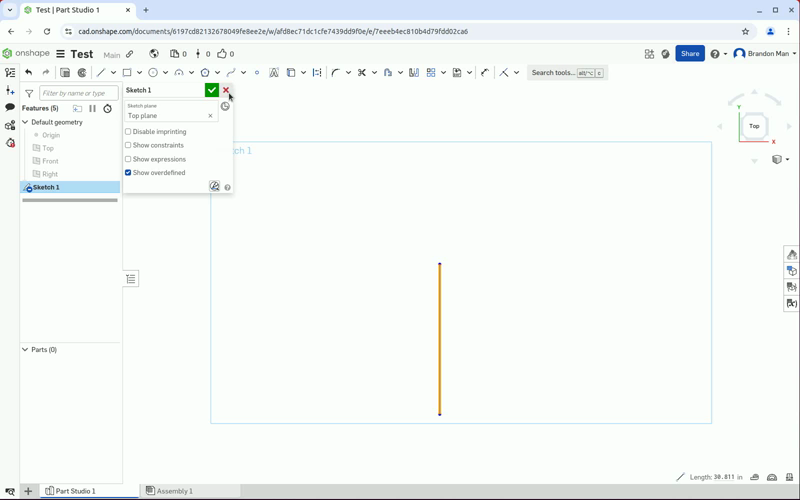
key(shift+h)
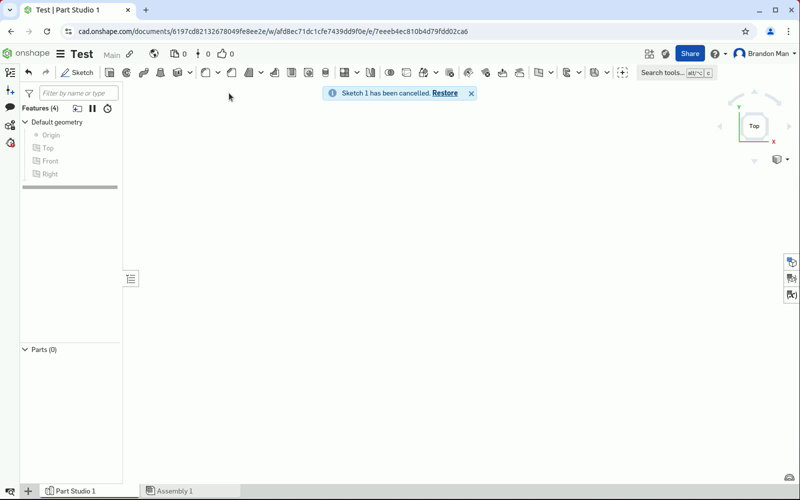
mouse_move(73, 352)
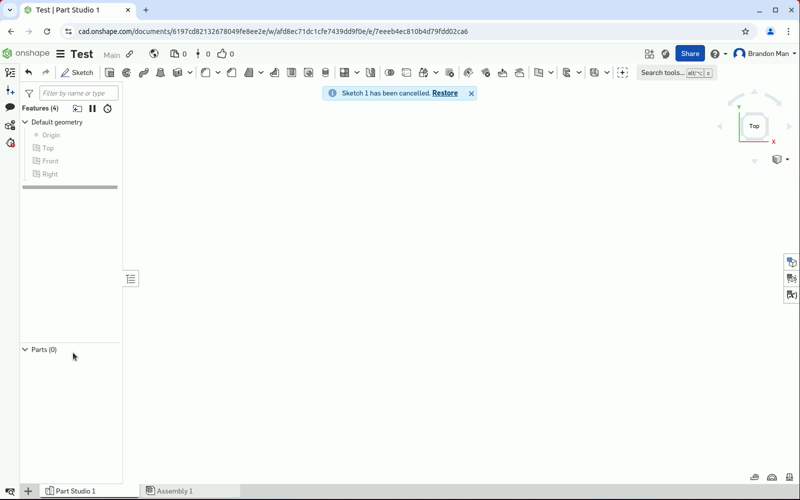
key(y)
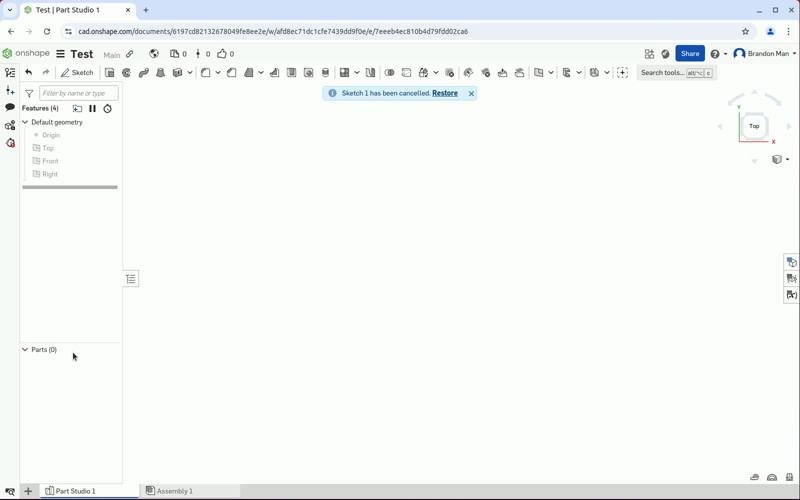
key(shift+p)
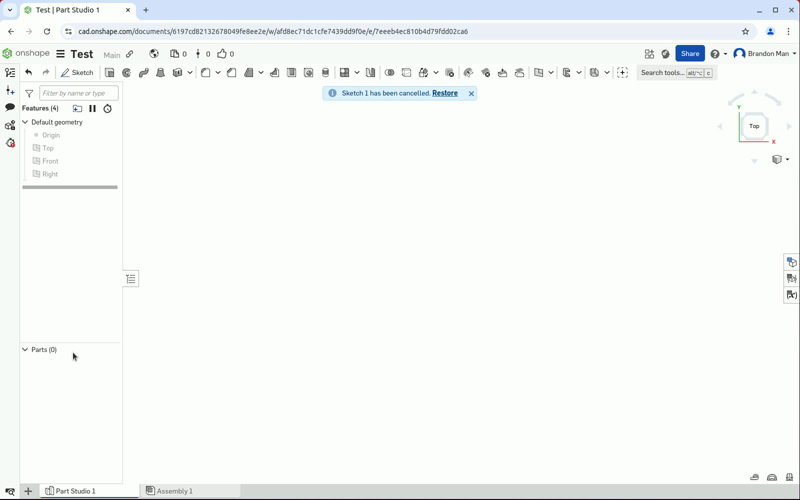
key(space)
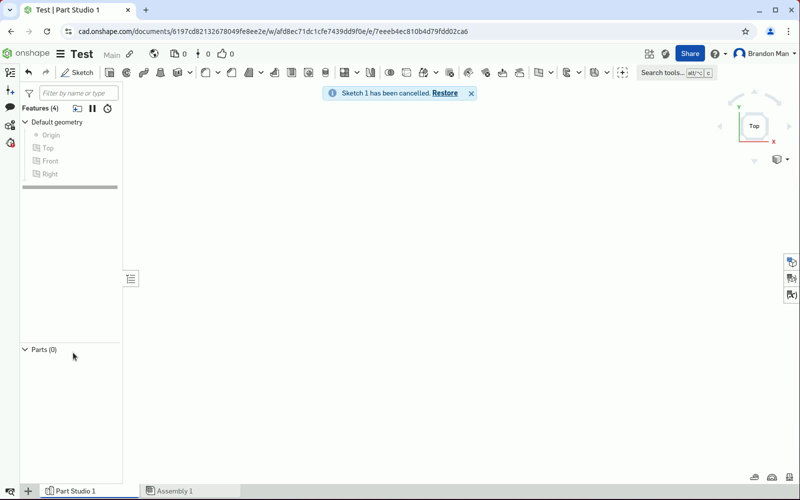
key_down(shift)
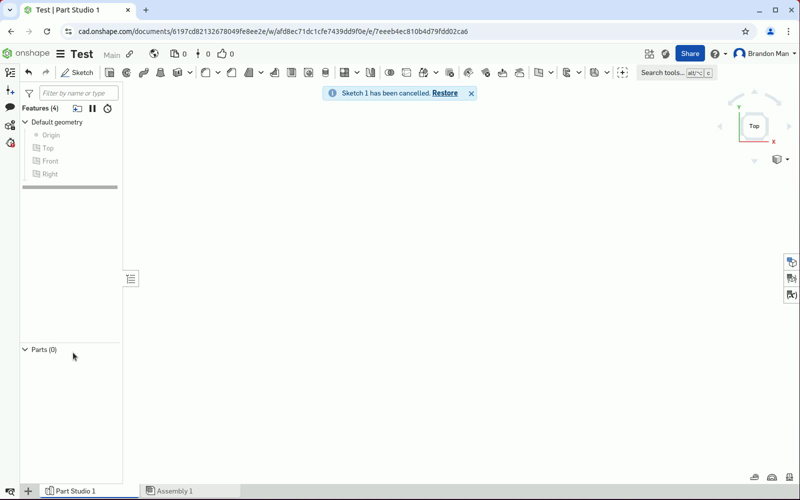
key(up)
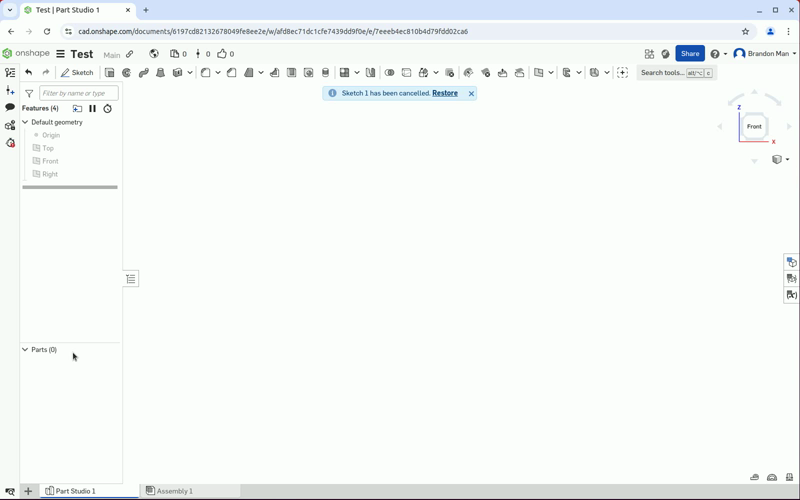
key_up(shift)
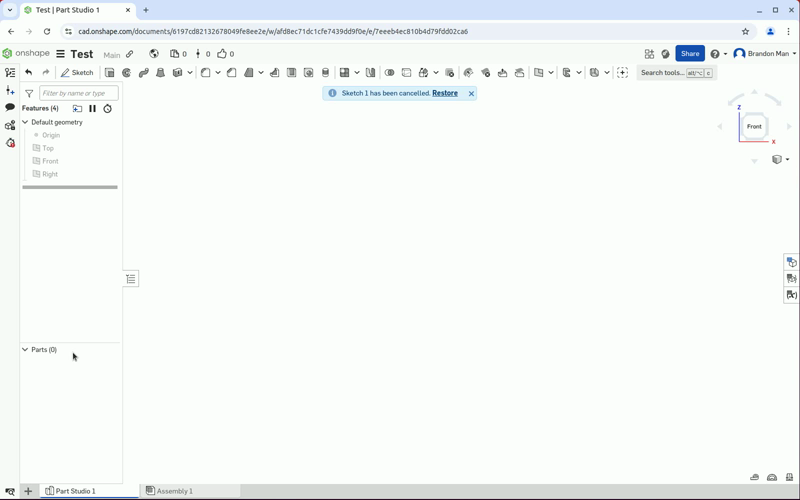
key(space)
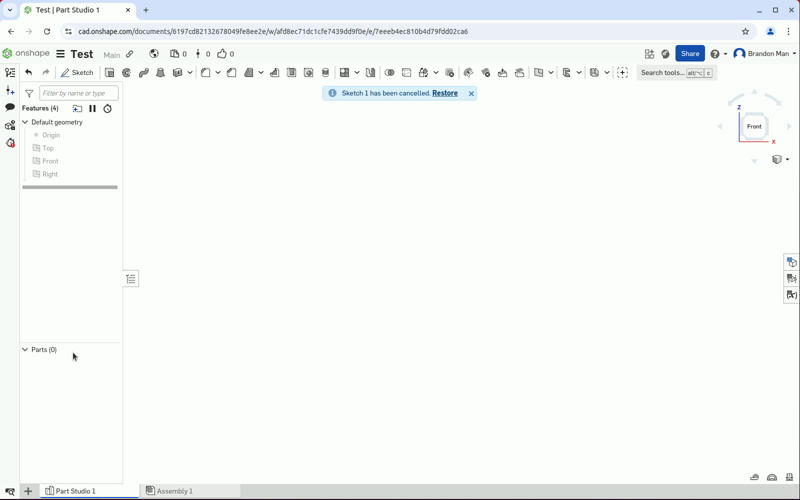
key_down(shift)
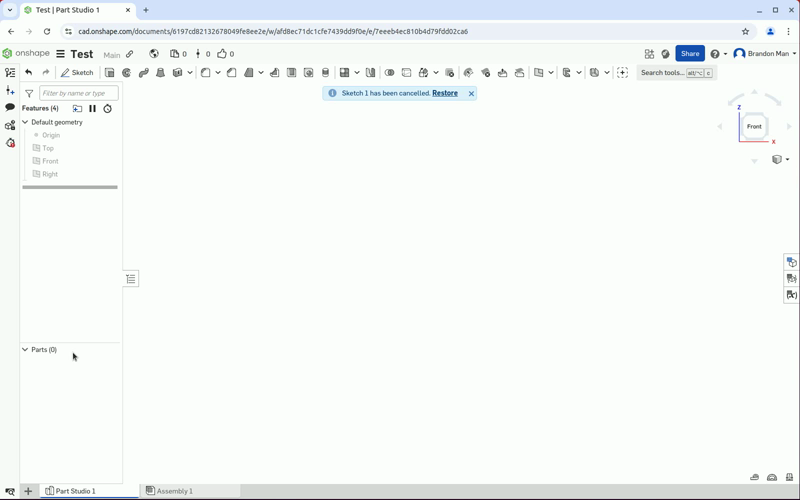
key(left)
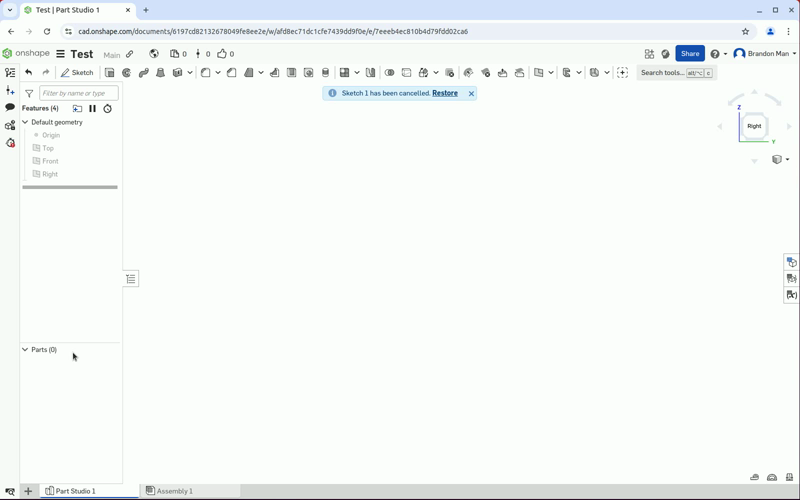
key_up(shift)
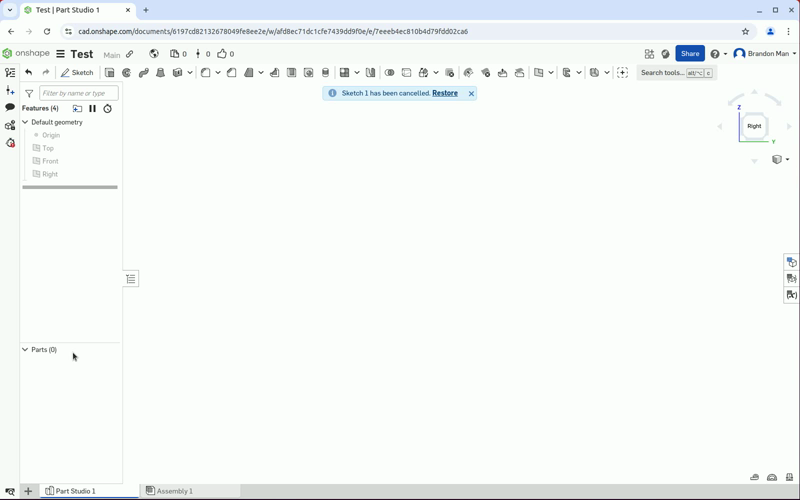
mouse_move(73, 352)
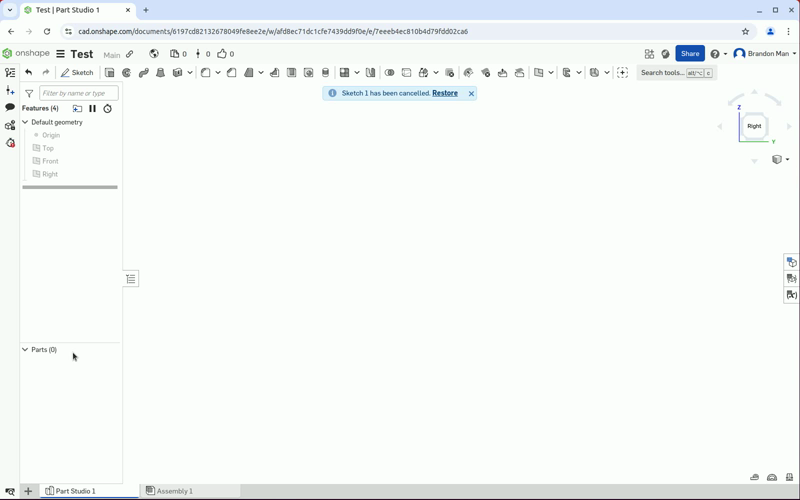
key(shift+y)
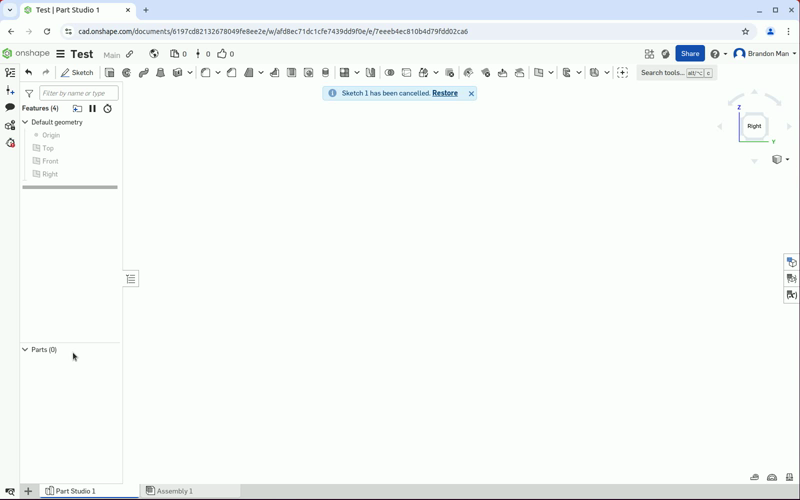
key(shift+s)
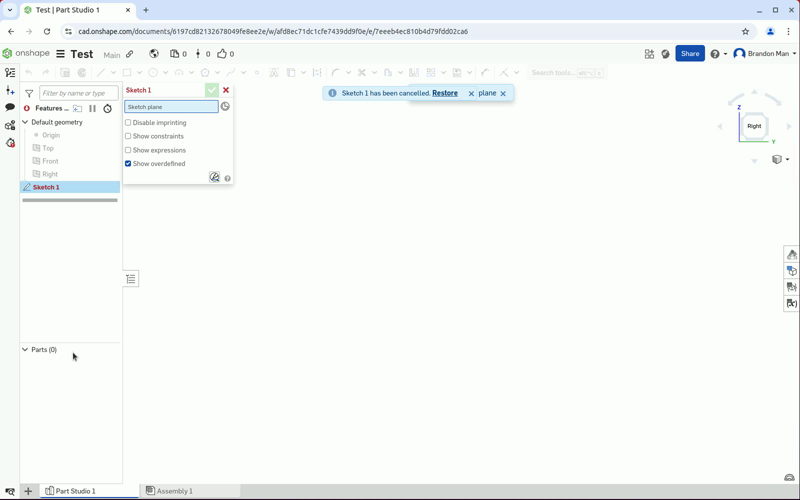
mouse_move(73, 176)
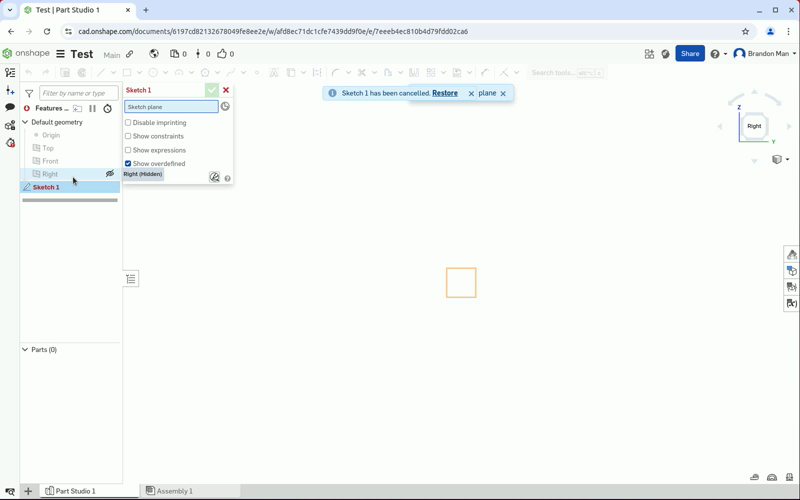
click(73, 176)
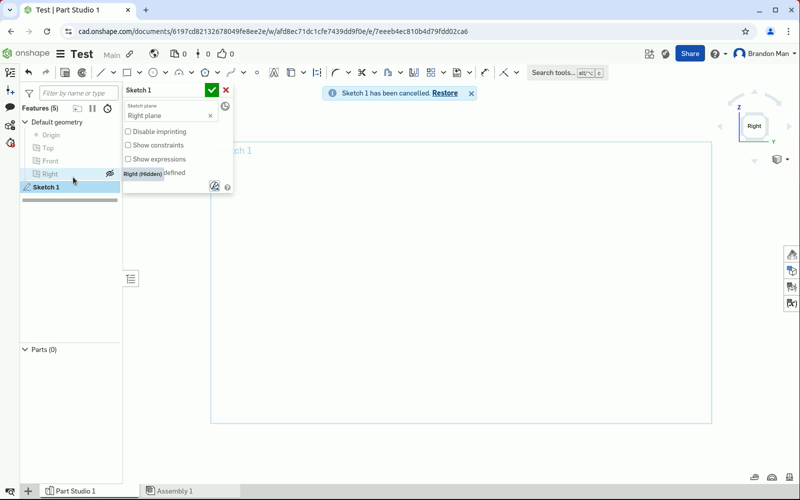
mouse_move(73, 352)
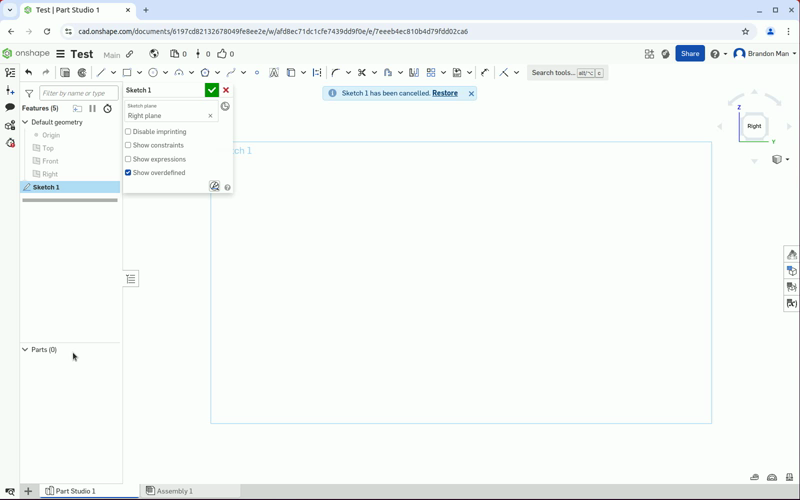
key(y)
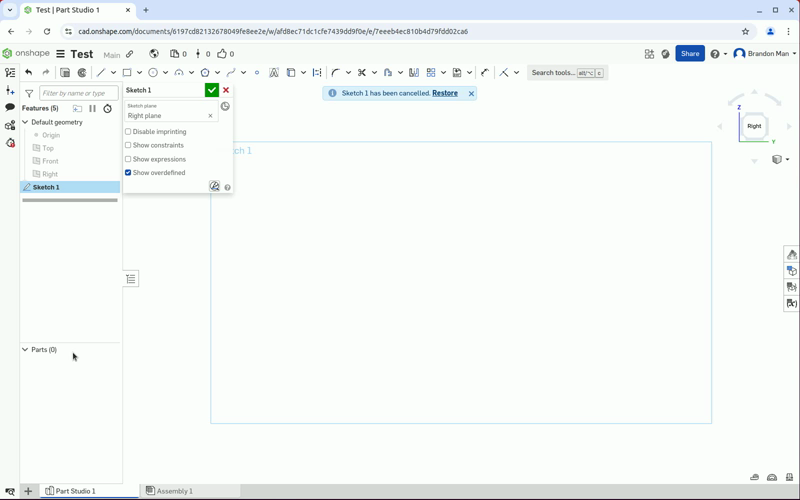
key(l)
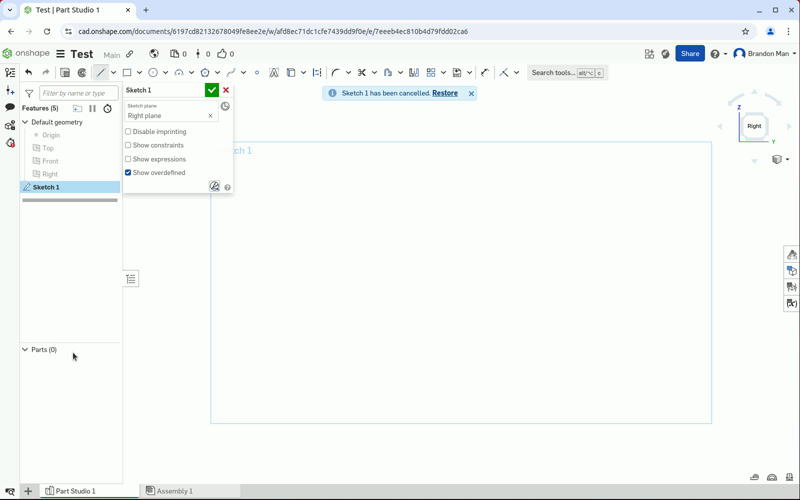
key_down(shift)
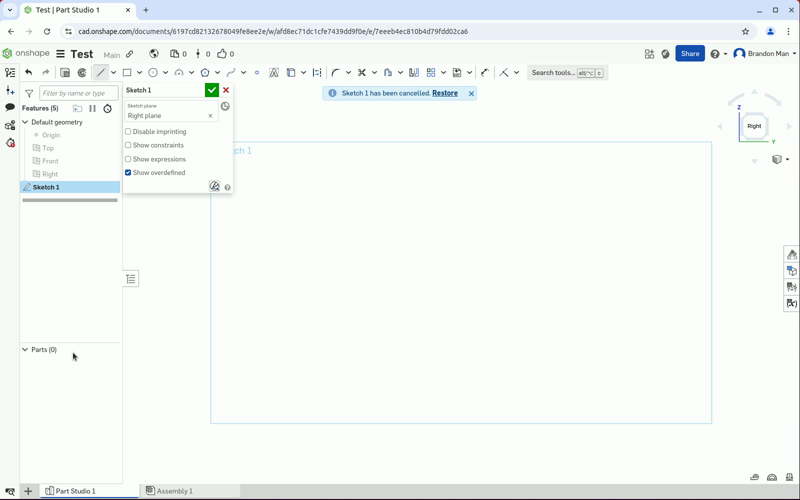
mouse_move(349, 239)
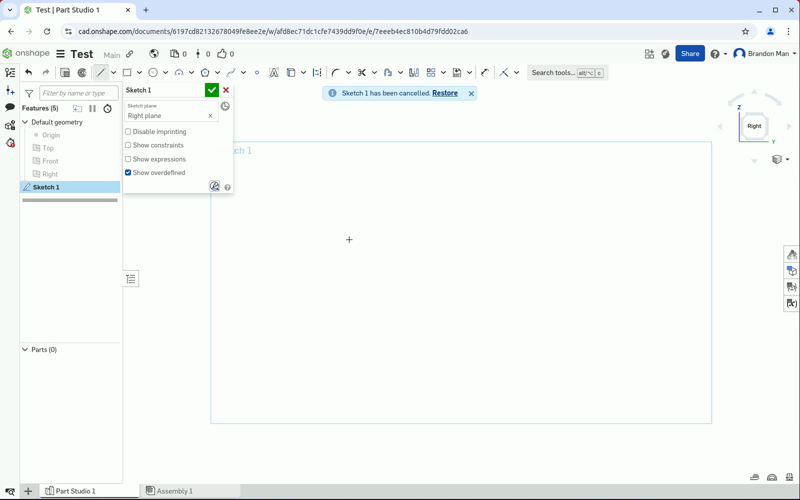
click(349, 239)
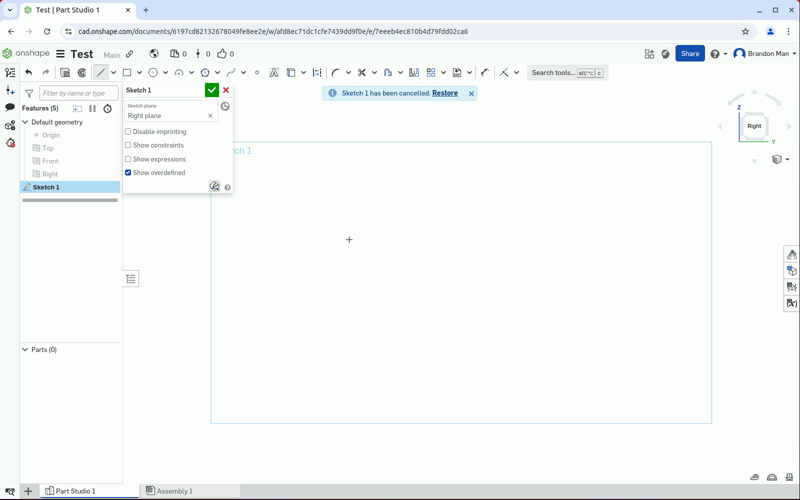
key_up(shift)
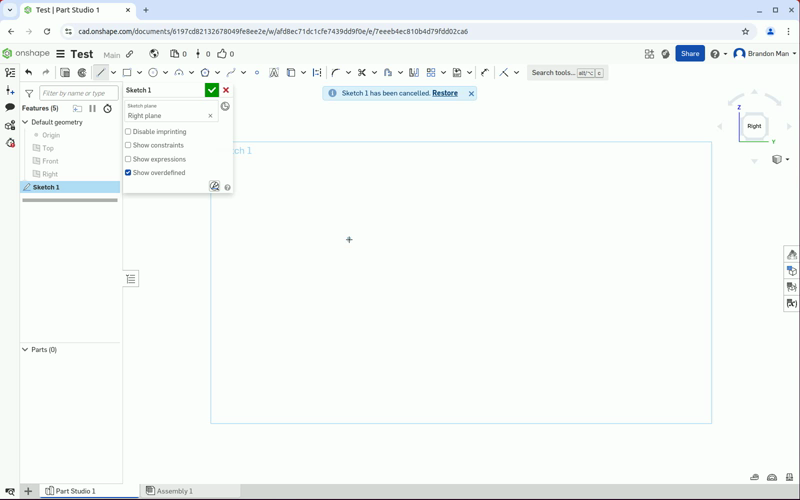
key_down(shift)
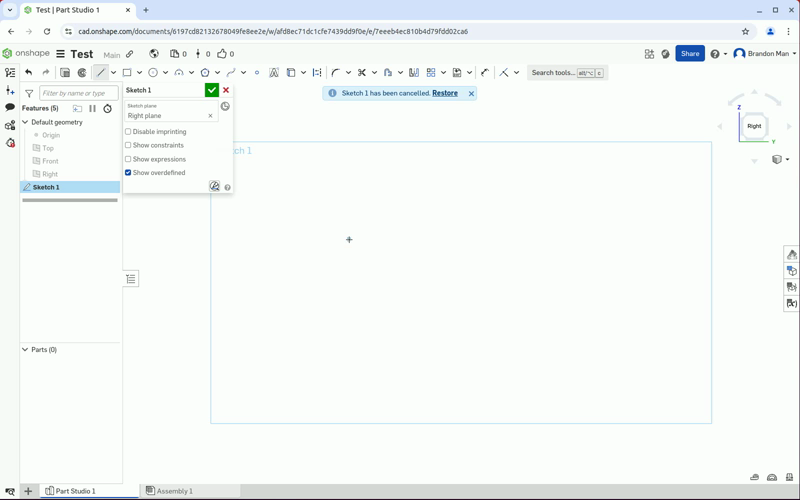
mouse_move(379, 239)
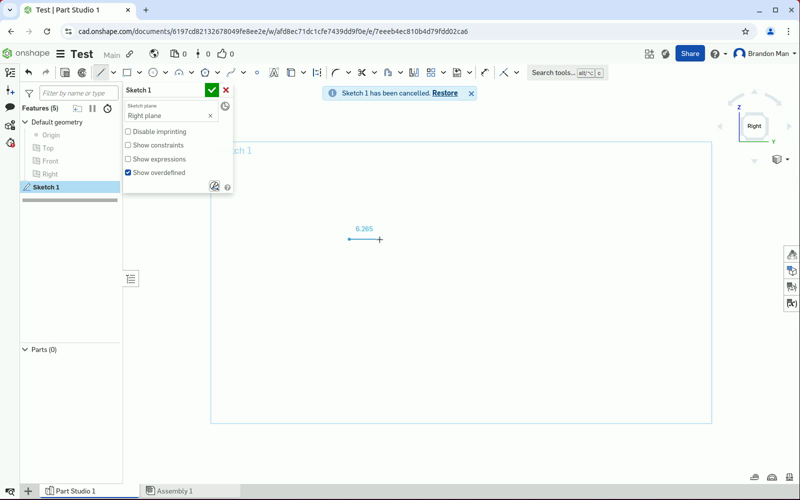
mouse_move(386, 239)
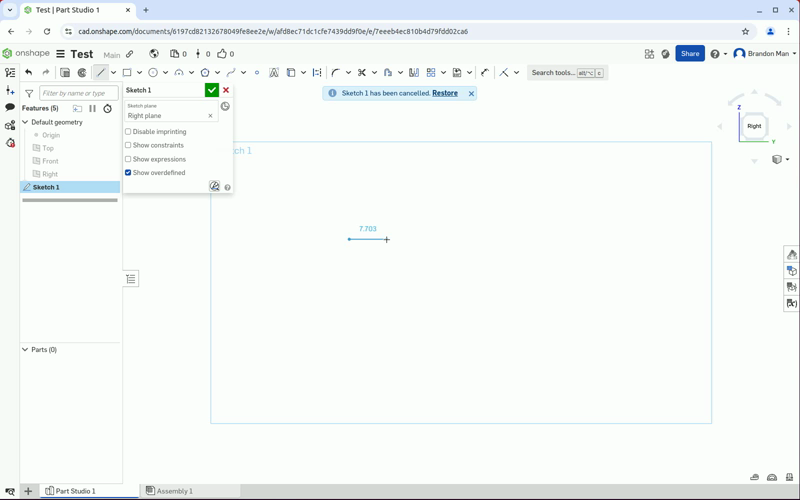
click(386, 239)
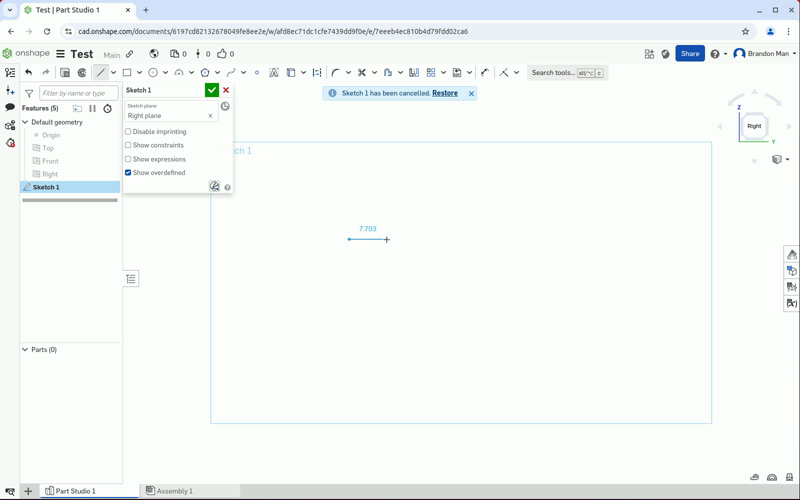
key_up(shift)
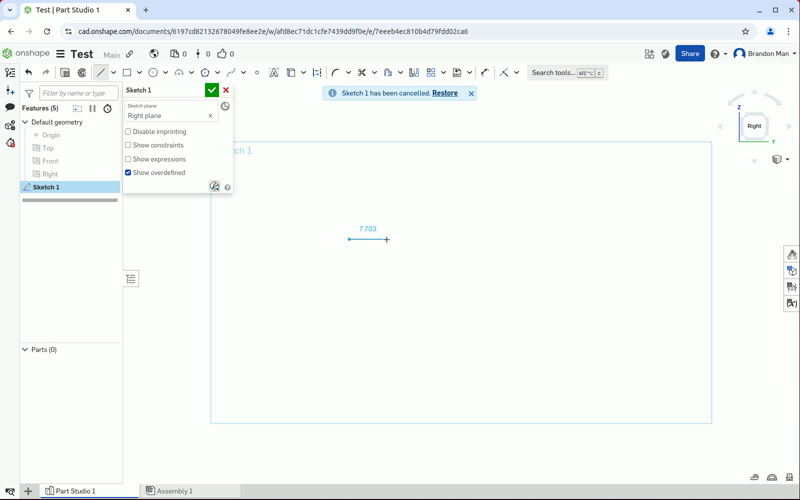
key_down(shift)
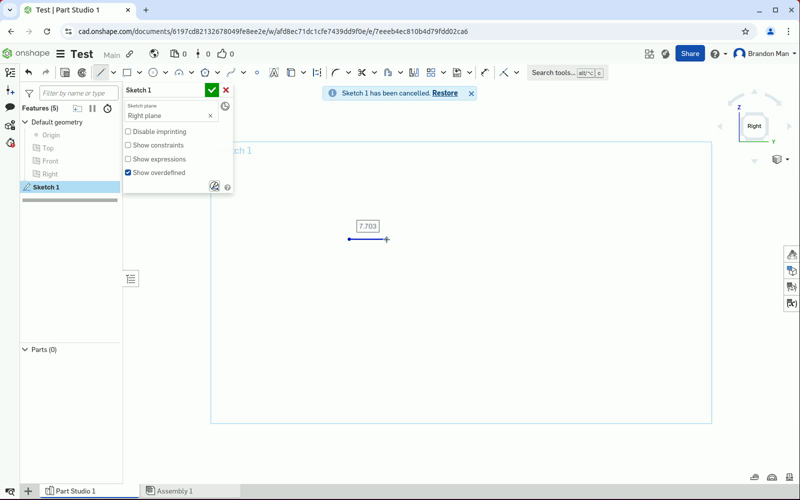
mouse_move(417, 239)
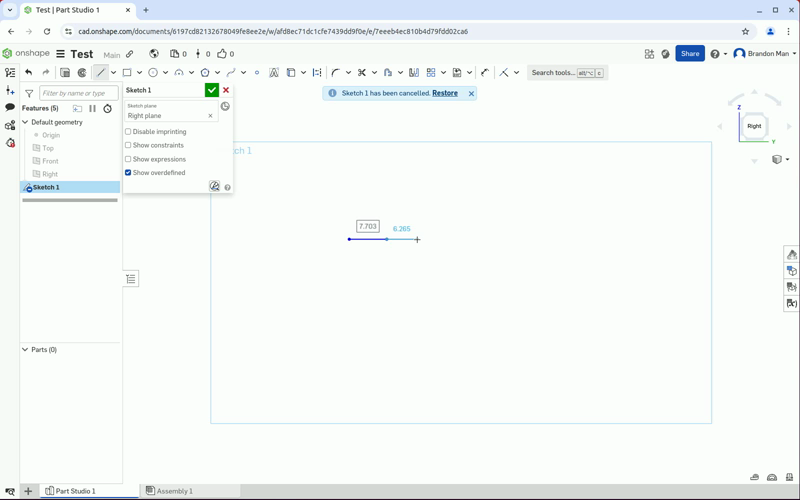
mouse_move(387, 239)
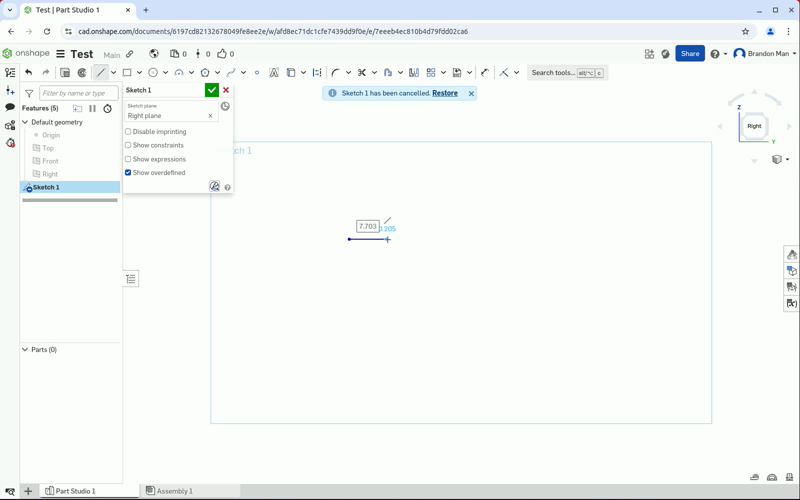
scroll(6)
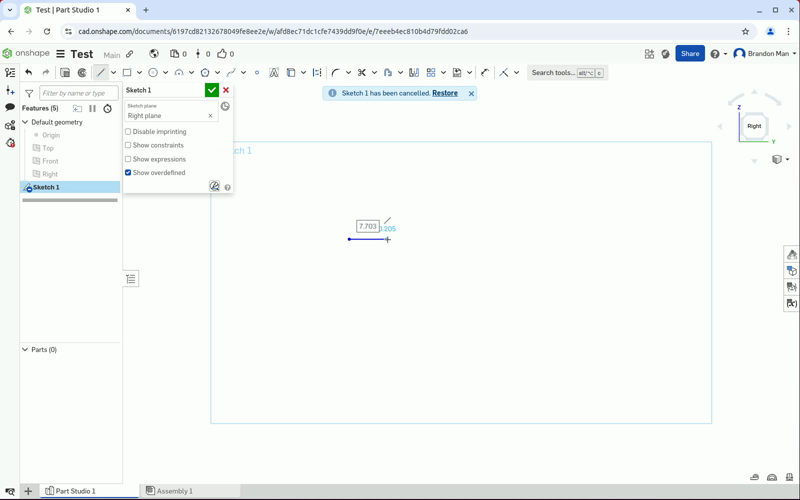
scroll(6)
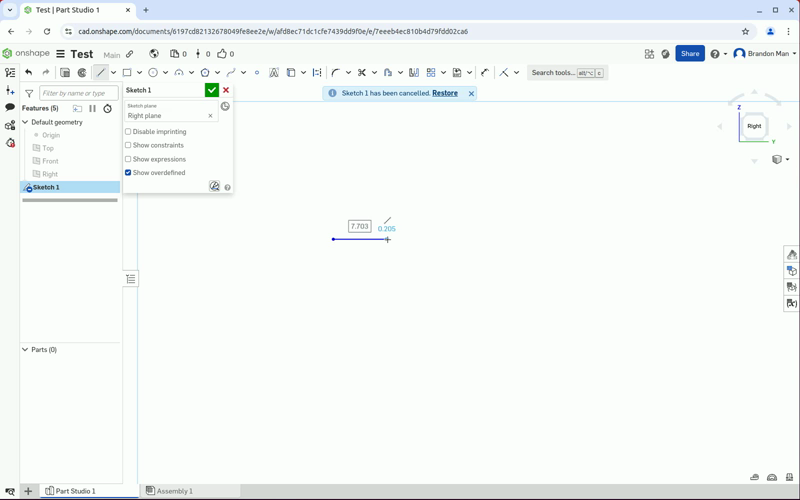
scroll(6)
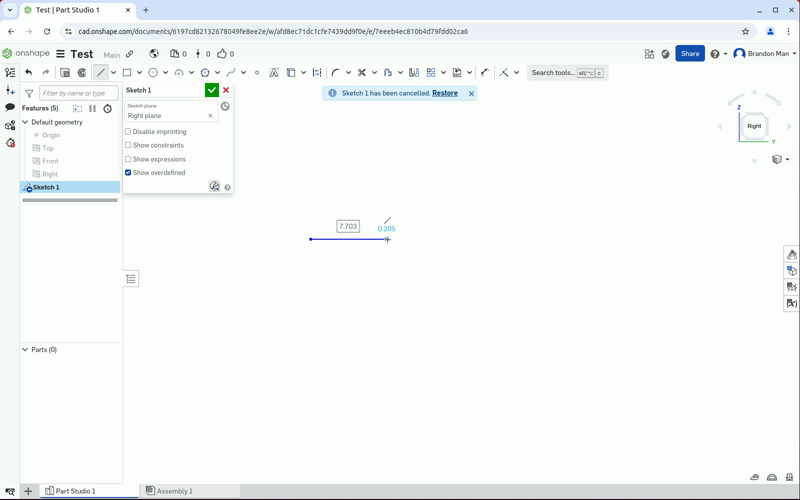
scroll(6)
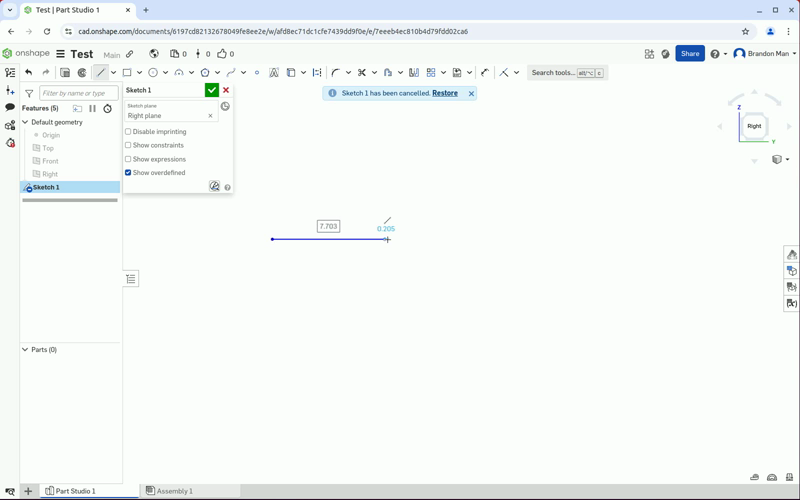
scroll(6)
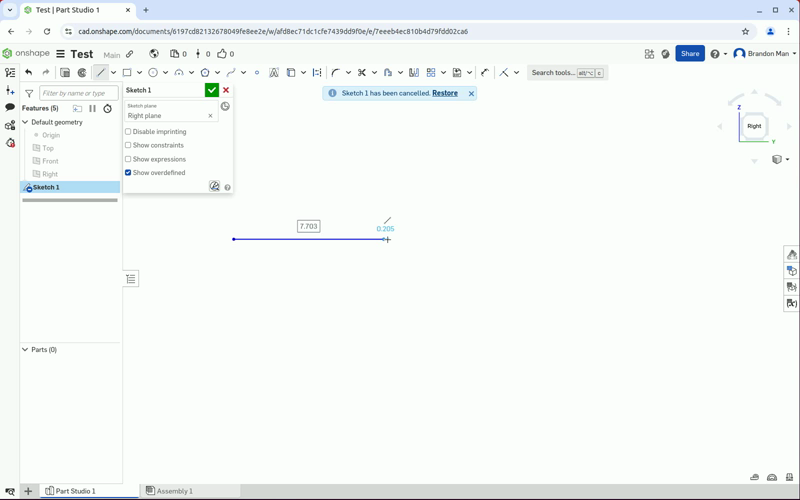
scroll(6)
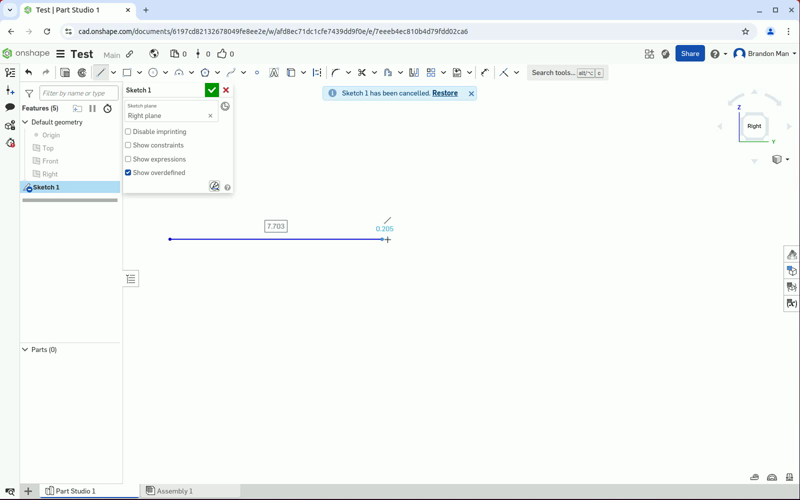
scroll(6)
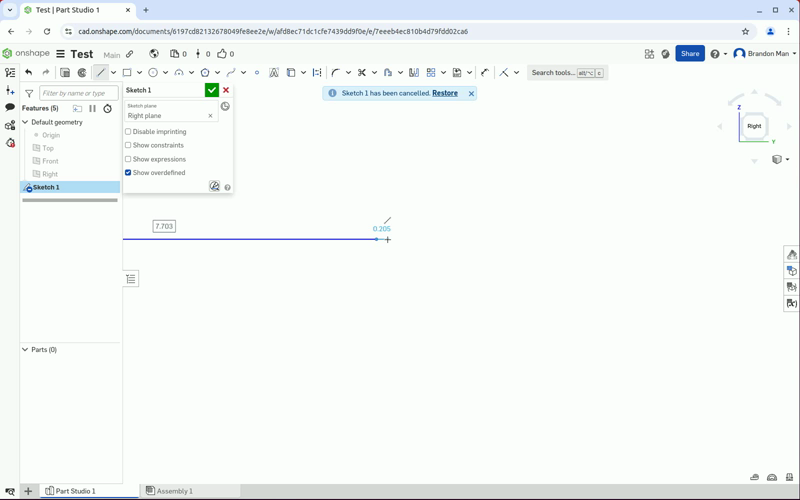
click(387, 239)
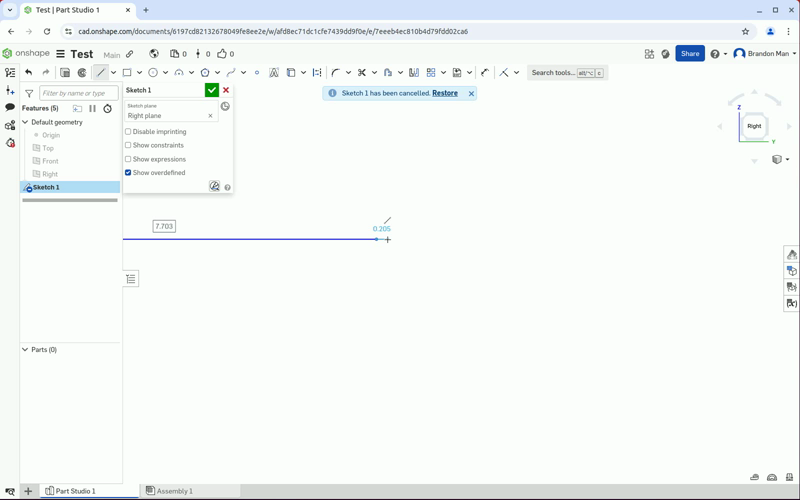
scroll(-6)
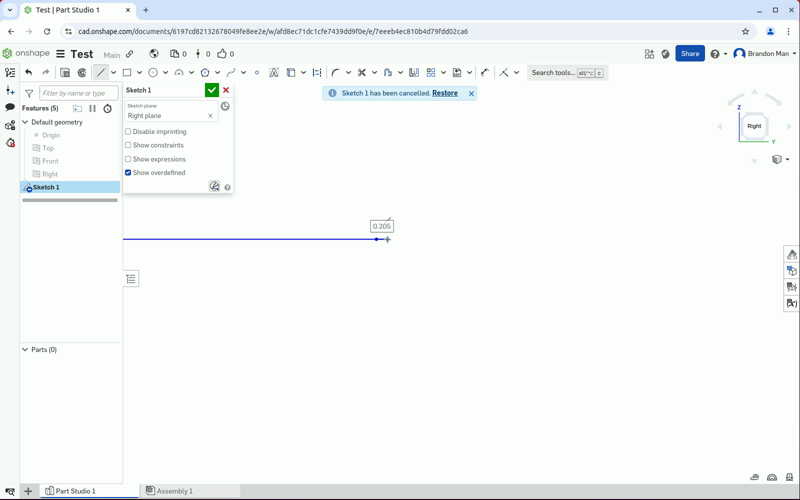
scroll(-6)
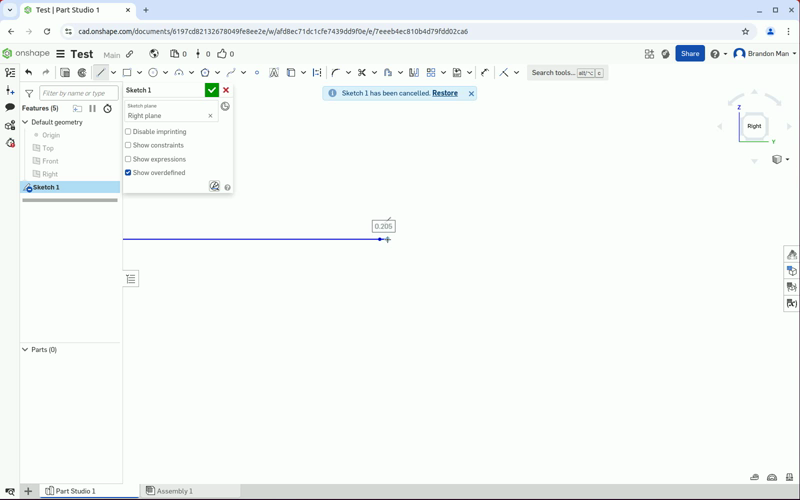
scroll(-6)
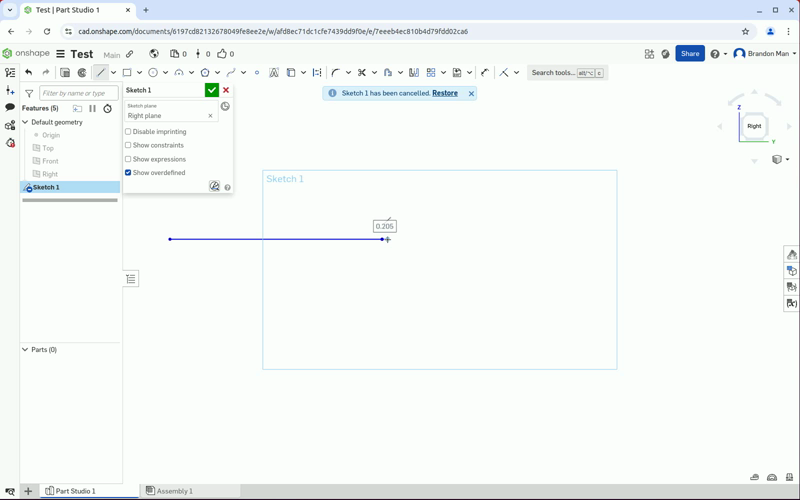
scroll(-6)
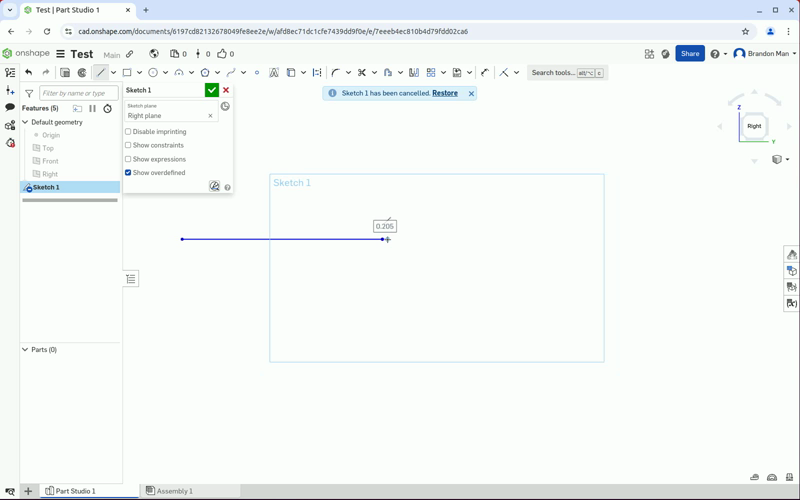
scroll(-6)
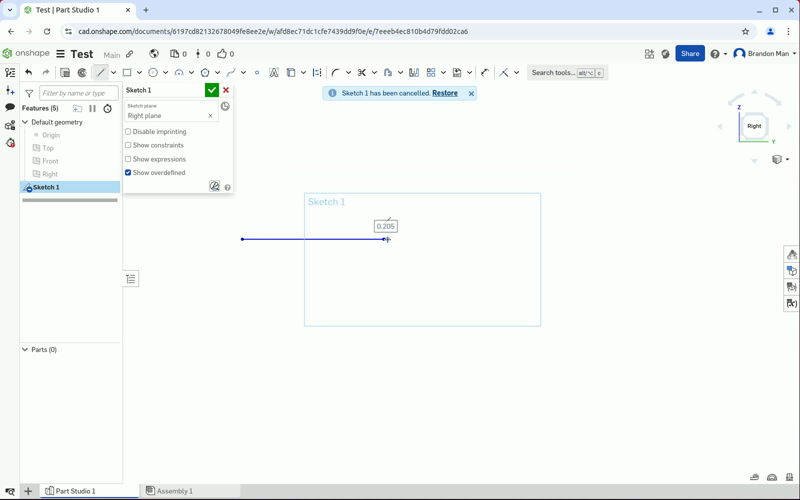
scroll(-6)
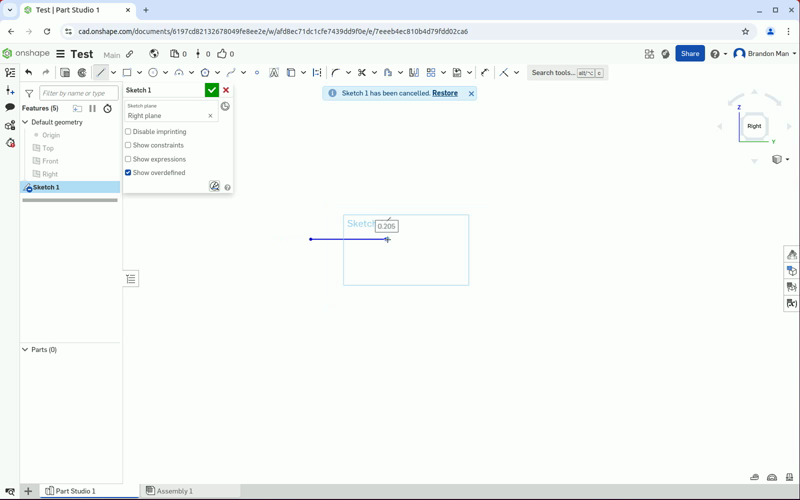
scroll(-6)
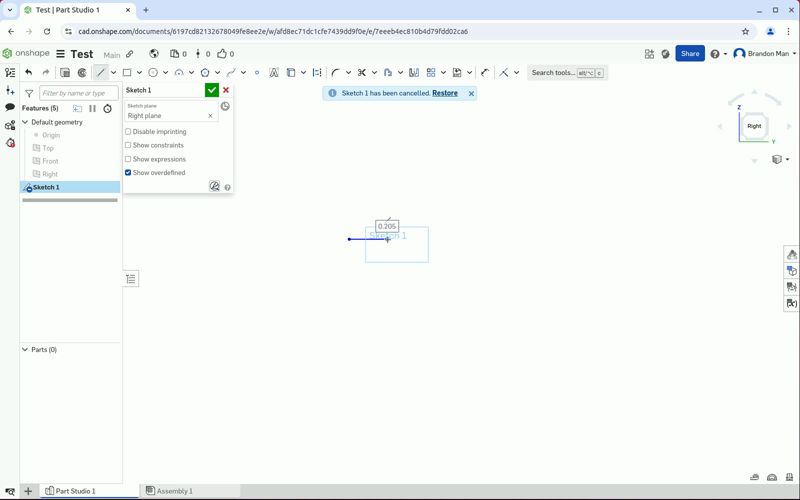
key_up(shift)
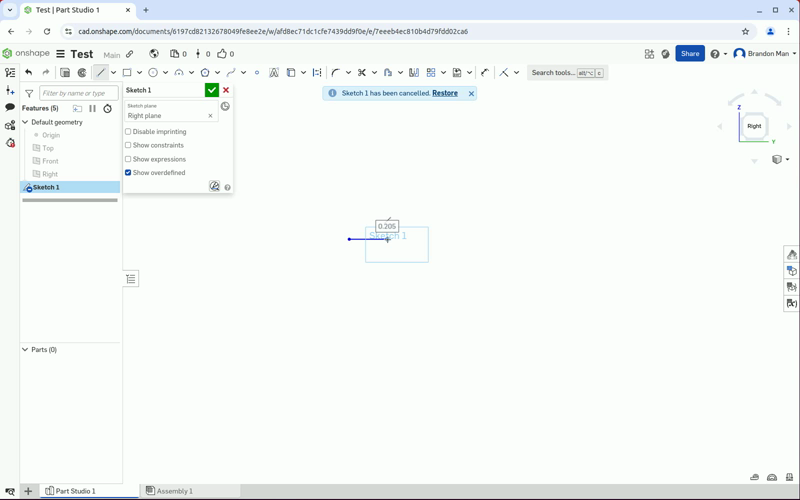
key_down(shift)
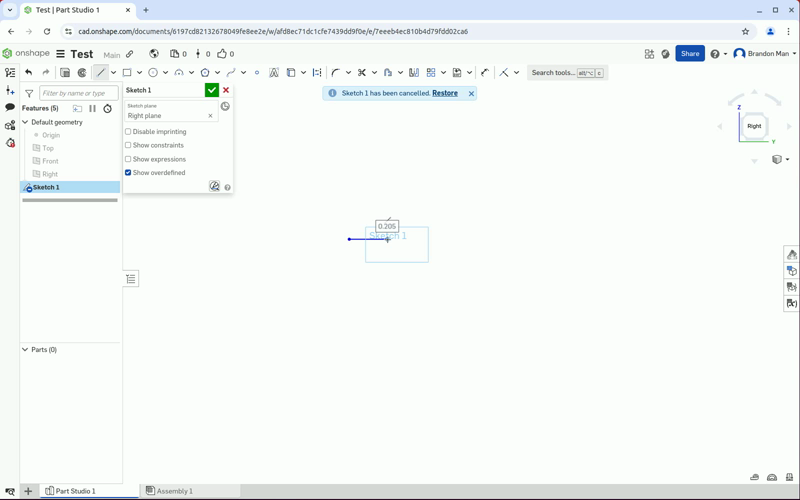
mouse_move(417, 239)
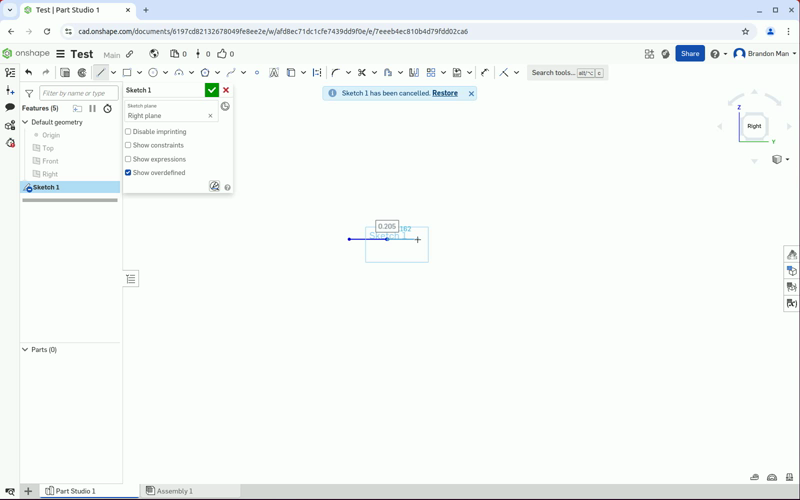
mouse_move(387, 238)
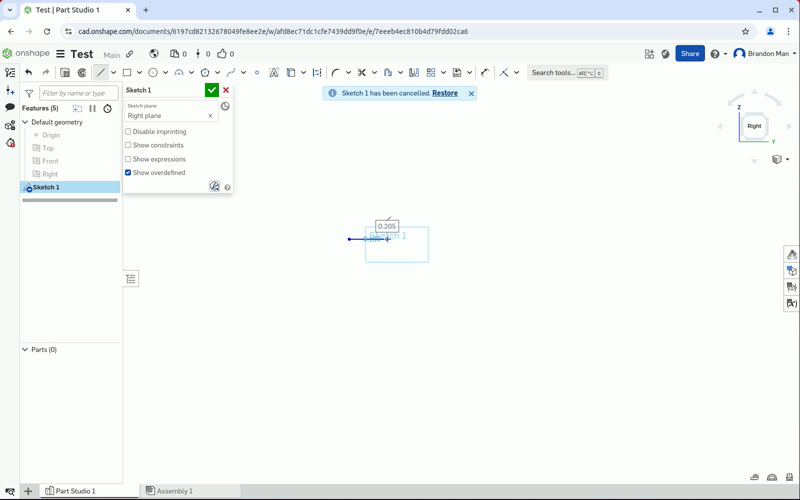
scroll(6)
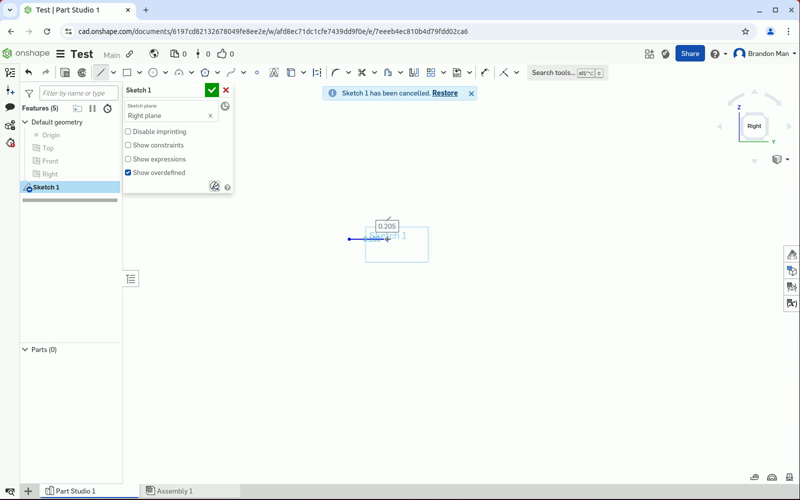
scroll(6)
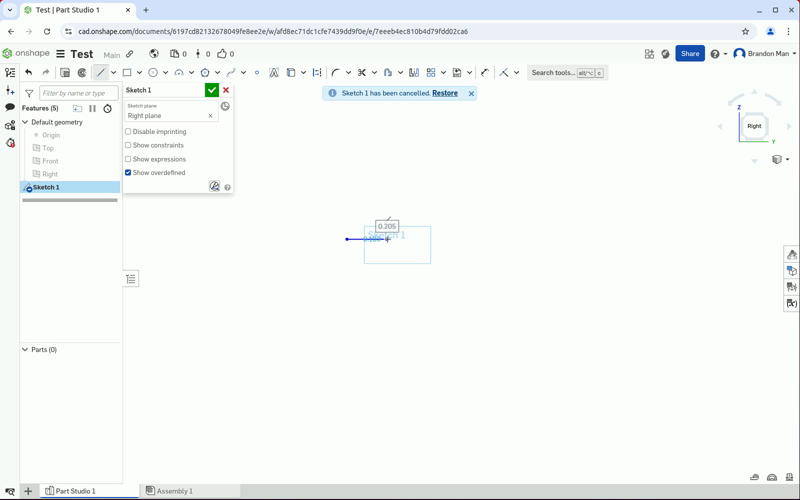
scroll(6)
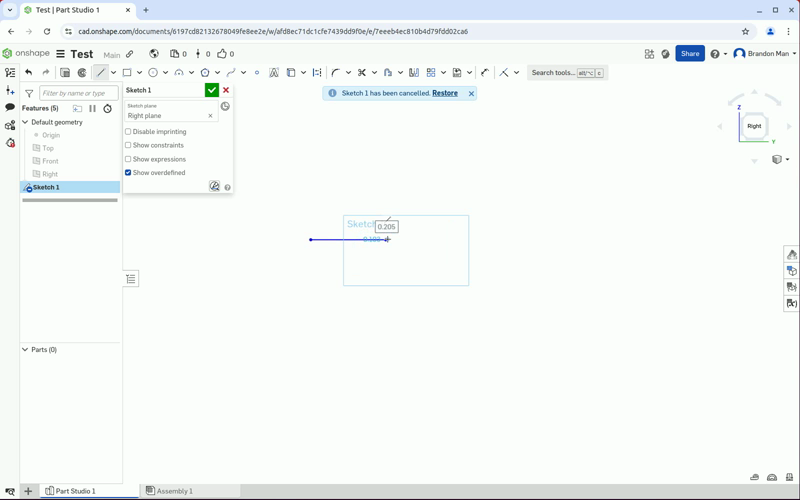
scroll(6)
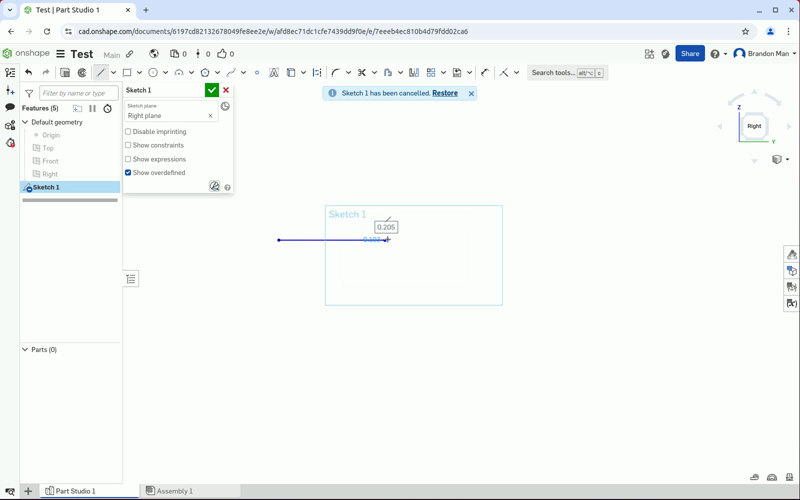
scroll(6)
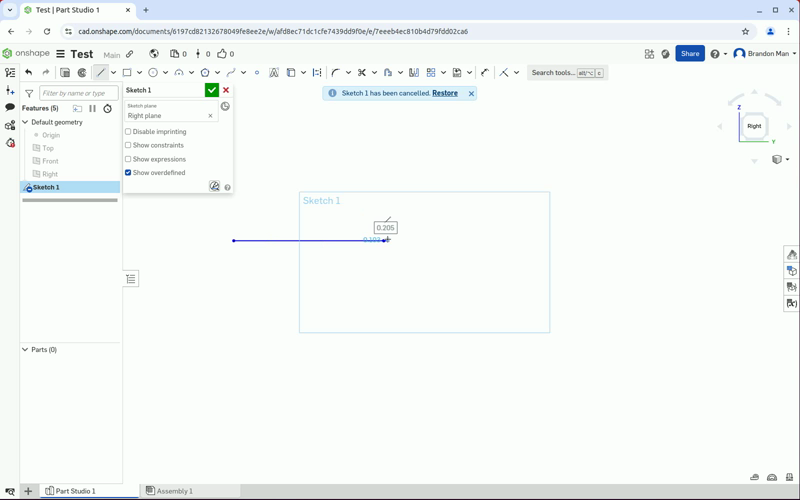
scroll(6)
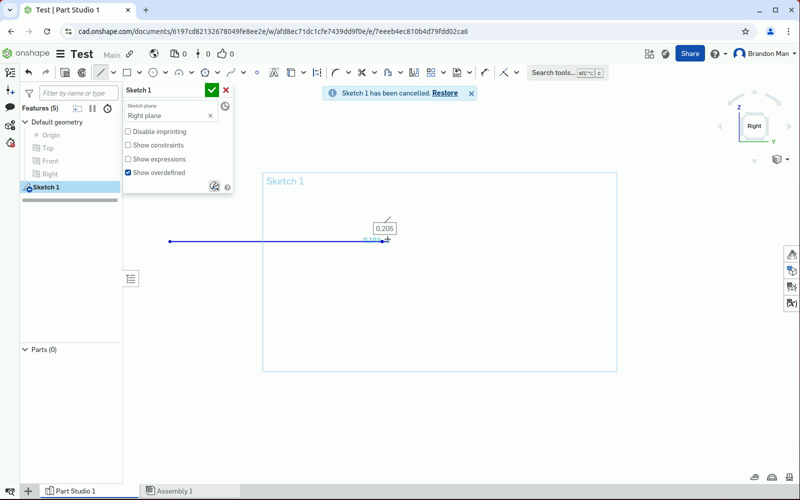
scroll(6)
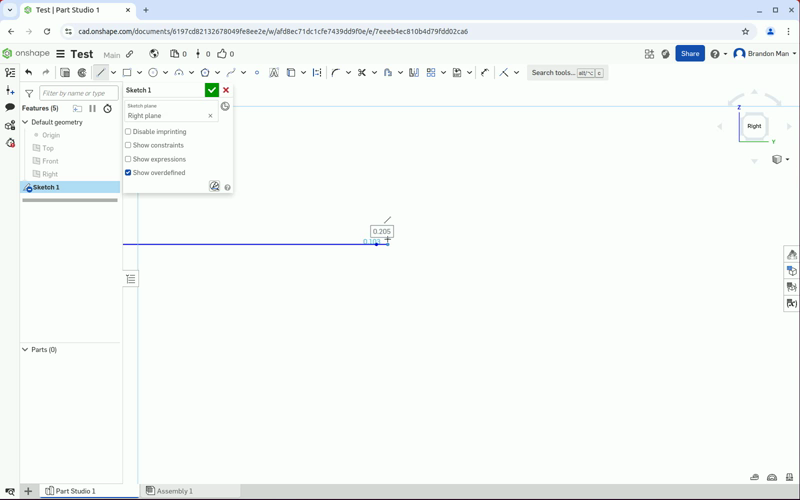
click(387, 238)
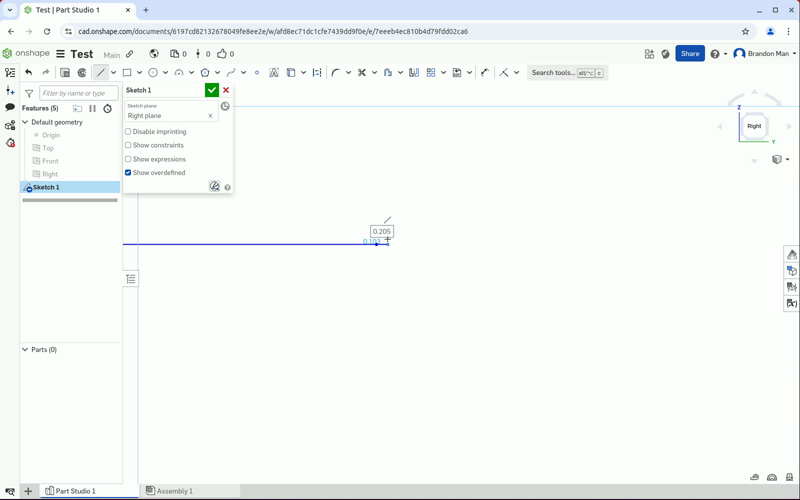
scroll(-6)
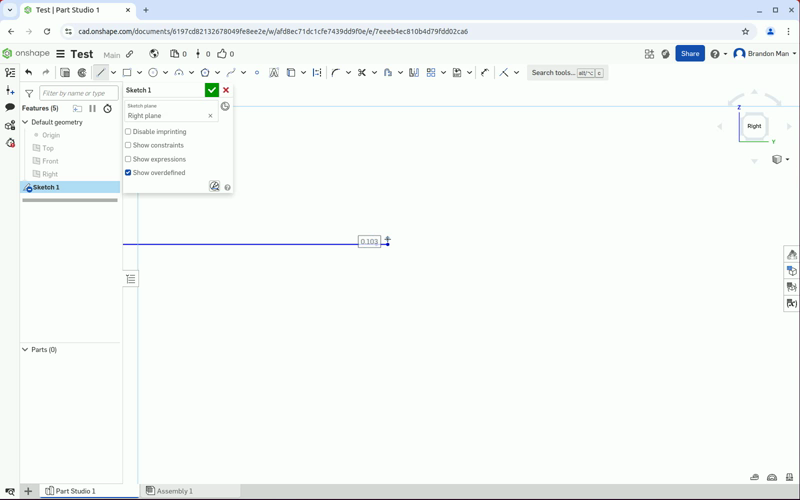
scroll(-6)
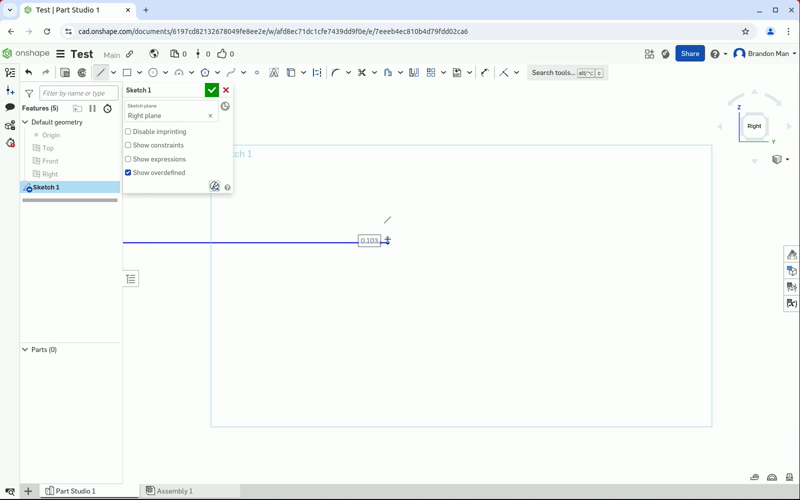
scroll(-6)
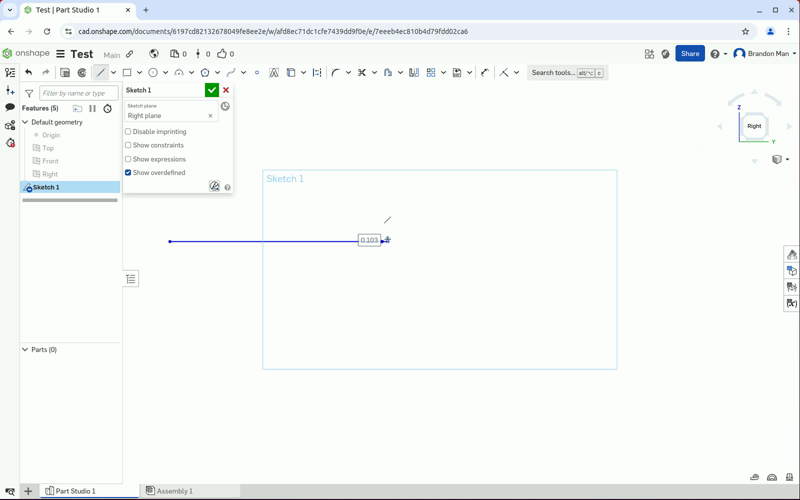
scroll(-6)
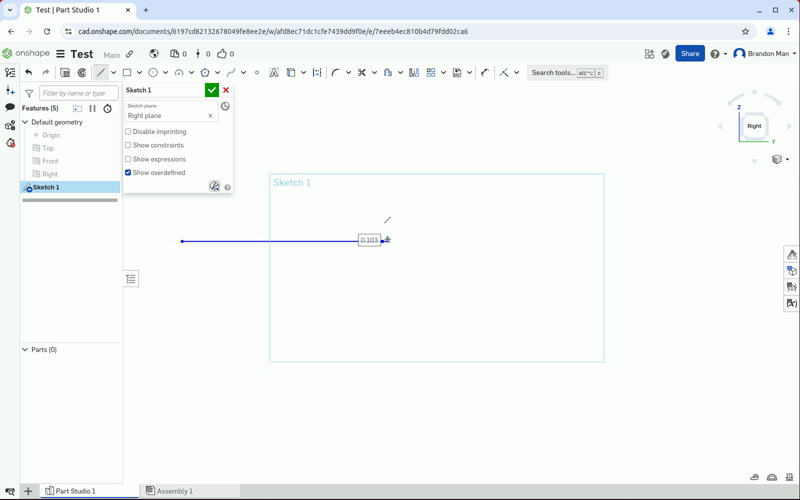
scroll(-6)
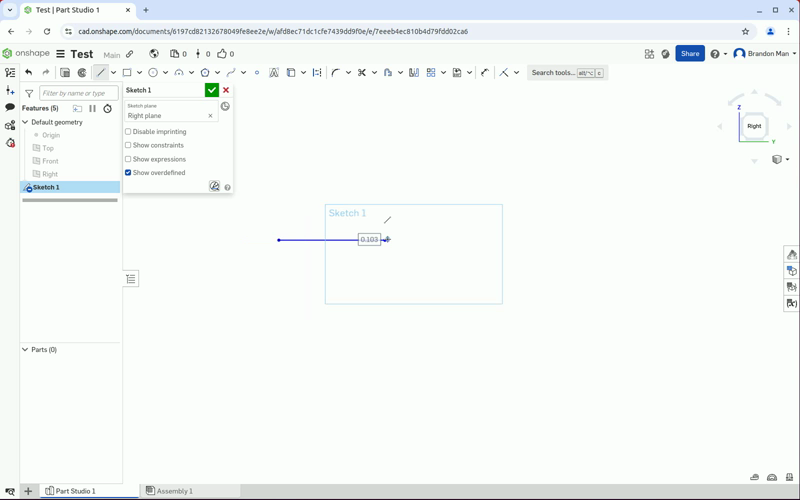
scroll(-6)
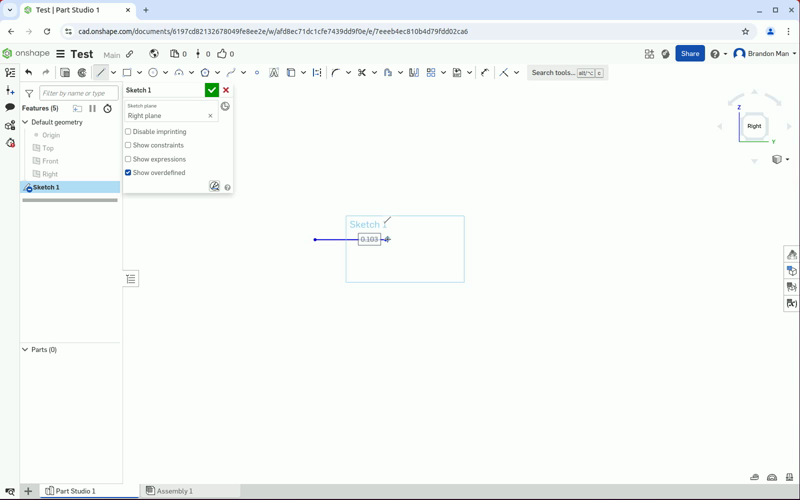
scroll(-6)
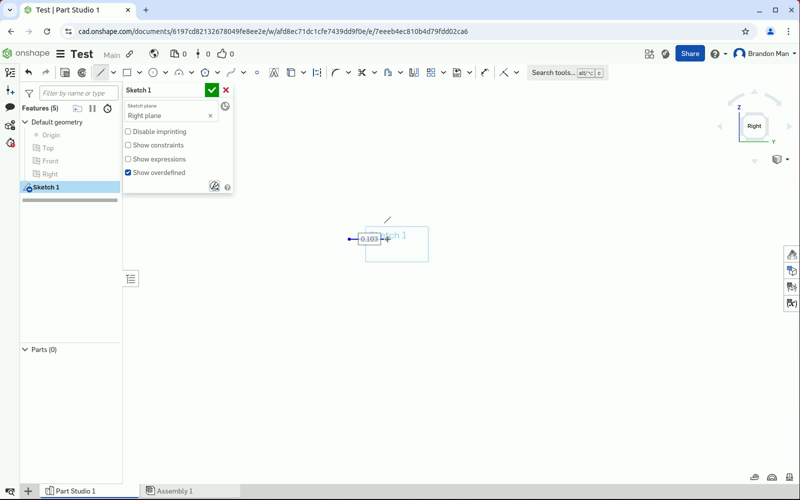
key_up(shift)
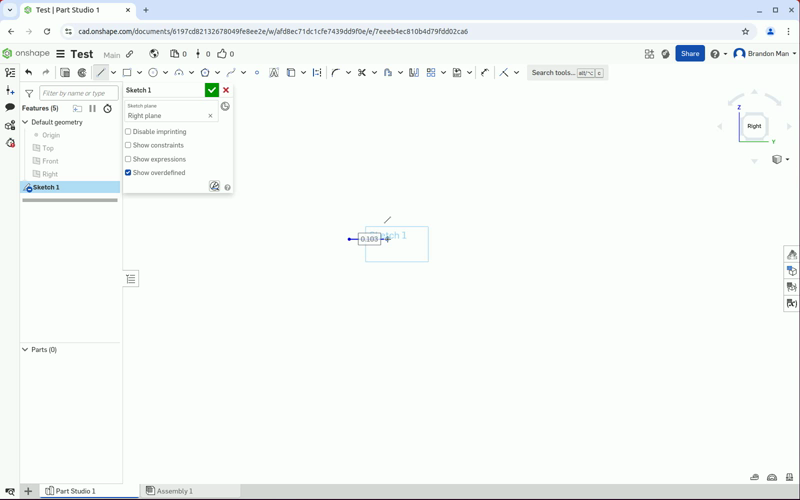
key_down(shift)
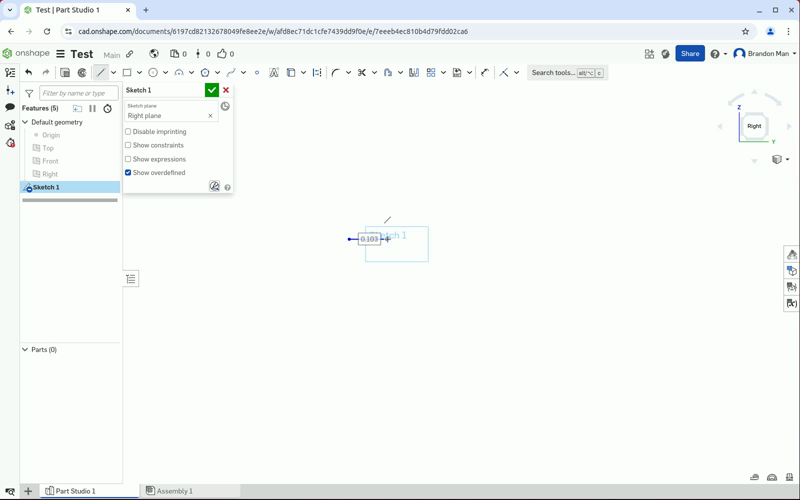
mouse_move(417, 238)
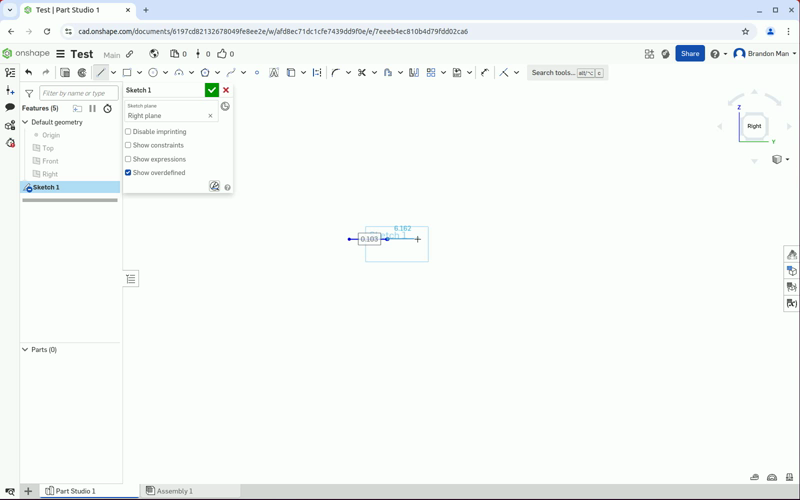
mouse_move(349, 238)
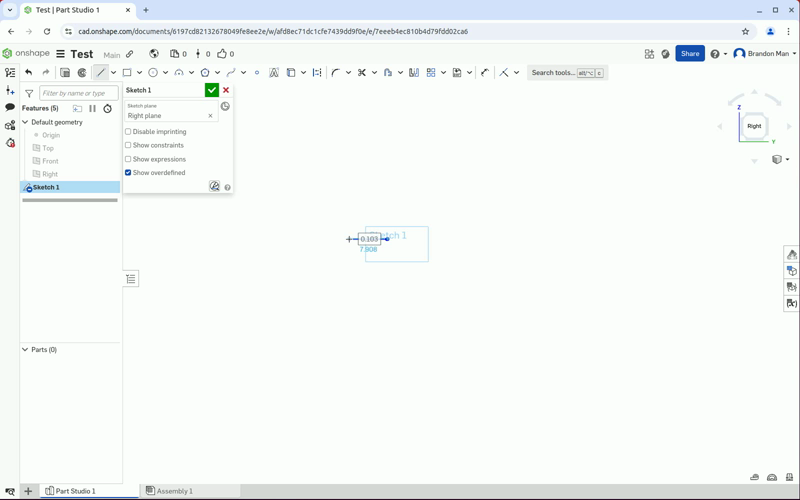
scroll(6)
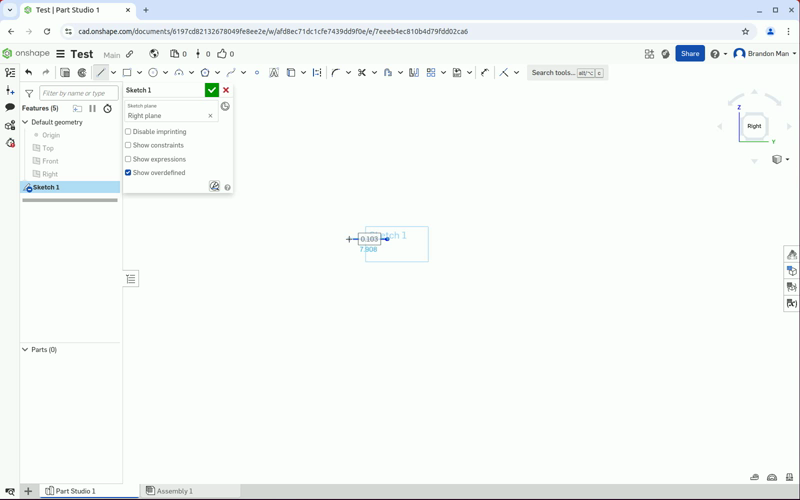
scroll(6)
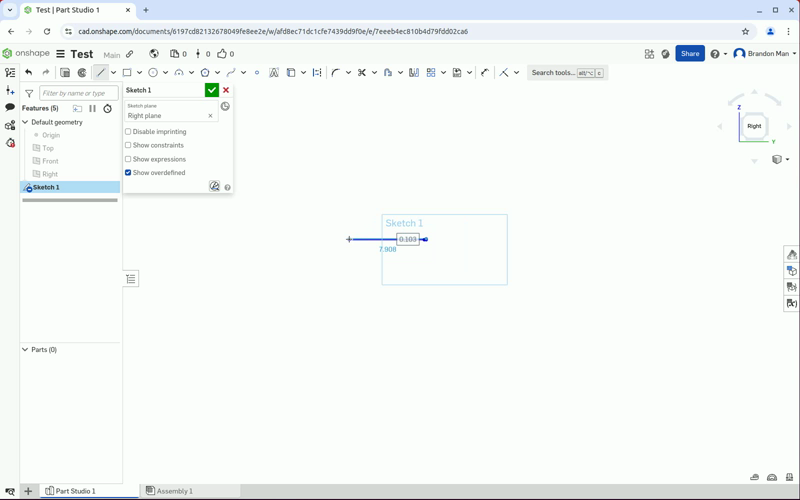
scroll(6)
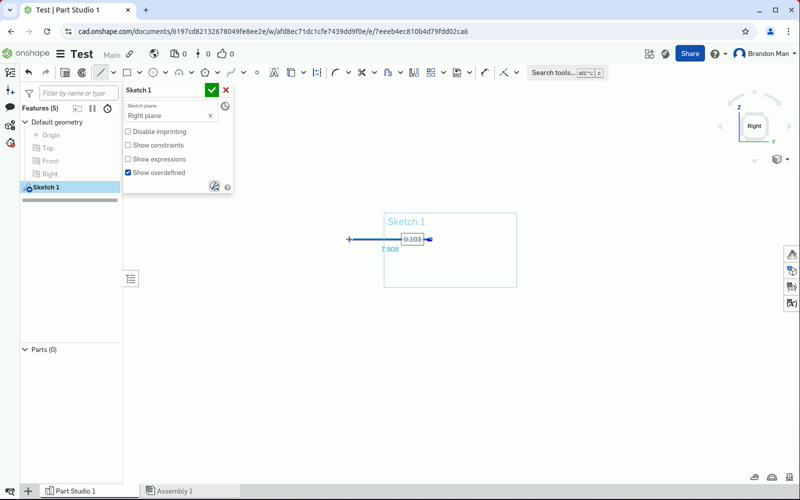
scroll(6)
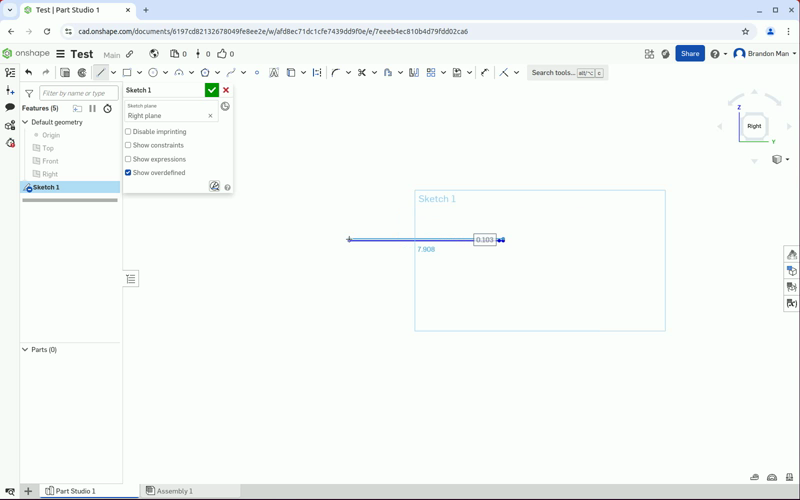
scroll(6)
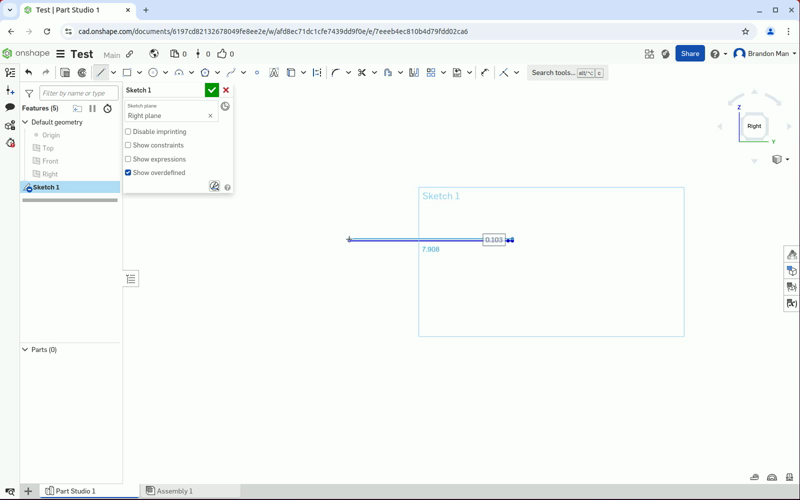
scroll(6)
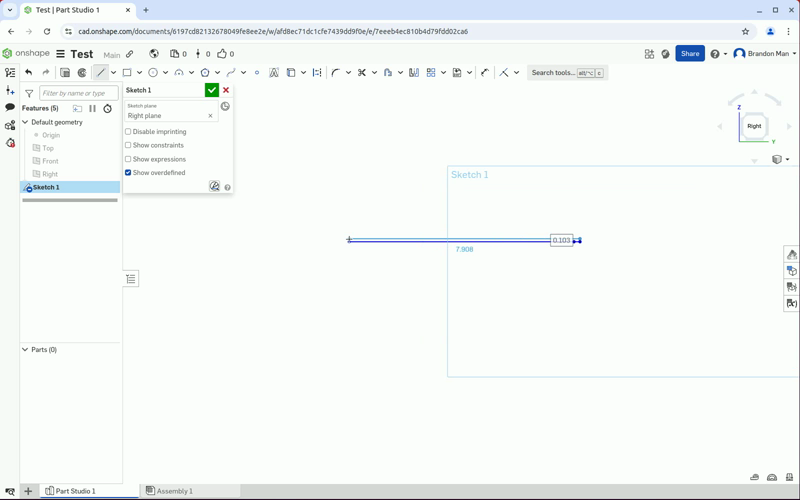
scroll(6)
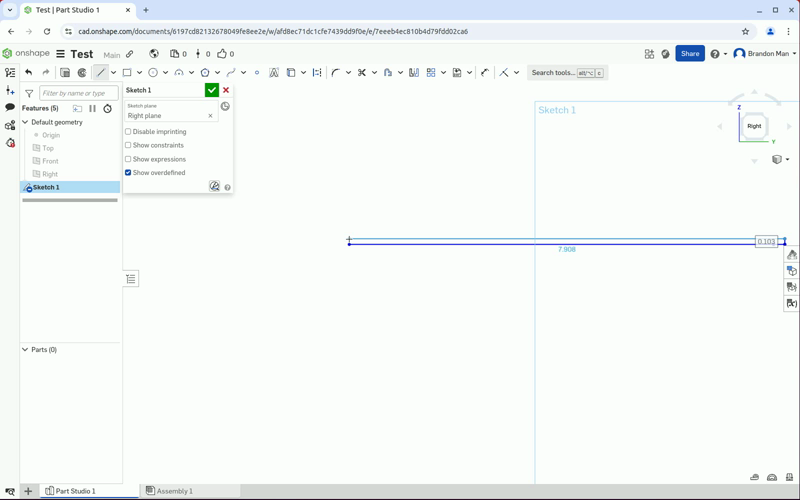
click(349, 238)
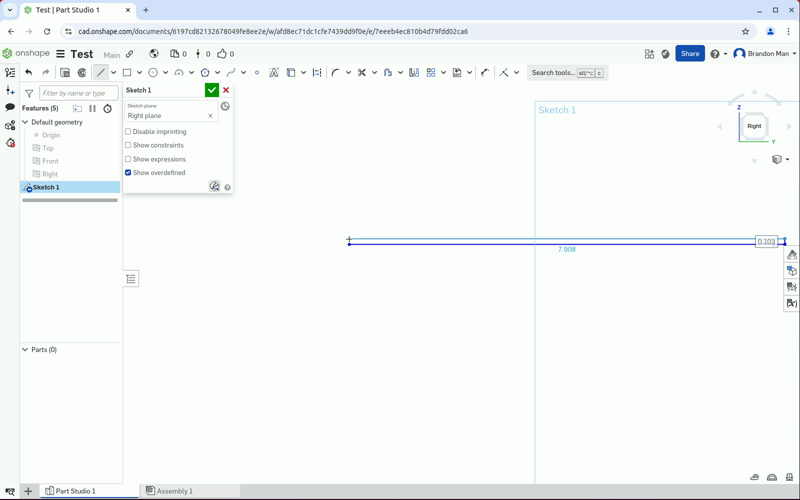
scroll(-6)
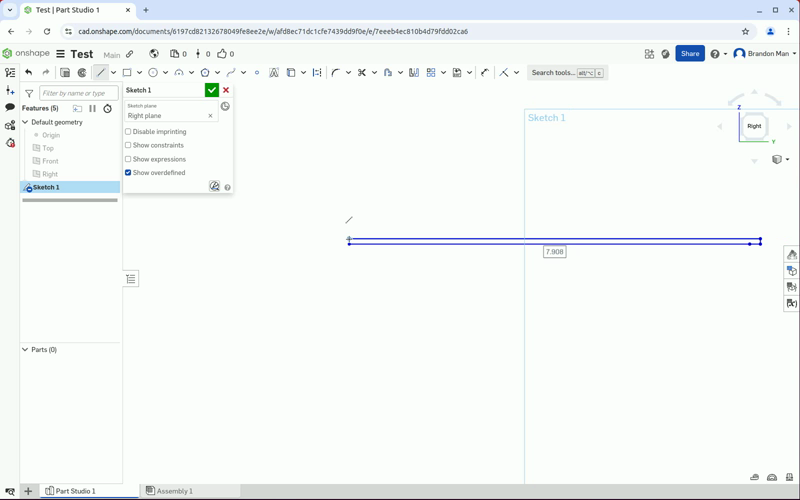
scroll(-6)
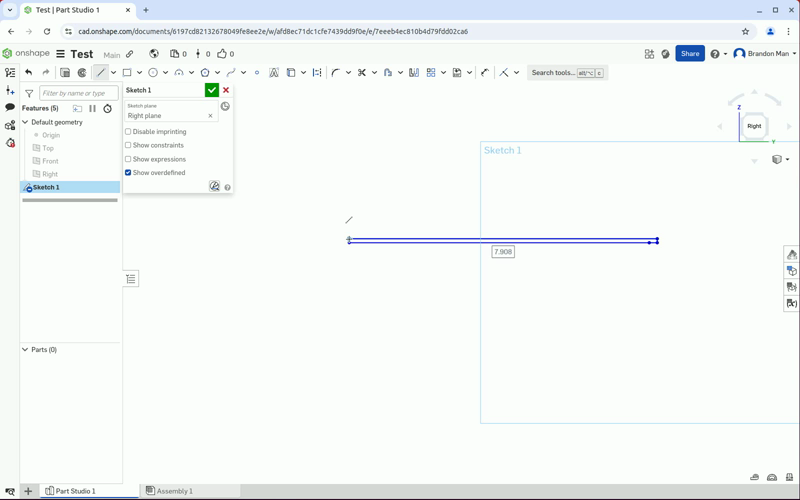
scroll(-6)
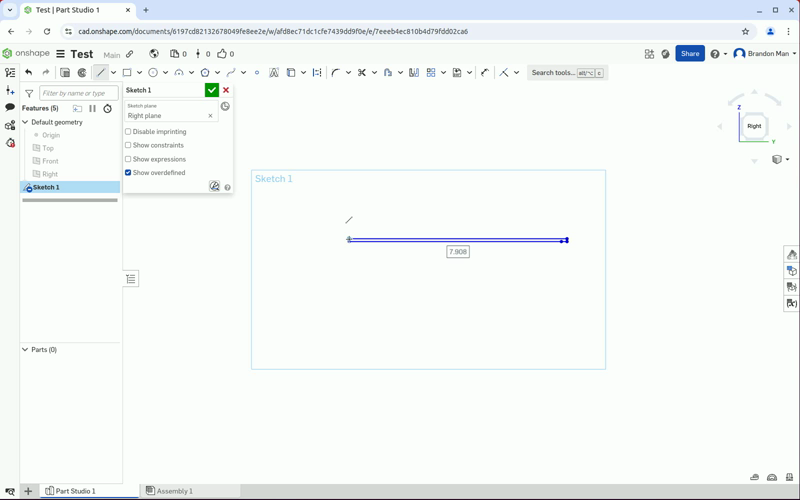
scroll(-6)
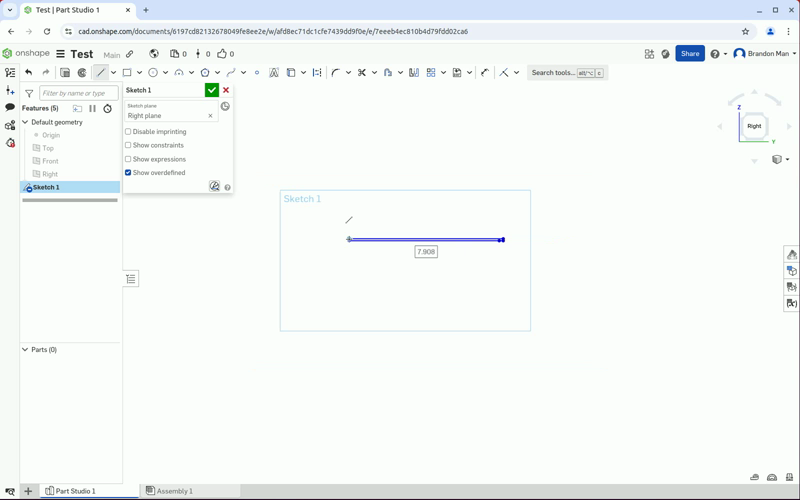
scroll(-6)
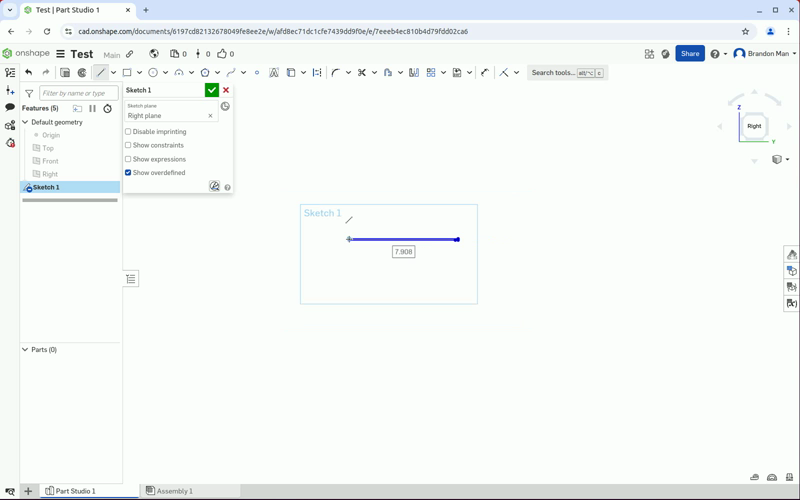
scroll(-6)
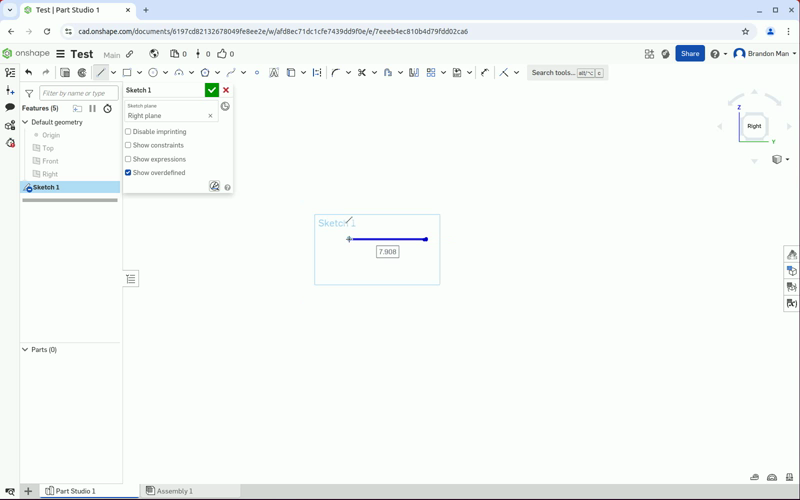
scroll(-6)
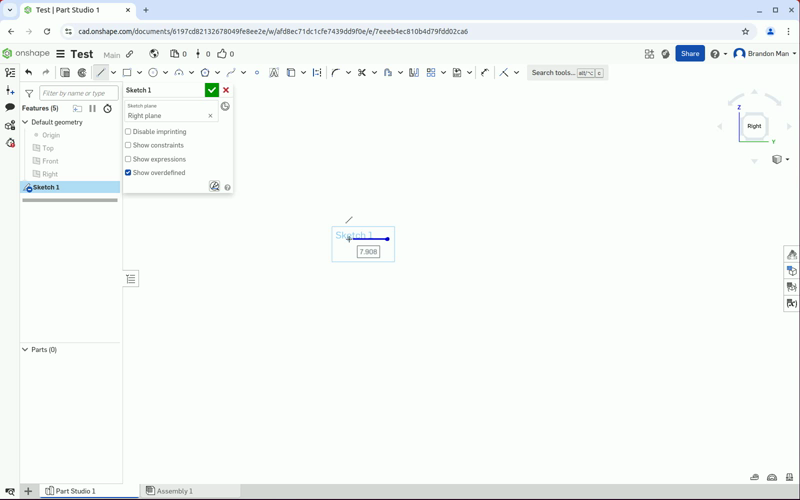
key_up(shift)
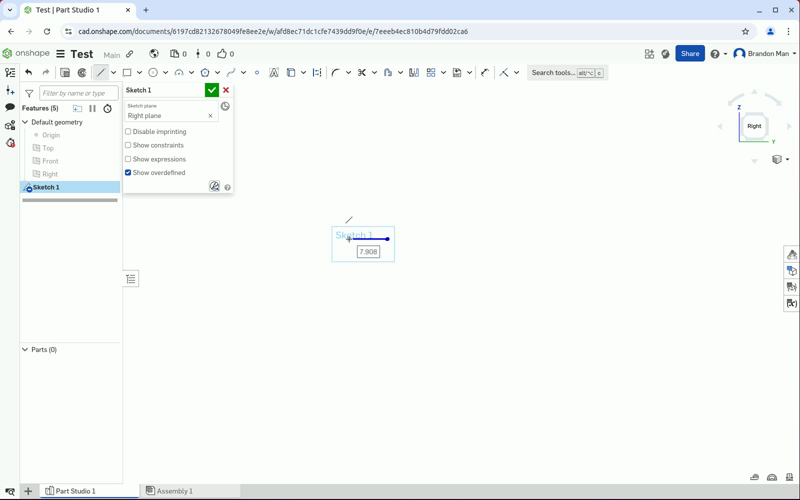
mouse_move(379, 238)
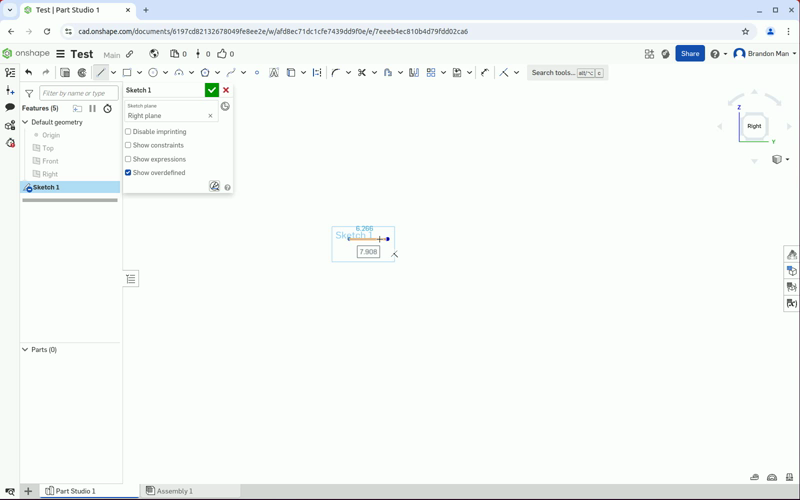
key_down(shift)
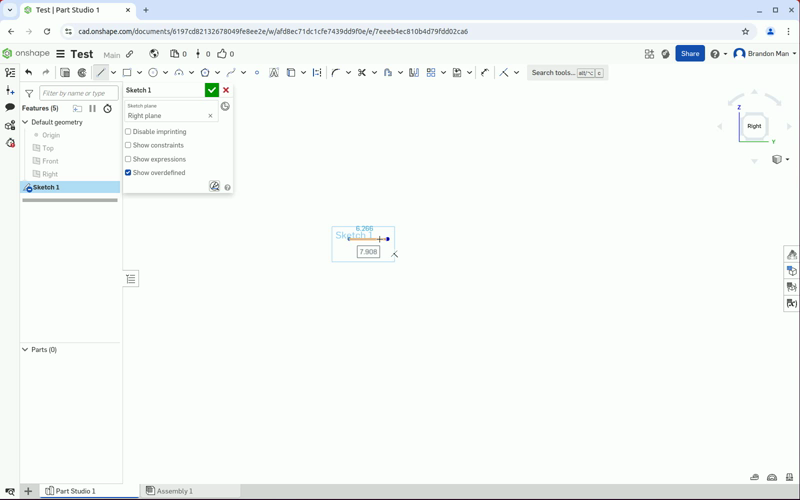
mouse_move(349, 239)
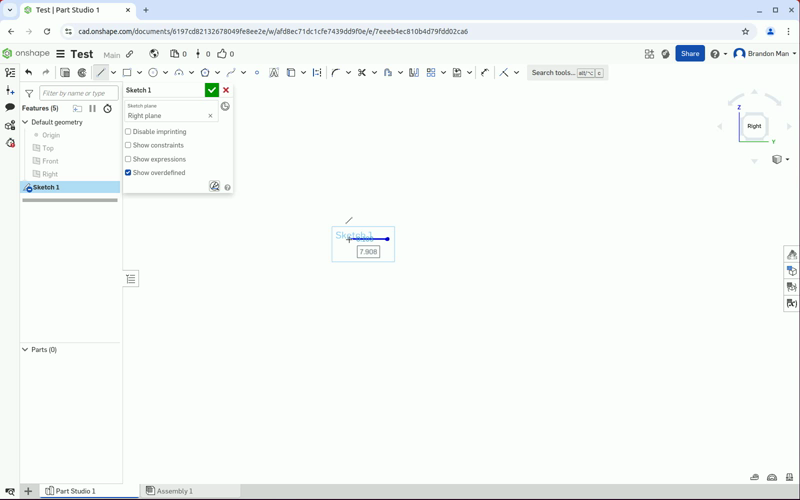
scroll(6)
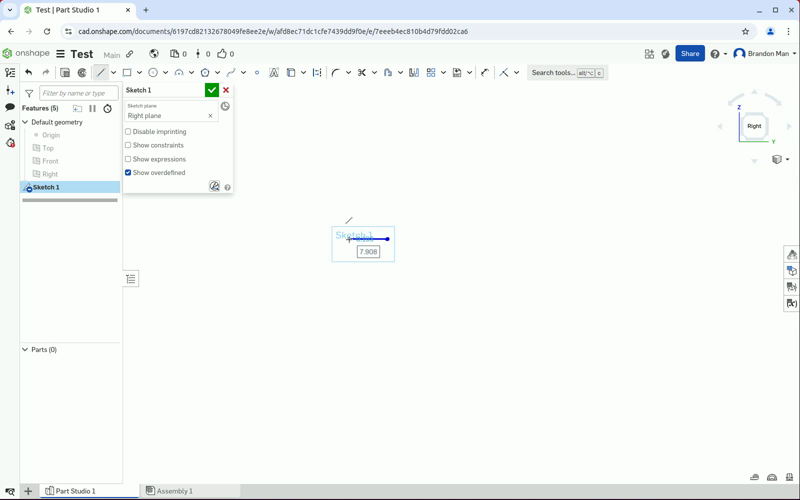
scroll(6)
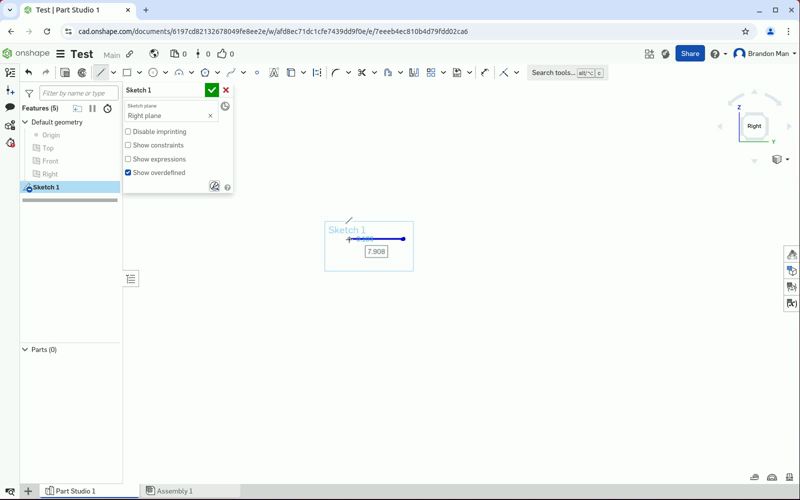
scroll(6)
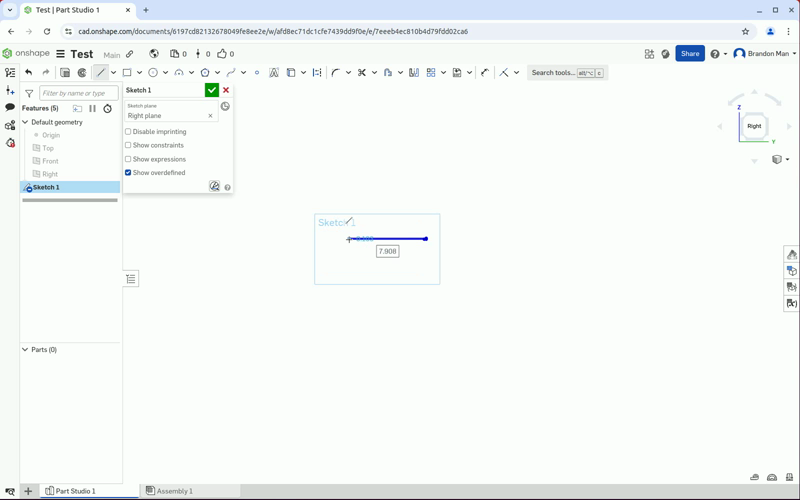
scroll(6)
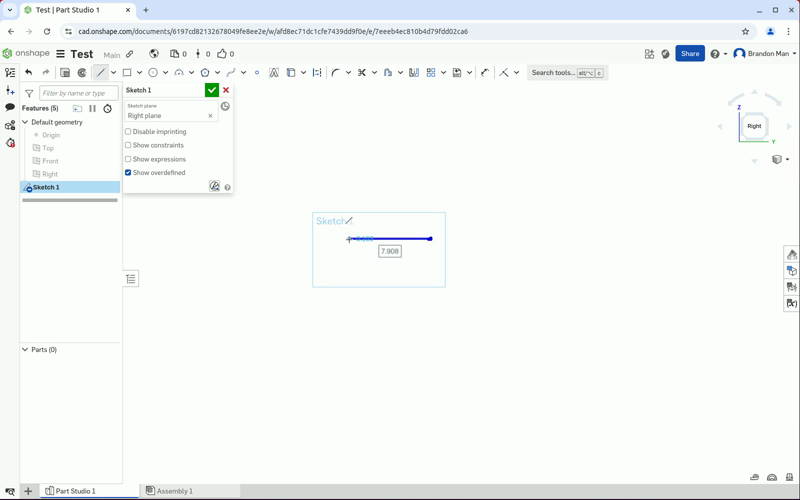
scroll(6)
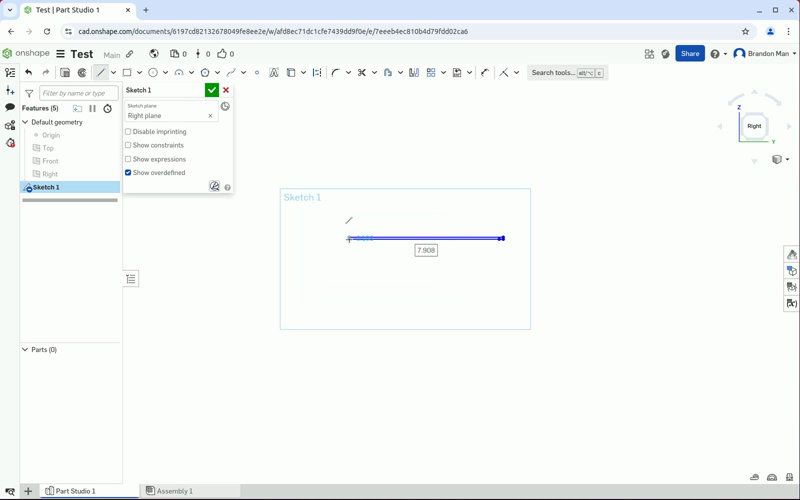
scroll(6)
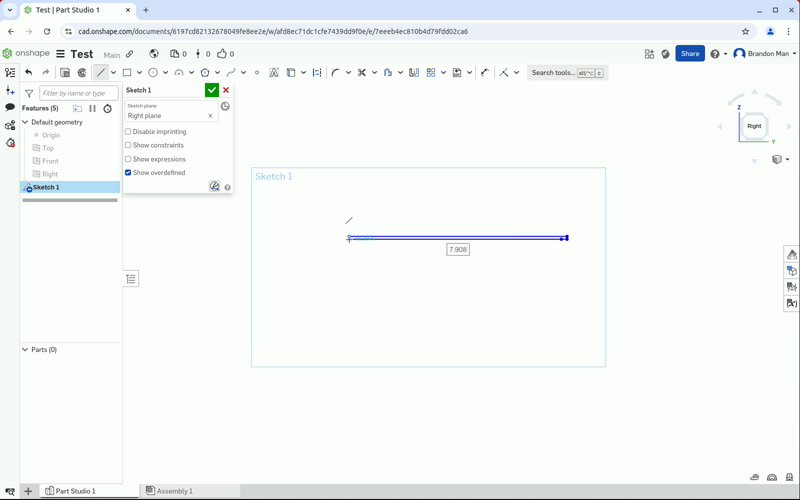
scroll(6)
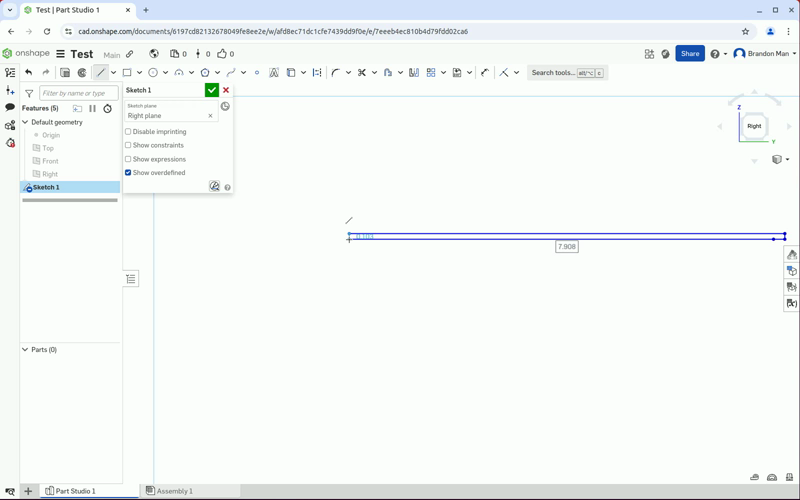
key_up(shift)
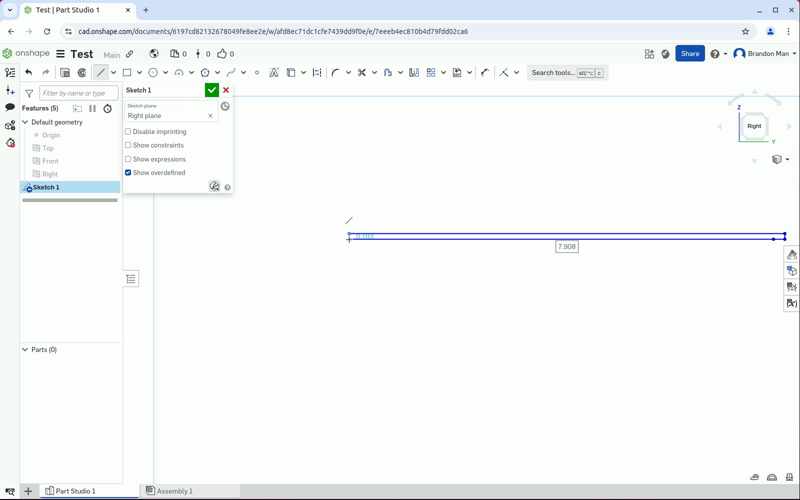
click(349, 239)
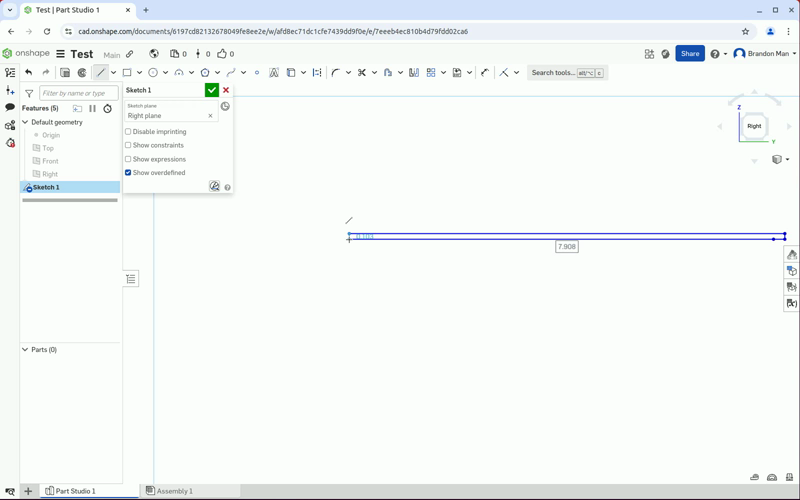
scroll(-6)
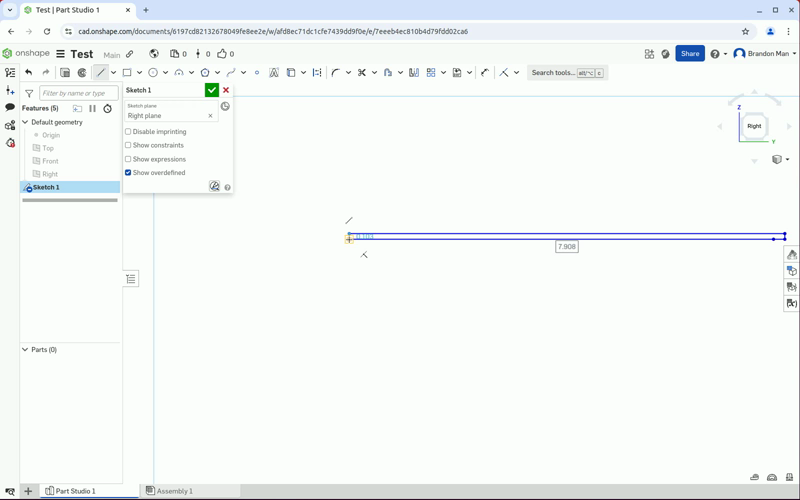
scroll(-6)
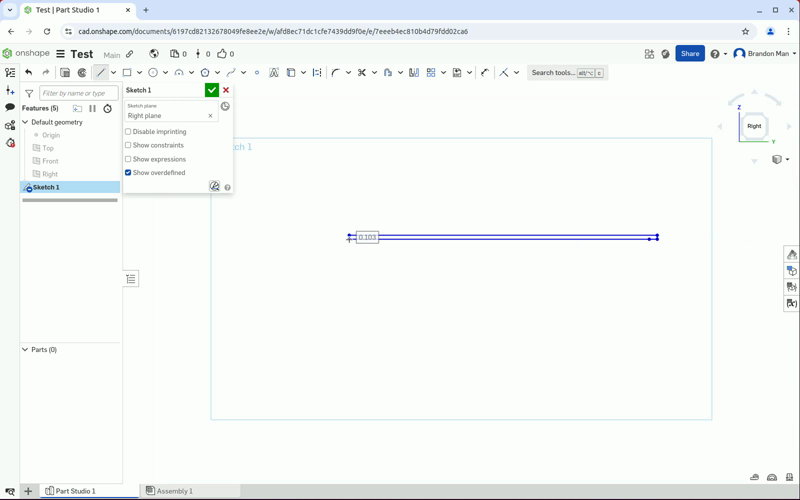
scroll(-6)
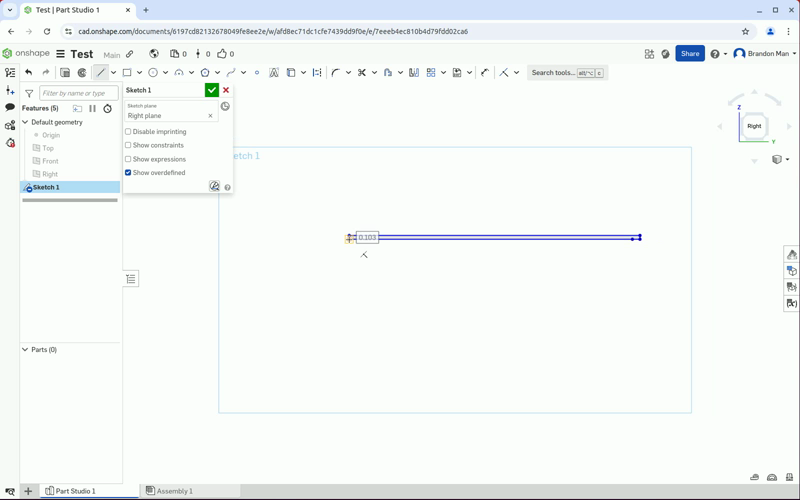
scroll(-6)
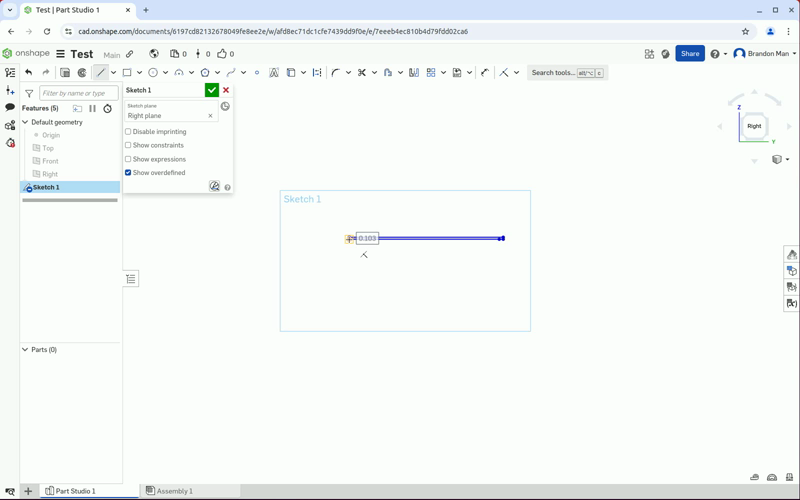
scroll(-6)
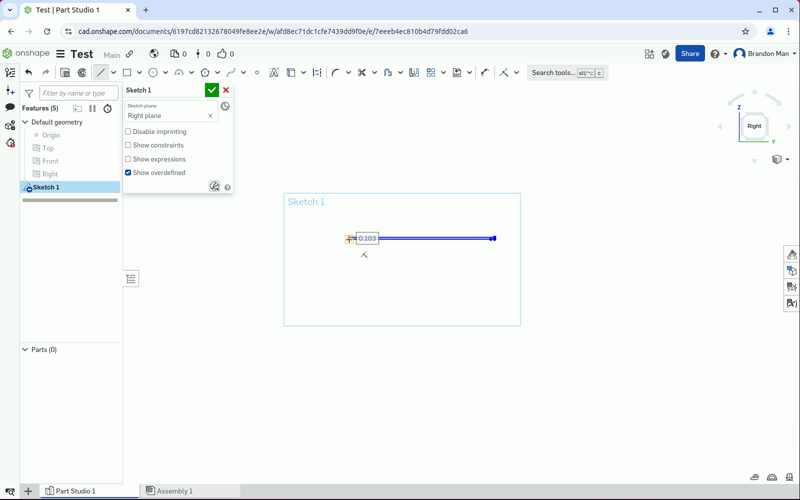
scroll(-6)
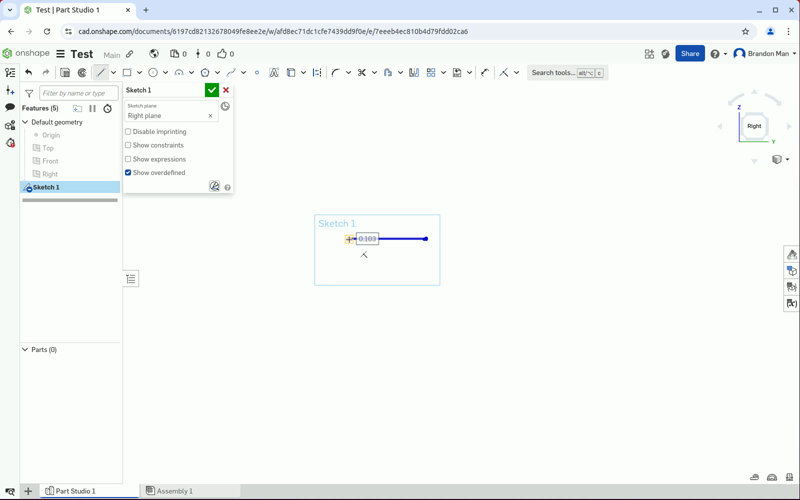
scroll(-6)
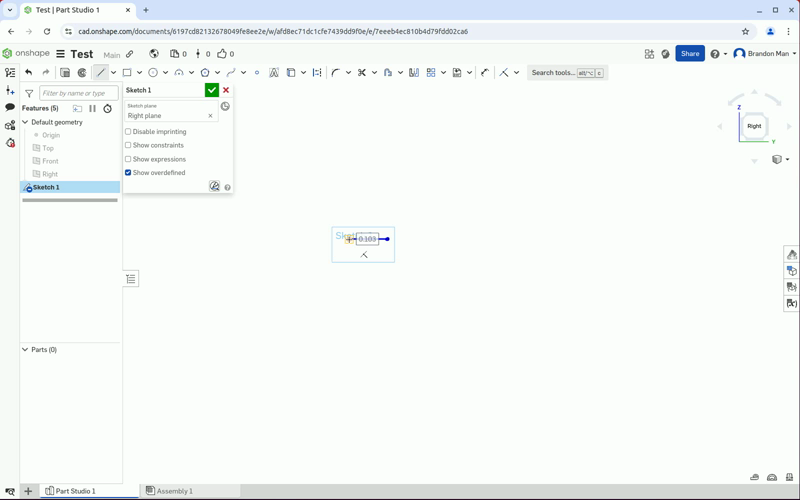
key(esc)
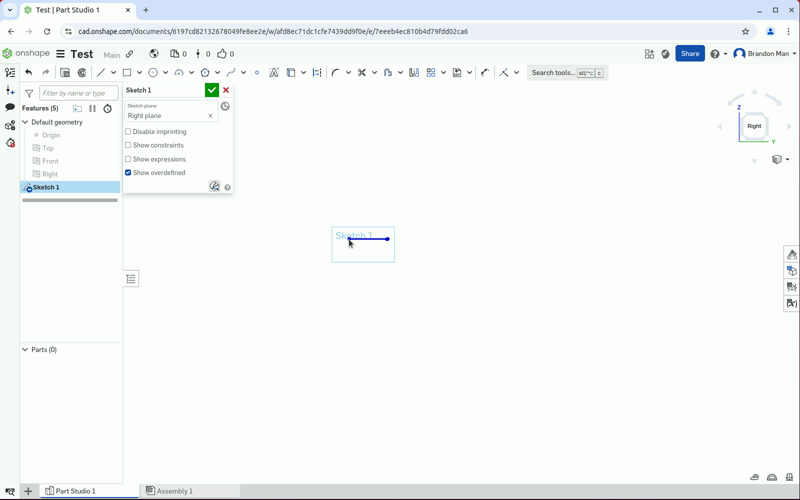
mouse_move(355, 239)
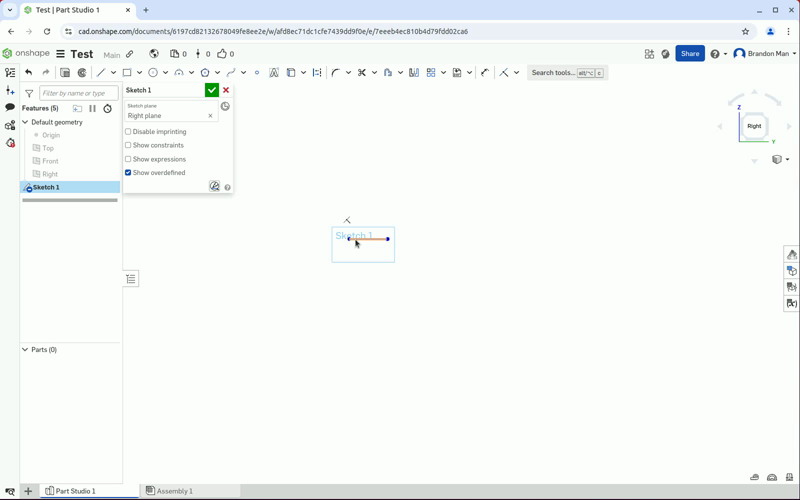
scroll(6)
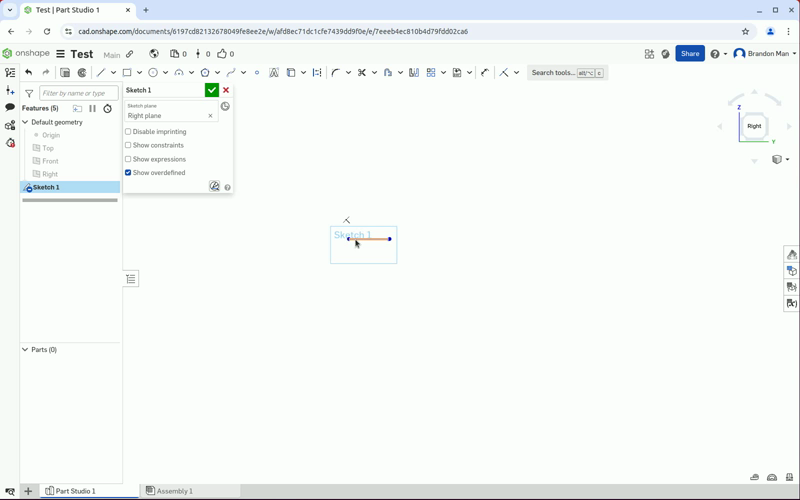
scroll(6)
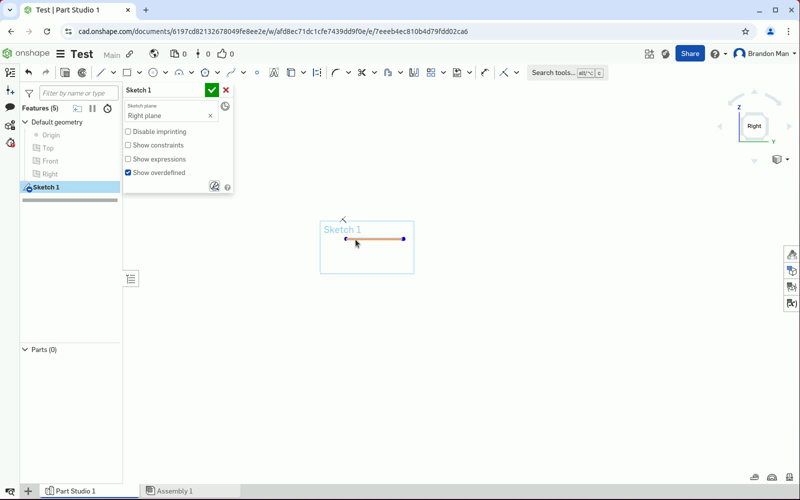
scroll(6)
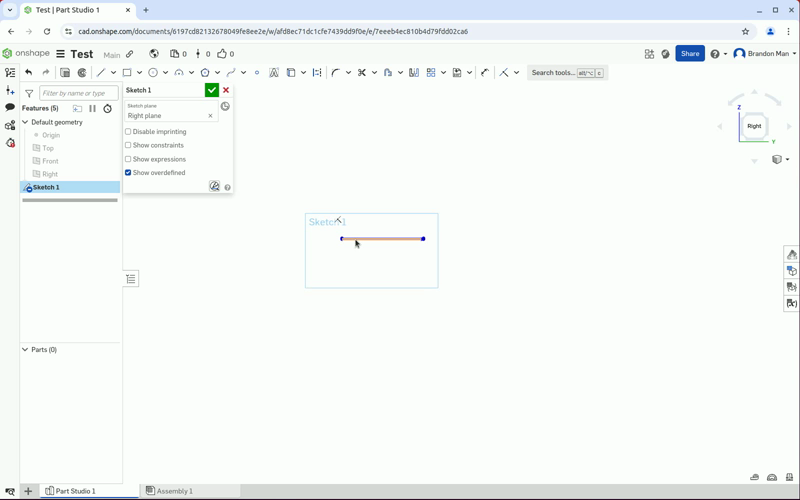
scroll(6)
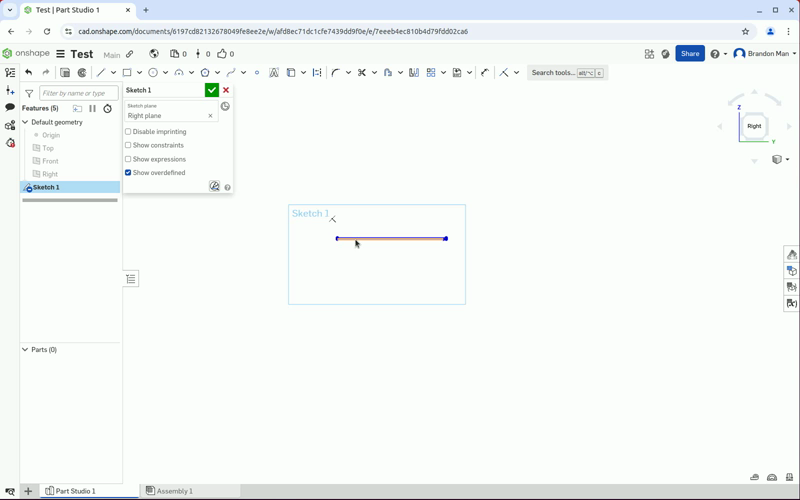
scroll(6)
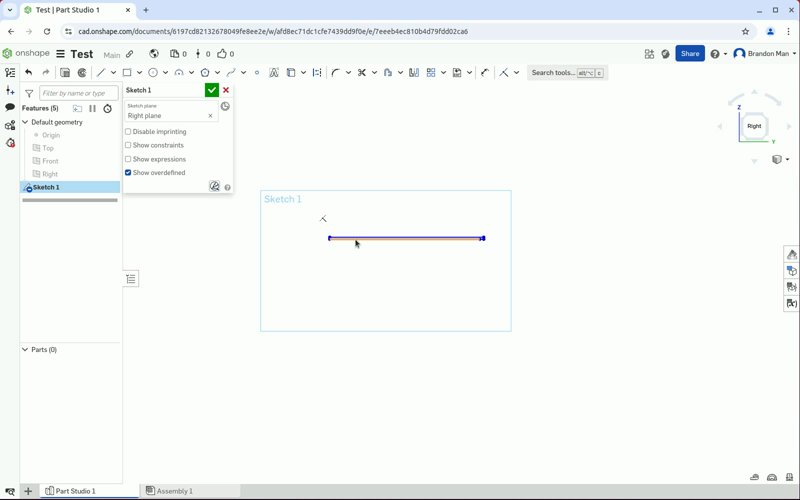
scroll(6)
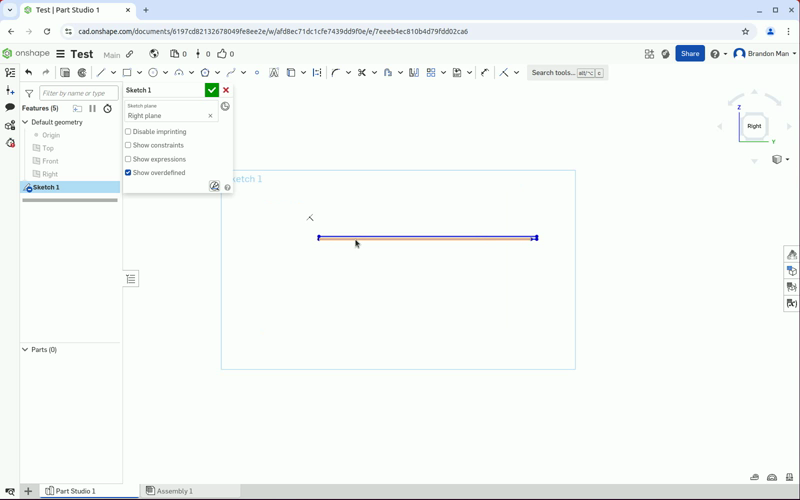
scroll(6)
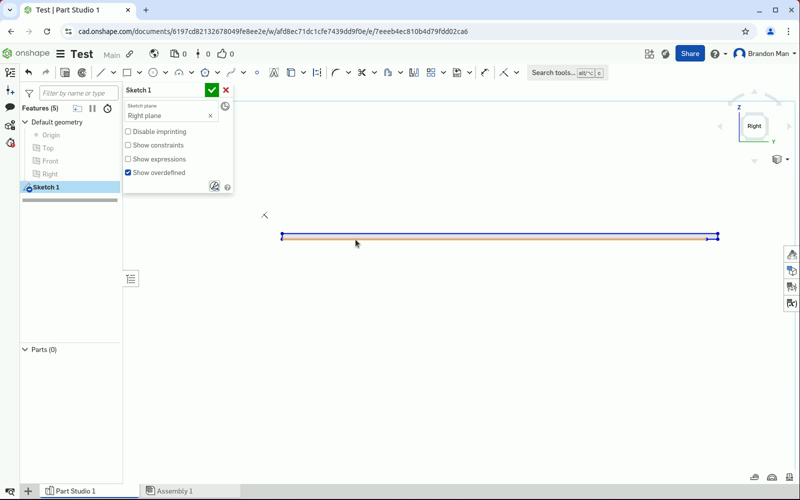
click(355, 239)
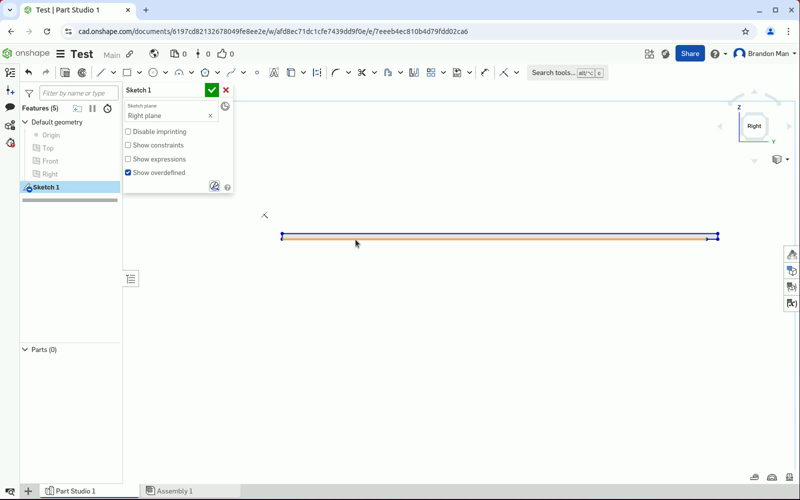
scroll(-6)
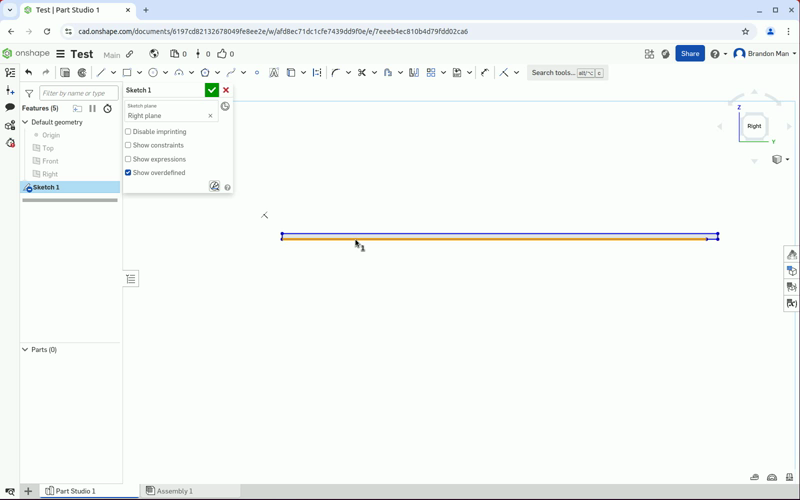
scroll(-6)
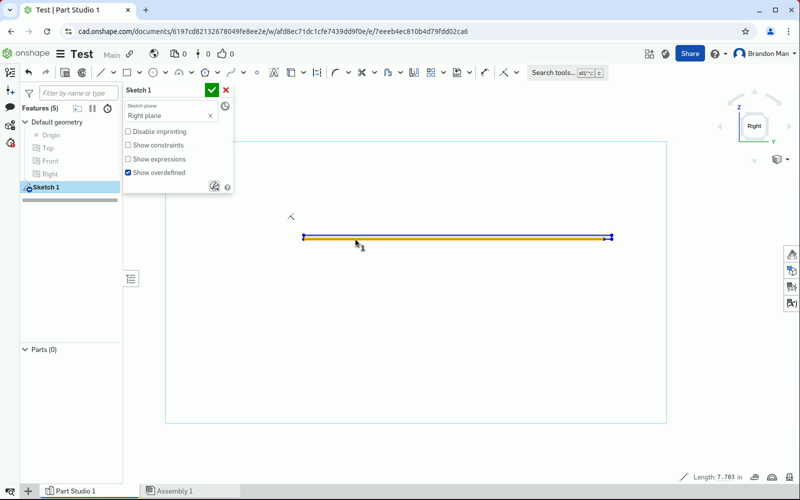
scroll(-6)
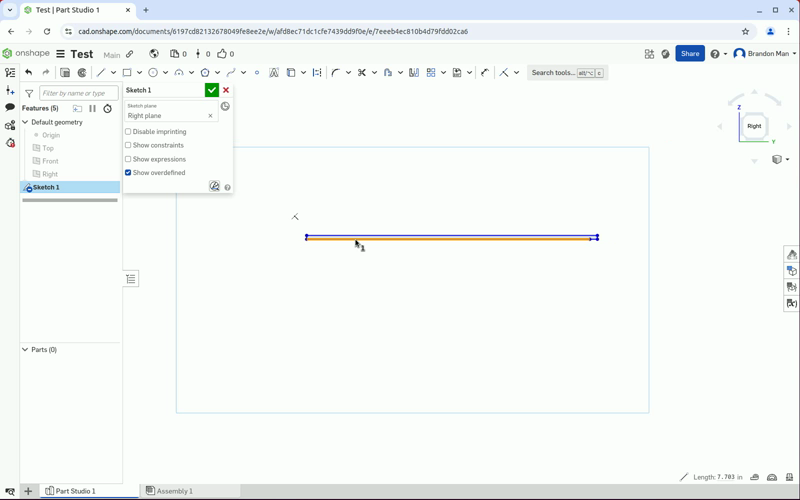
scroll(-6)
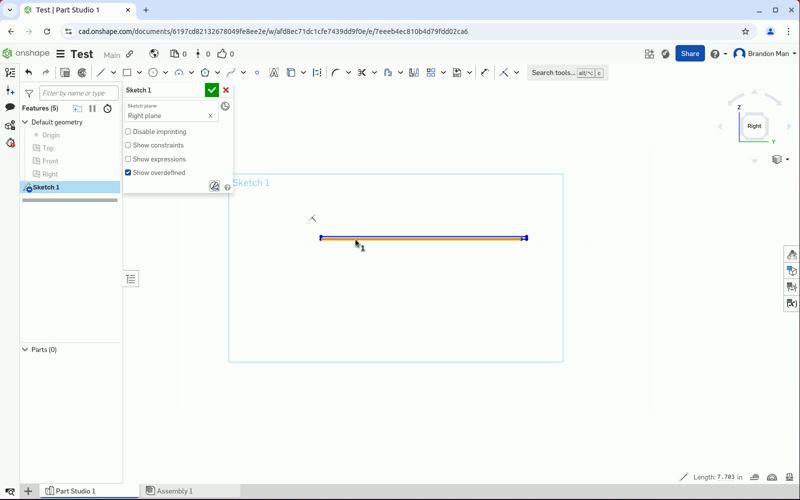
scroll(-6)
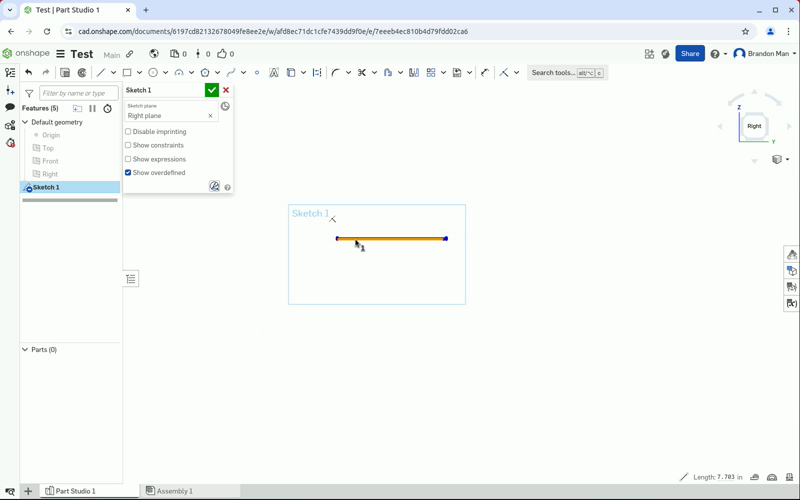
scroll(-6)
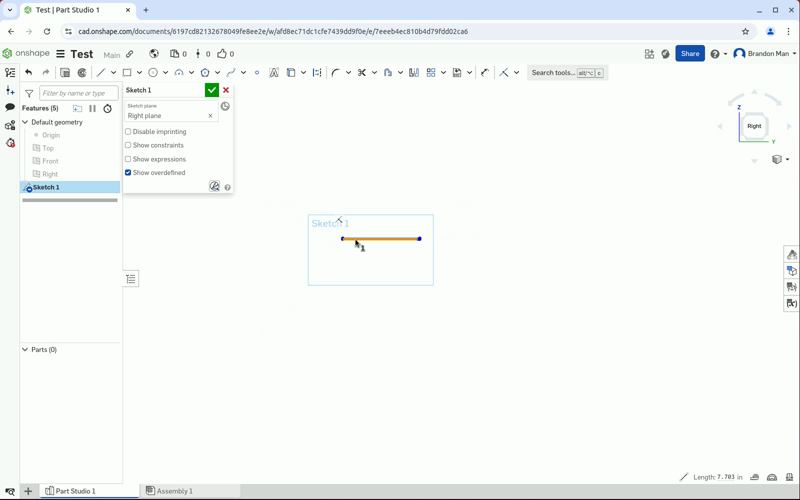
scroll(-6)
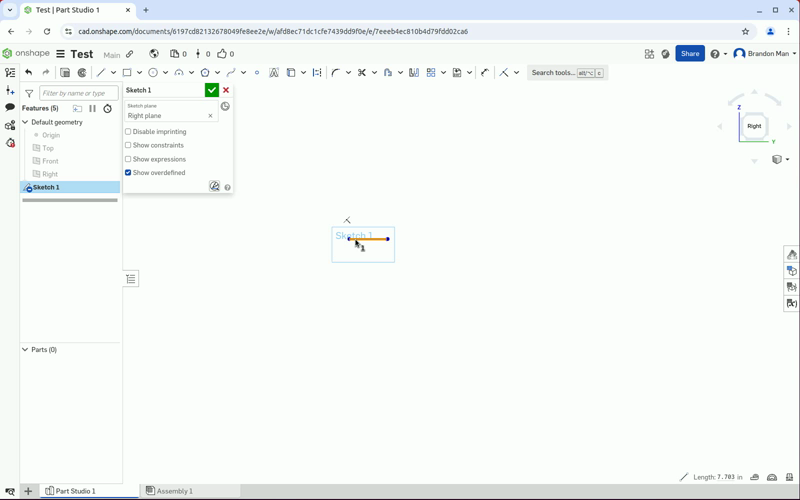
mouse_move(73, 352)
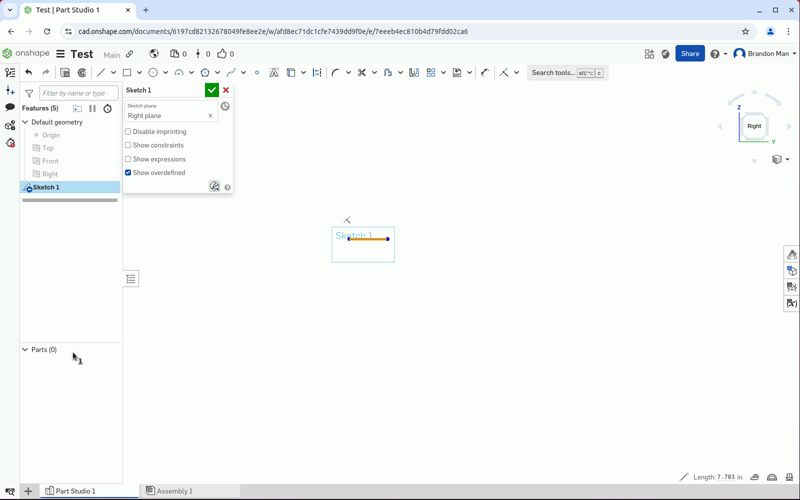
key(shift+y)
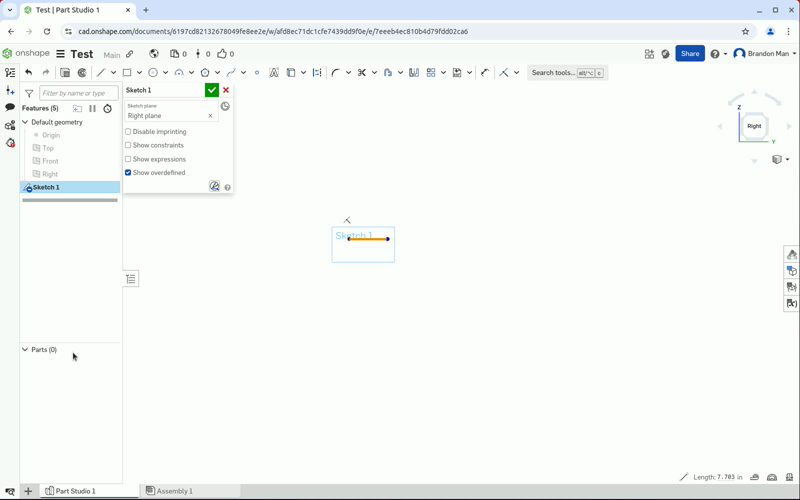
key(shift+e)
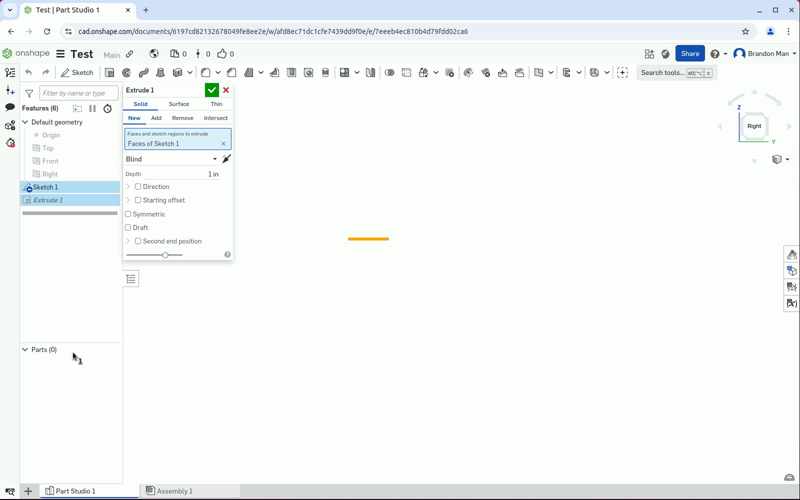
mouse_move(143, 106)
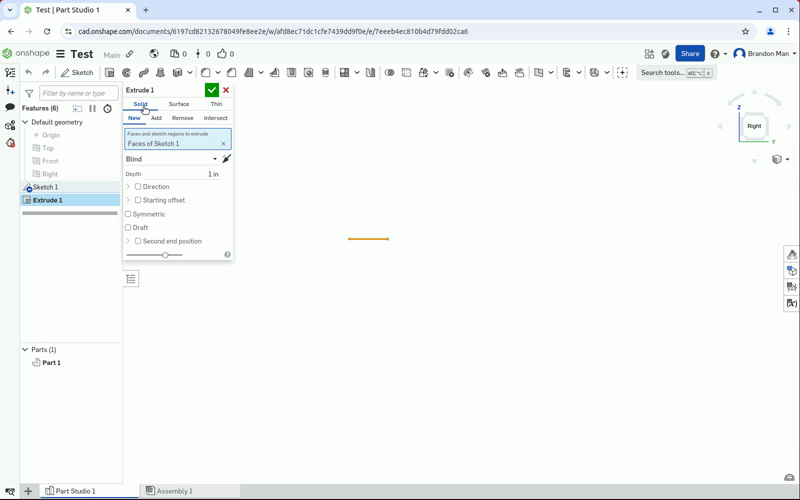
click(143, 106)
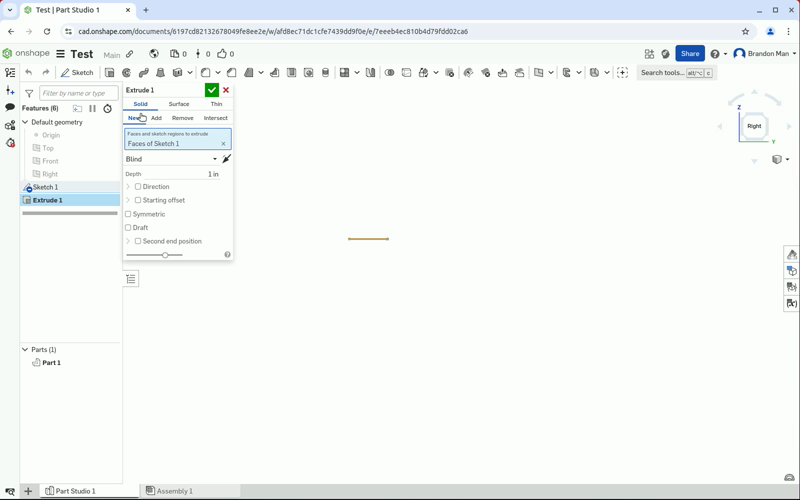
mouse_move(137, 120)
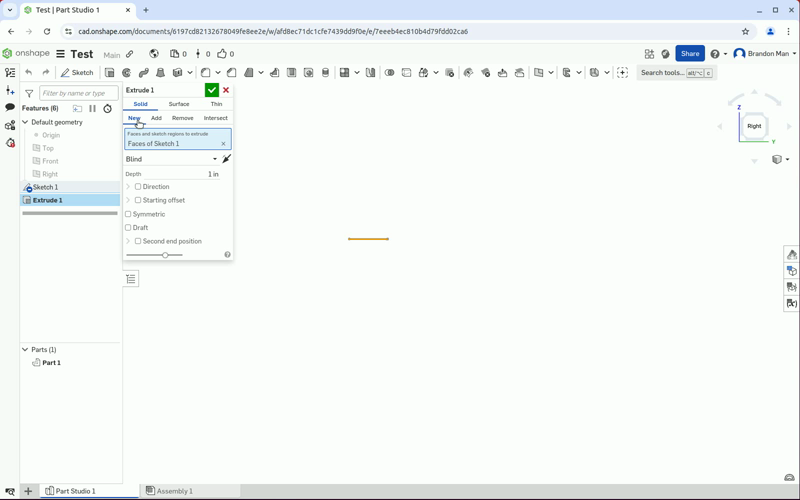
click(137, 120)
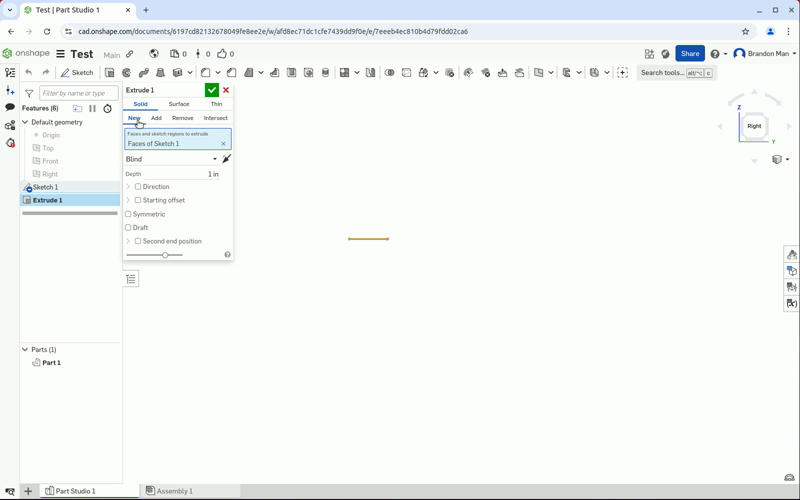
key(tab, 4)
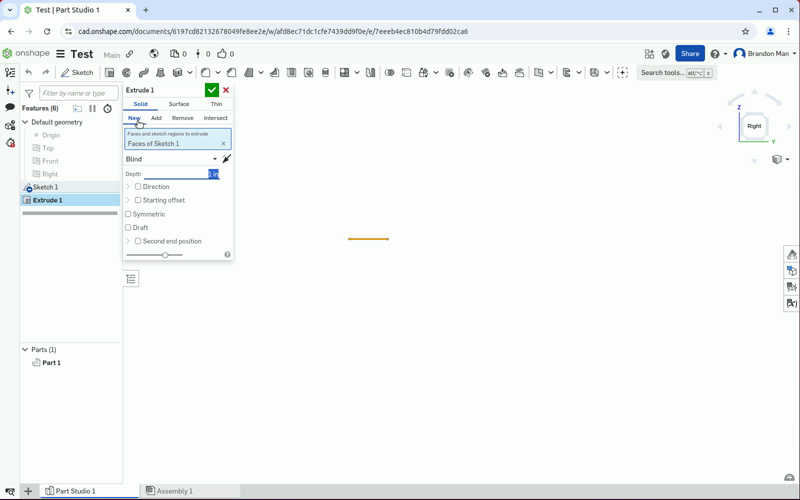
text(0.241)
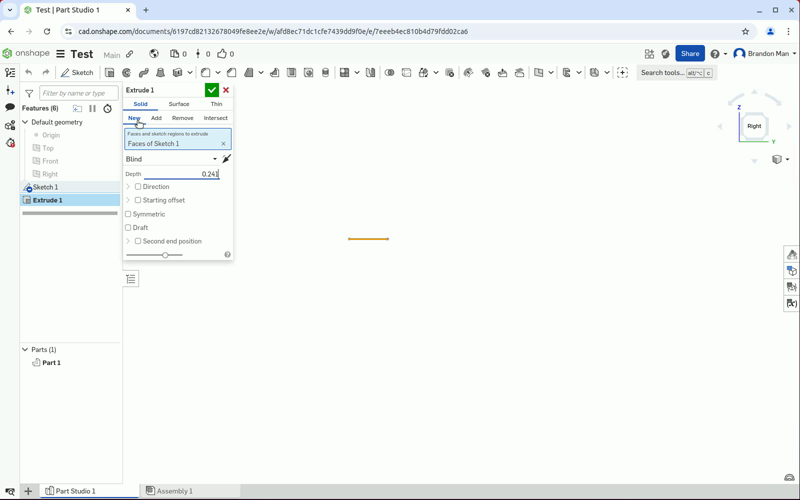
key(enter)
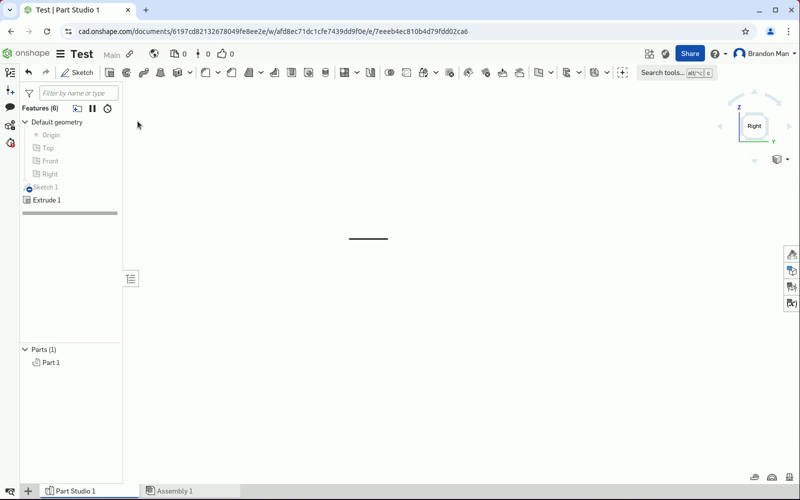
key(shift+h)
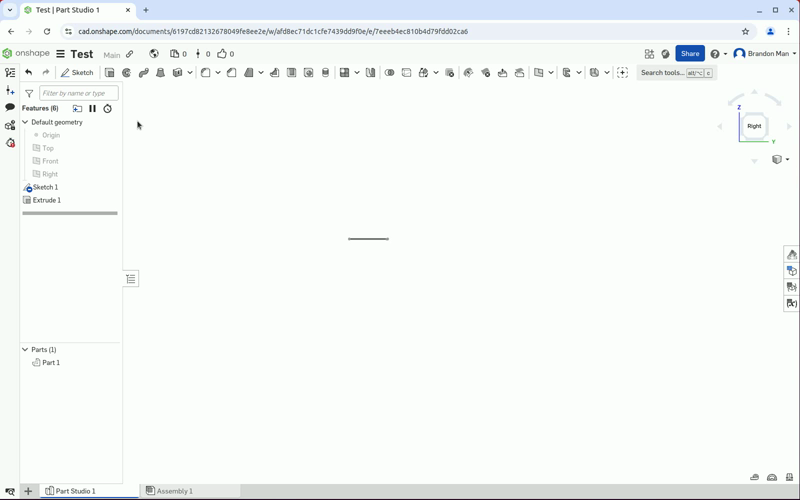
key(shift+h)
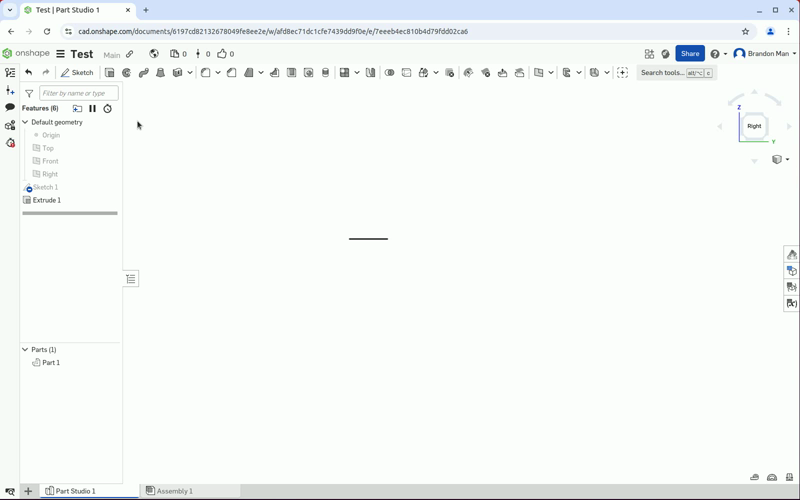
mouse_move(73, 189)
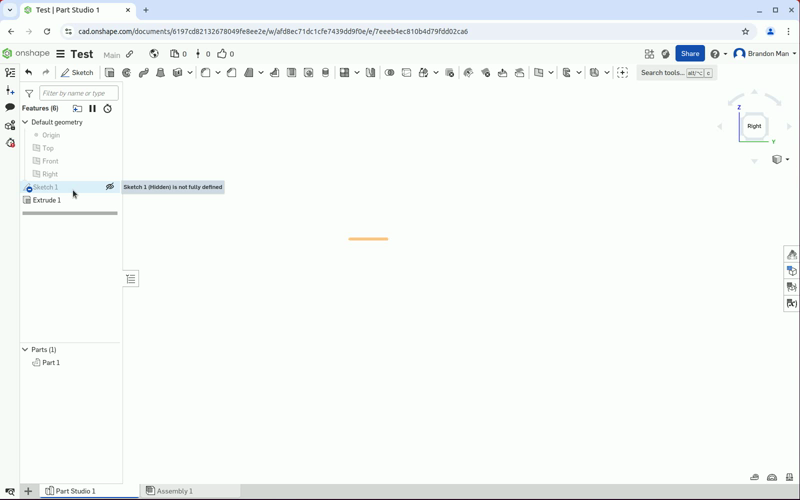
click(73, 189)
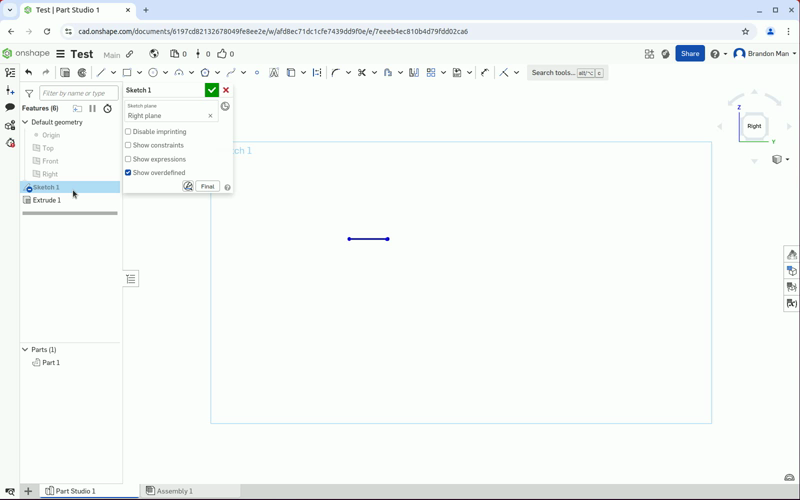
mouse_move(229, 92)
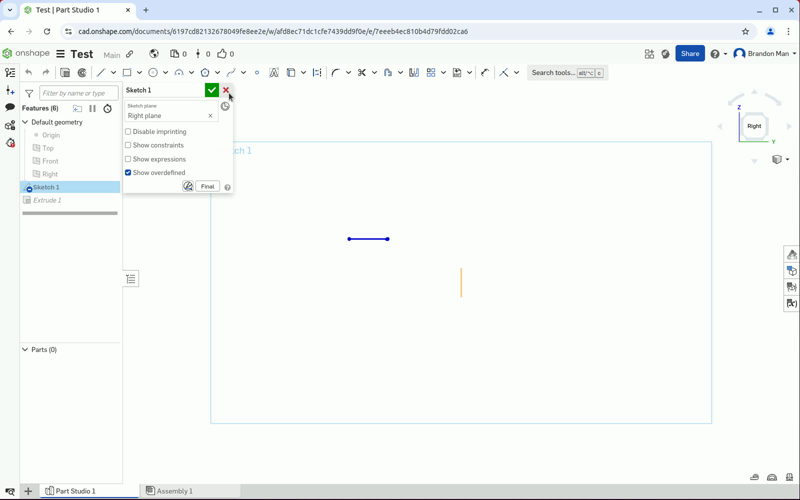
click(229, 92)
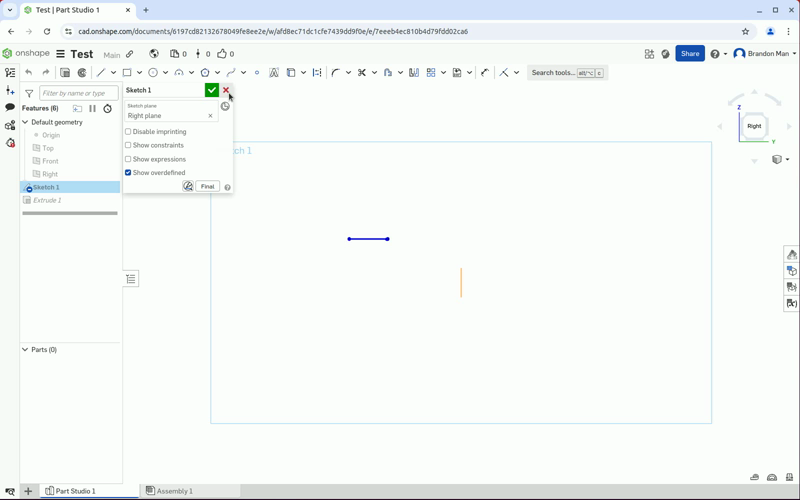
key(shift+s)
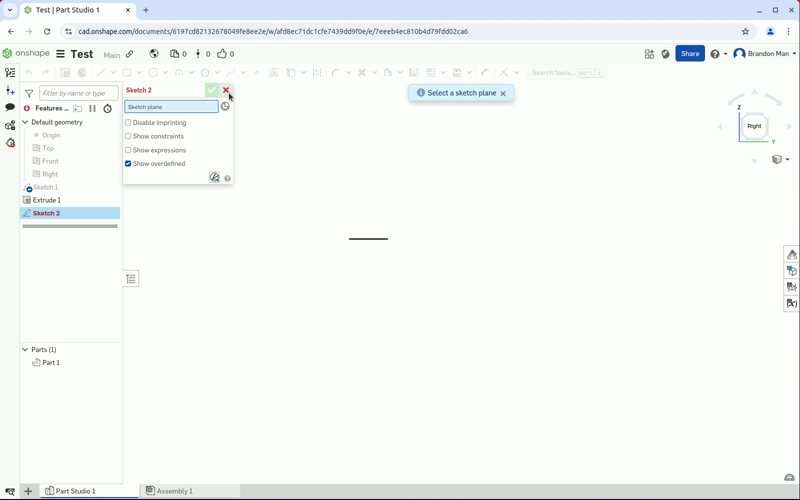
mouse_move(73, 176)
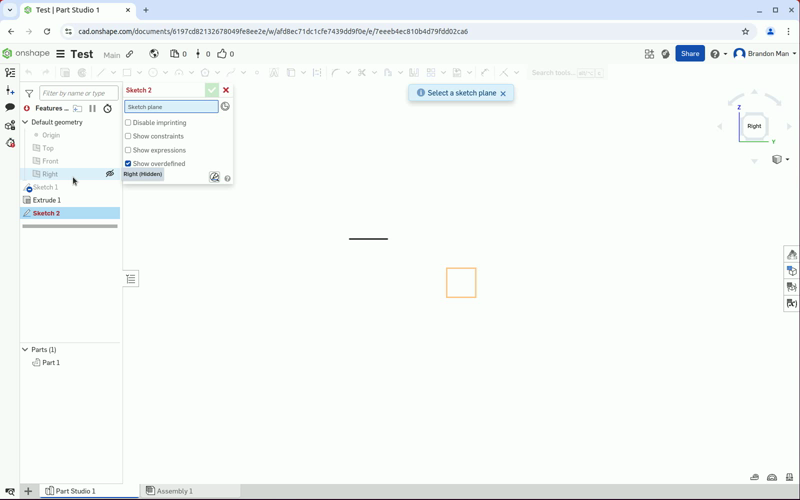
click(73, 176)
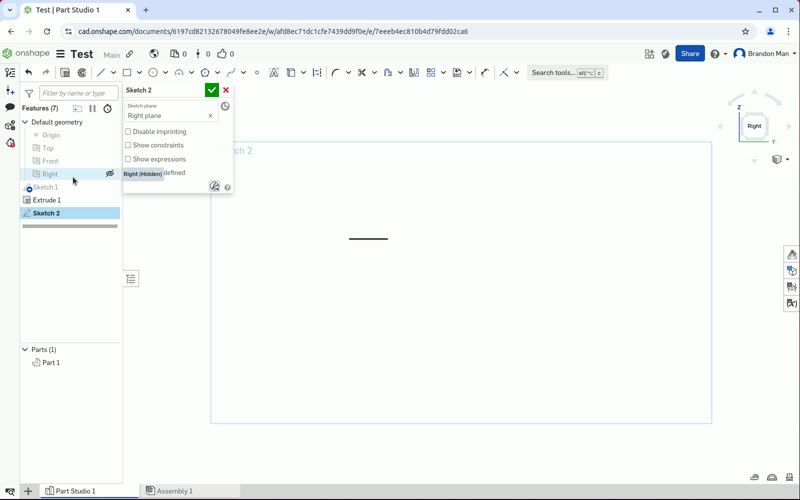
mouse_move(73, 352)
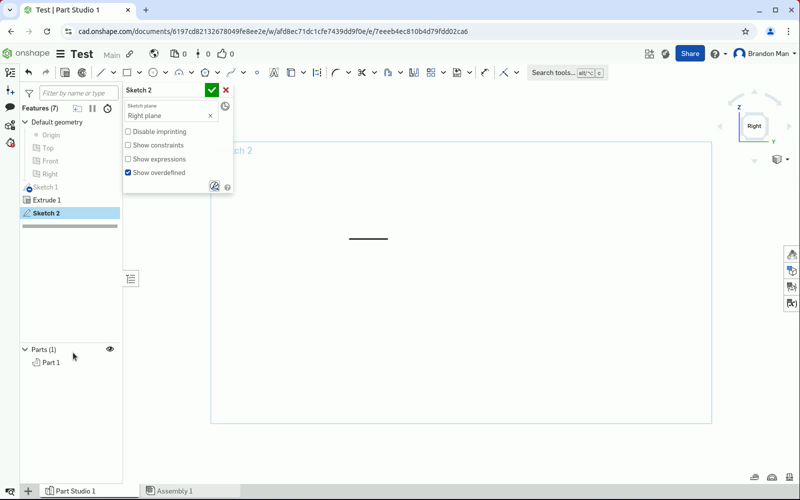
key(y)
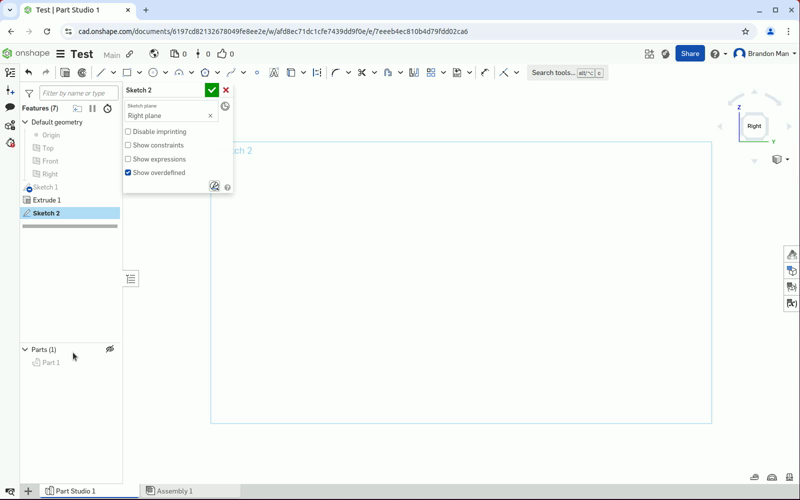
key(l)
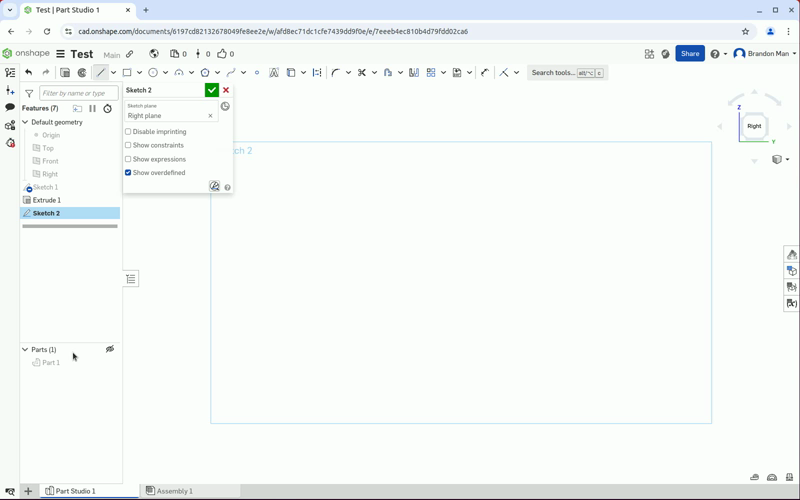
key_down(shift)
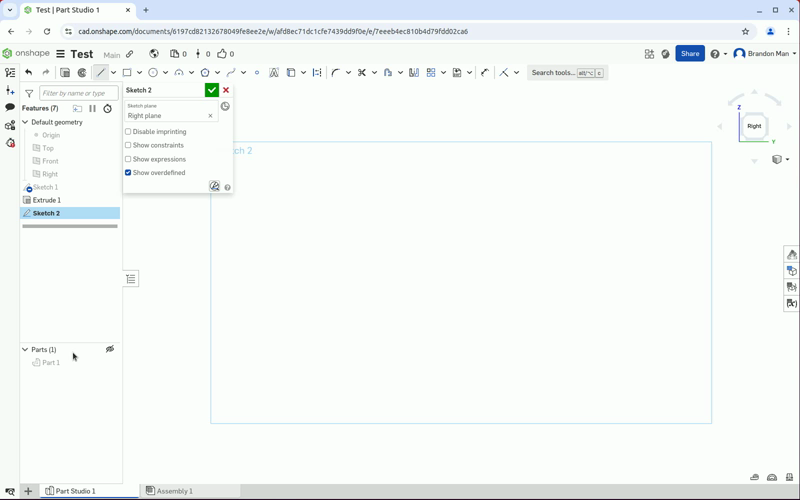
mouse_move(348, 268)
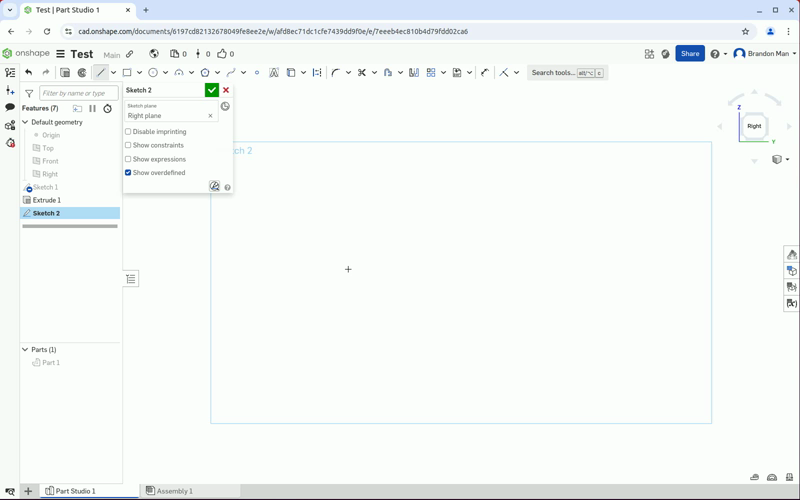
click(348, 268)
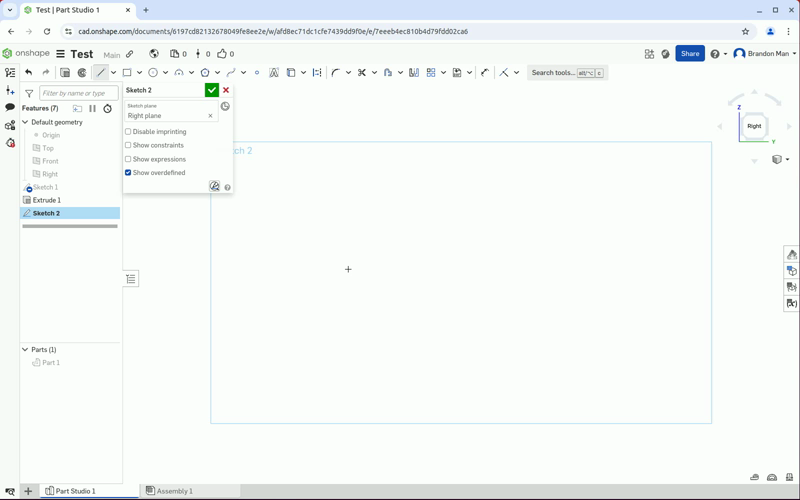
key_up(shift)
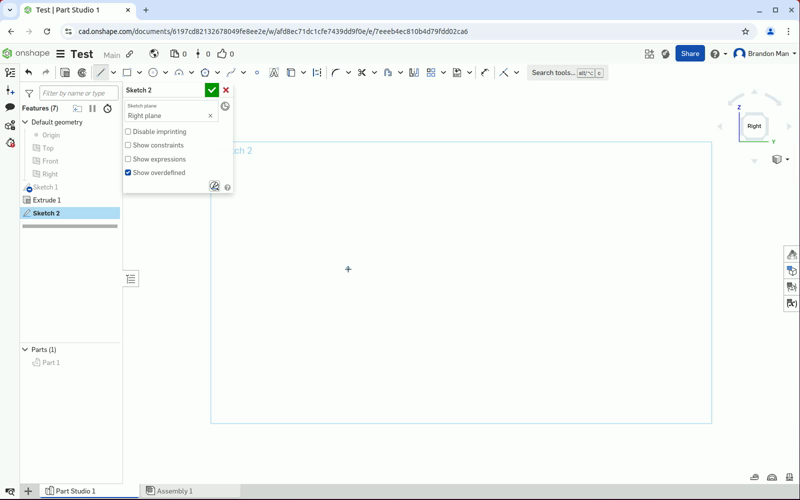
key_down(shift)
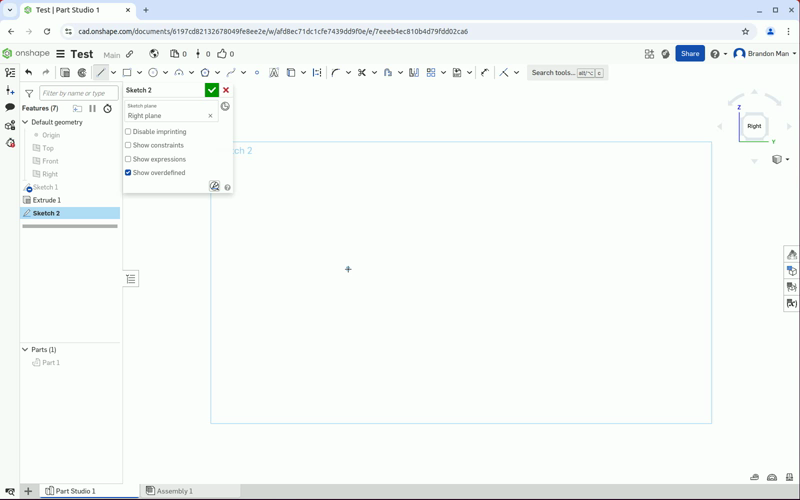
mouse_move(378, 268)
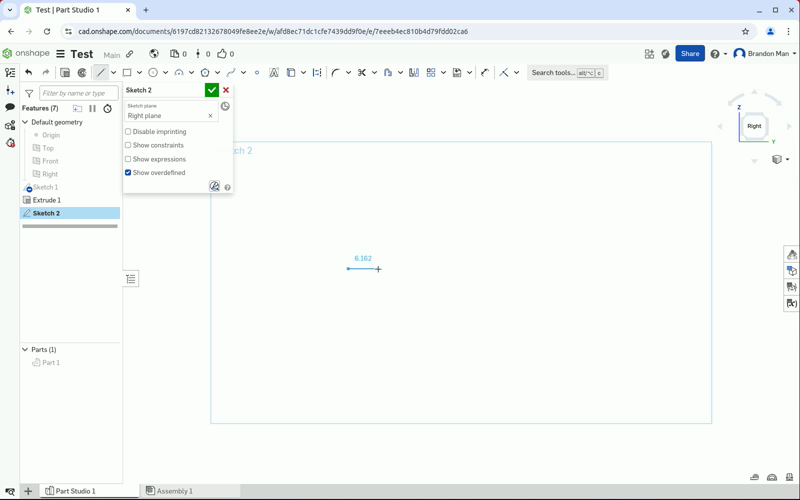
mouse_move(349, 268)
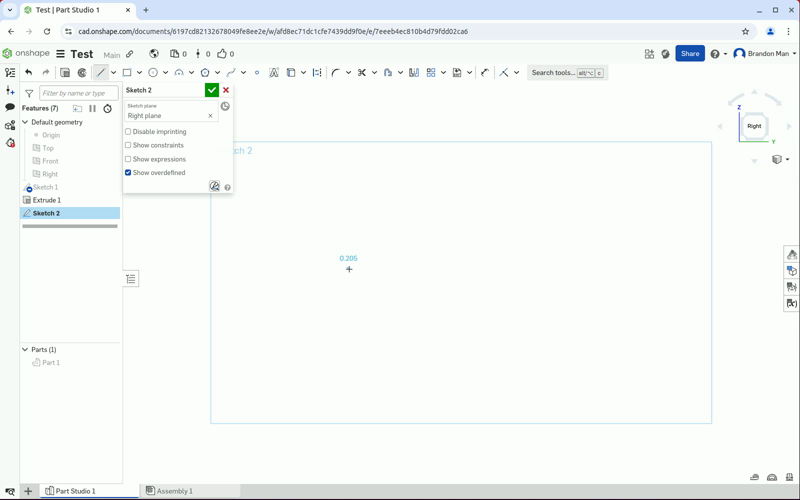
scroll(6)
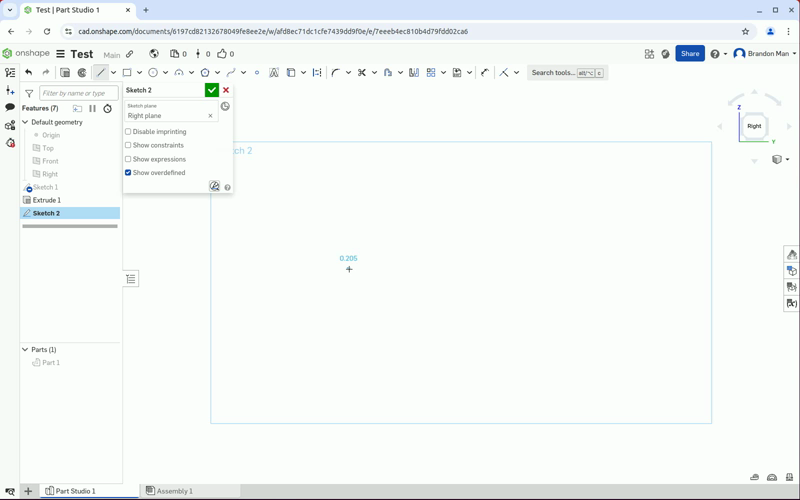
scroll(6)
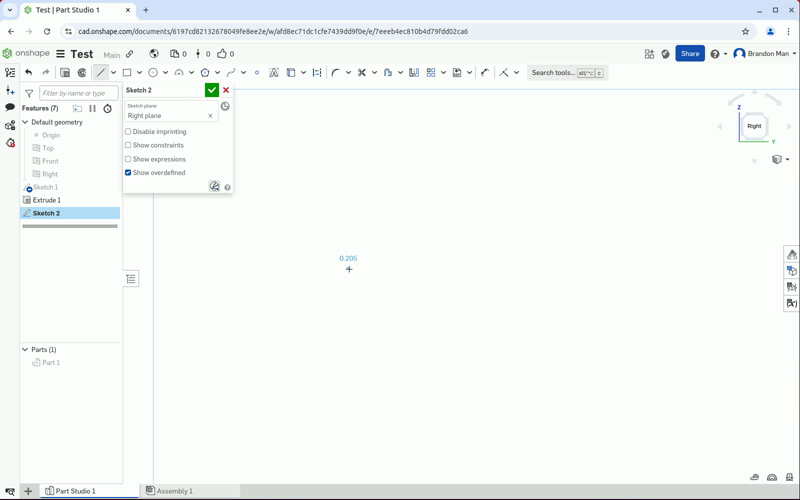
scroll(6)
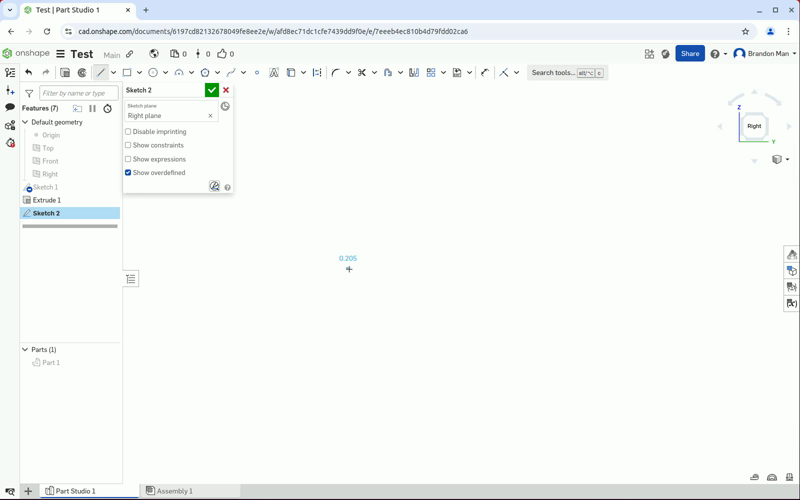
scroll(6)
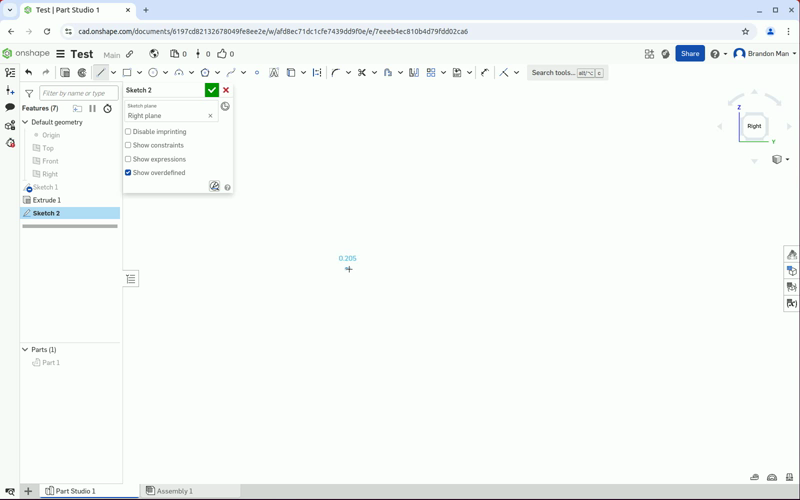
scroll(6)
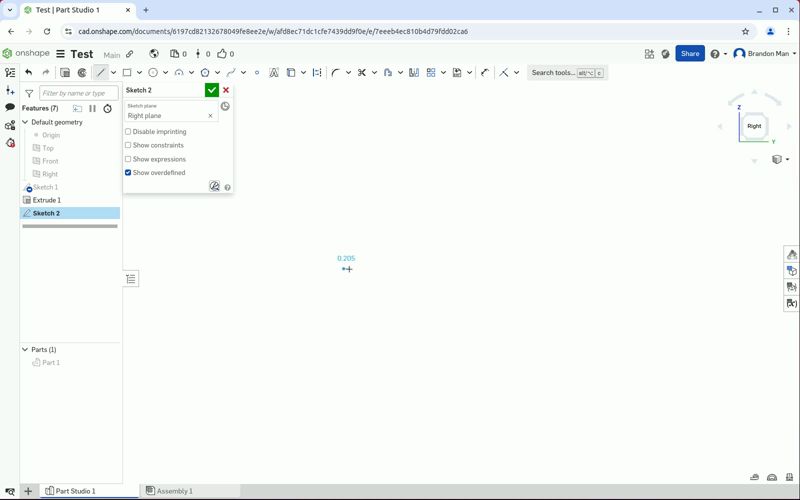
scroll(6)
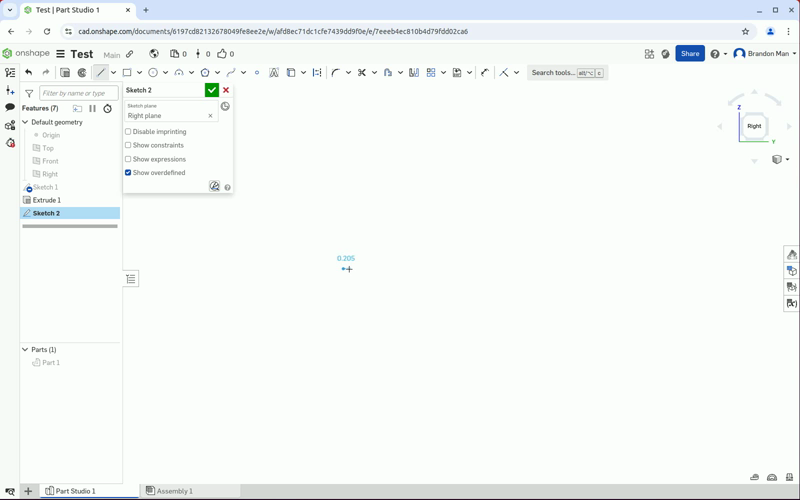
scroll(6)
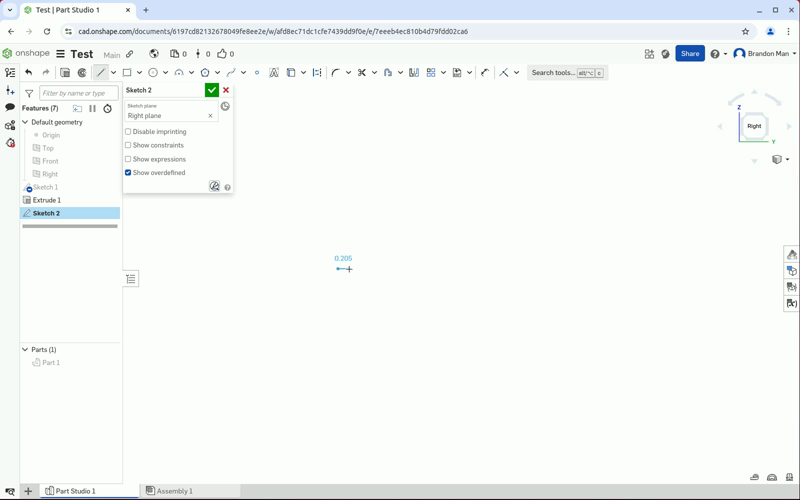
click(349, 268)
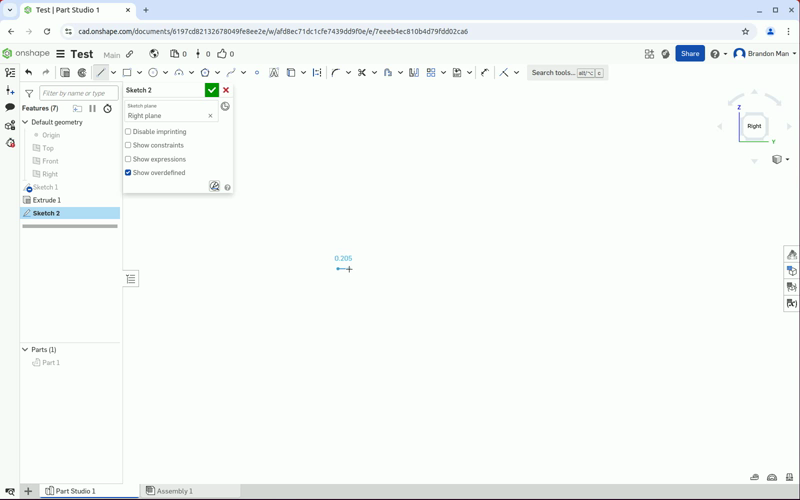
scroll(-6)
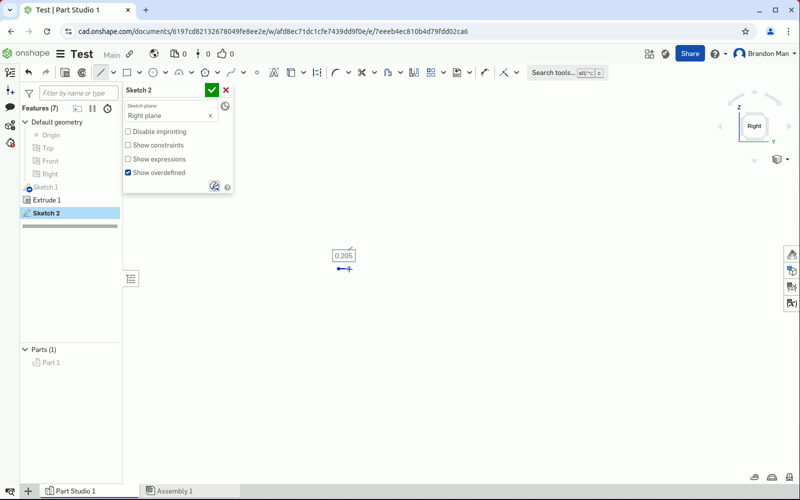
scroll(-6)
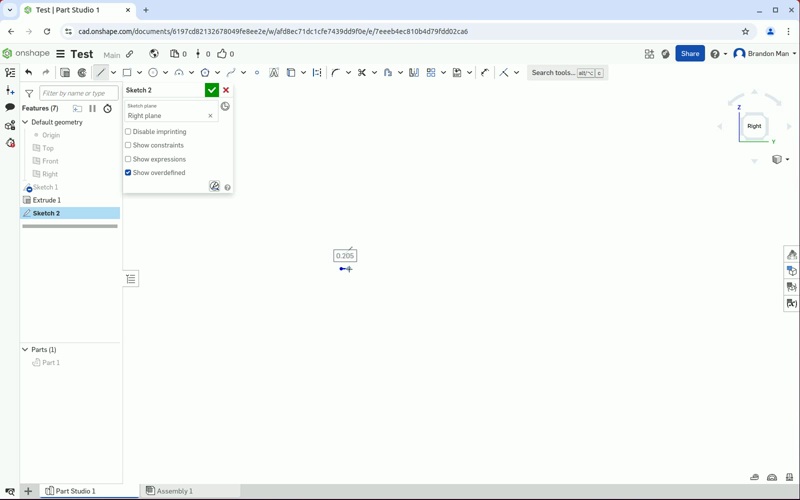
scroll(-6)
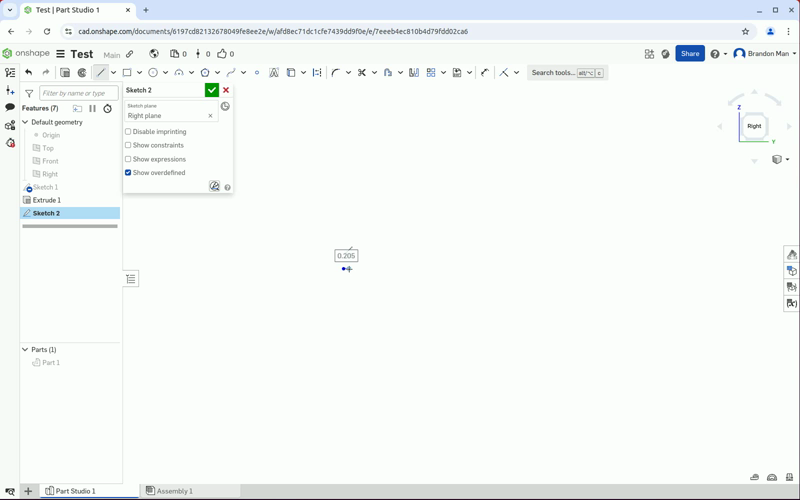
scroll(-6)
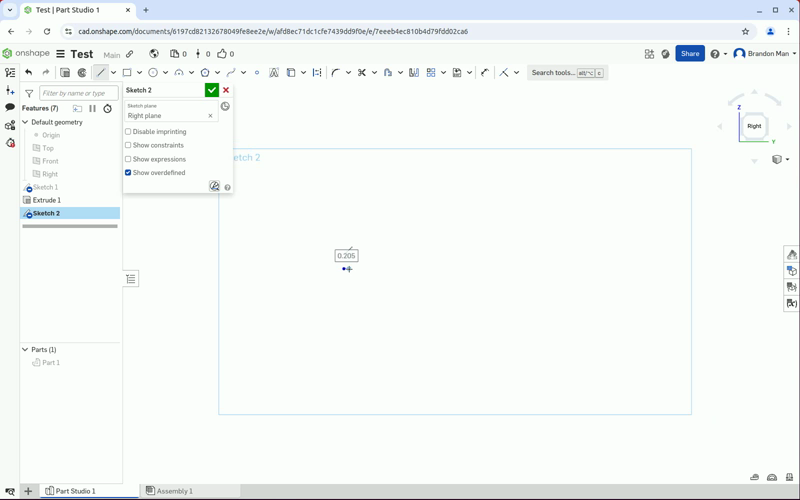
scroll(-6)
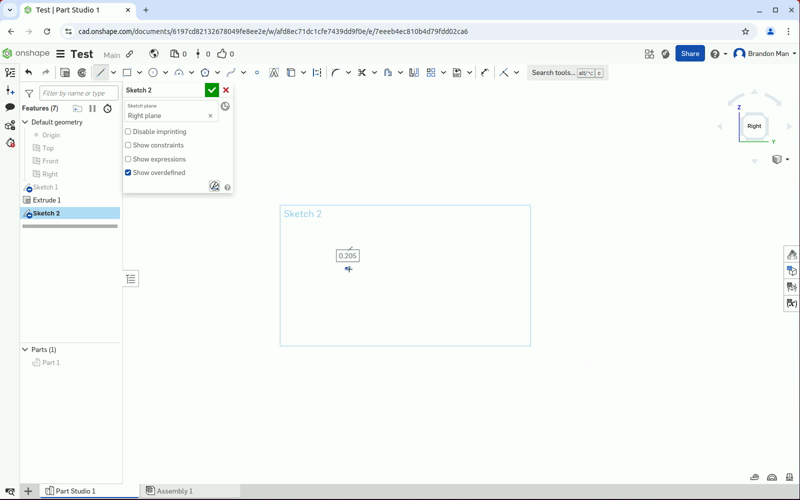
scroll(-6)
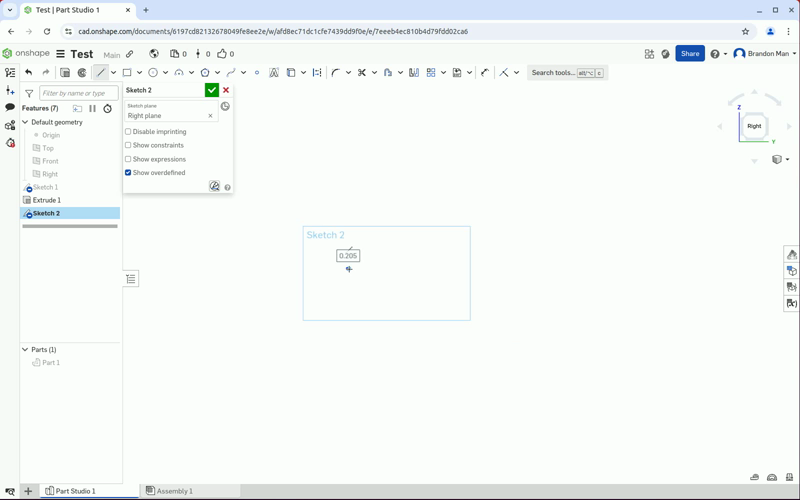
scroll(-6)
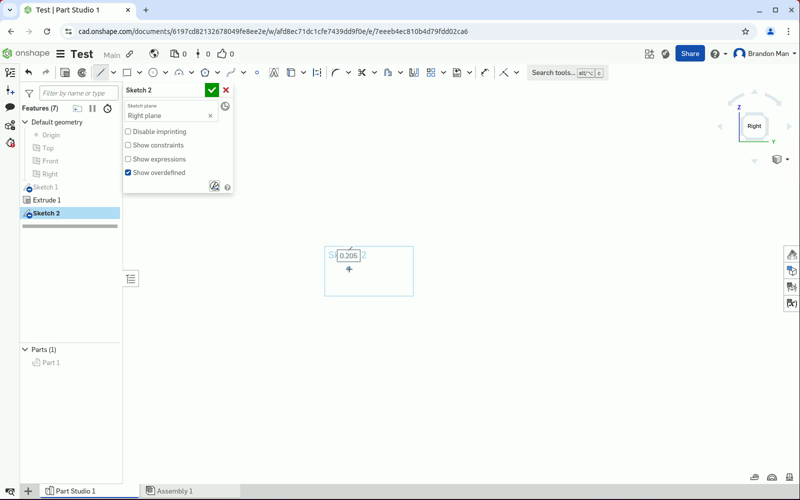
key_up(shift)
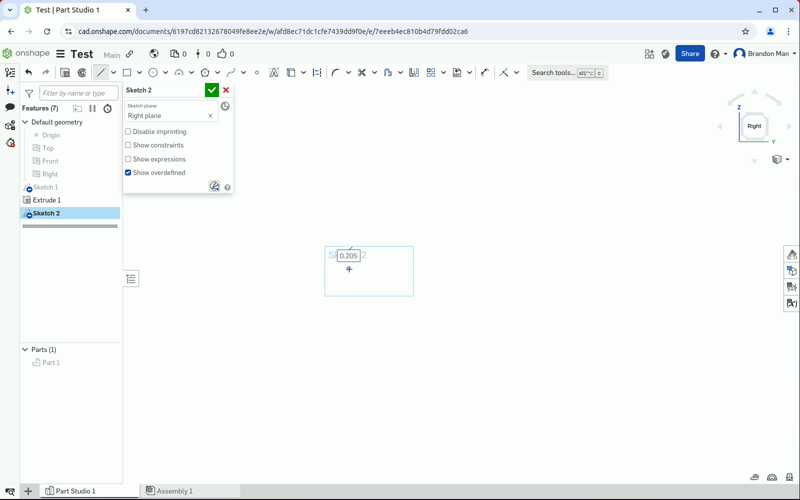
key_down(shift)
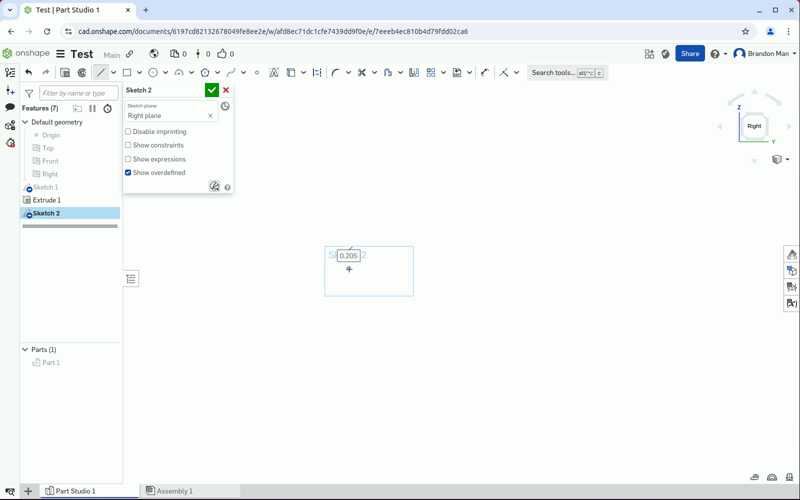
mouse_move(379, 268)
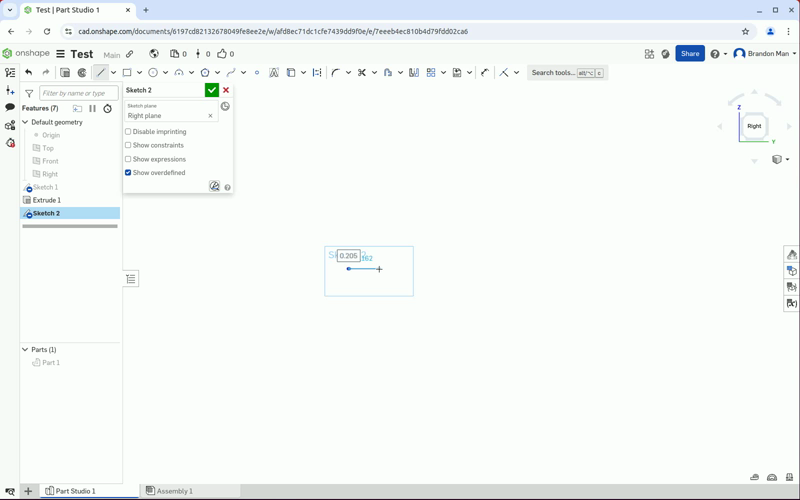
mouse_move(349, 238)
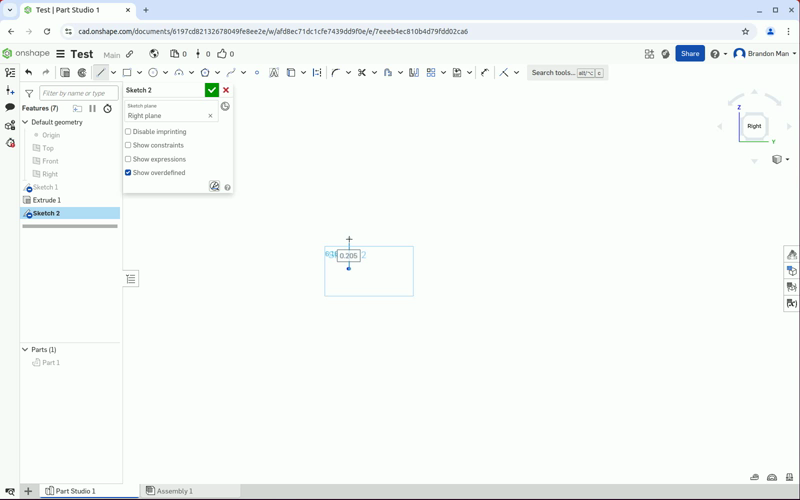
click(349, 238)
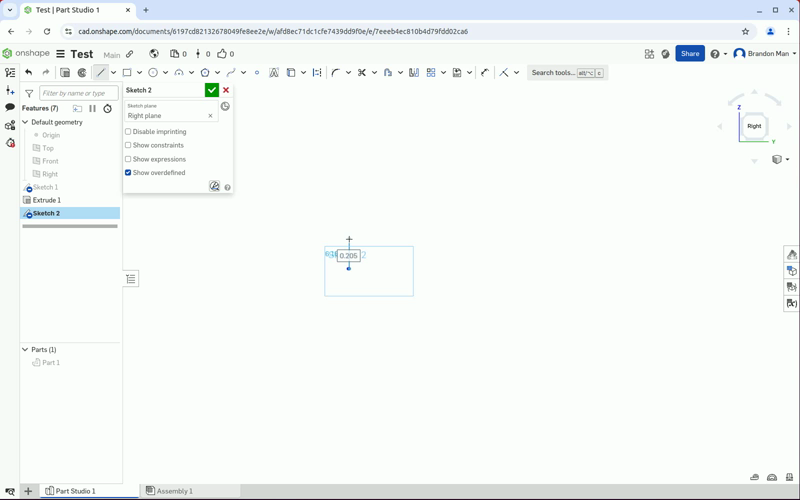
key_up(shift)
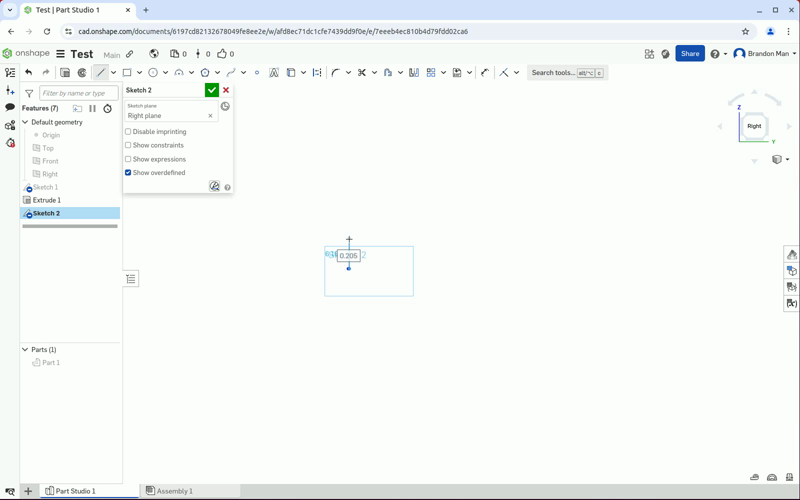
key_down(shift)
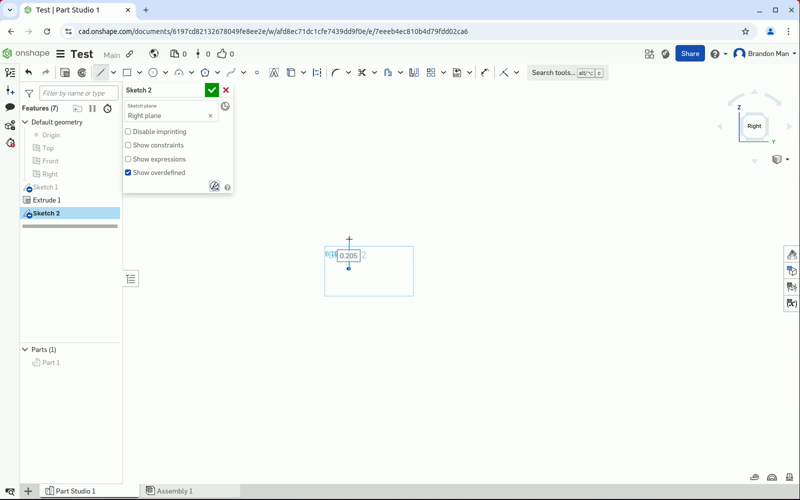
mouse_move(379, 238)
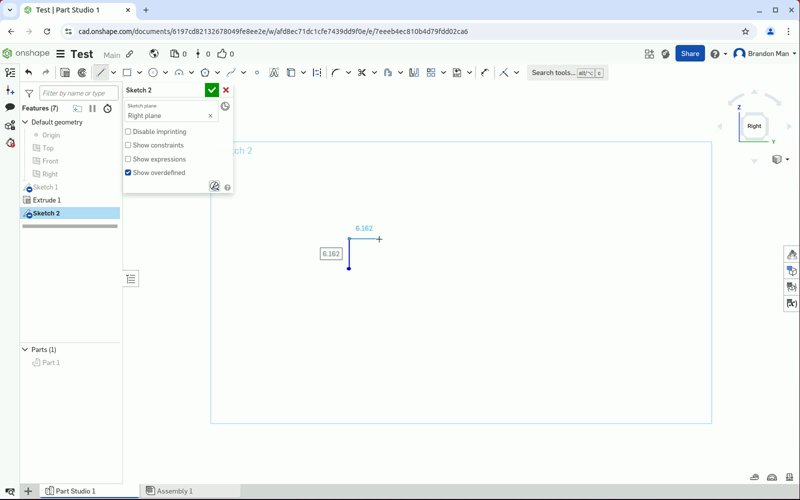
mouse_move(349, 237)
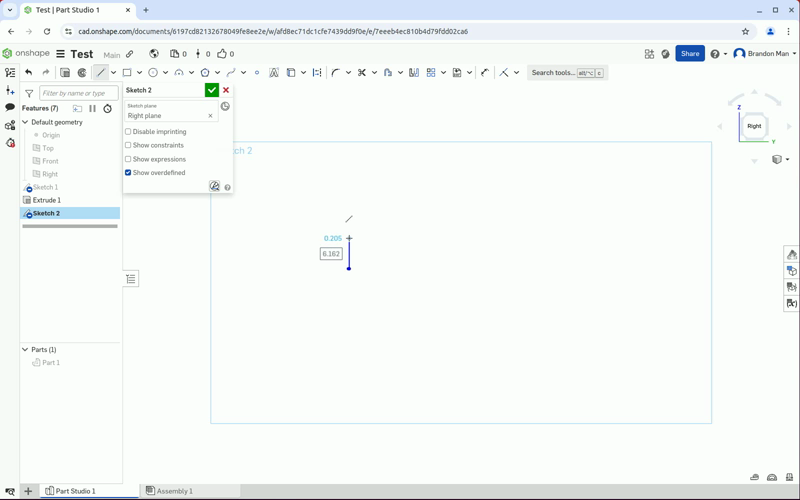
scroll(6)
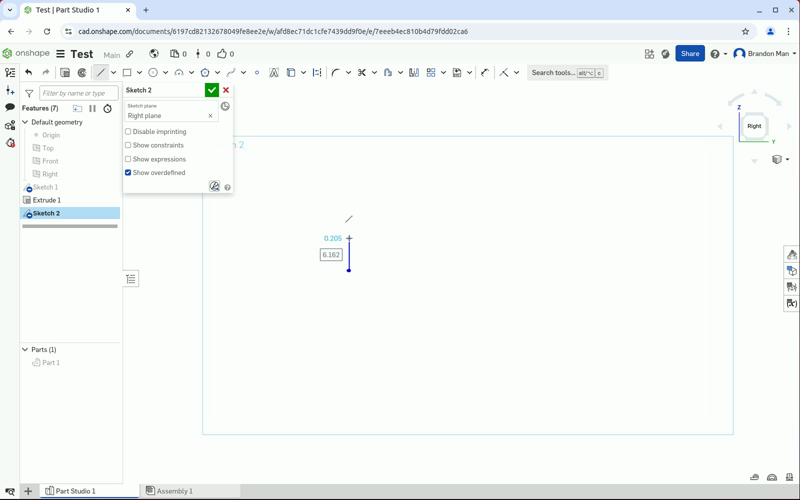
scroll(6)
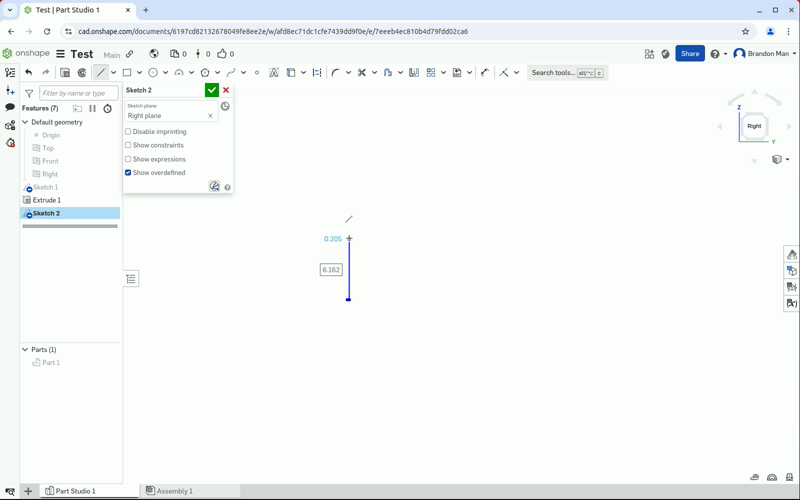
scroll(6)
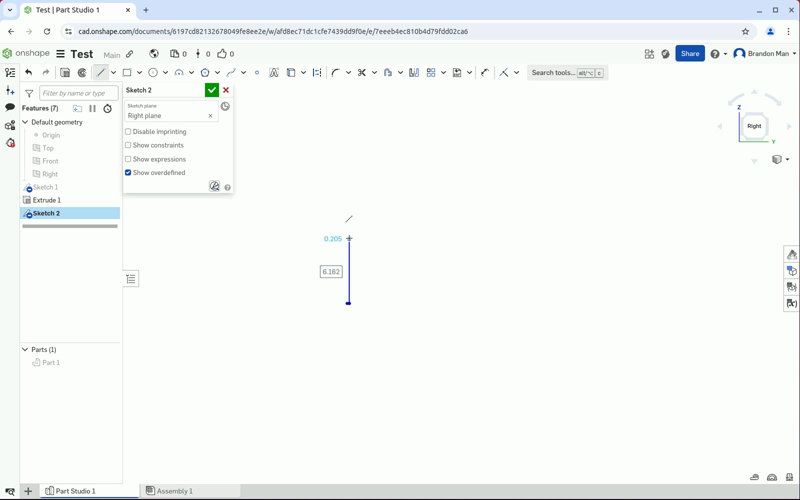
scroll(6)
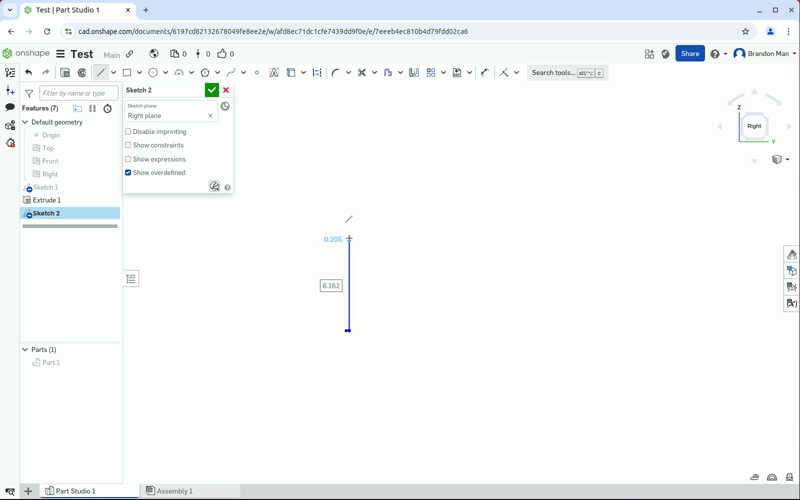
scroll(6)
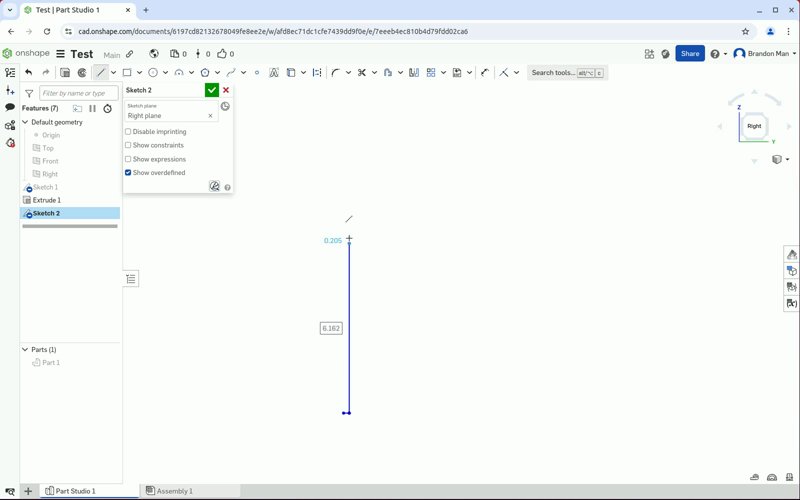
scroll(6)
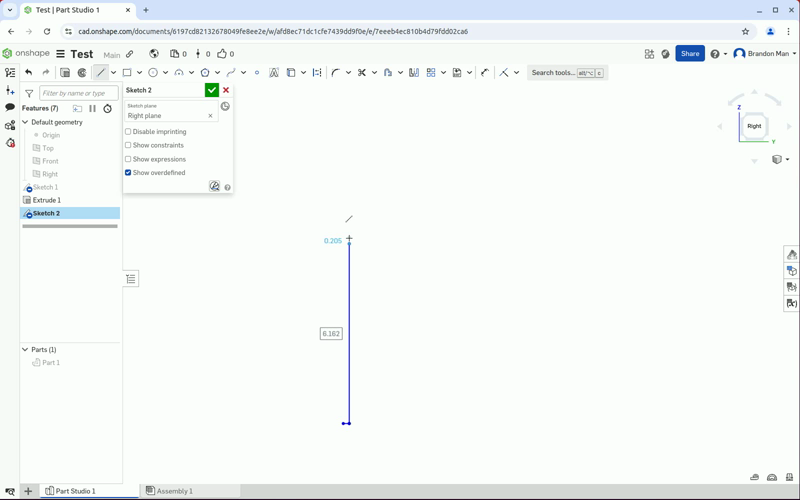
scroll(6)
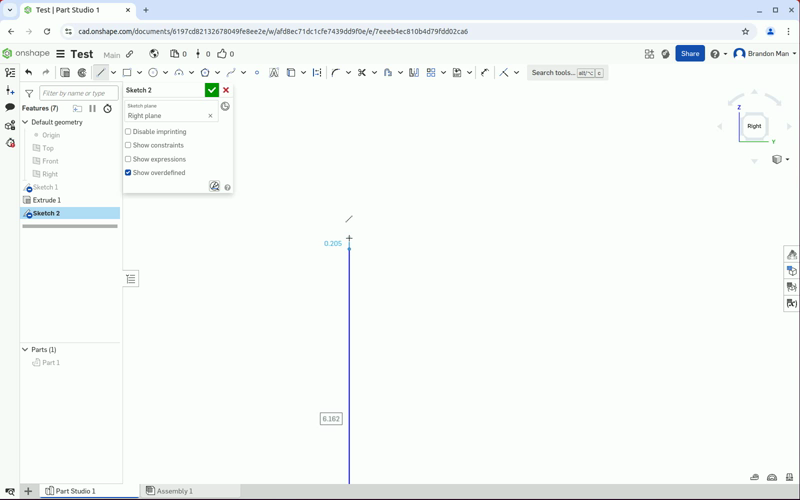
click(349, 237)
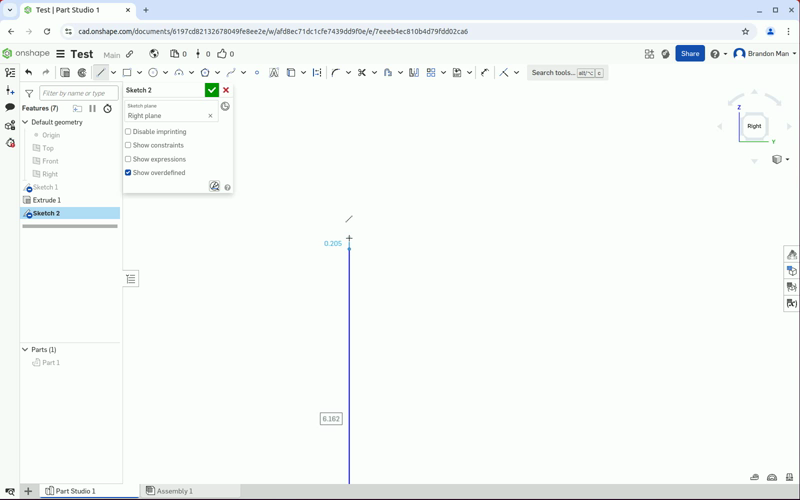
scroll(-6)
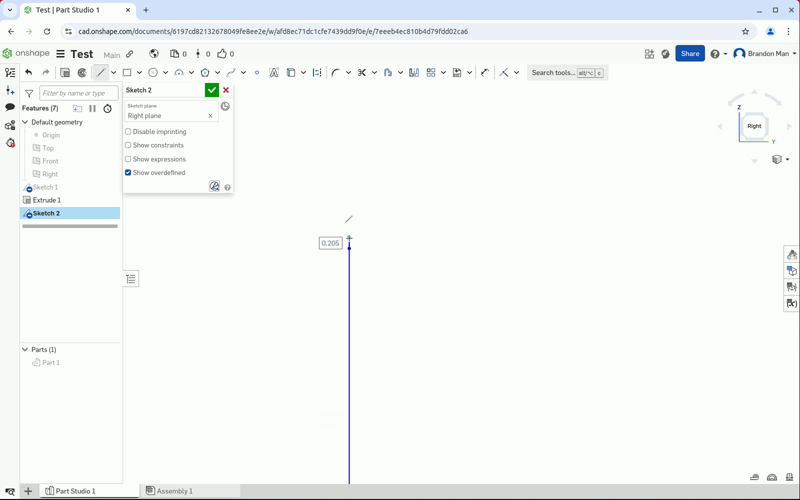
scroll(-6)
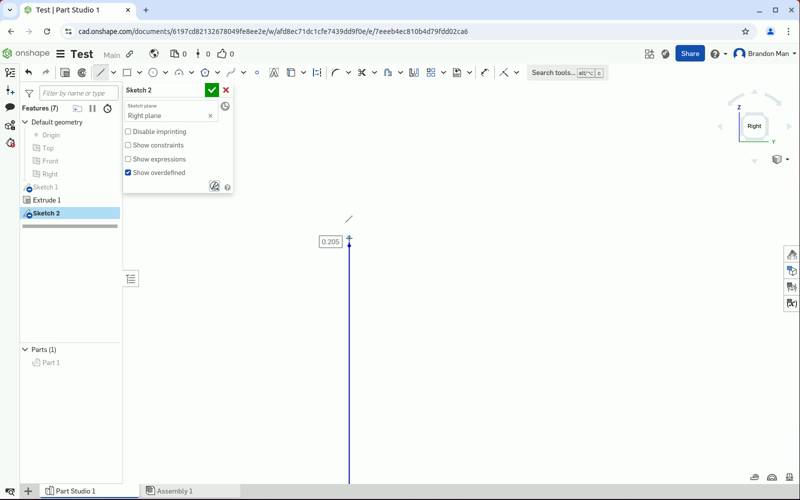
scroll(-6)
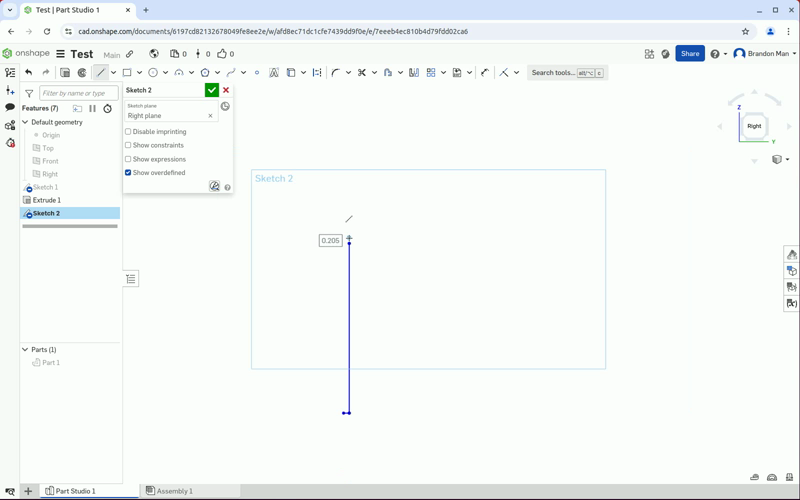
scroll(-6)
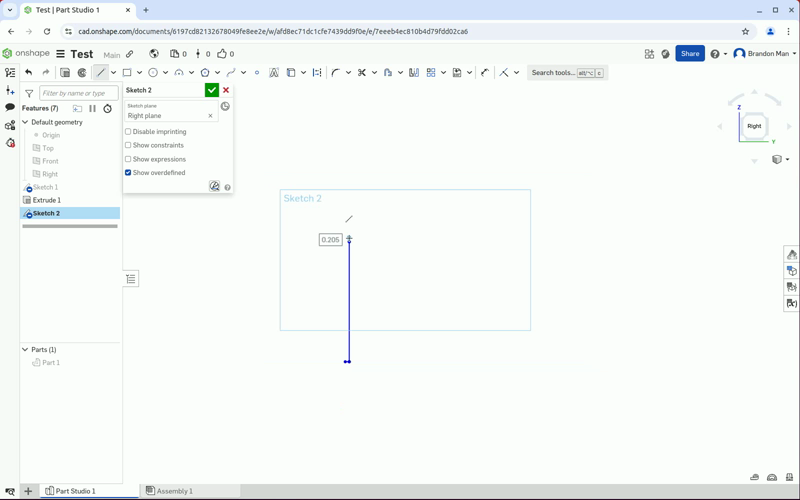
scroll(-6)
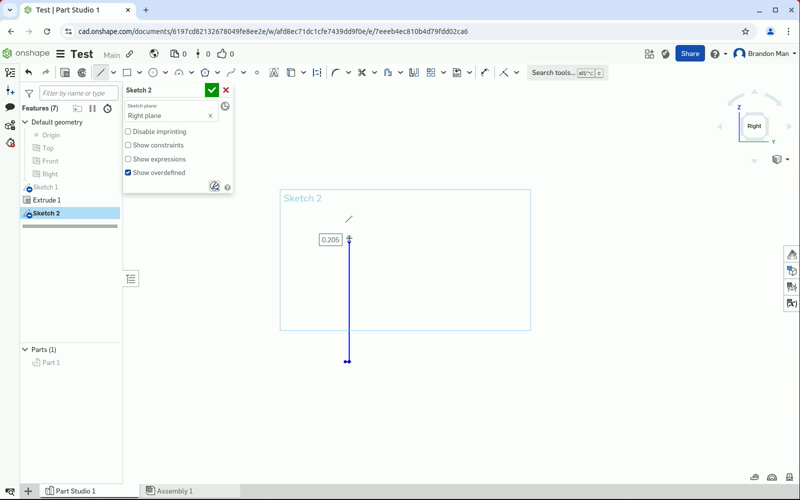
scroll(-6)
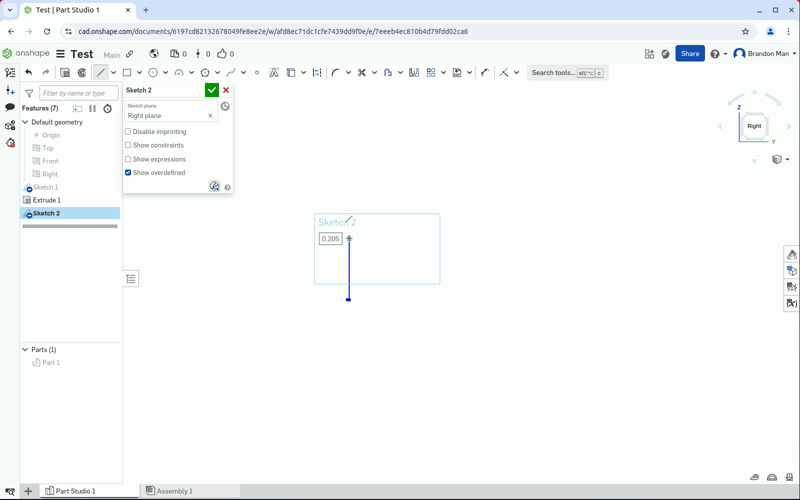
scroll(-6)
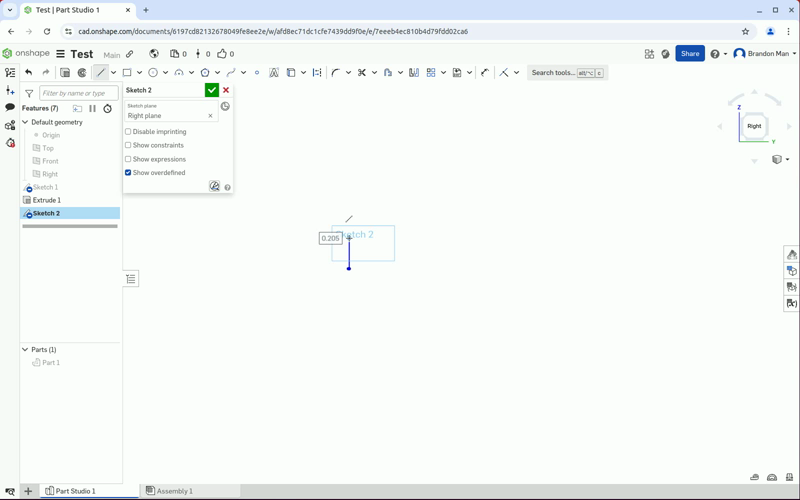
key_up(shift)
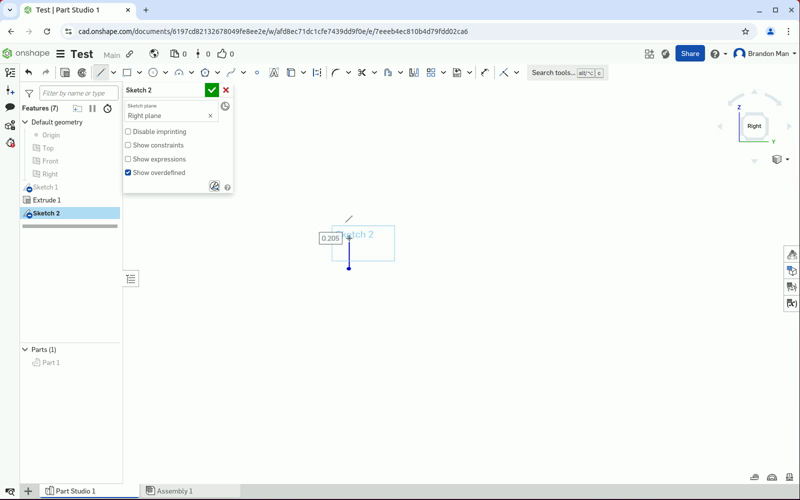
key_down(shift)
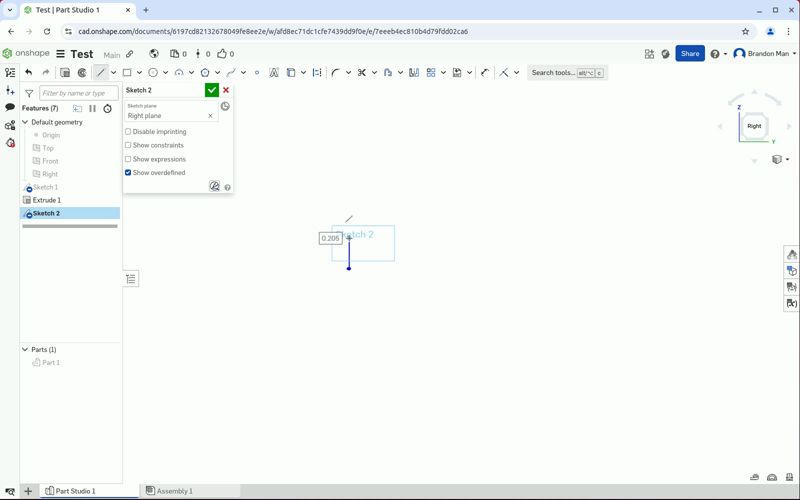
mouse_move(379, 237)
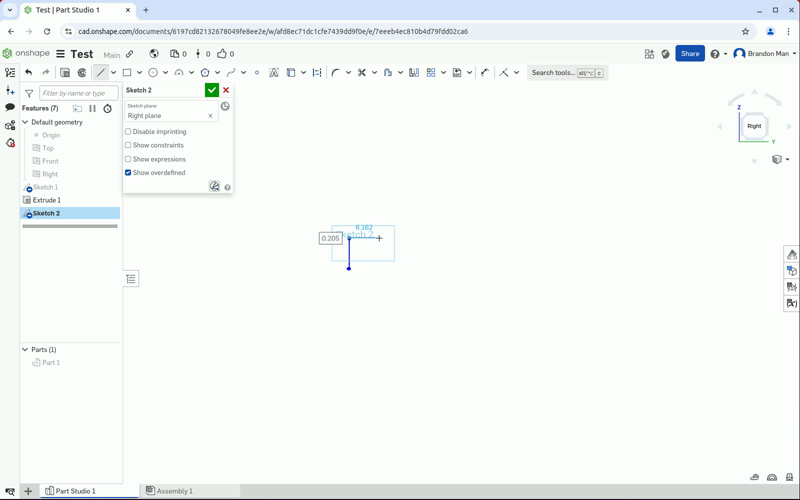
mouse_move(348, 237)
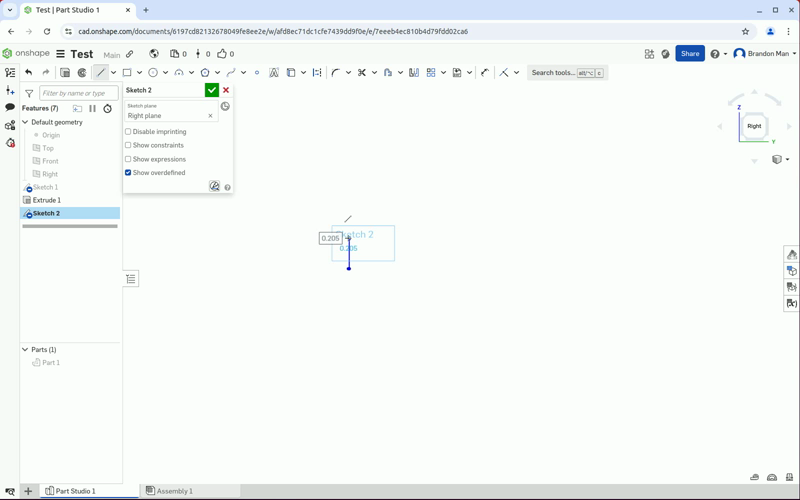
scroll(6)
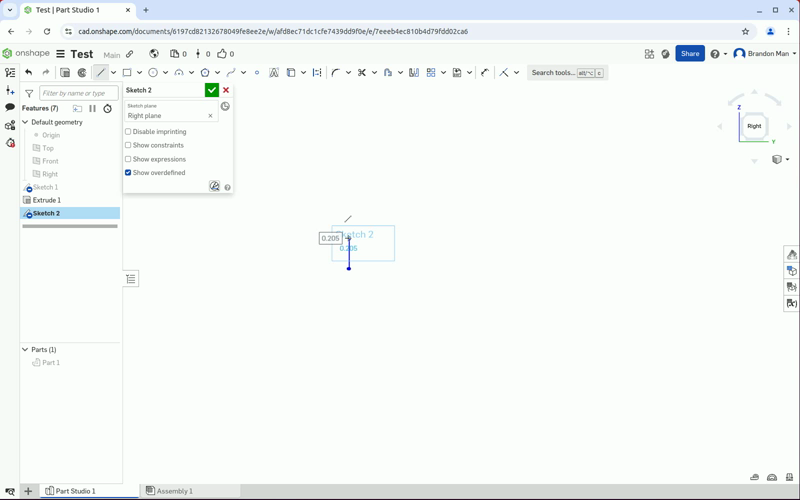
scroll(6)
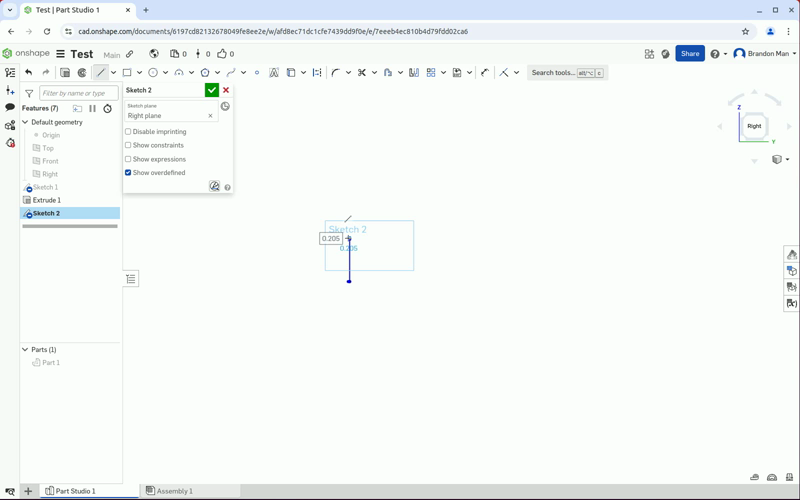
scroll(6)
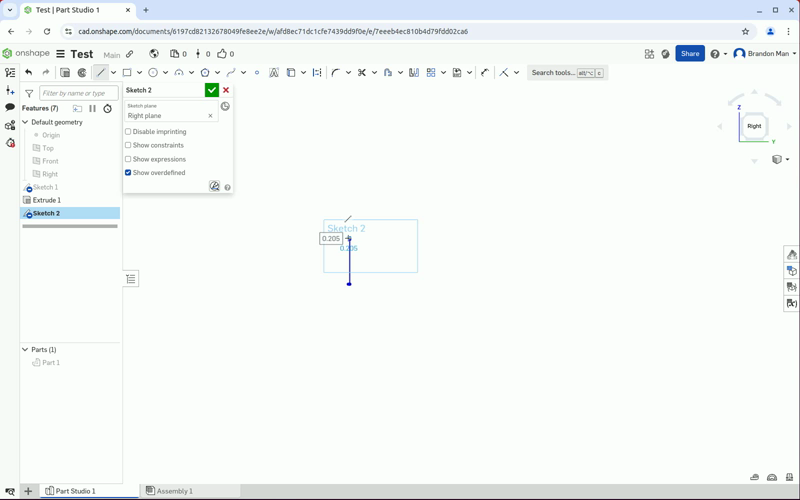
scroll(6)
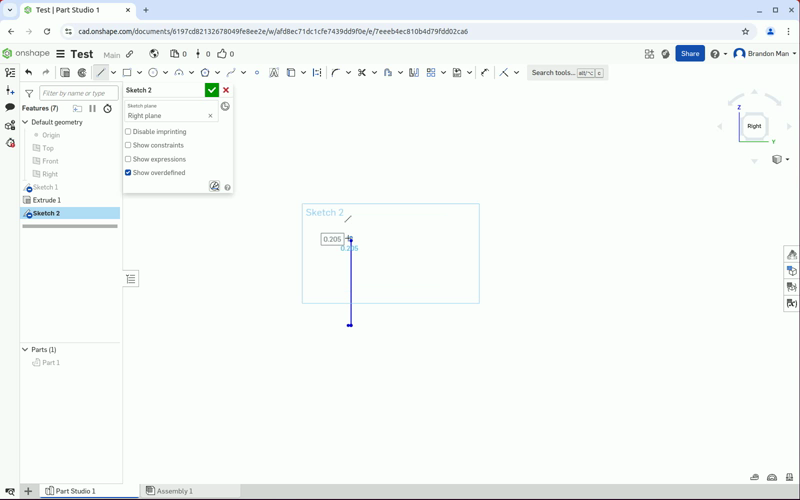
scroll(6)
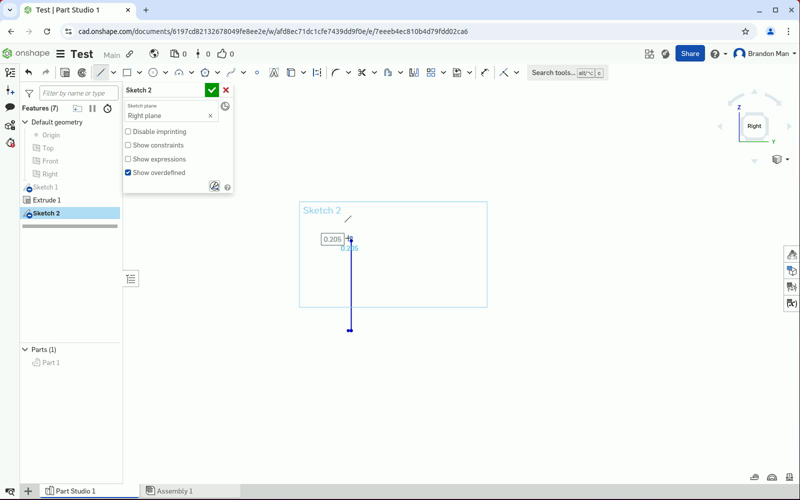
scroll(6)
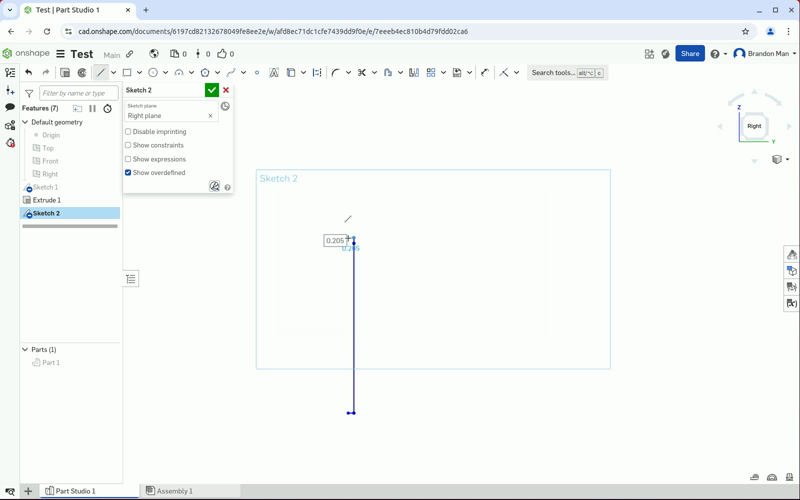
scroll(6)
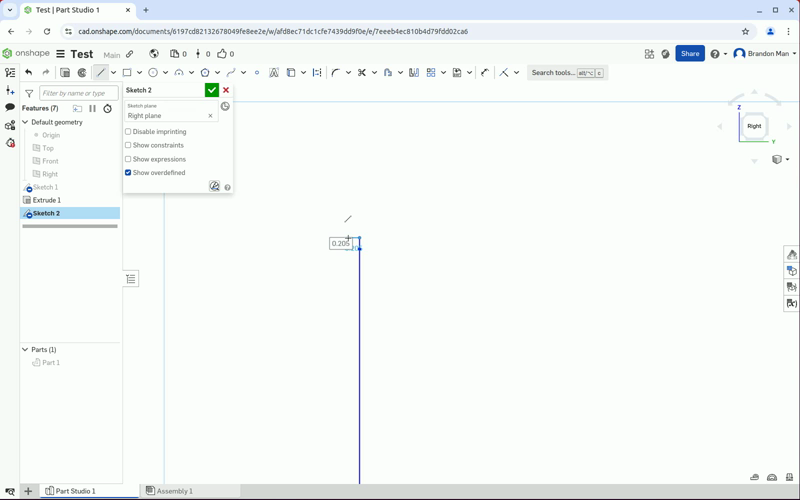
click(348, 237)
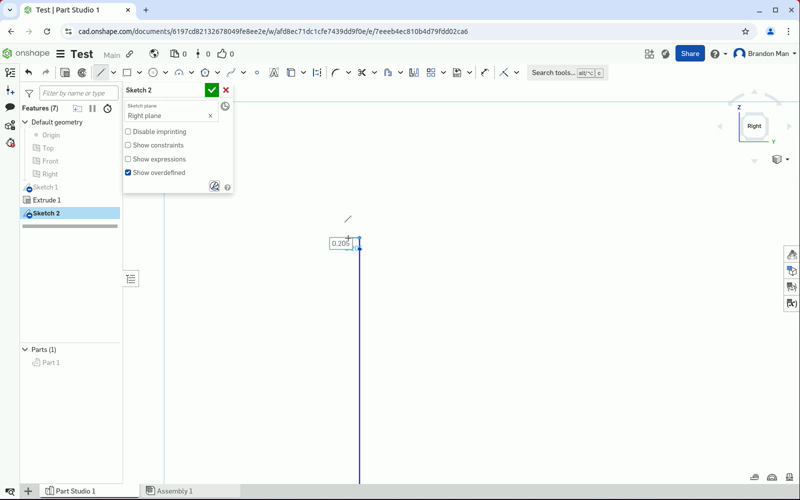
scroll(-6)
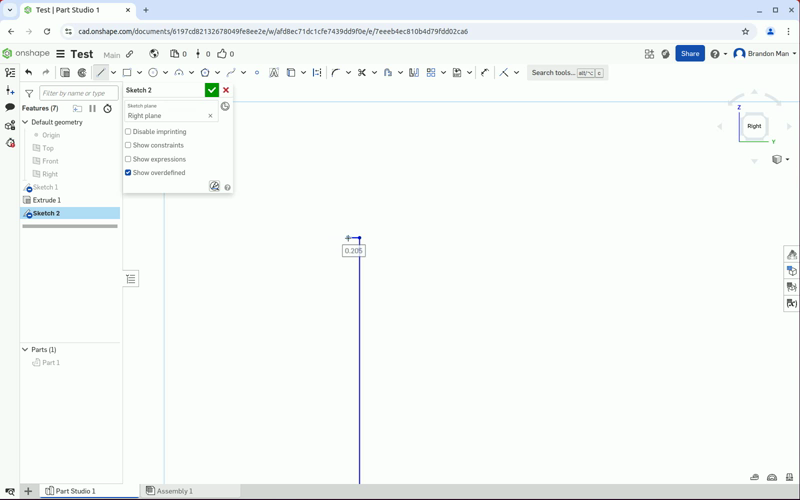
scroll(-6)
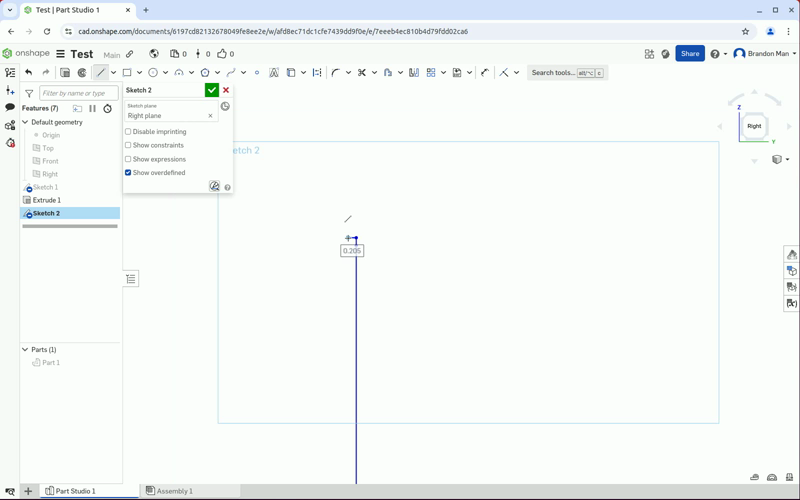
scroll(-6)
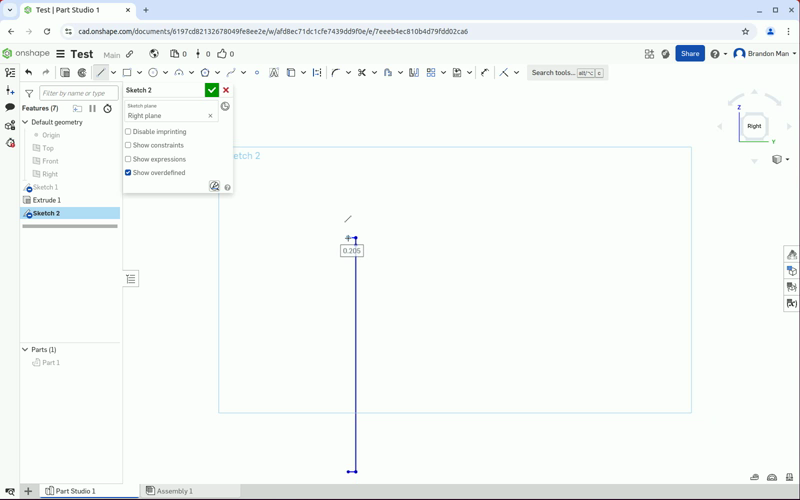
scroll(-6)
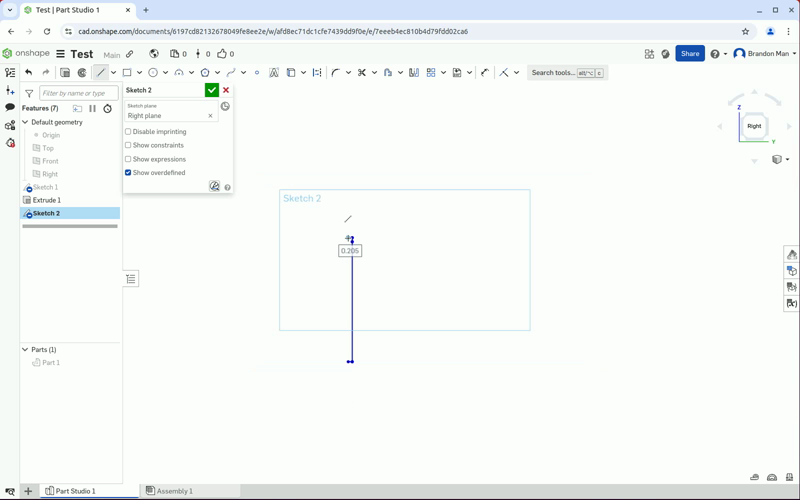
scroll(-6)
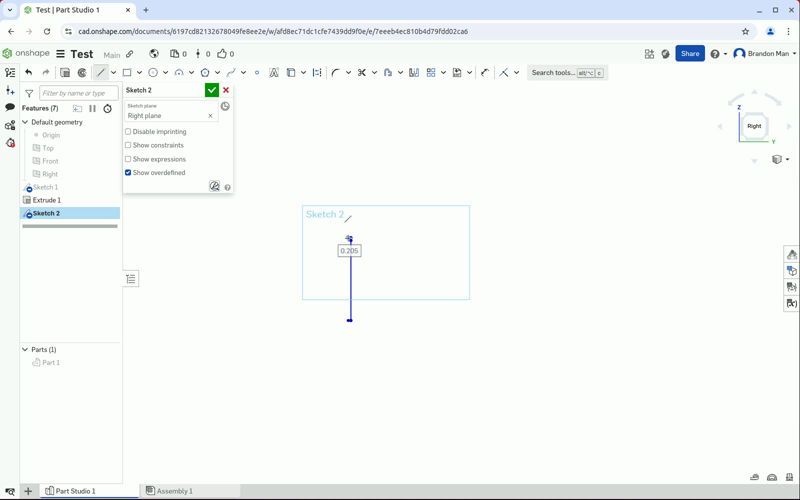
scroll(-6)
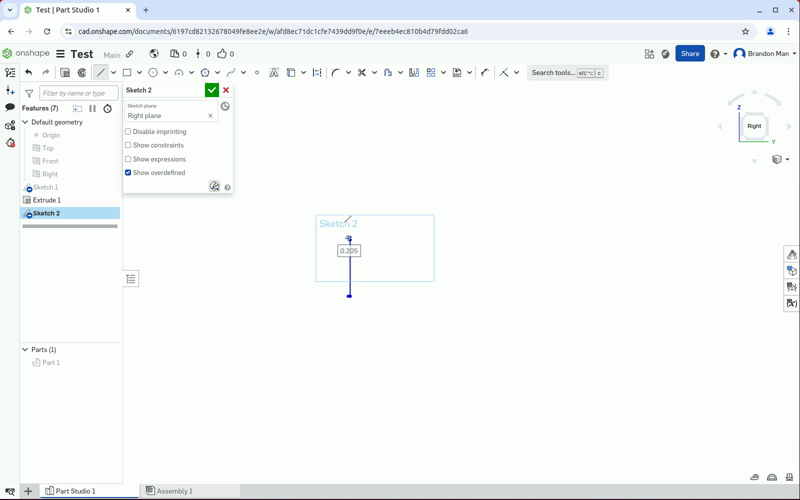
scroll(-6)
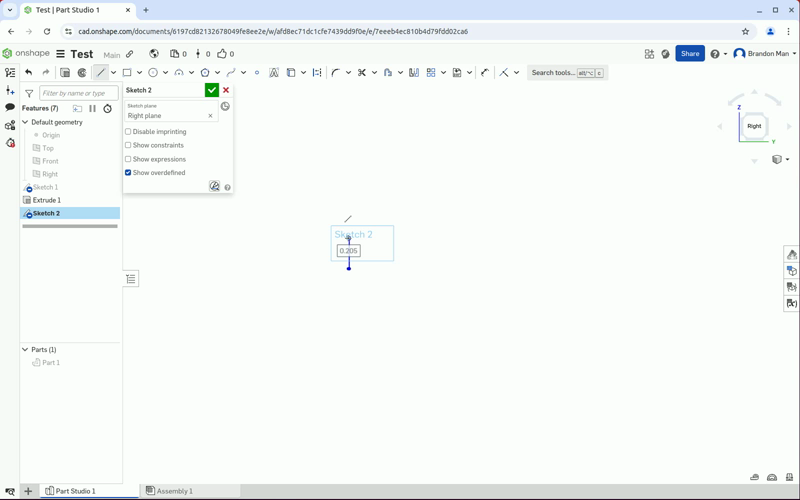
key_up(shift)
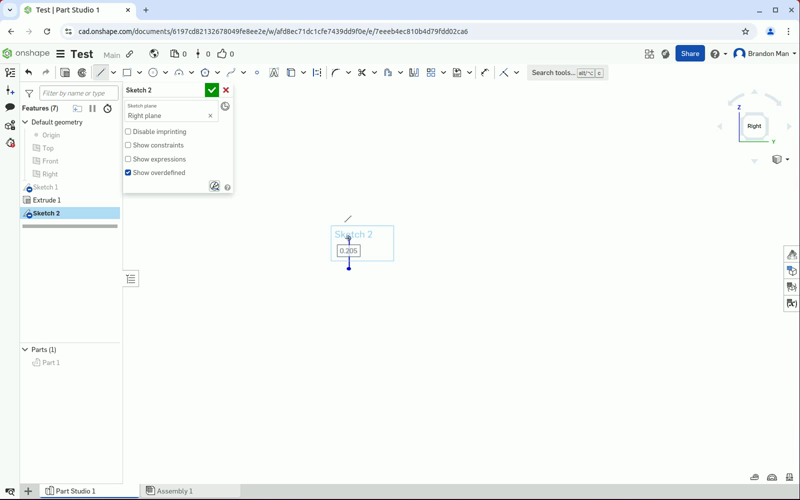
mouse_move(378, 237)
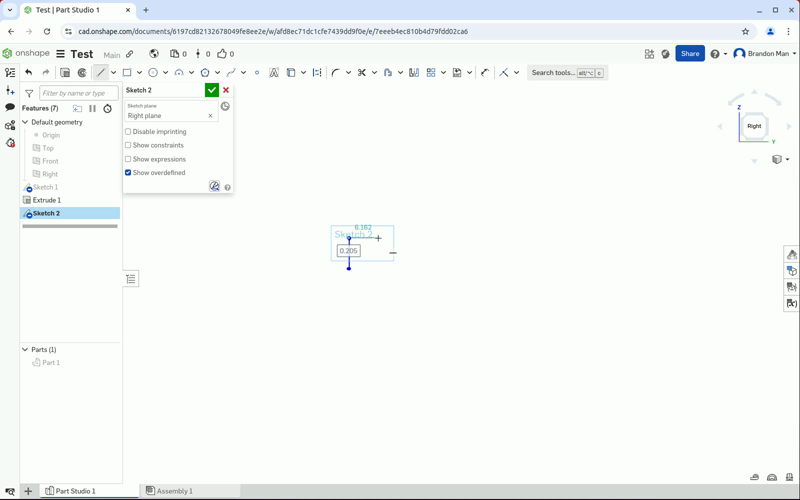
key_down(shift)
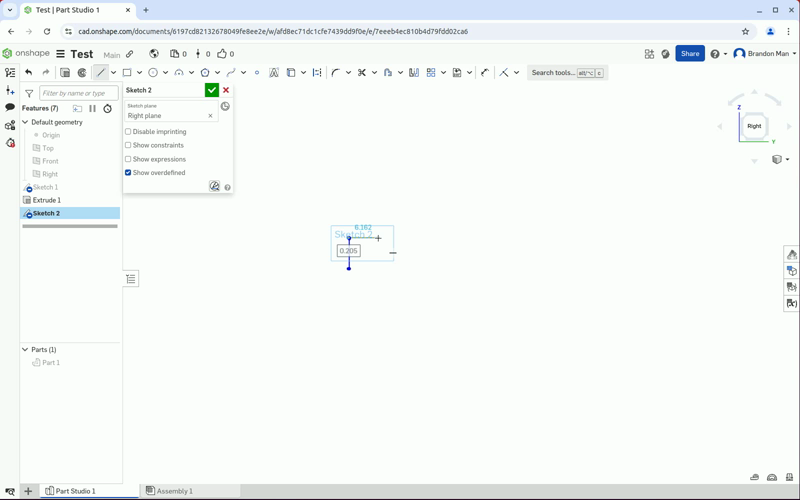
mouse_move(348, 268)
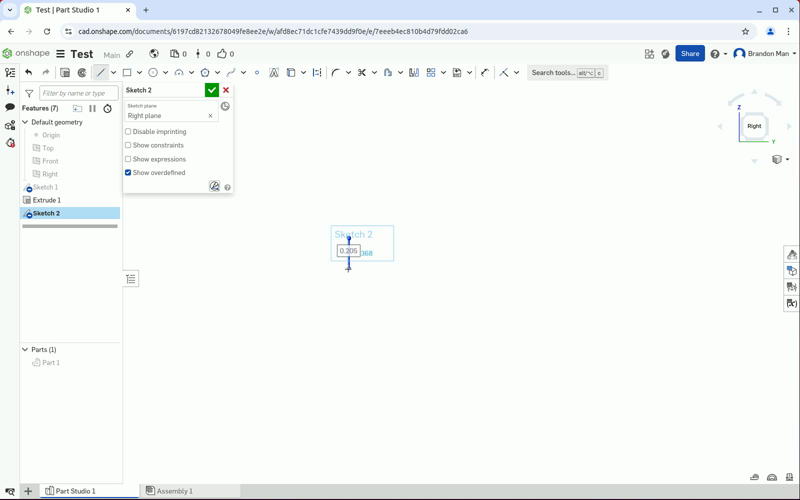
scroll(6)
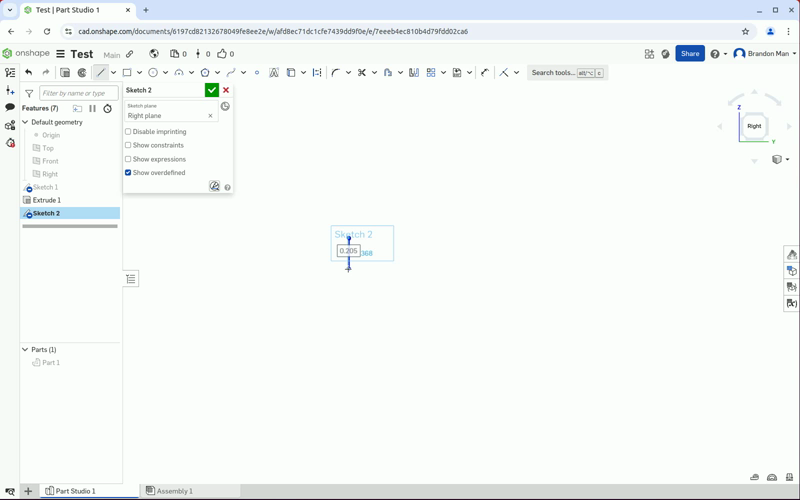
scroll(6)
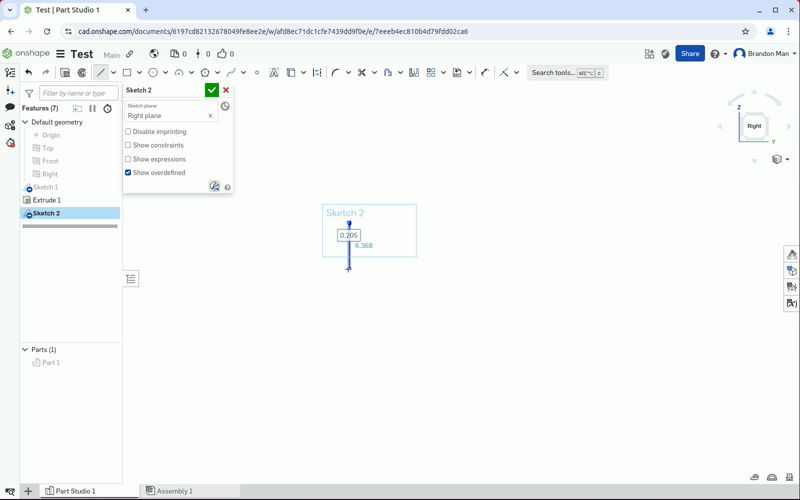
scroll(6)
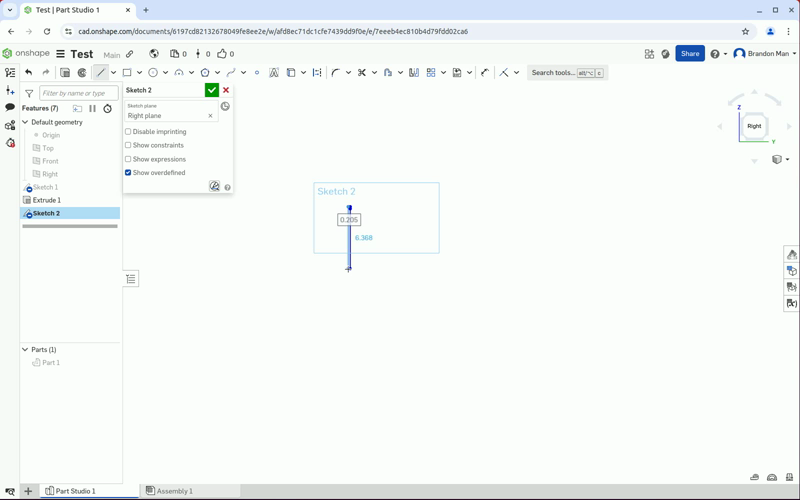
scroll(6)
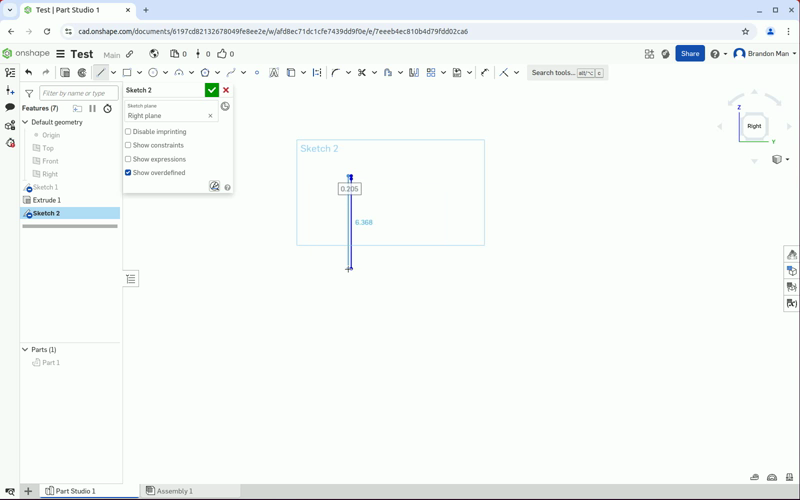
scroll(6)
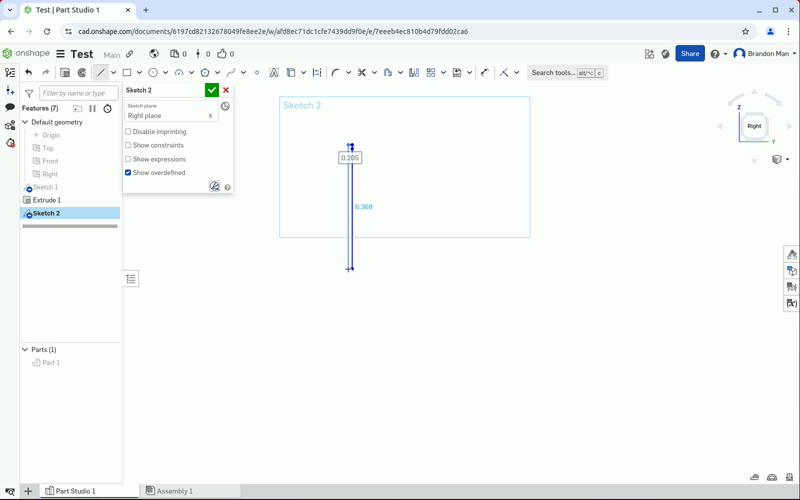
scroll(6)
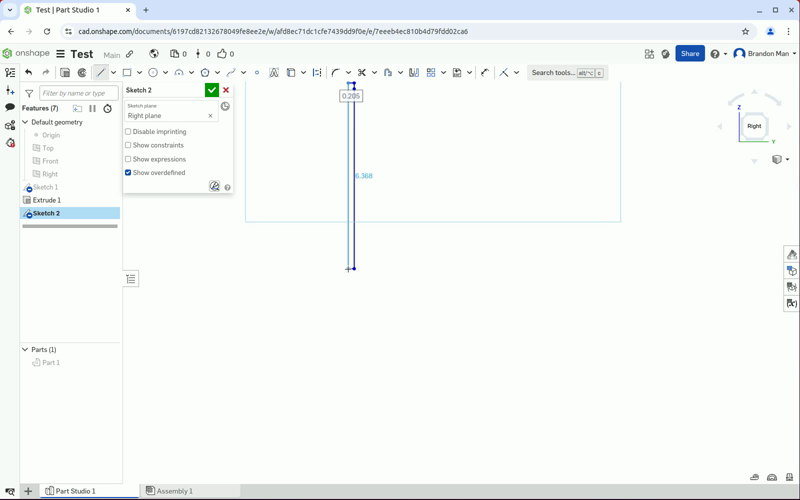
scroll(6)
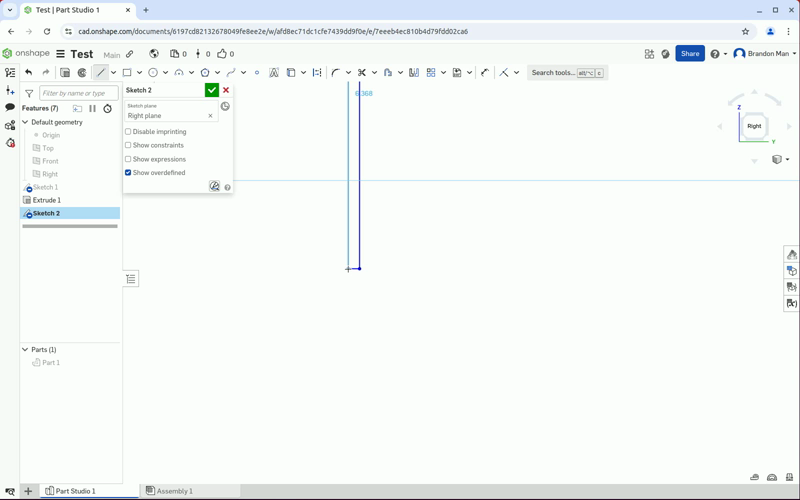
key_up(shift)
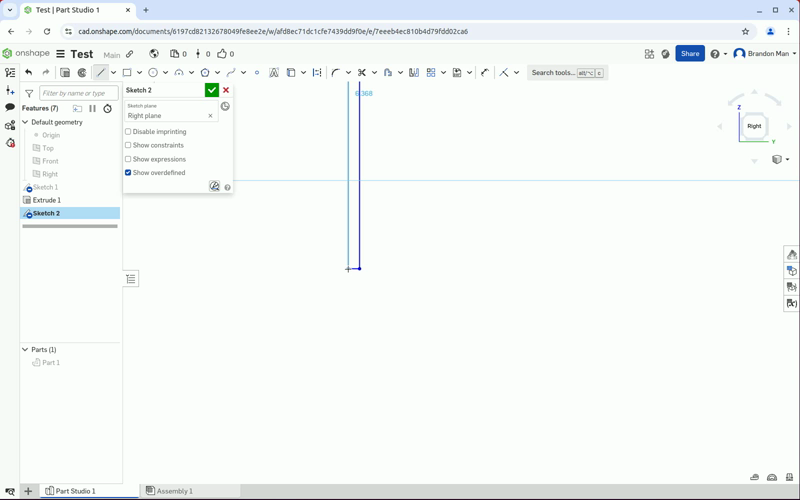
click(348, 268)
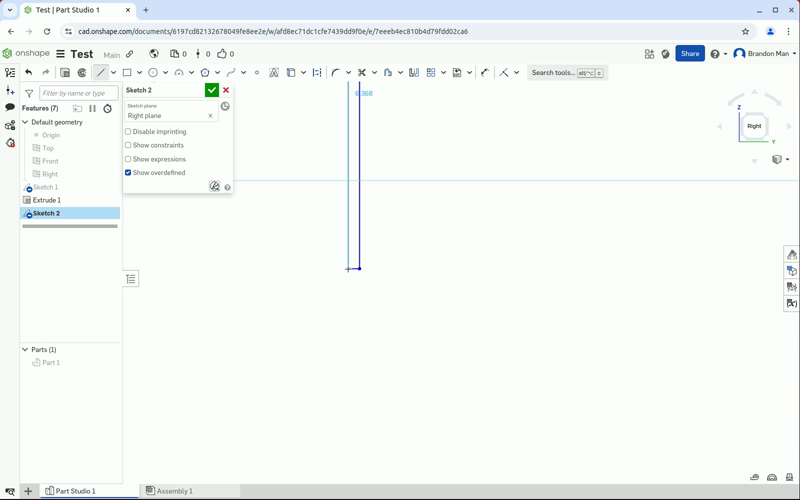
scroll(-6)
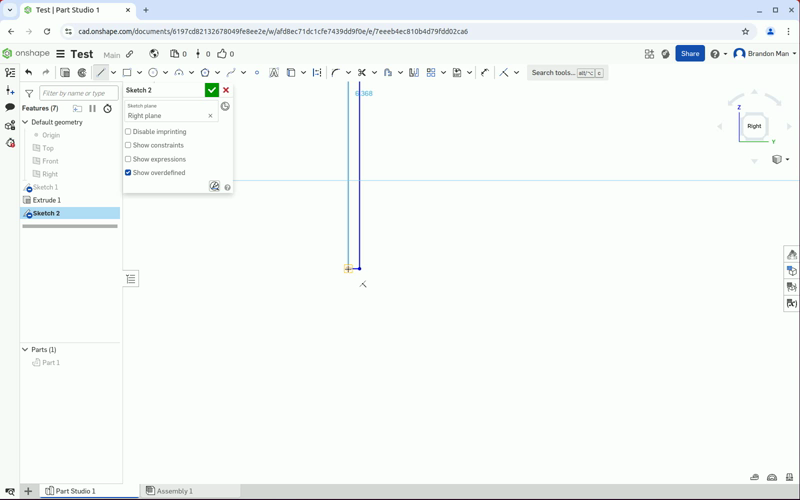
scroll(-6)
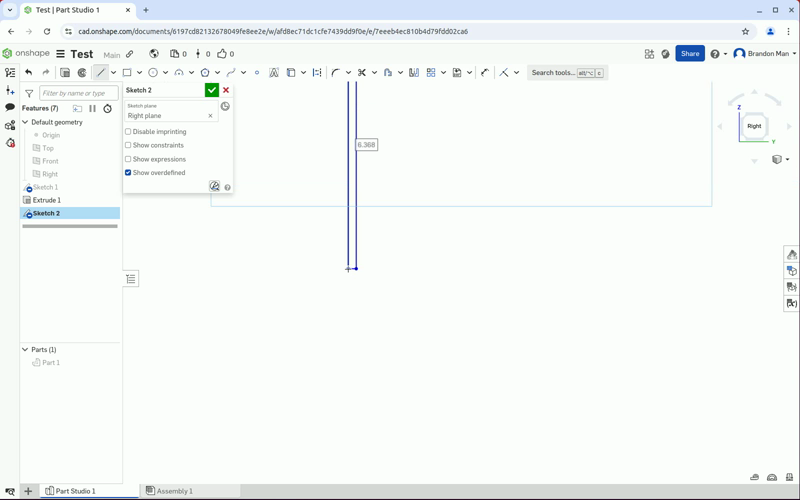
scroll(-6)
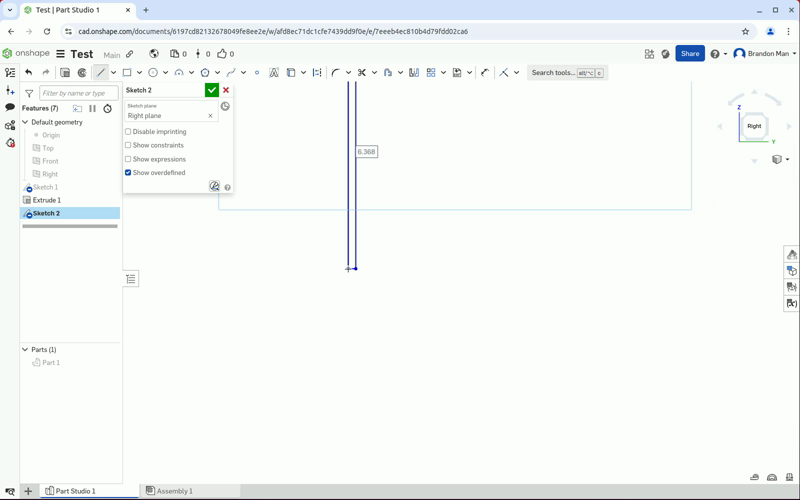
scroll(-6)
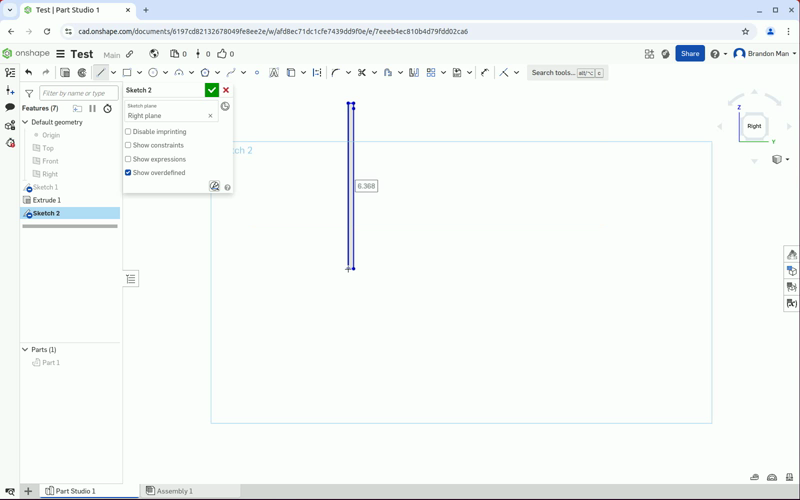
scroll(-6)
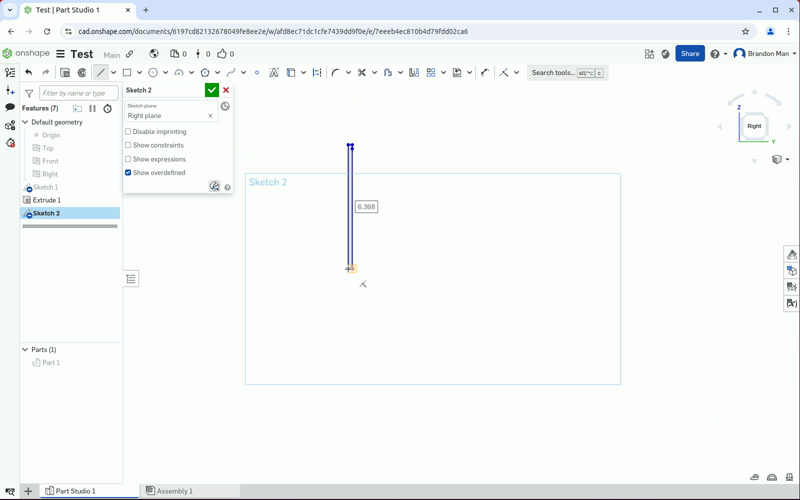
scroll(-6)
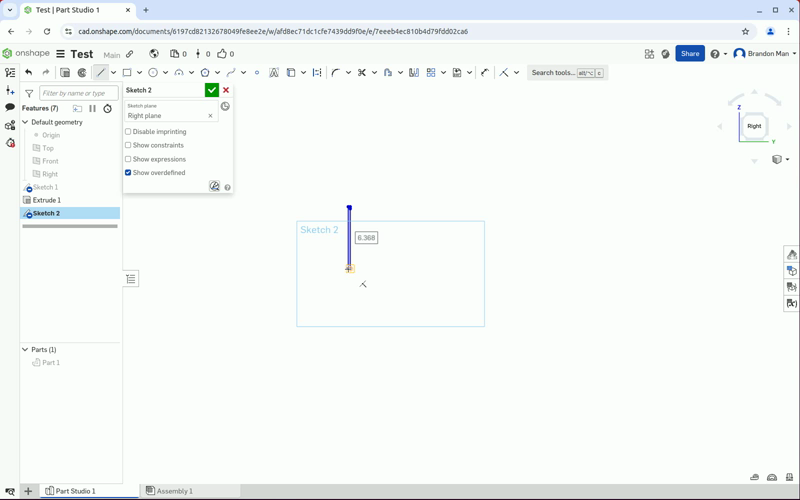
scroll(-6)
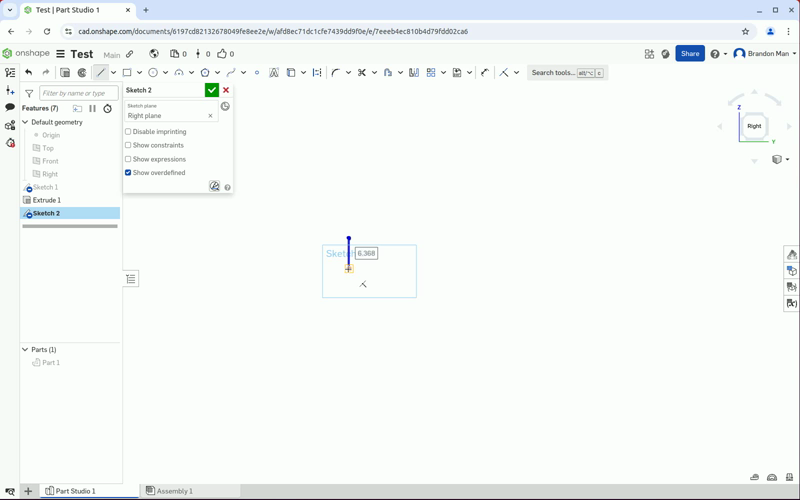
key(esc)
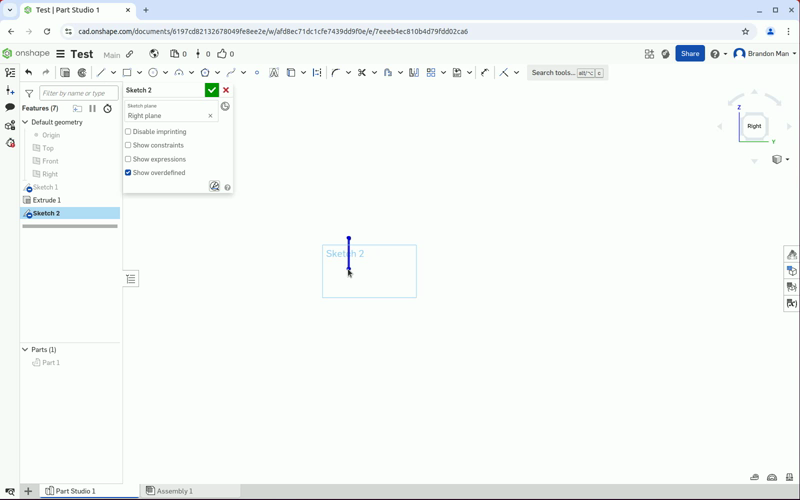
mouse_move(348, 251)
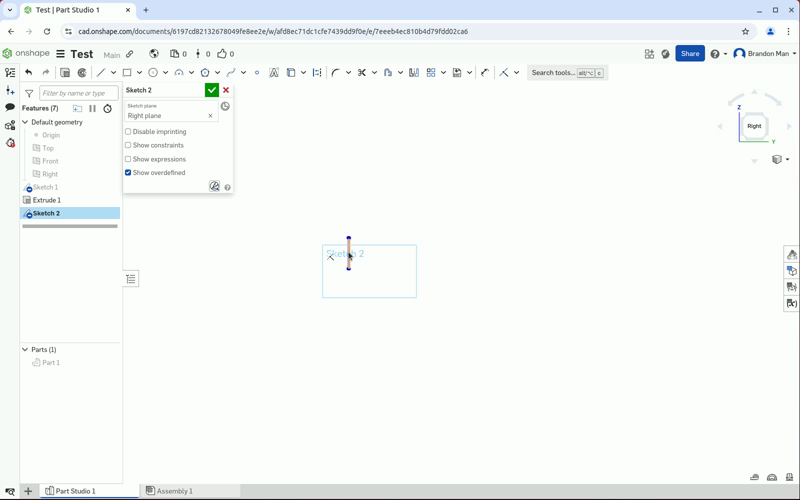
scroll(6)
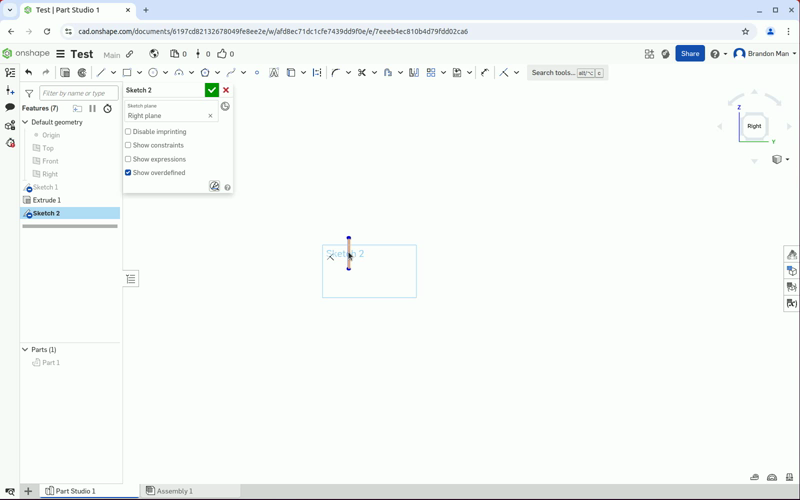
scroll(6)
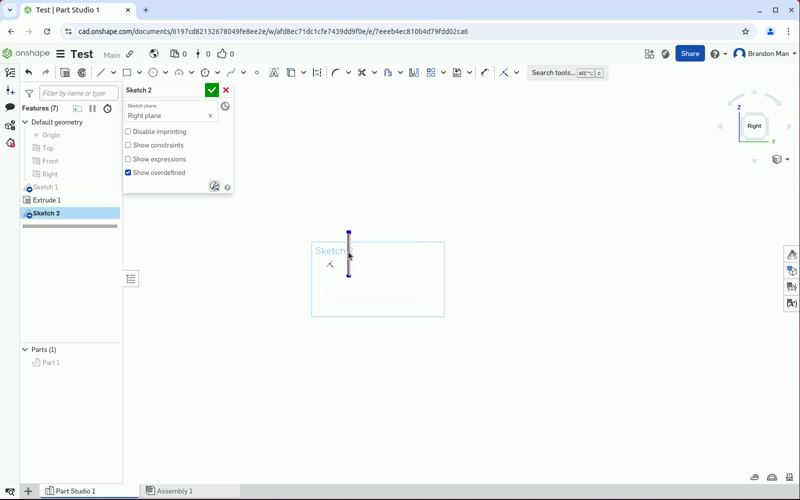
scroll(6)
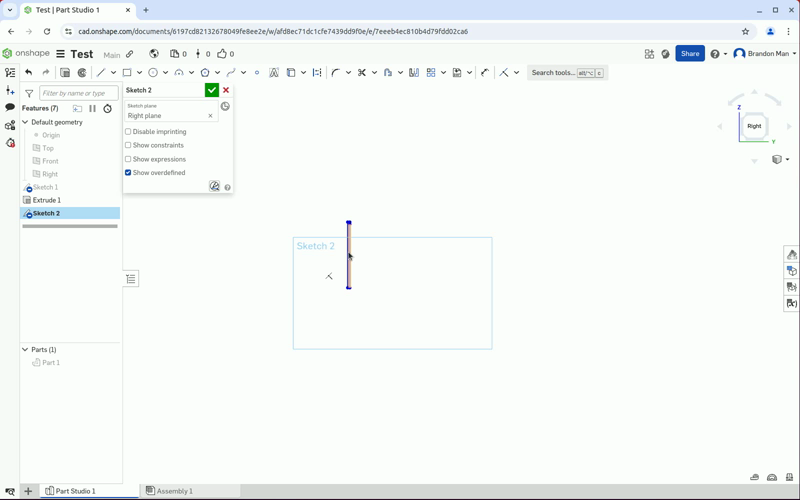
scroll(6)
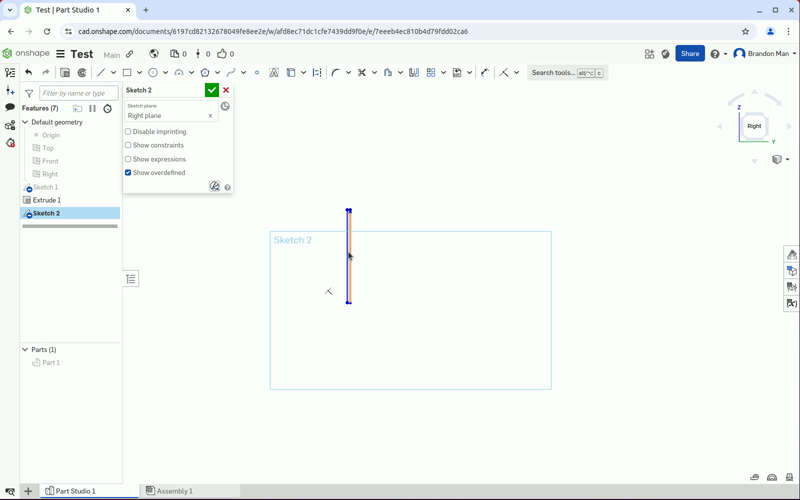
scroll(6)
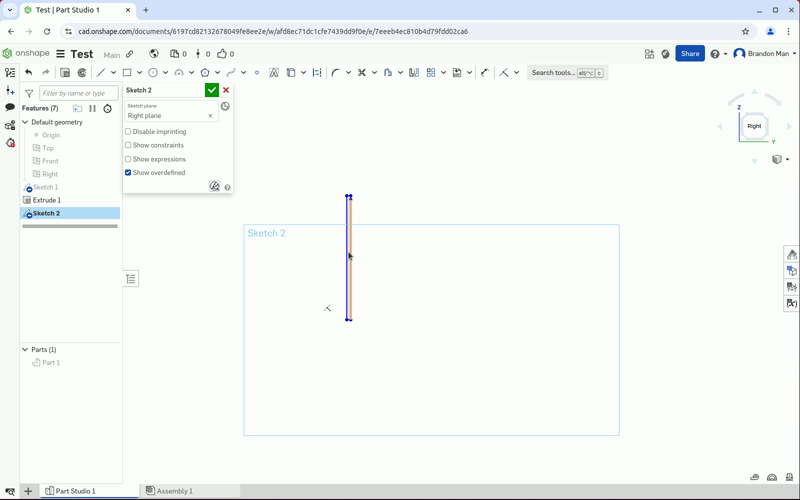
scroll(6)
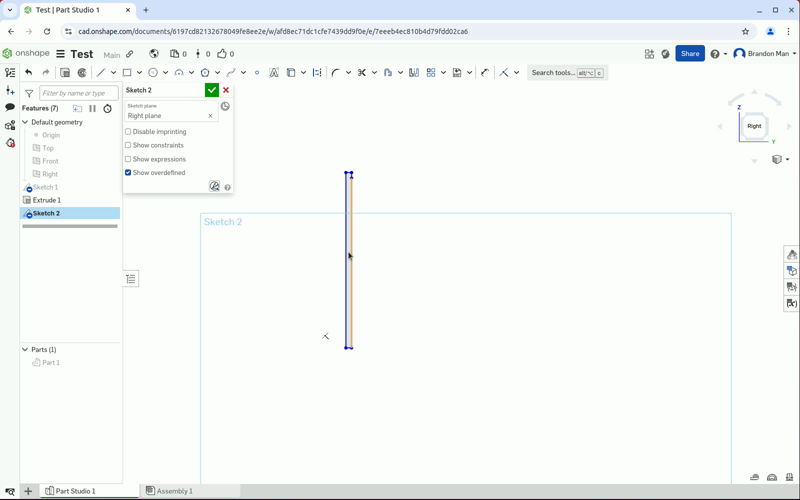
scroll(6)
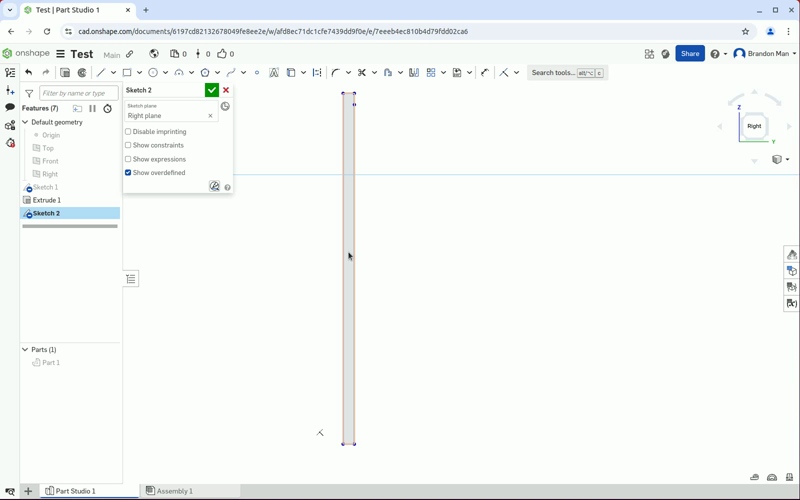
click(348, 251)
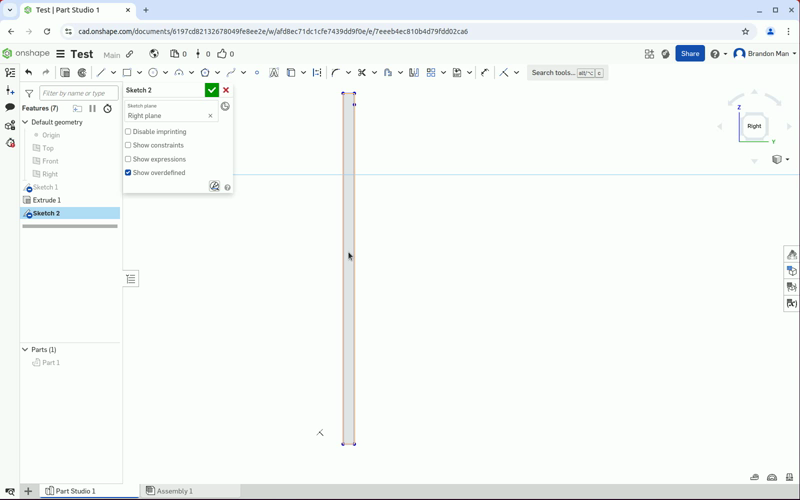
scroll(-6)
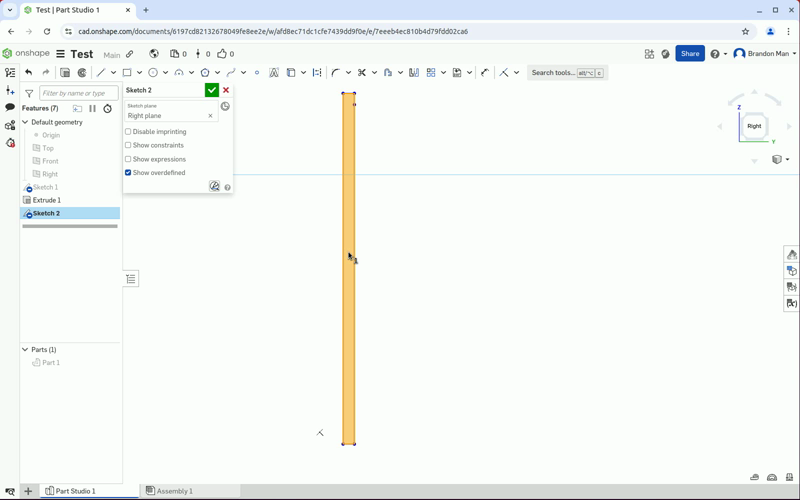
scroll(-6)
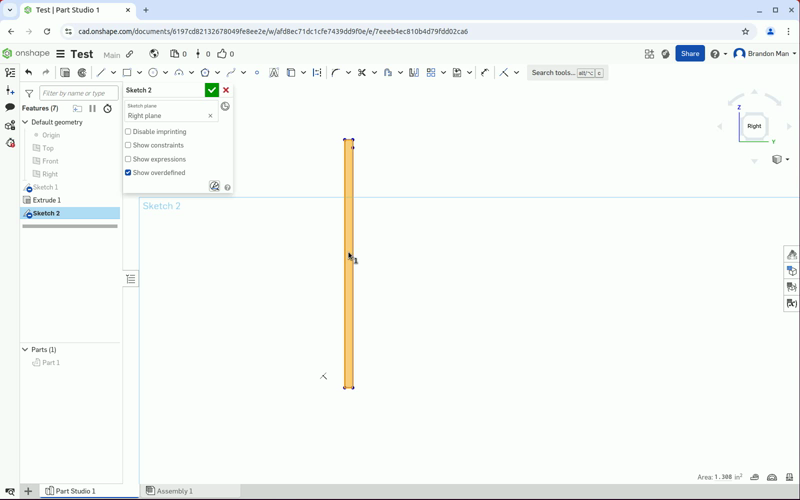
scroll(-6)
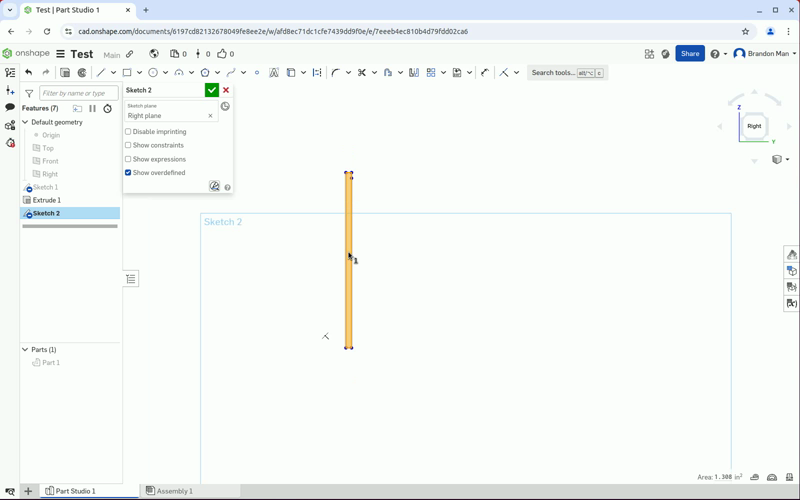
scroll(-6)
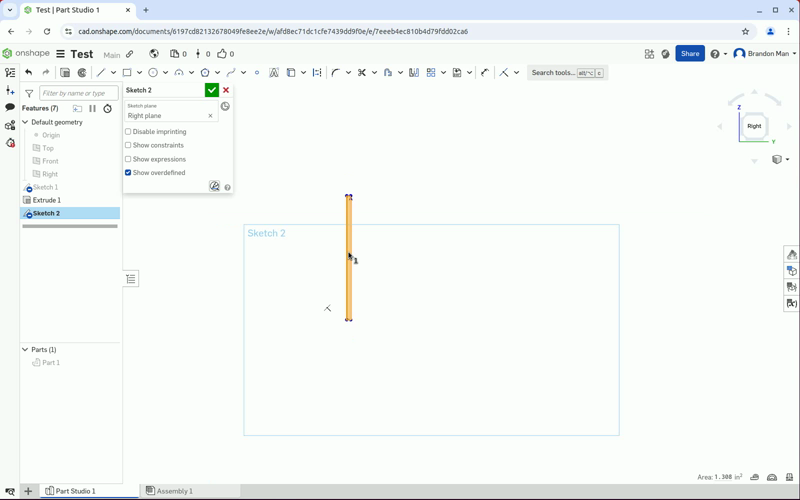
scroll(-6)
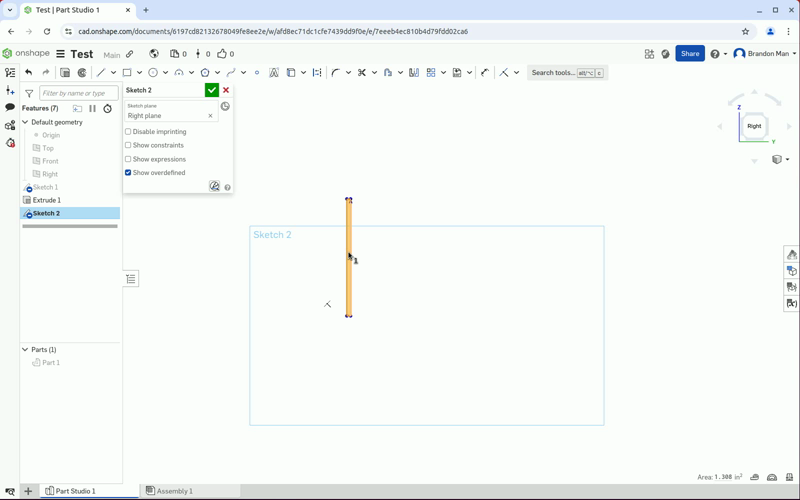
scroll(-6)
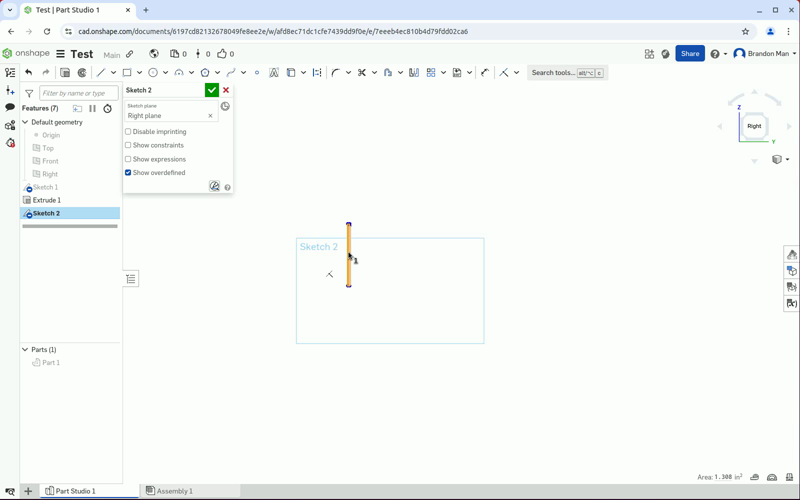
scroll(-6)
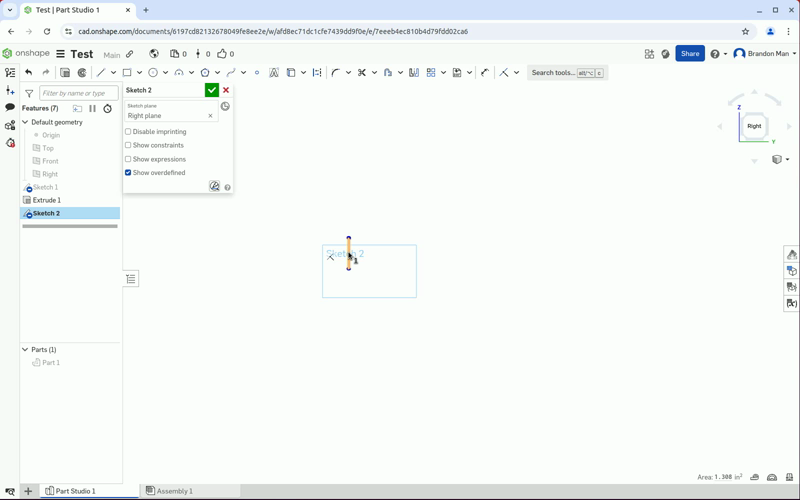
mouse_move(73, 352)
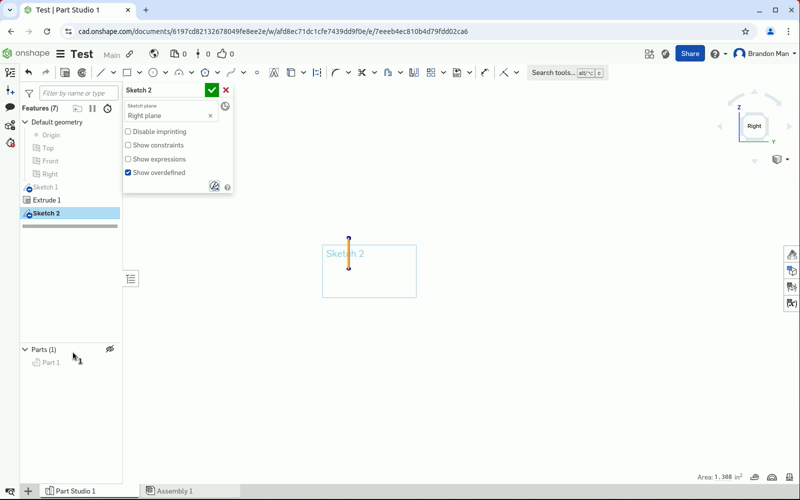
key(shift+y)
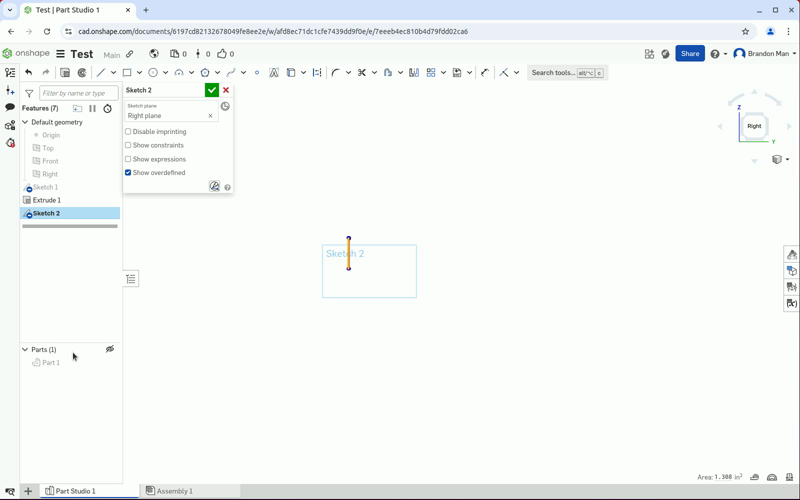
key(shift+e)
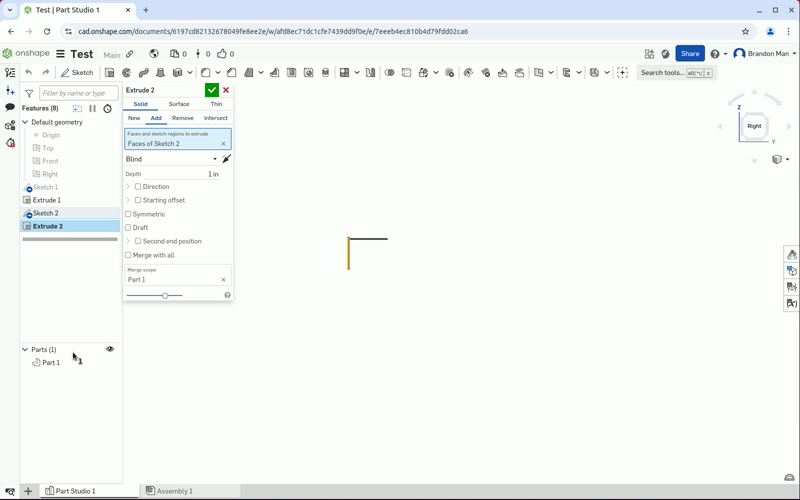
mouse_move(143, 106)
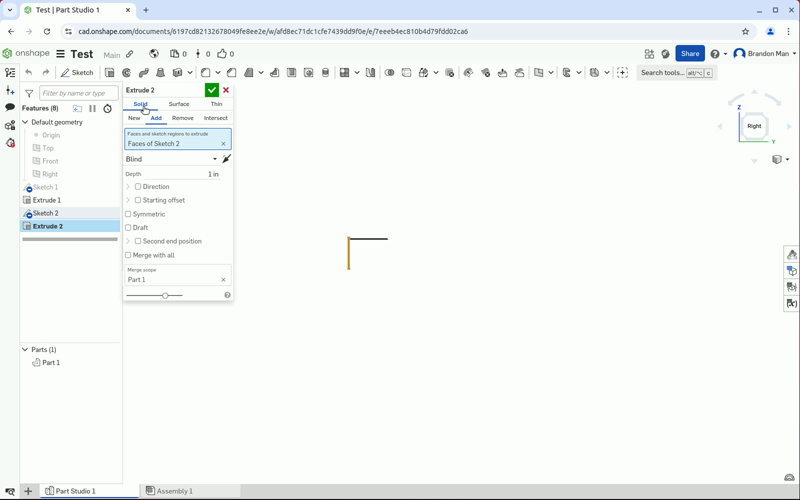
click(143, 106)
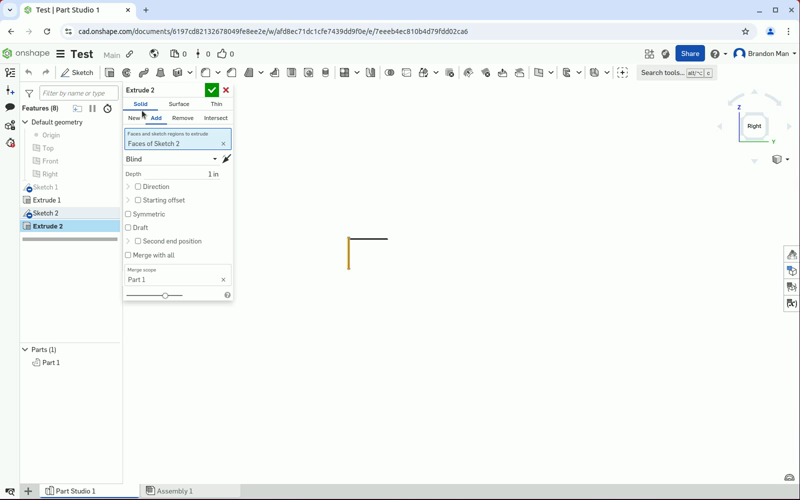
mouse_move(137, 120)
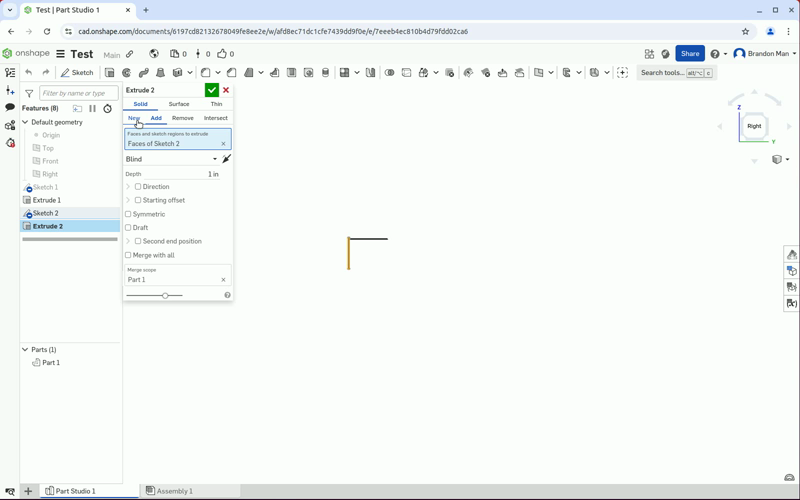
click(137, 120)
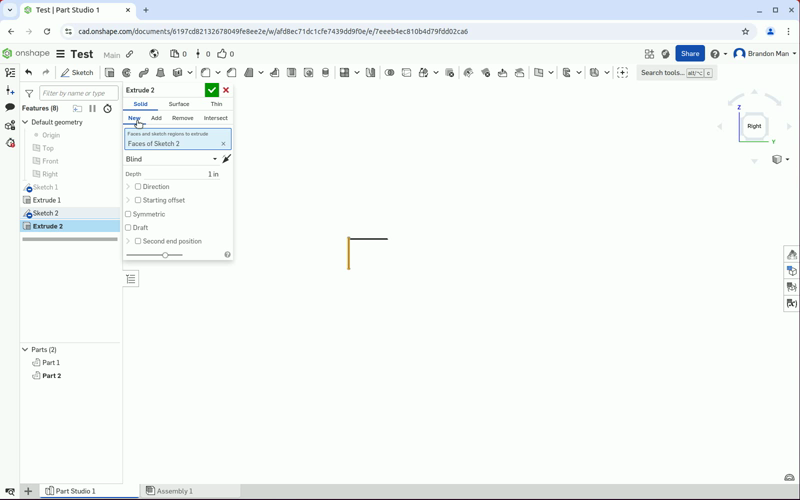
key(tab, 4)
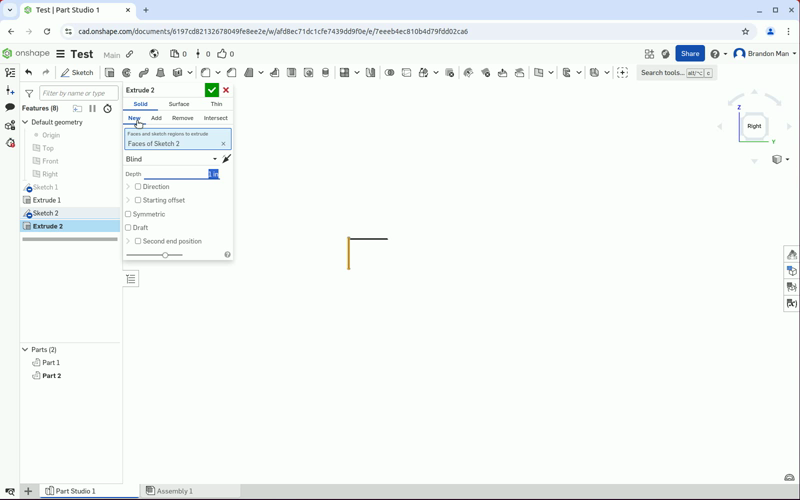
text(0.241)
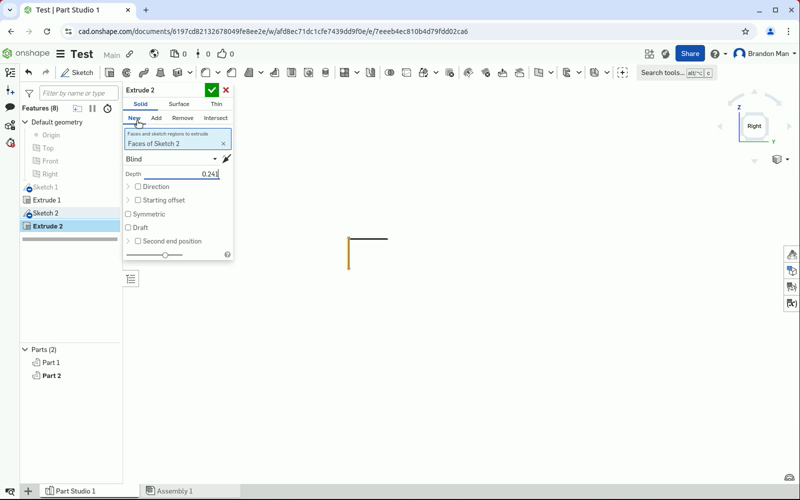
key(enter)
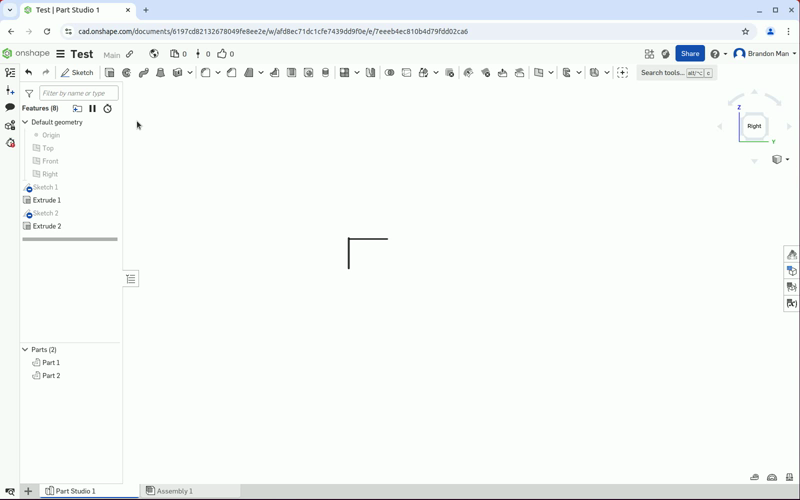
key(shift+h)
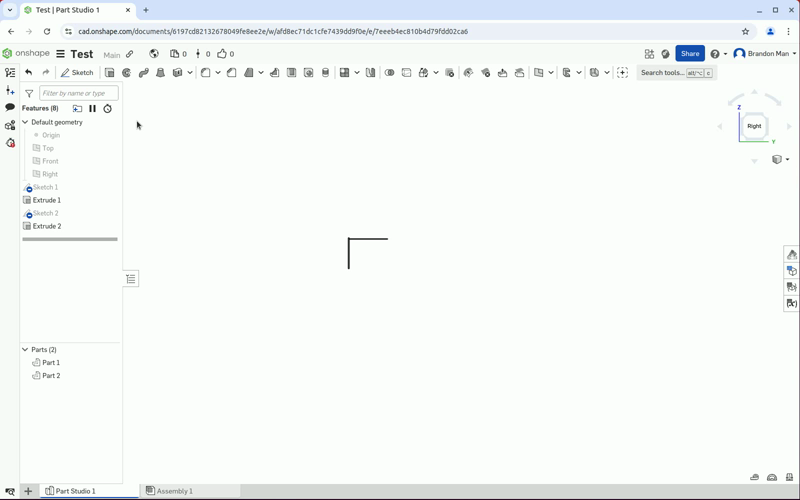
key(shift+h)
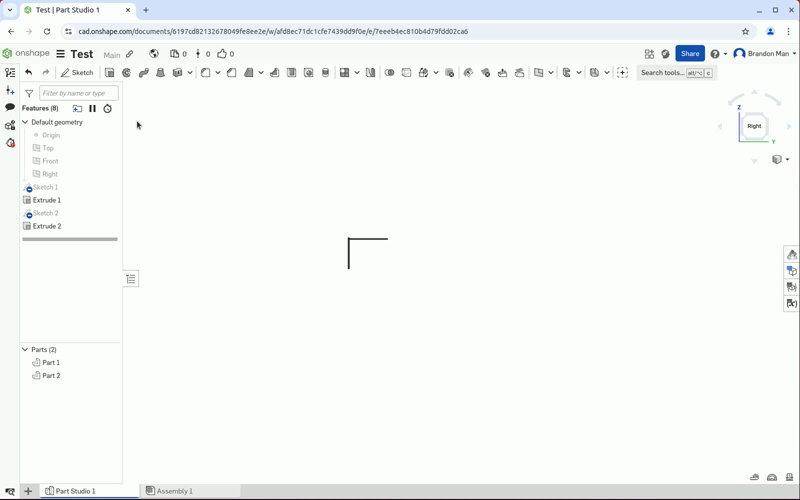
mouse_move(73, 189)
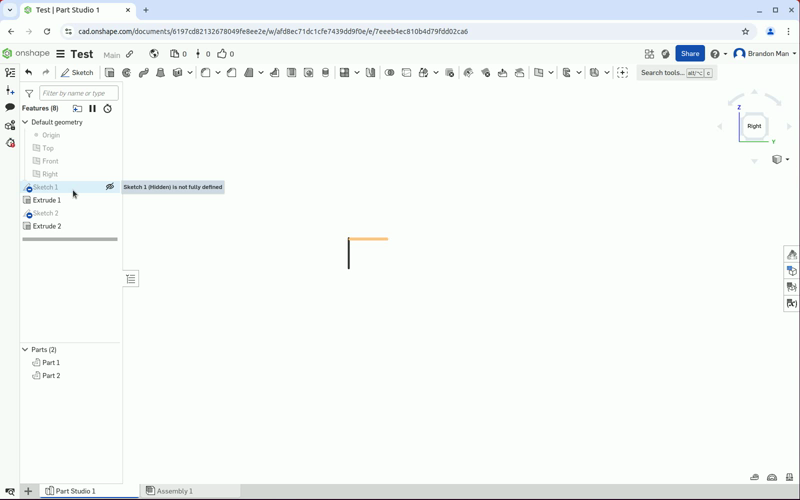
click(73, 189)
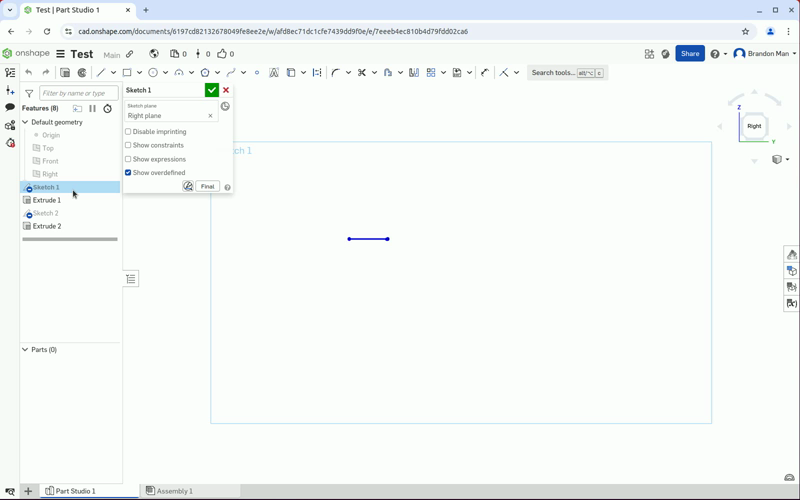
mouse_move(229, 92)
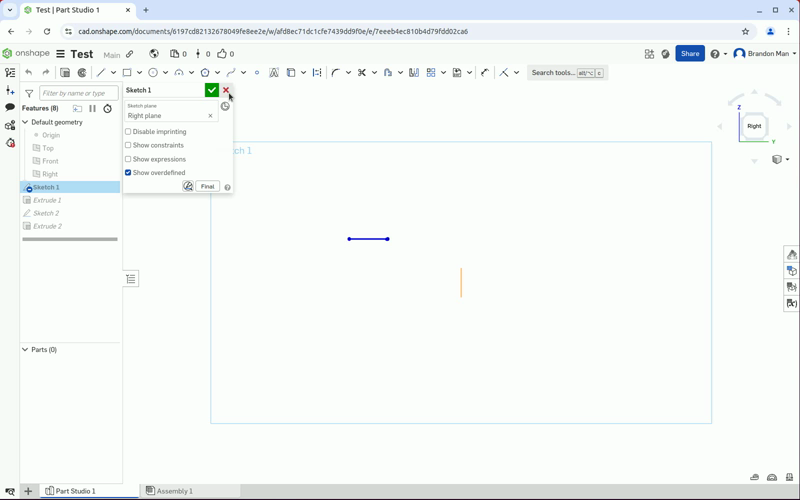
click(229, 92)
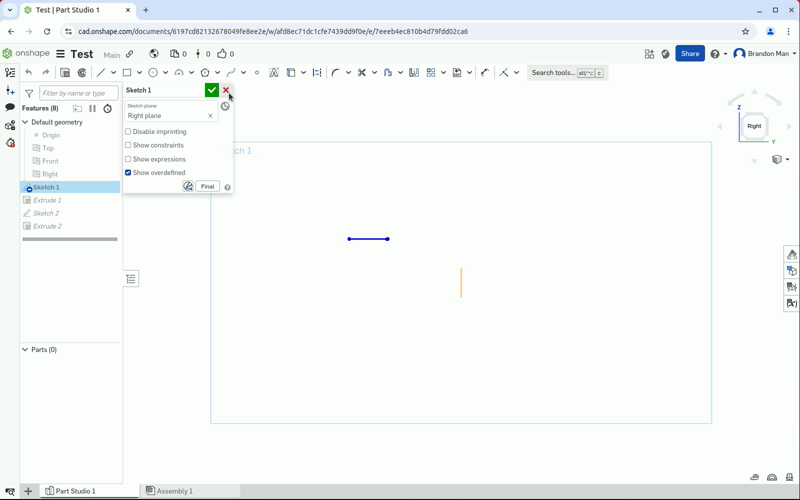
key(shift+s)
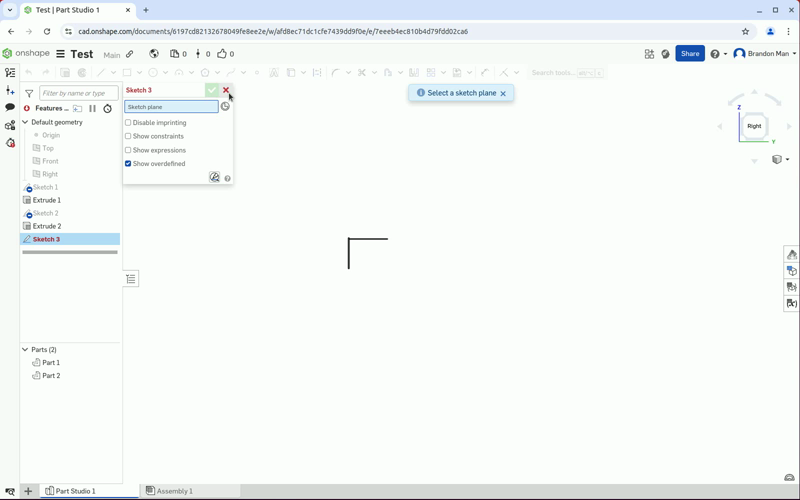
mouse_move(73, 176)
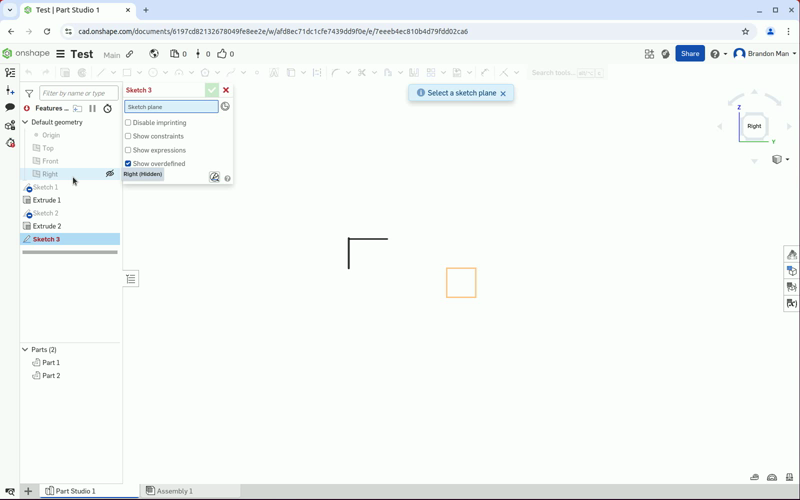
click(73, 176)
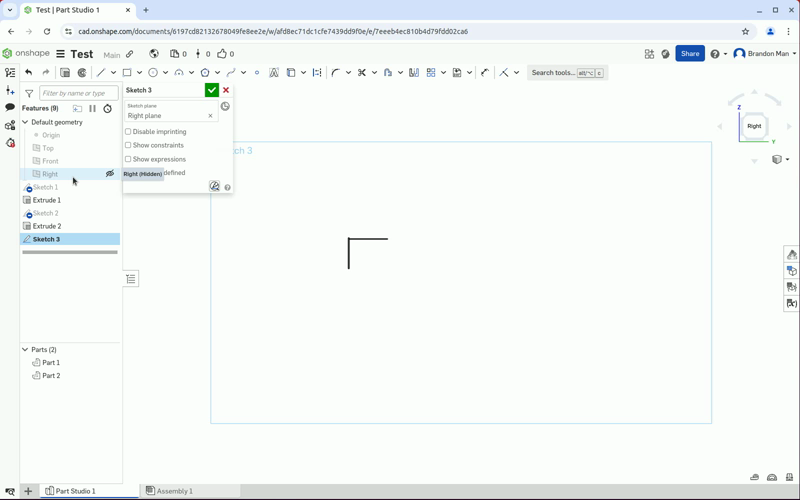
mouse_move(73, 352)
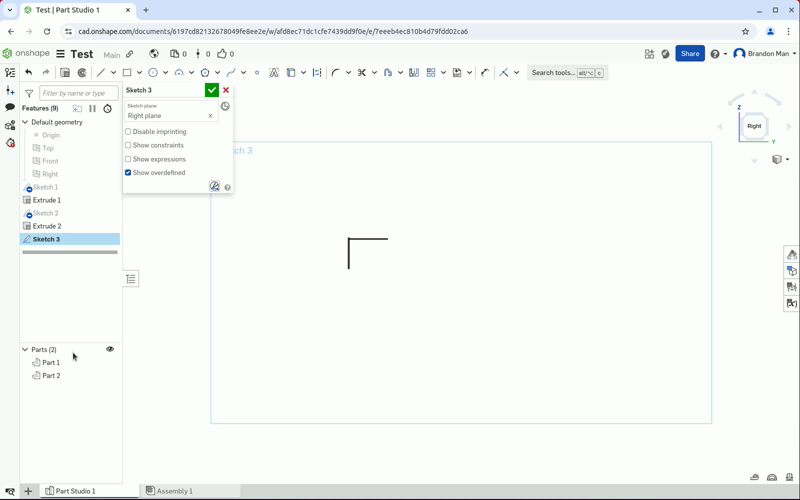
key(y)
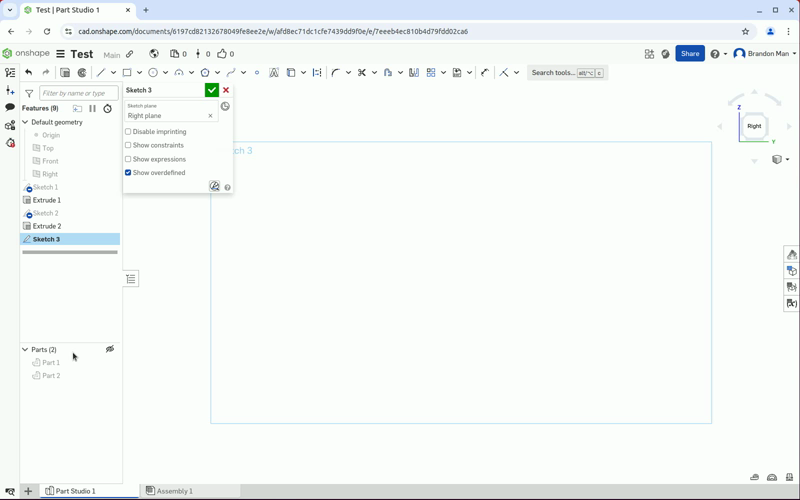
key(l)
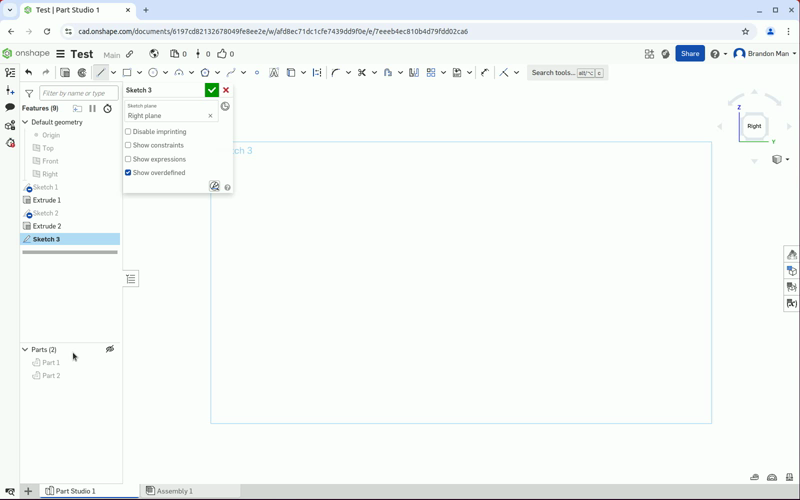
key_down(shift)
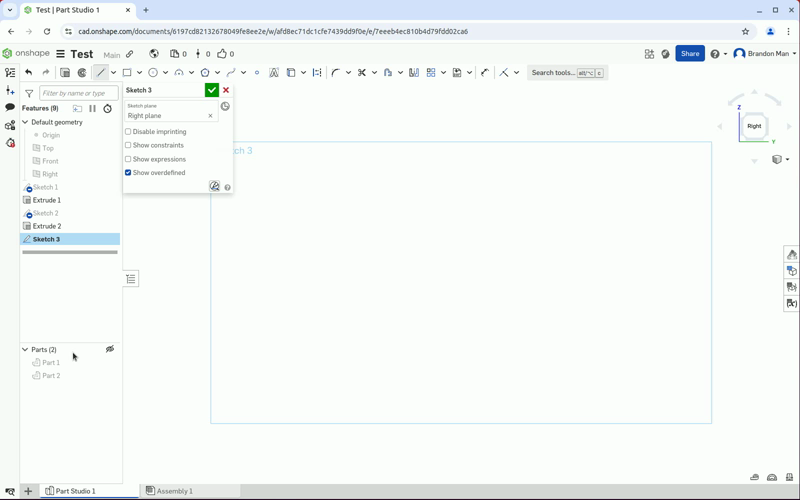
mouse_move(385, 268)
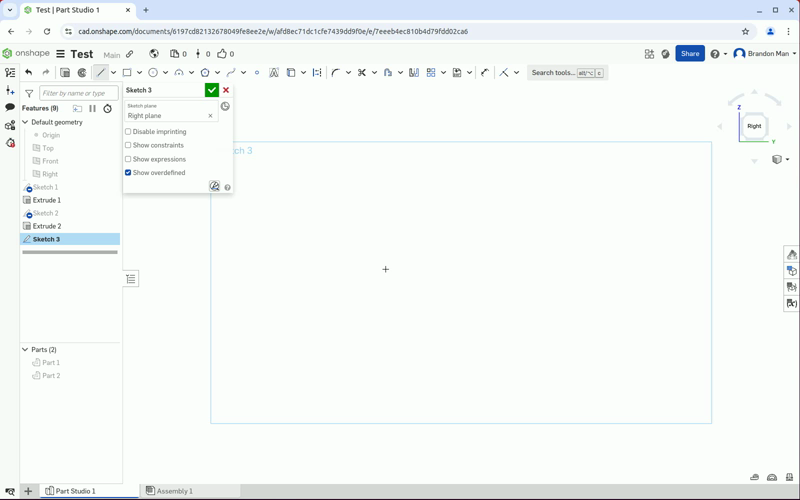
click(385, 268)
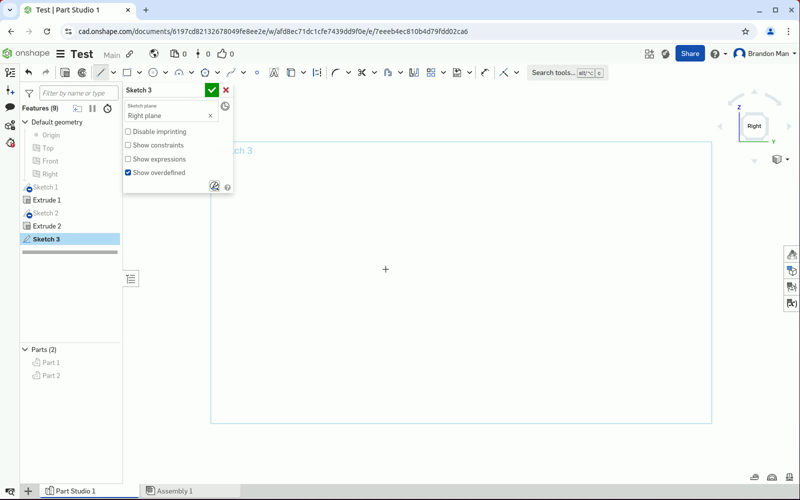
key_up(shift)
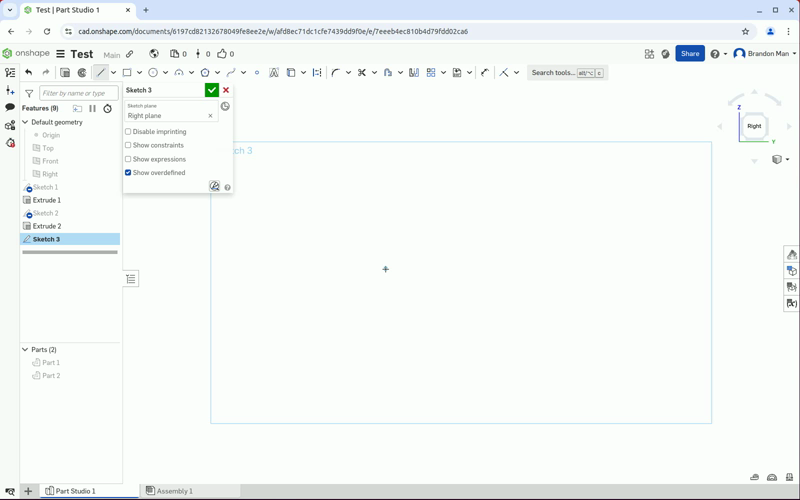
key_down(shift)
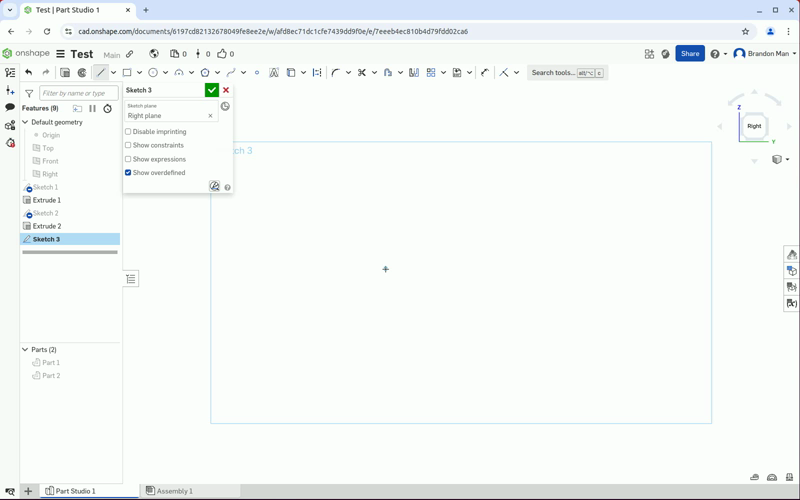
mouse_move(415, 268)
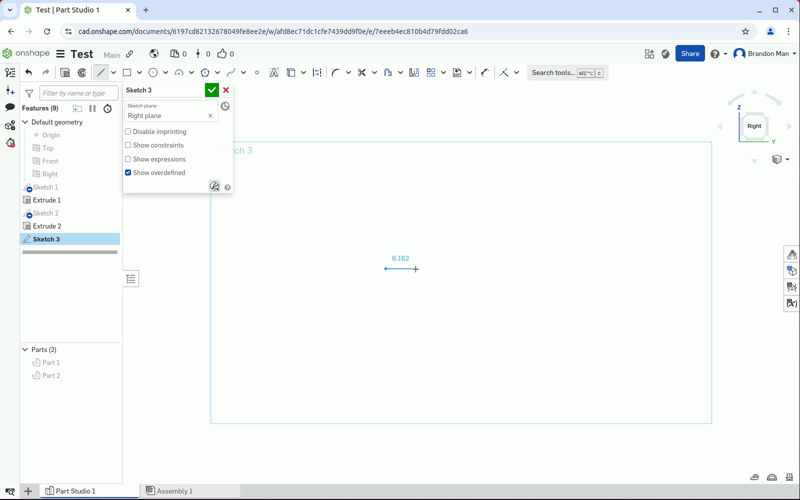
mouse_move(386, 268)
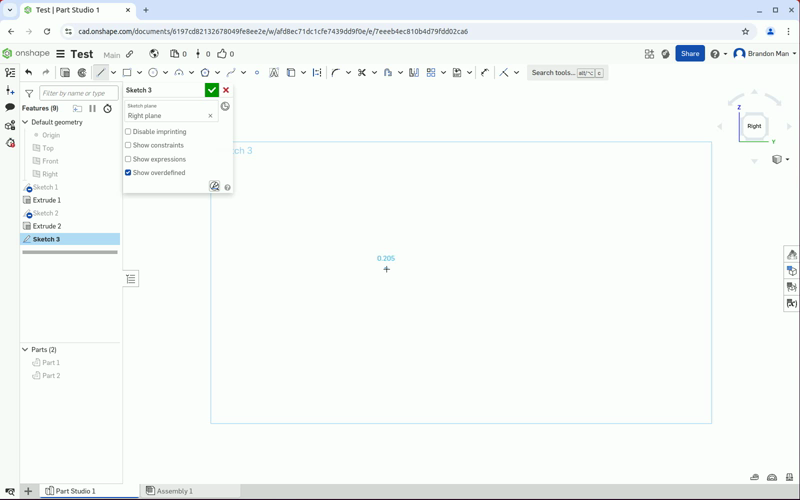
scroll(6)
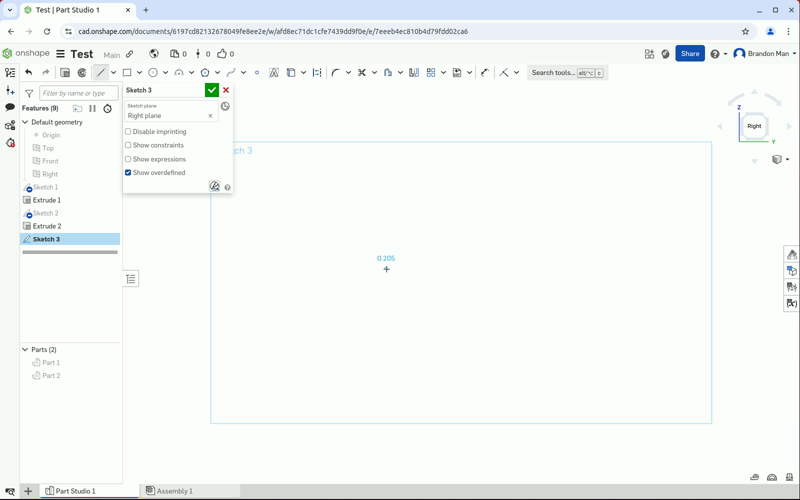
scroll(6)
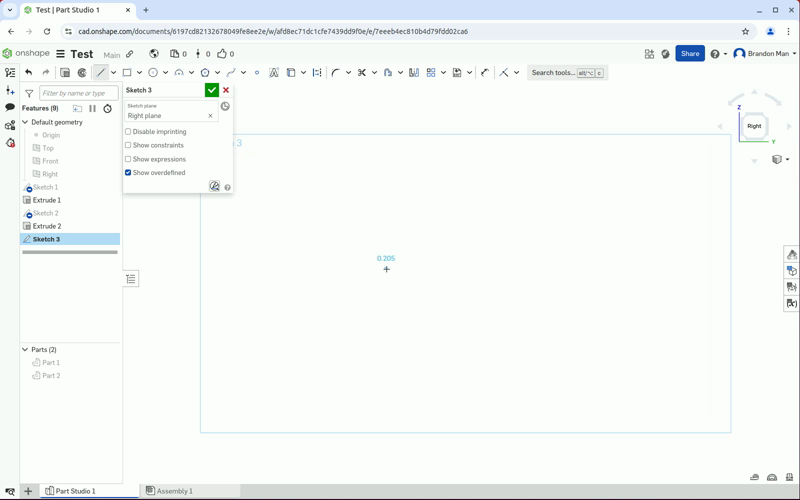
scroll(6)
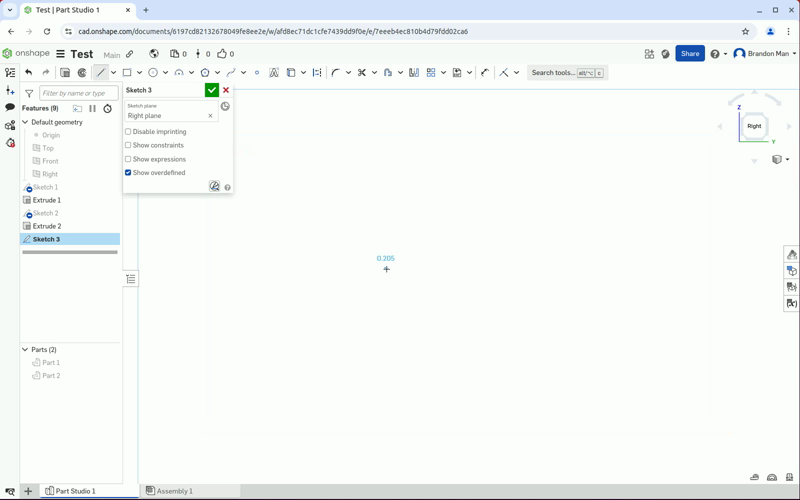
scroll(6)
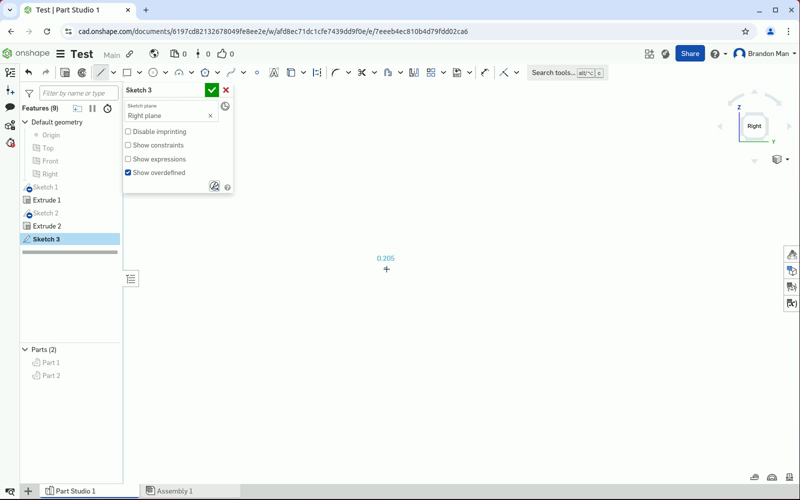
scroll(6)
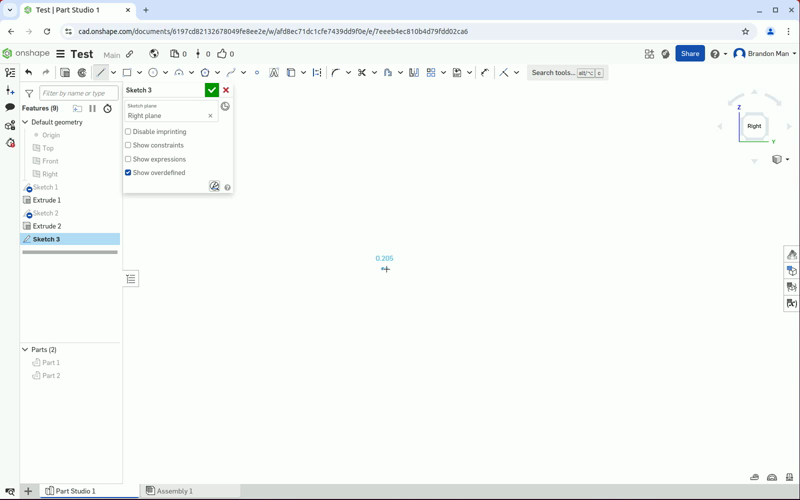
scroll(6)
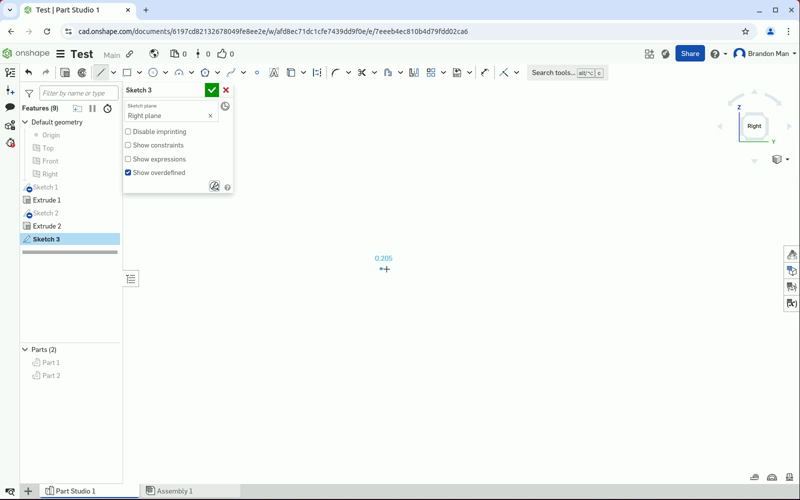
scroll(6)
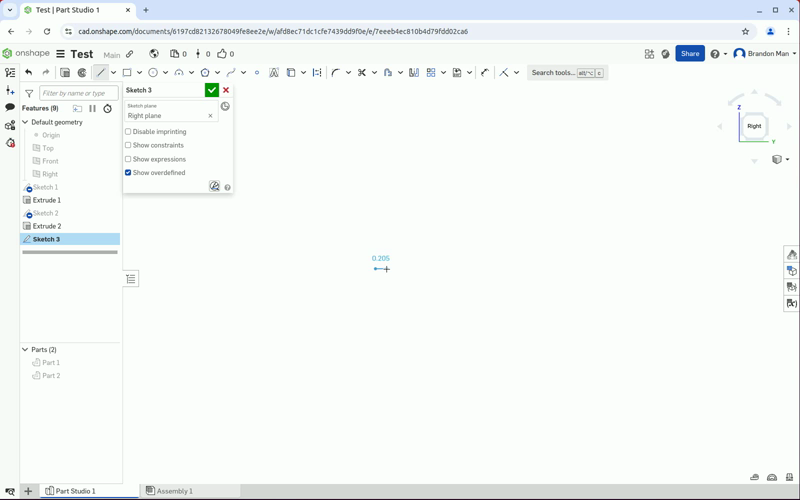
click(386, 268)
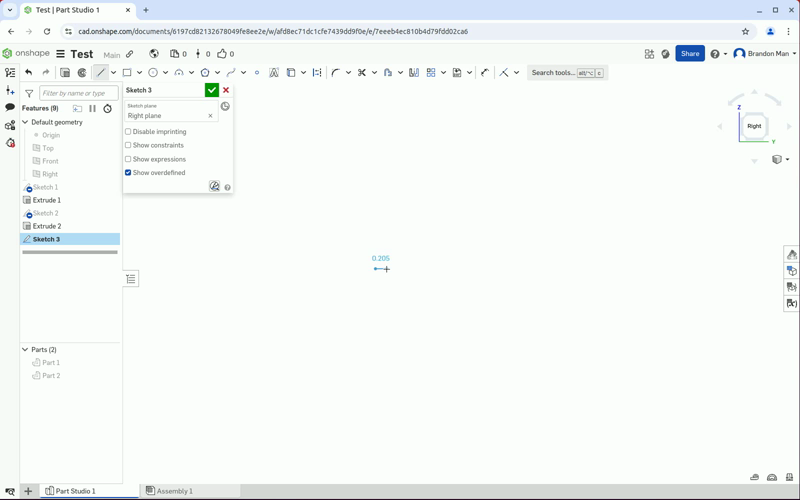
scroll(-6)
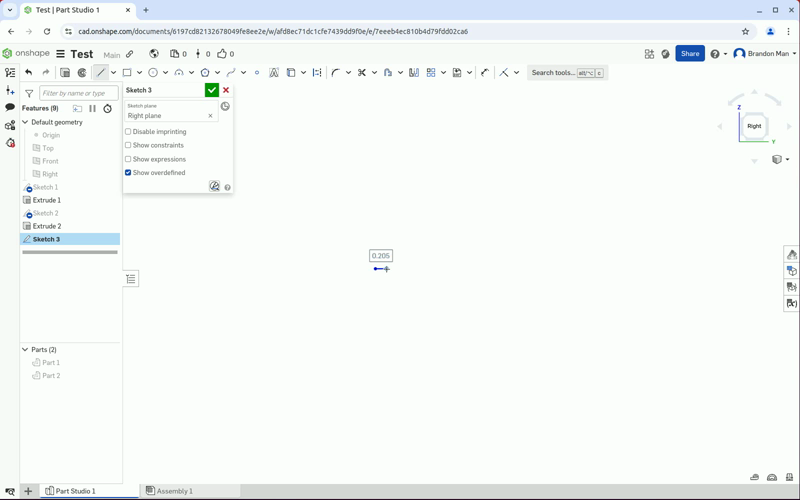
scroll(-6)
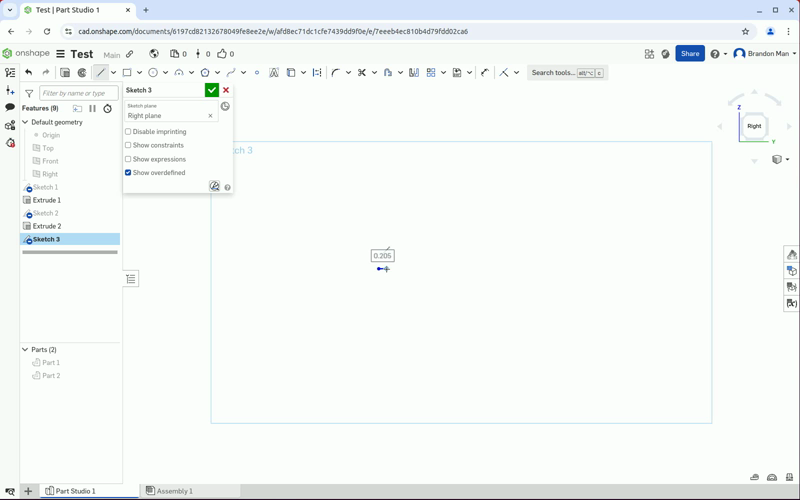
scroll(-6)
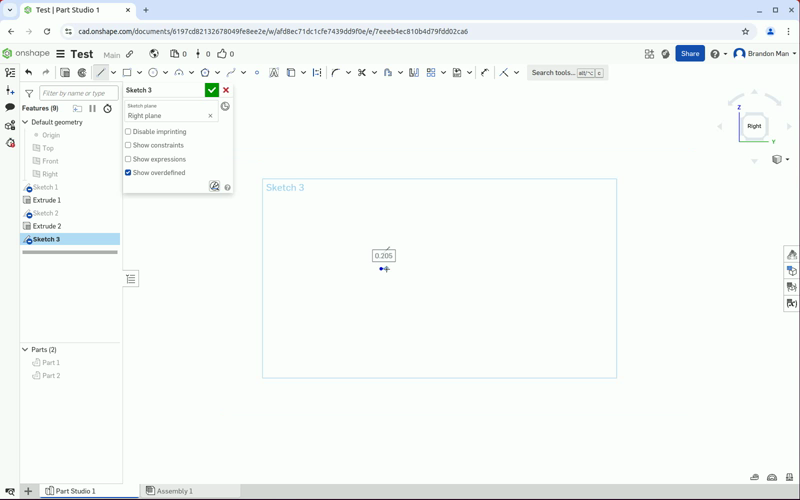
scroll(-6)
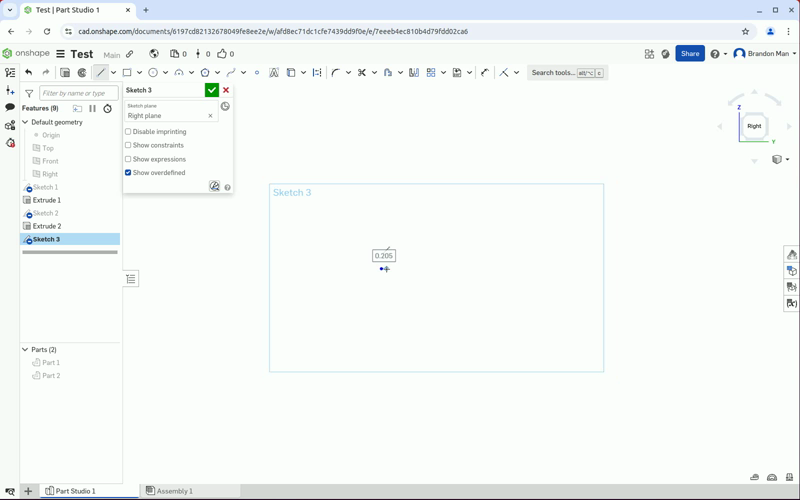
scroll(-6)
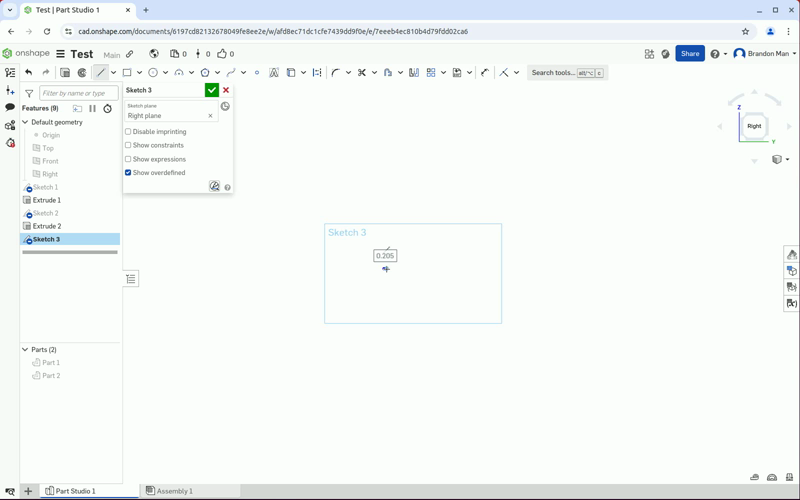
scroll(-6)
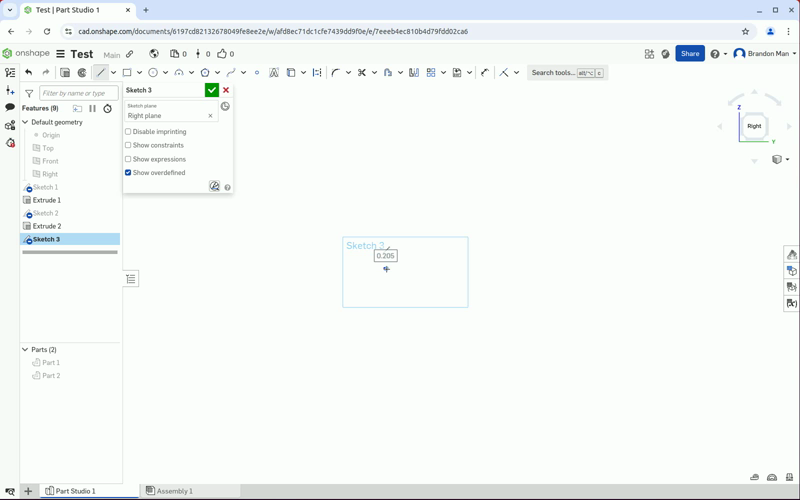
scroll(-6)
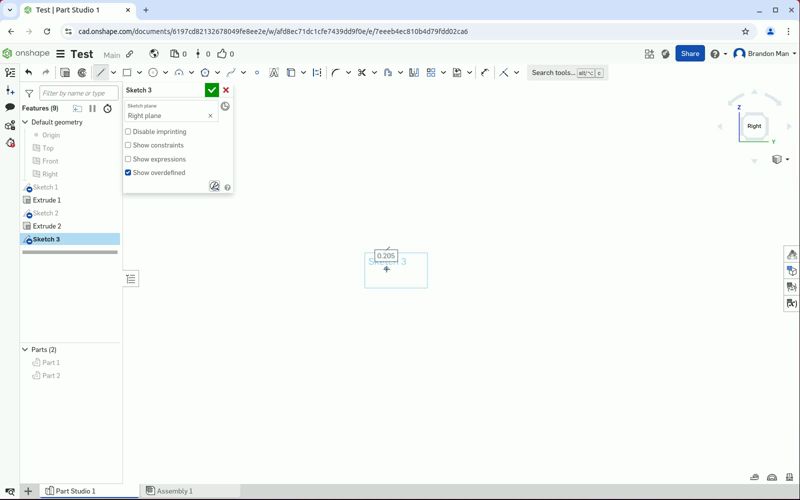
key_up(shift)
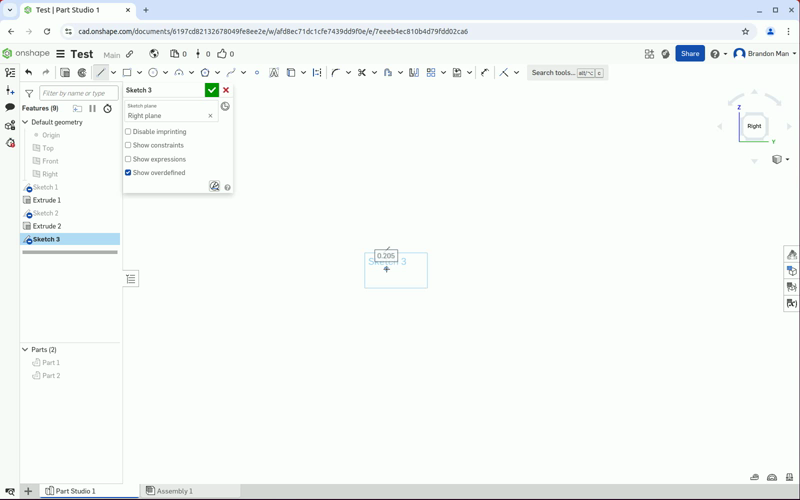
key_down(shift)
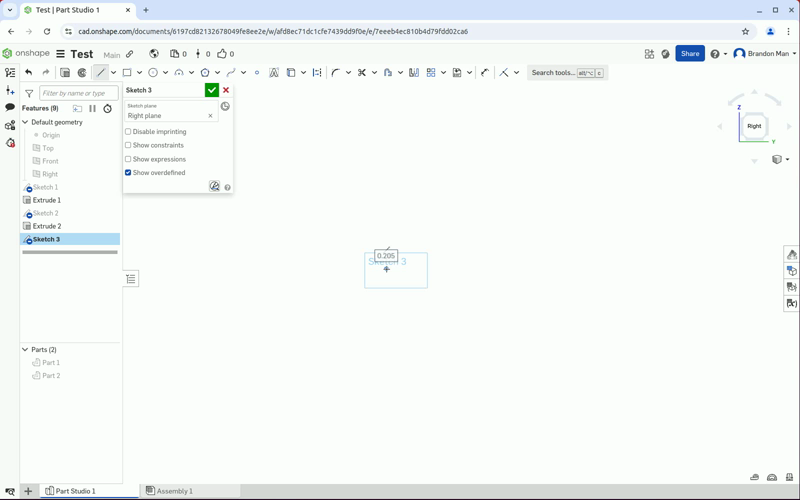
mouse_move(416, 268)
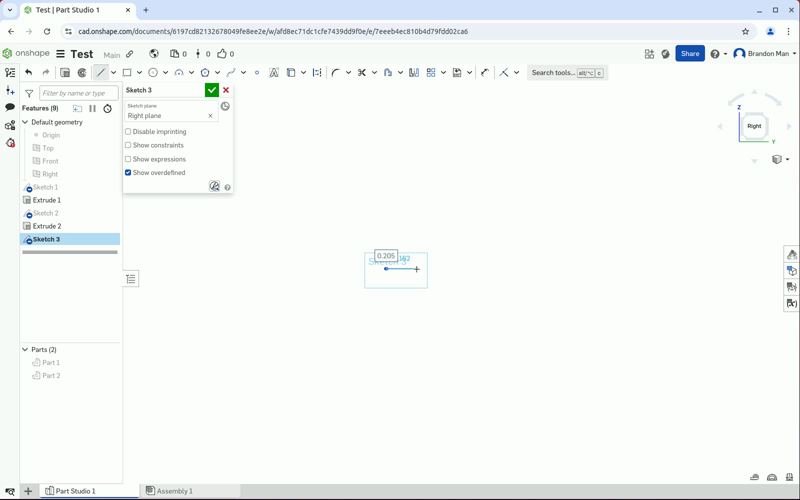
mouse_move(386, 238)
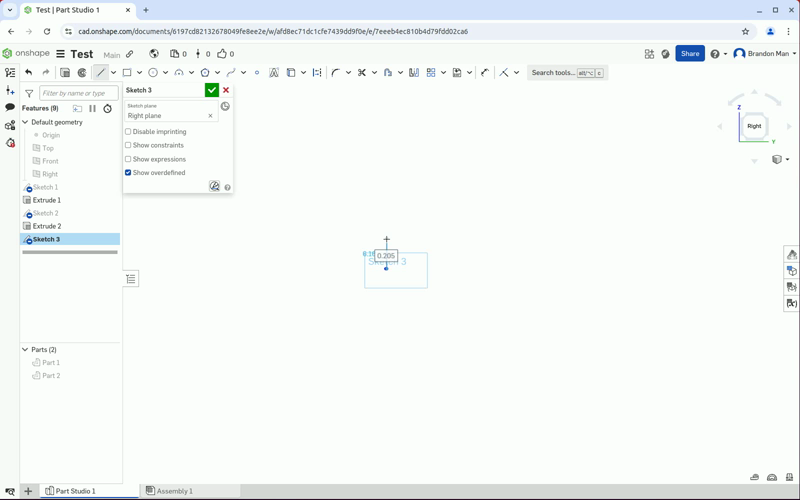
click(386, 238)
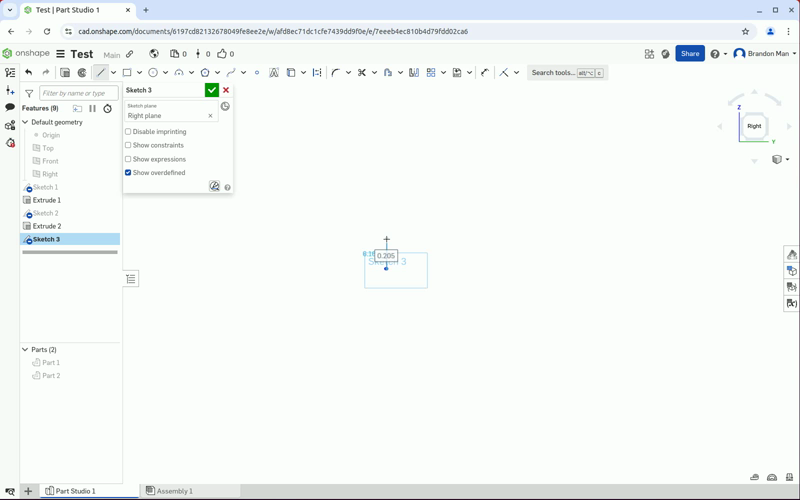
key_up(shift)
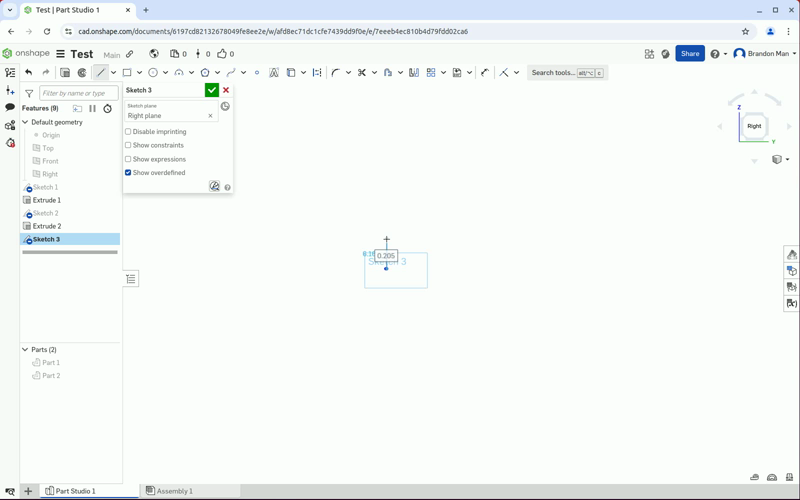
key_down(shift)
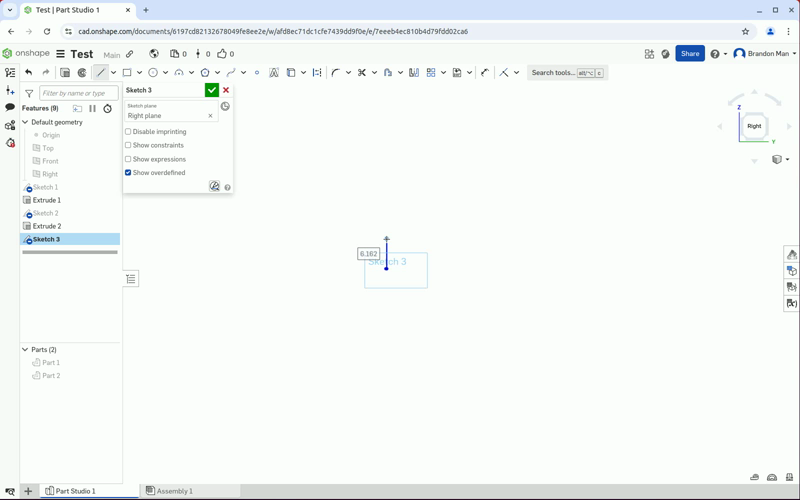
mouse_move(416, 238)
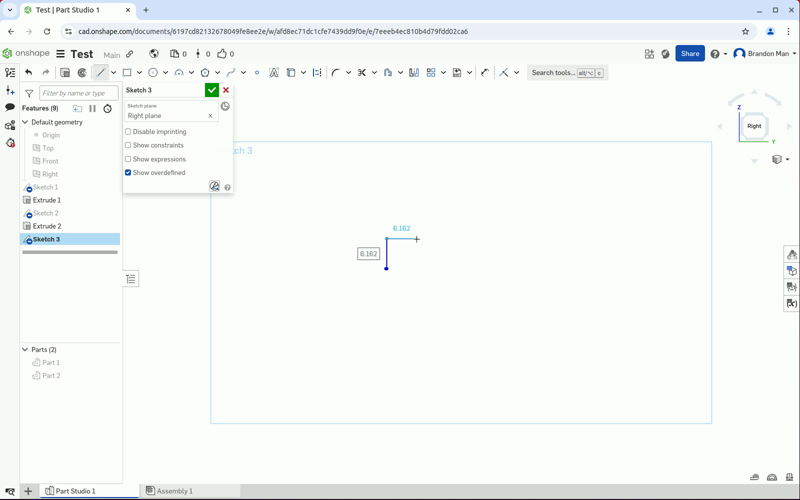
mouse_move(385, 238)
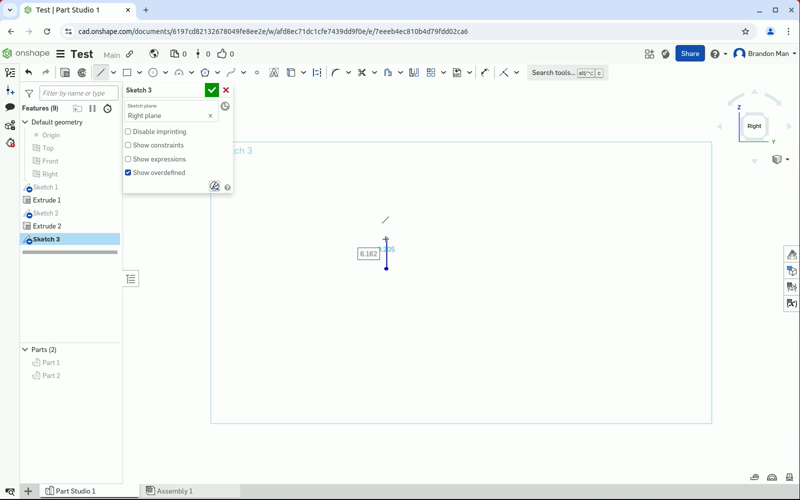
scroll(6)
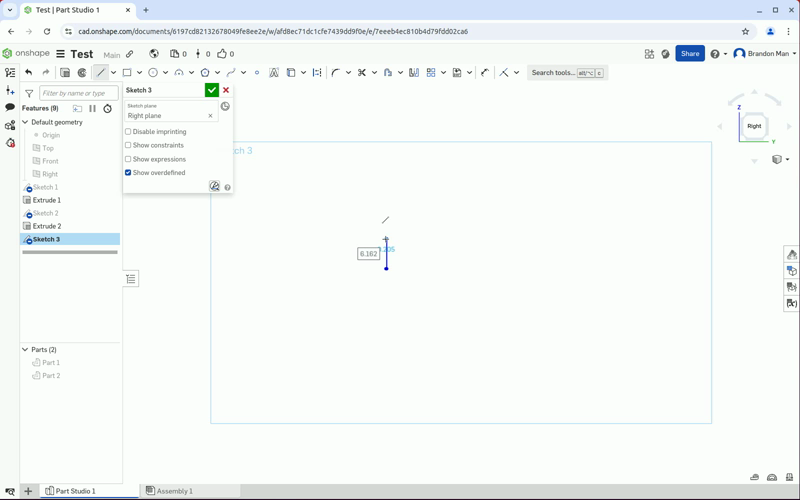
scroll(6)
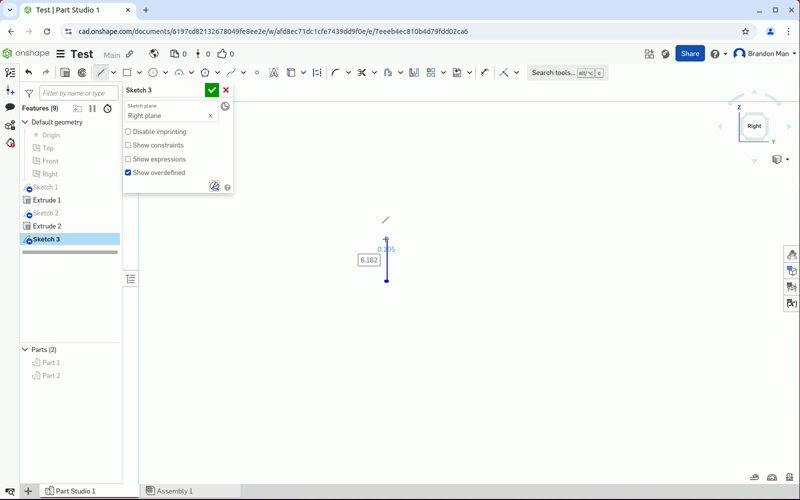
scroll(6)
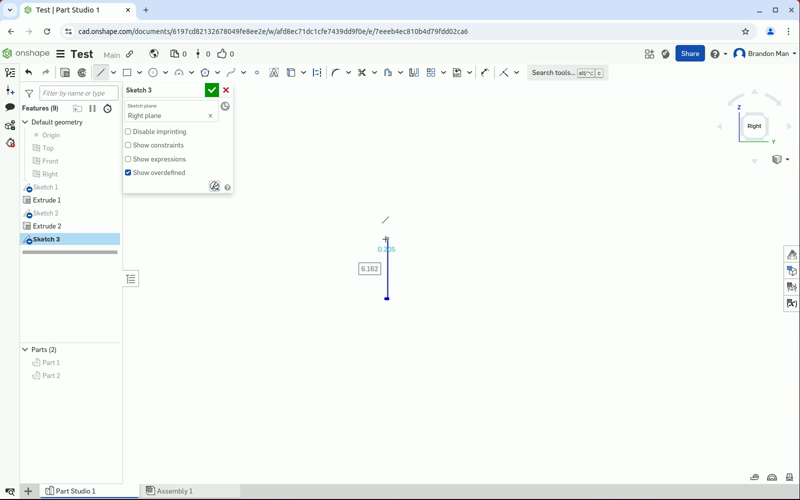
scroll(6)
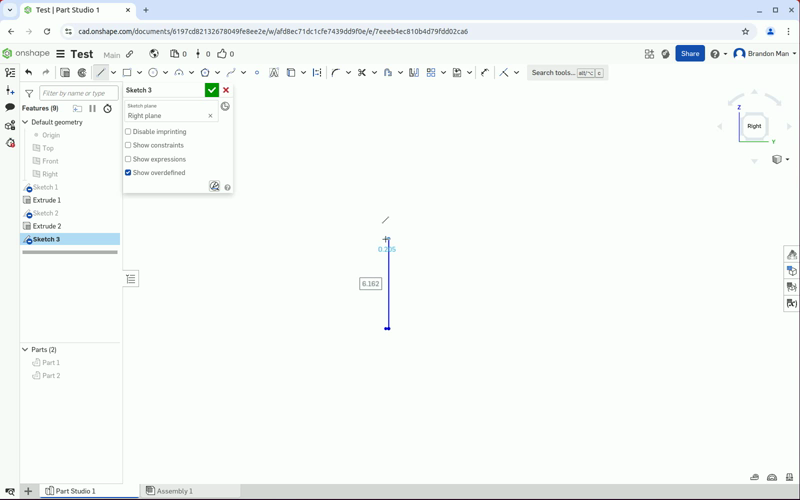
scroll(6)
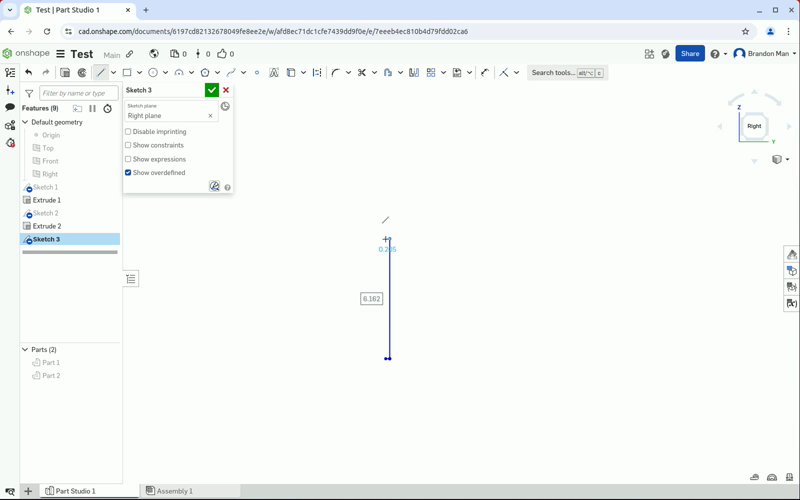
scroll(6)
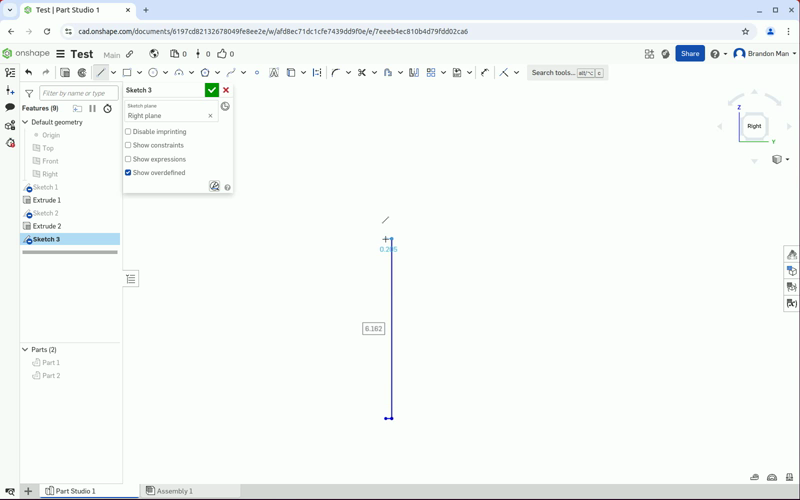
scroll(6)
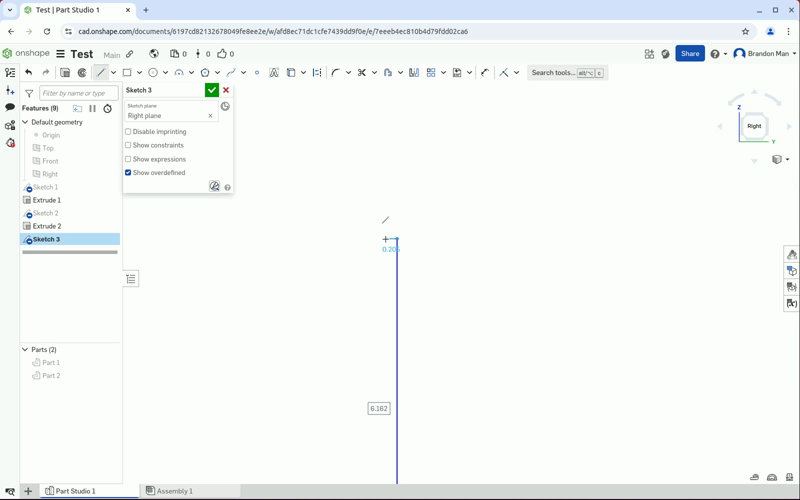
click(385, 238)
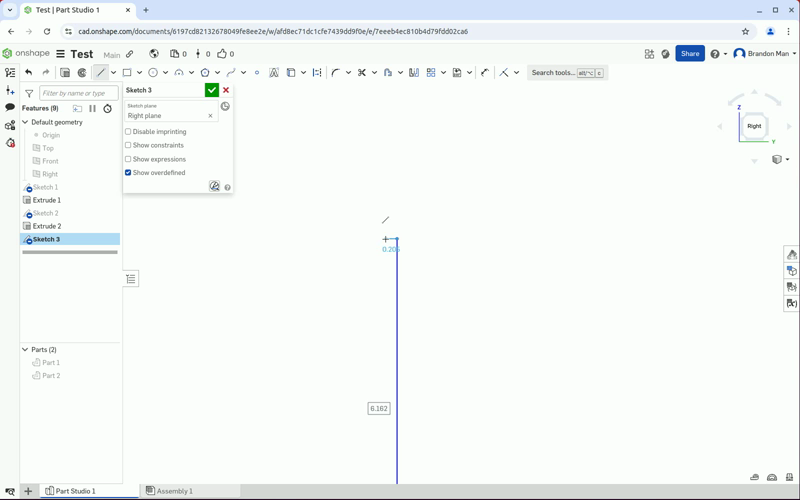
scroll(-6)
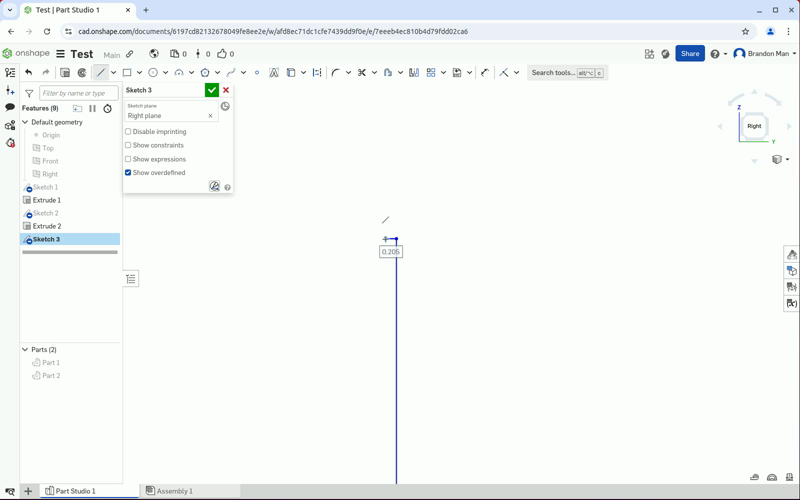
scroll(-6)
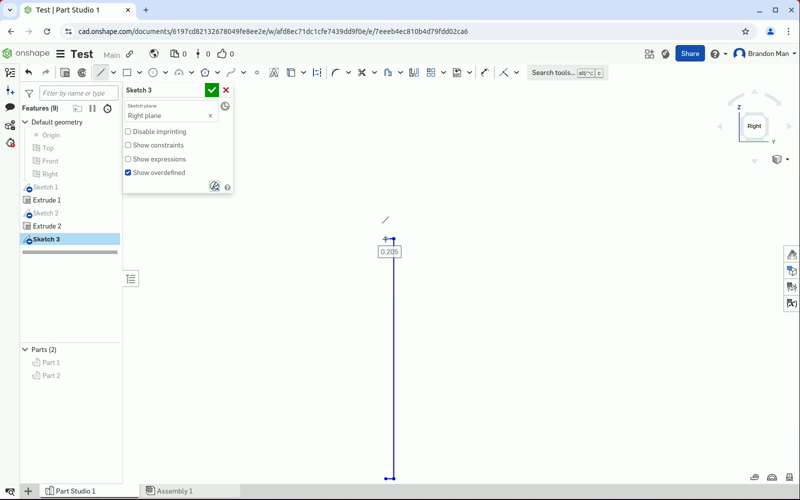
scroll(-6)
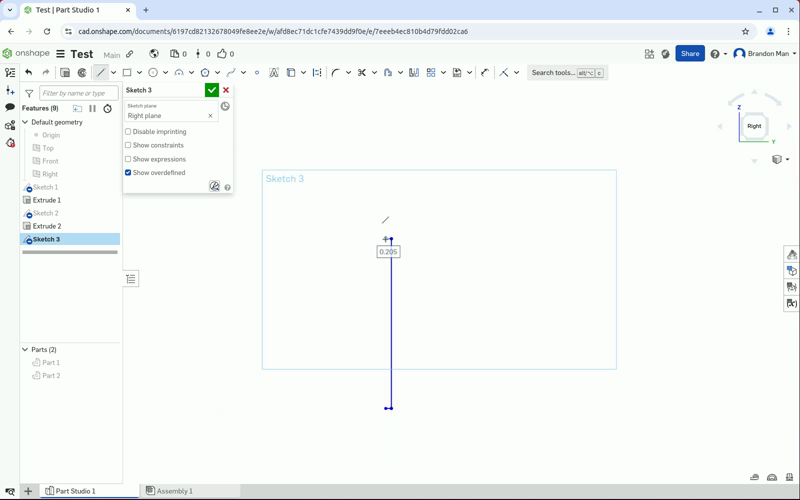
scroll(-6)
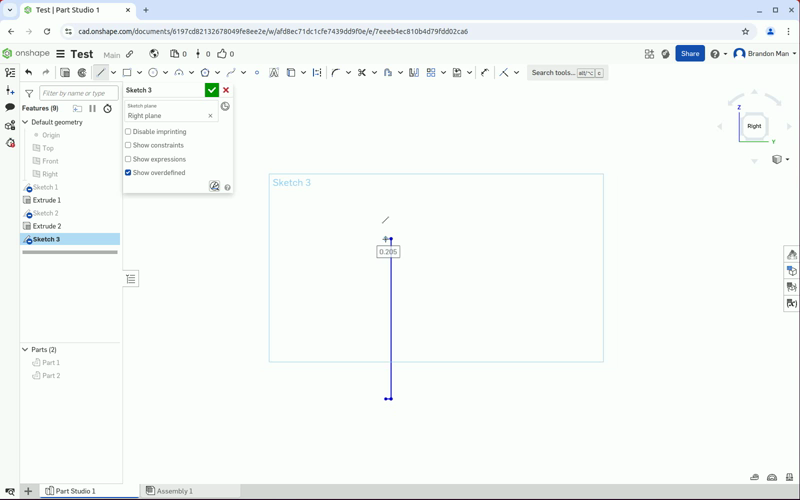
scroll(-6)
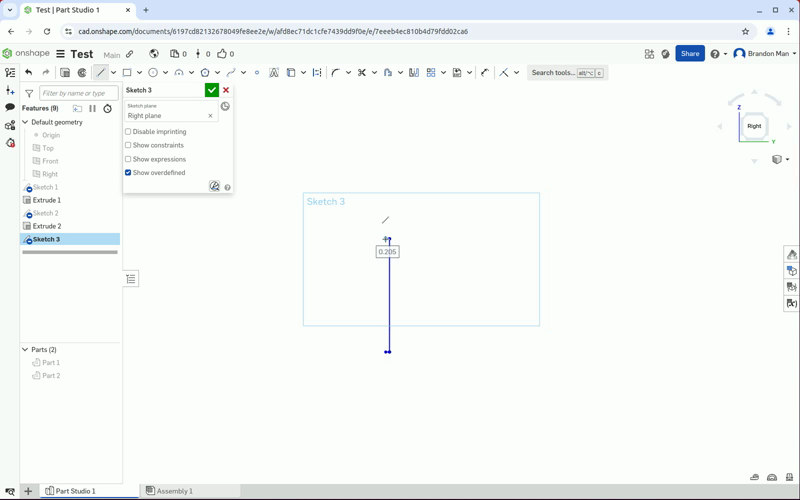
scroll(-6)
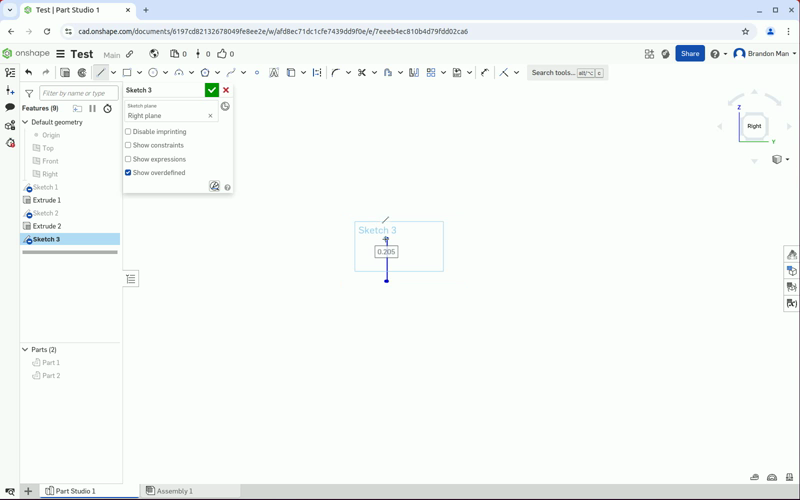
scroll(-6)
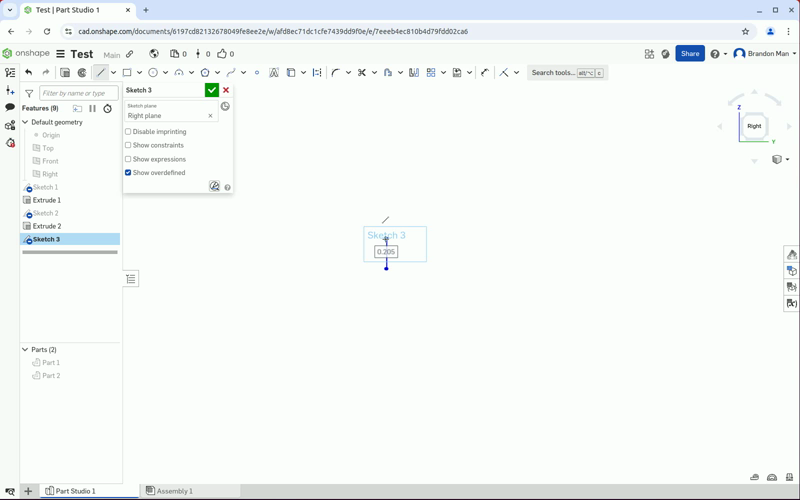
key_up(shift)
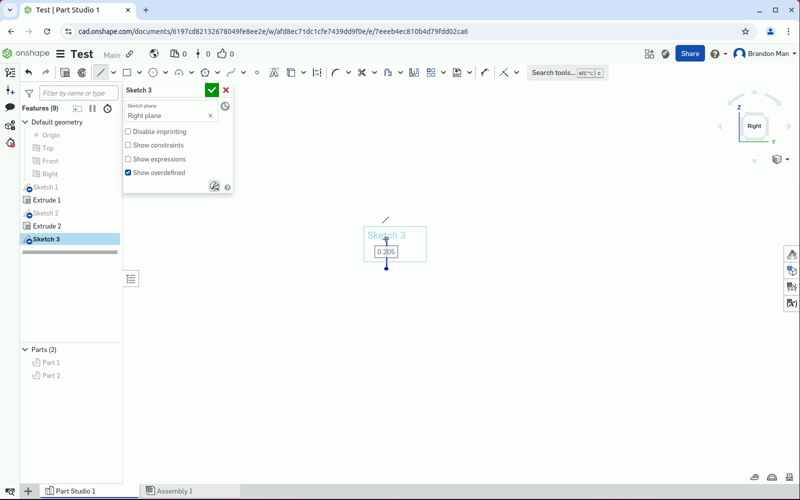
mouse_move(415, 238)
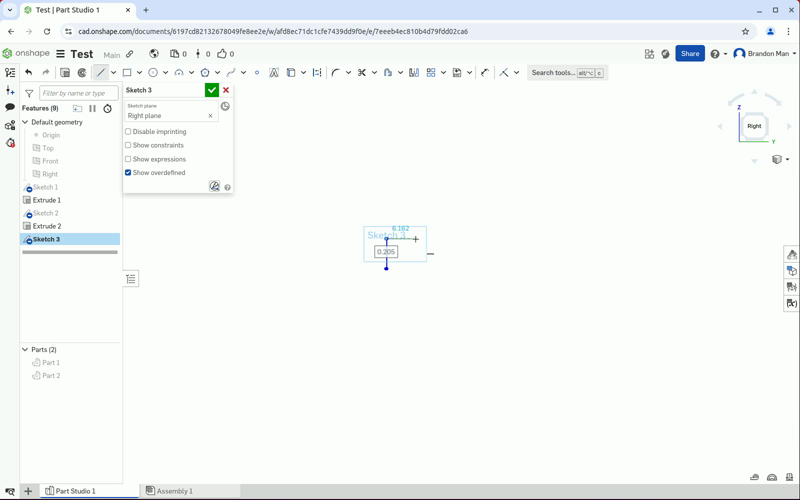
key_down(shift)
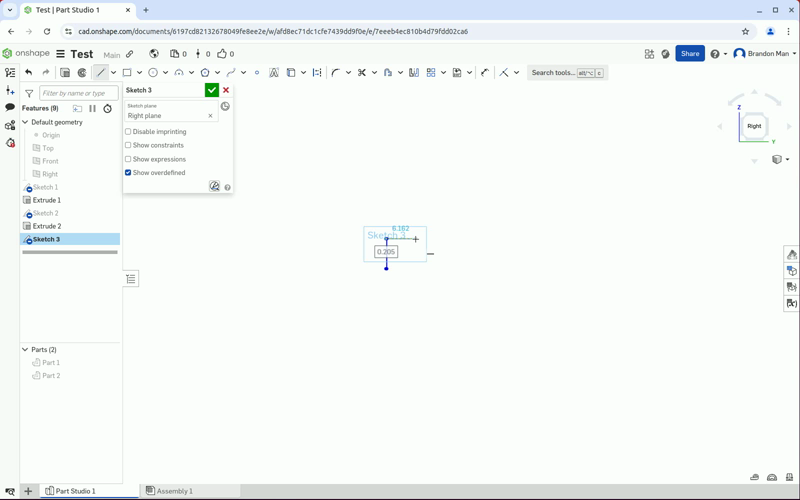
mouse_move(385, 268)
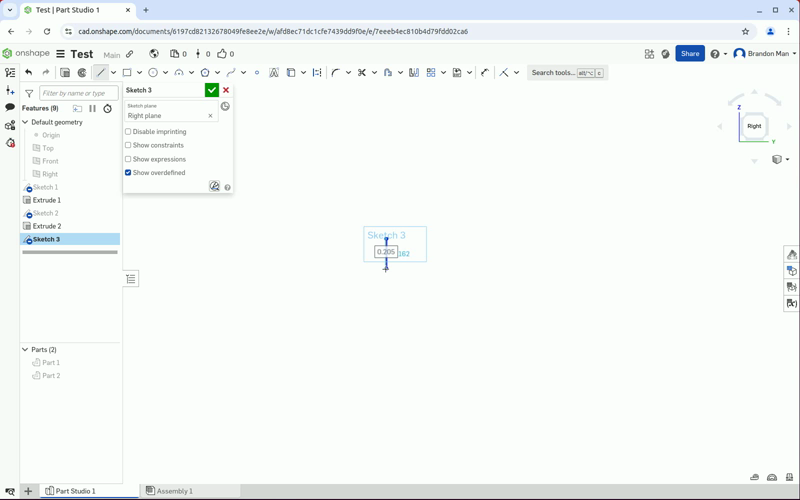
scroll(6)
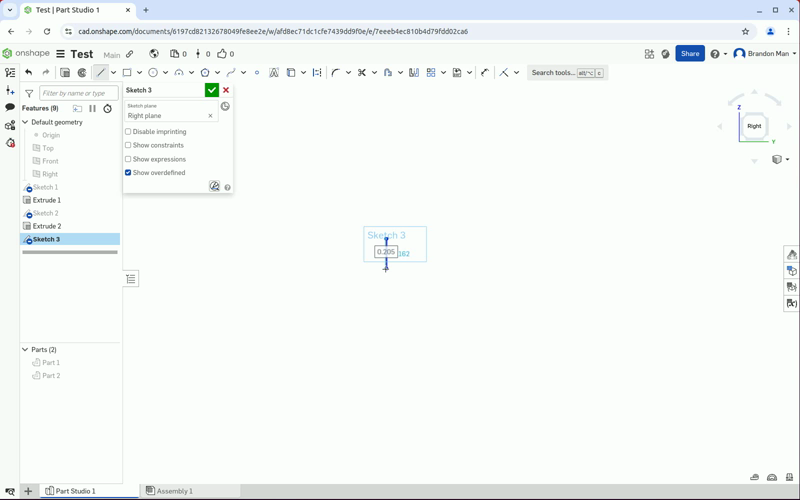
scroll(6)
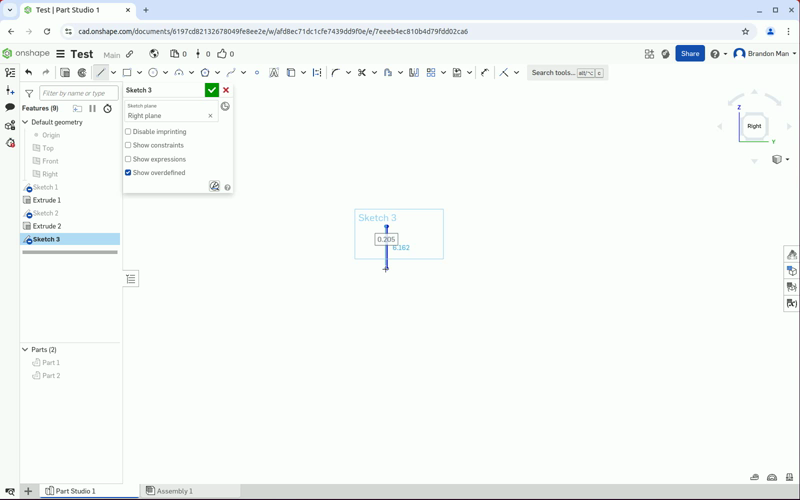
scroll(6)
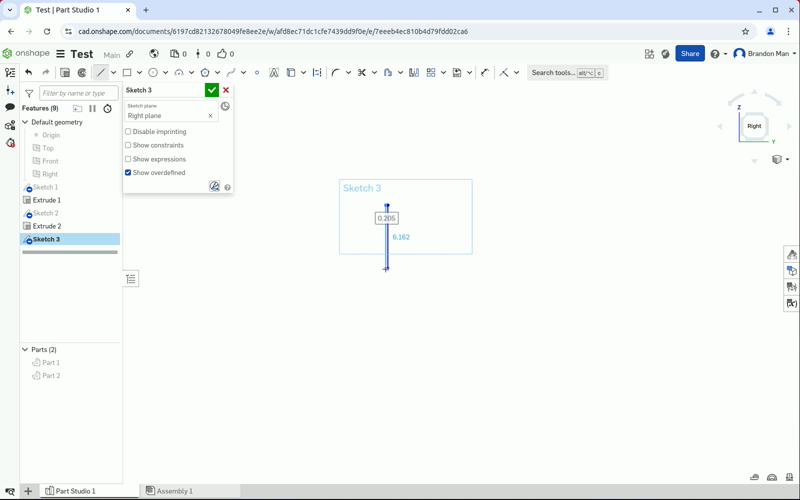
scroll(6)
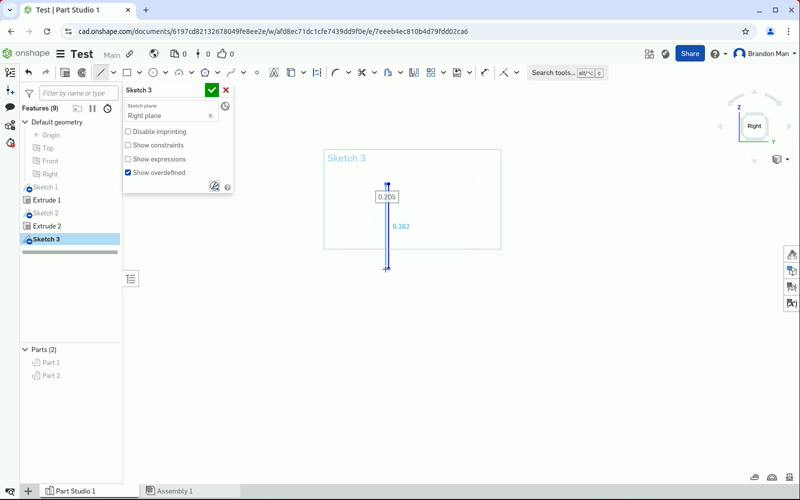
scroll(6)
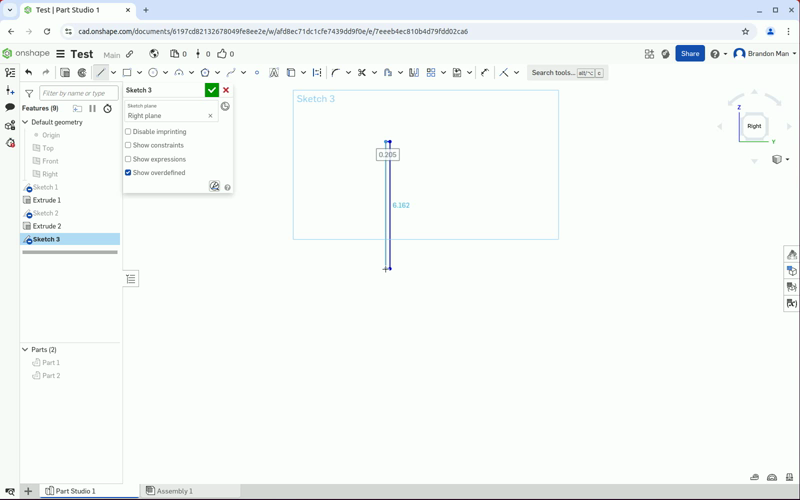
scroll(6)
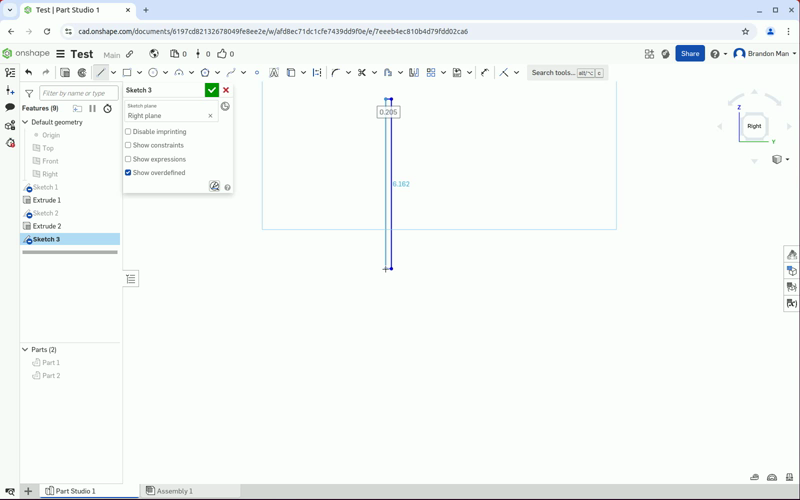
scroll(6)
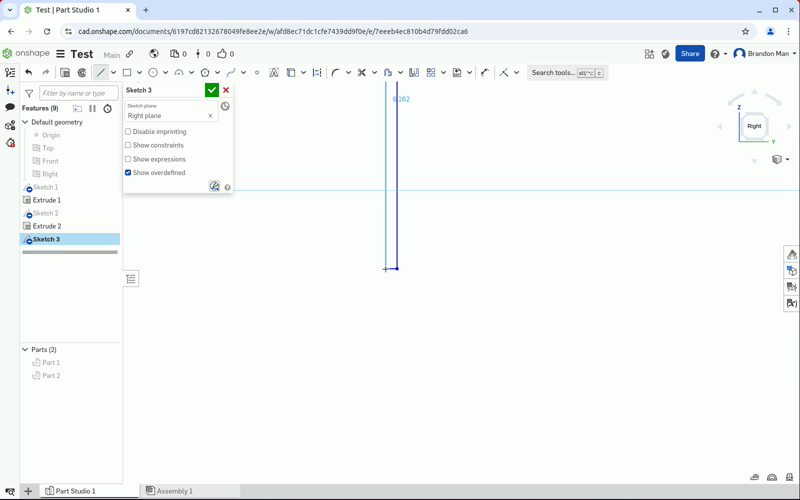
key_up(shift)
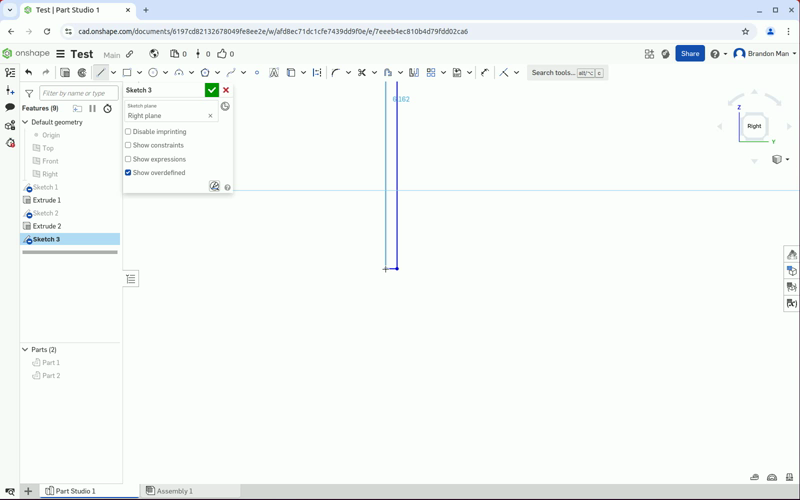
click(385, 268)
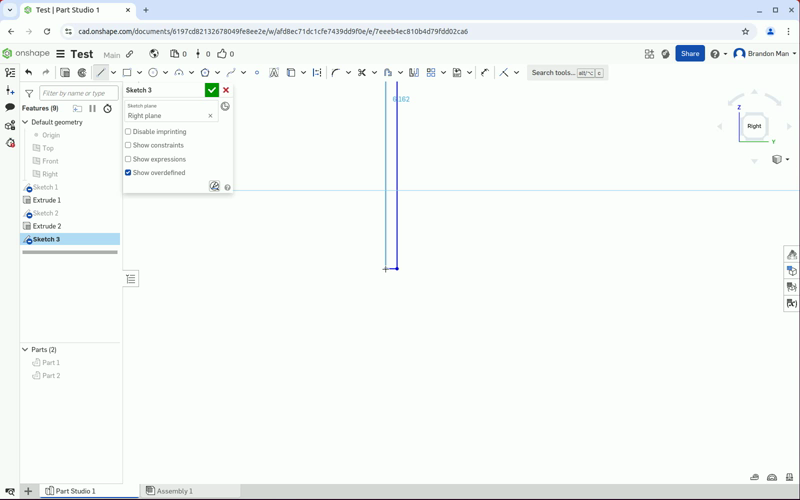
scroll(-6)
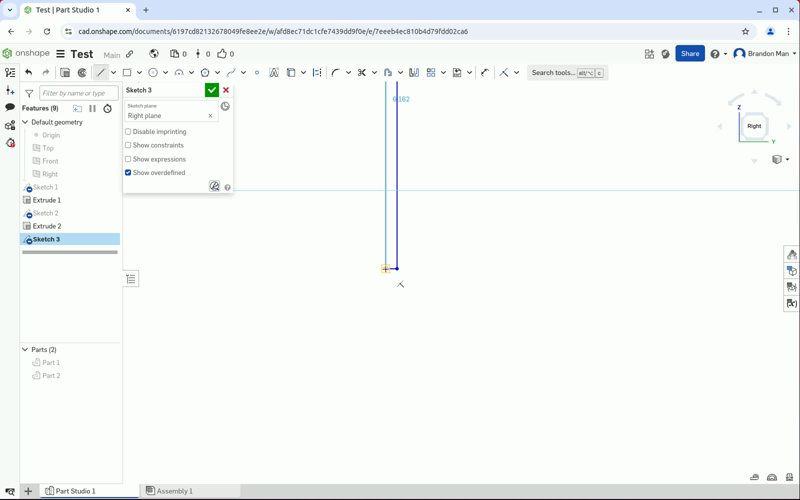
scroll(-6)
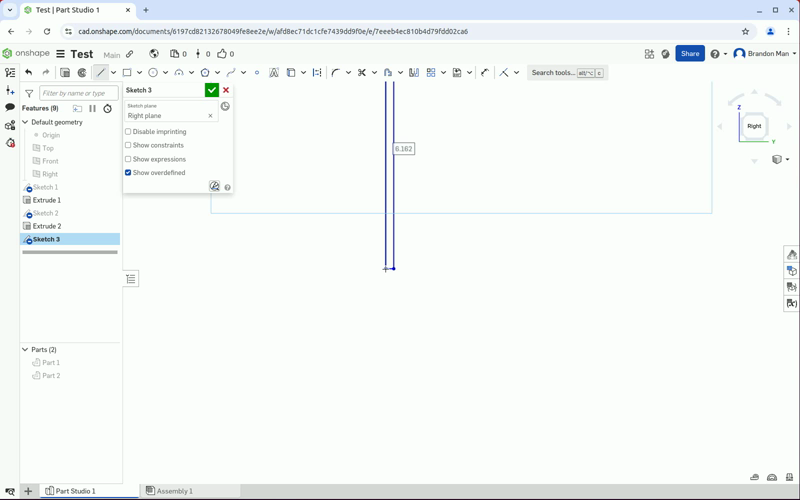
scroll(-6)
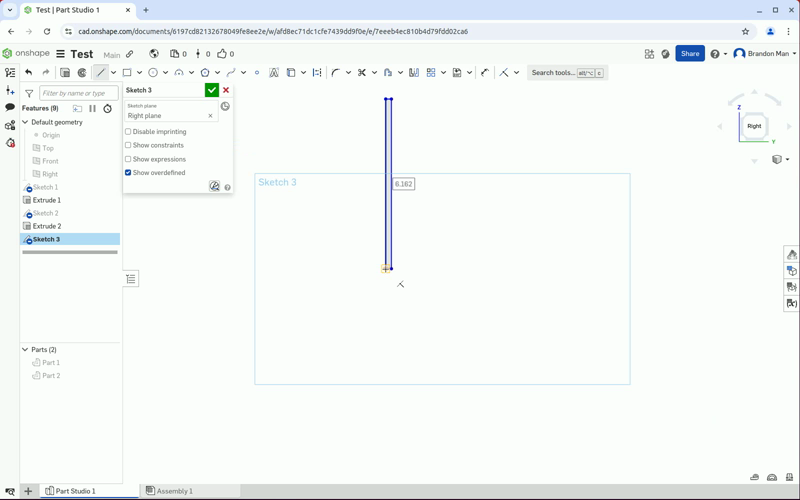
scroll(-6)
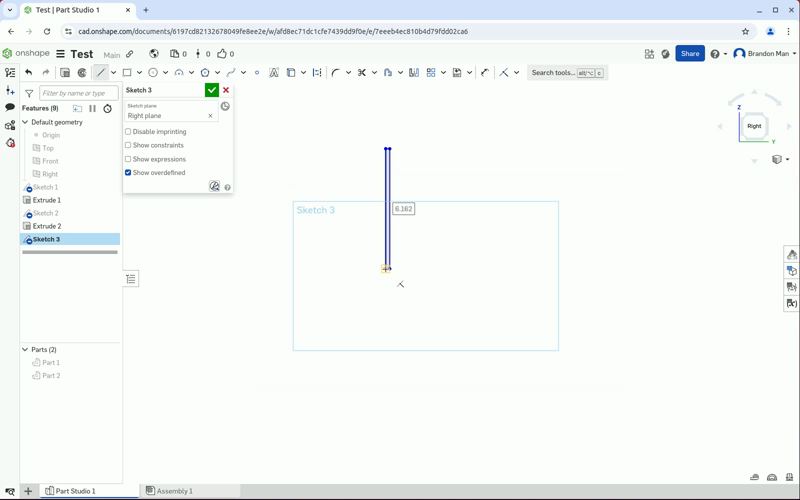
scroll(-6)
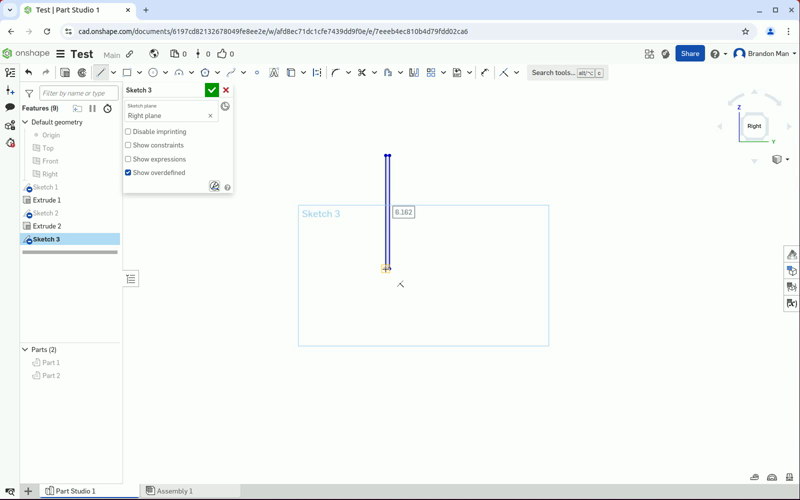
scroll(-6)
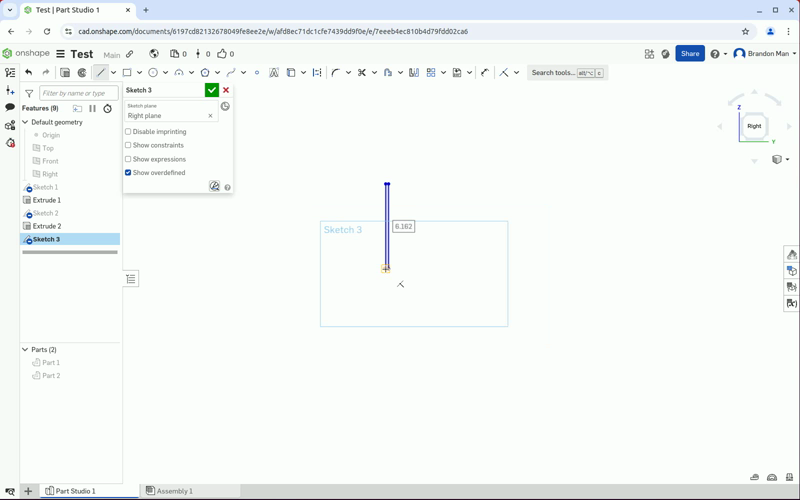
scroll(-6)
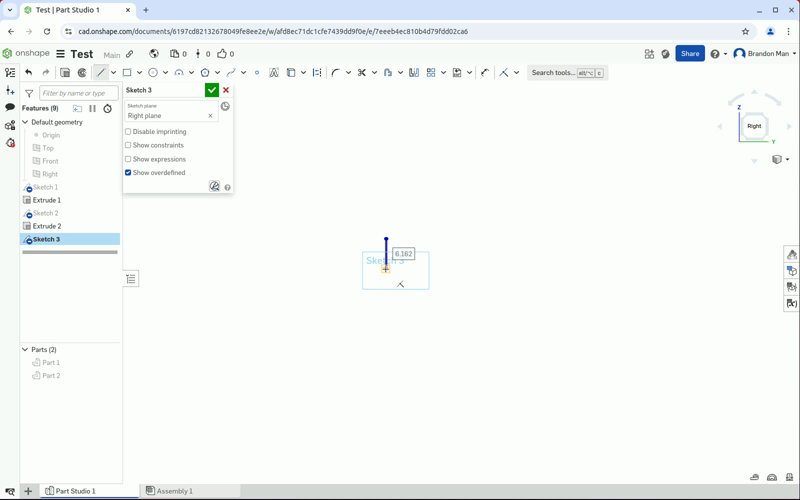
key(esc)
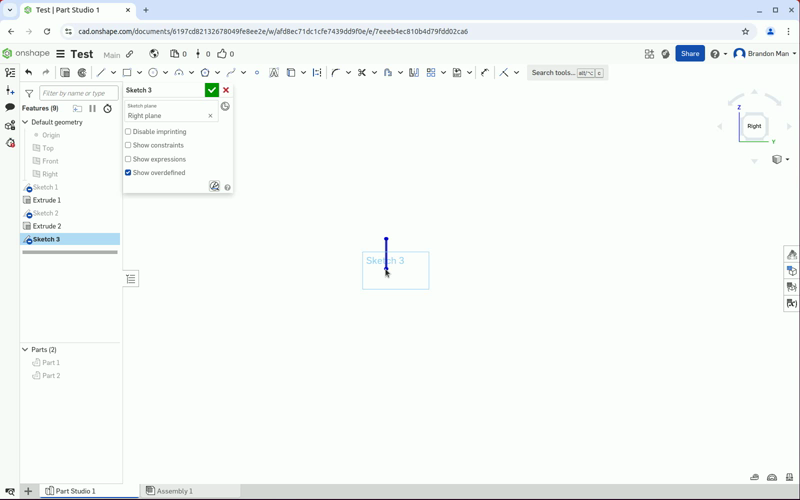
mouse_move(386, 250)
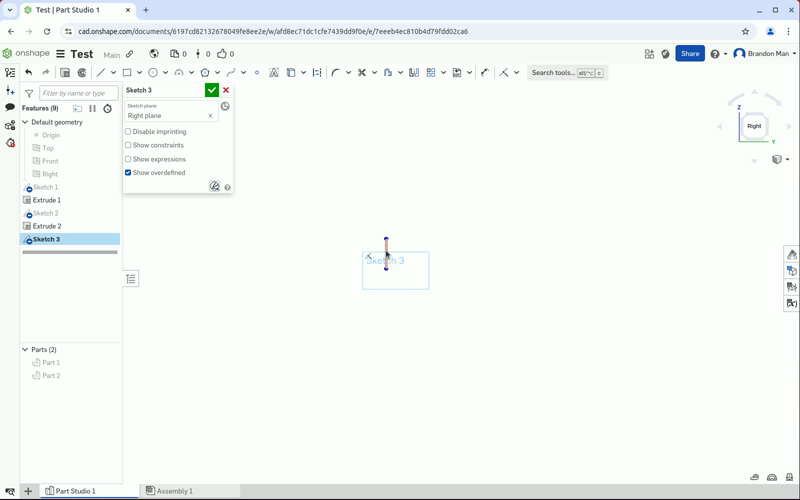
scroll(6)
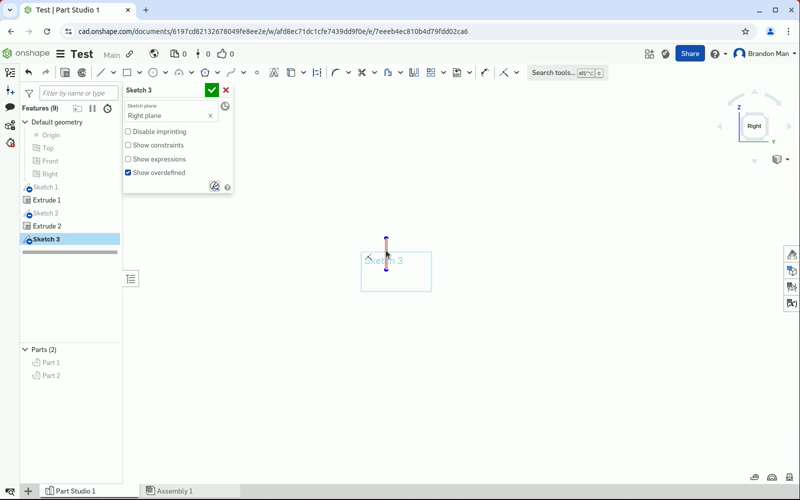
scroll(6)
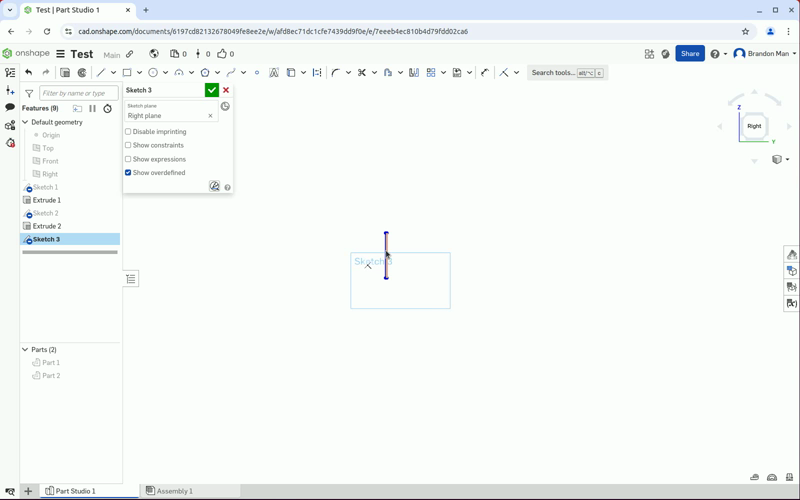
scroll(6)
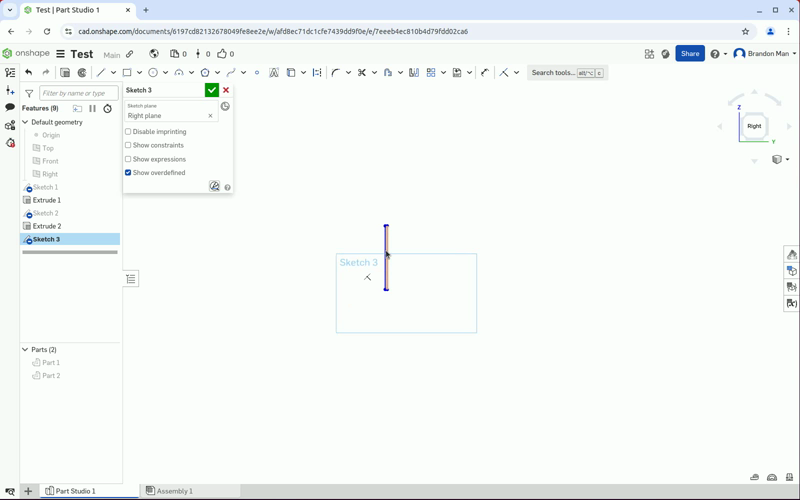
scroll(6)
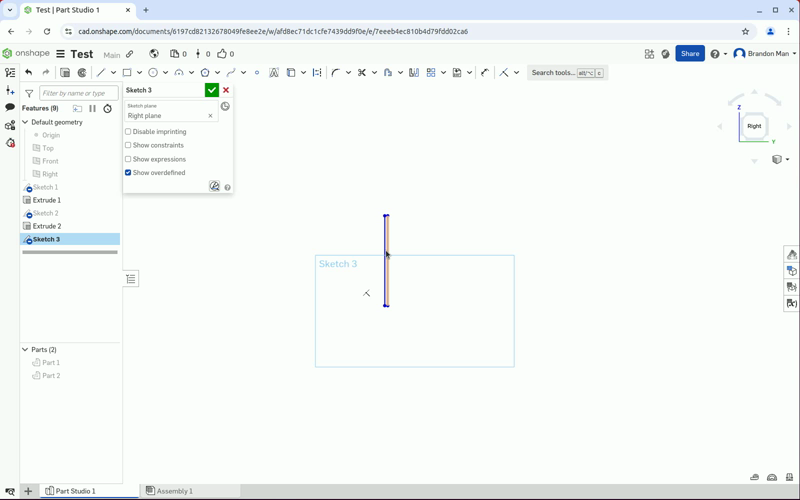
scroll(6)
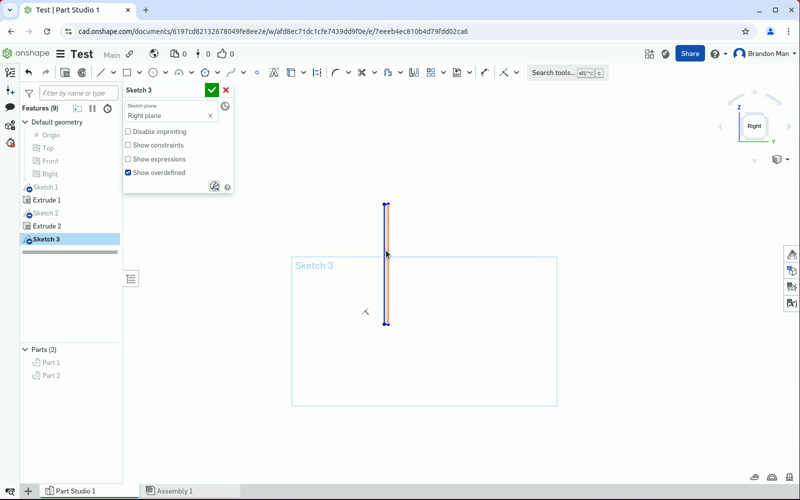
scroll(6)
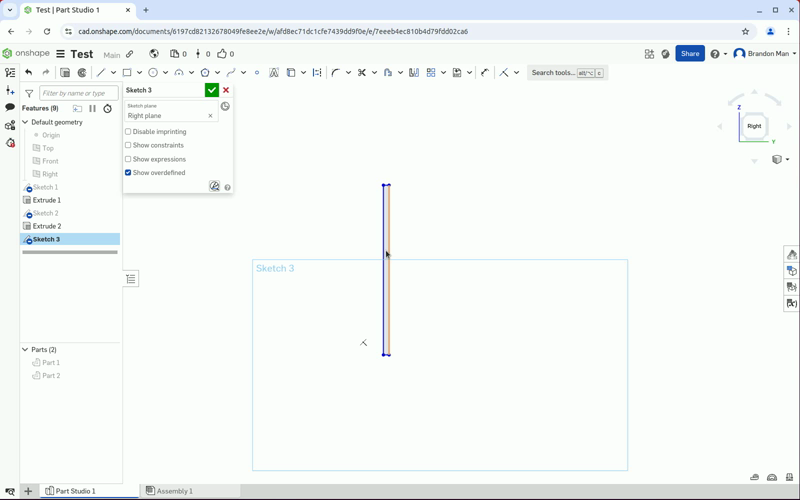
scroll(6)
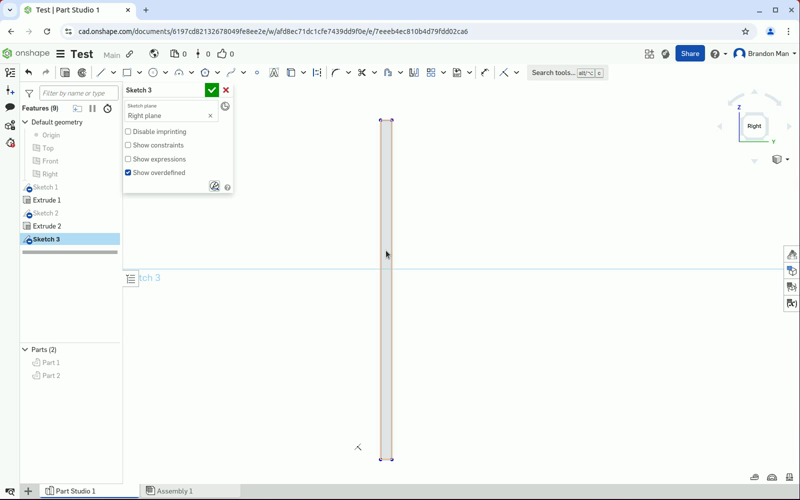
click(386, 250)
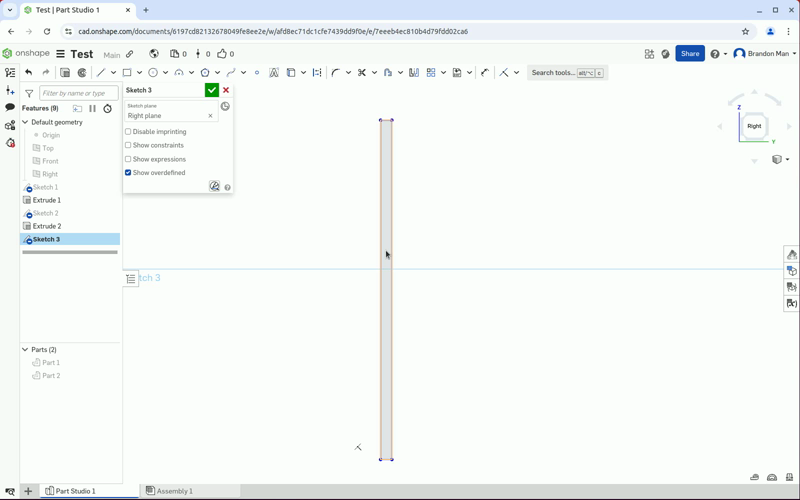
scroll(-6)
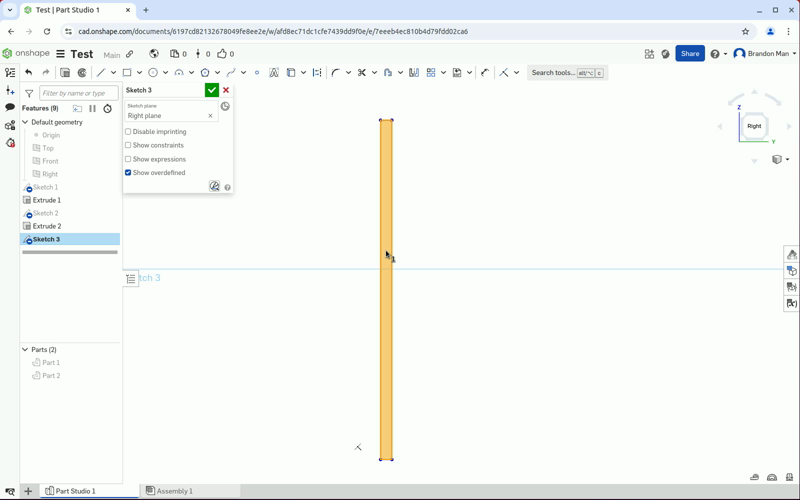
scroll(-6)
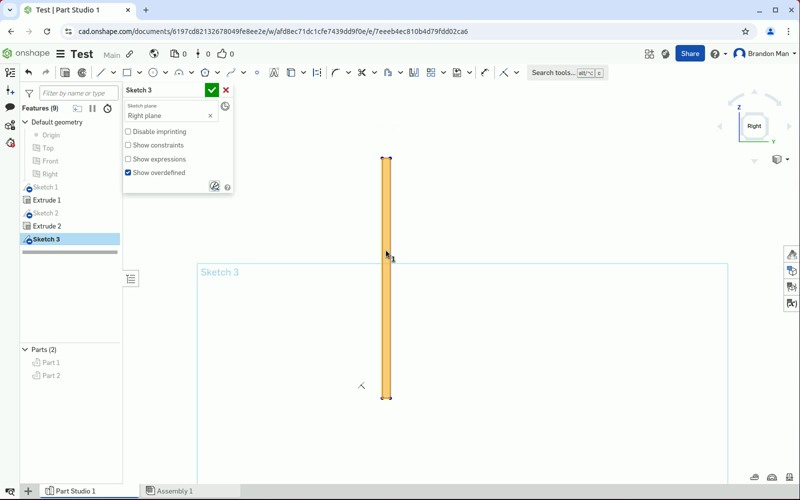
scroll(-6)
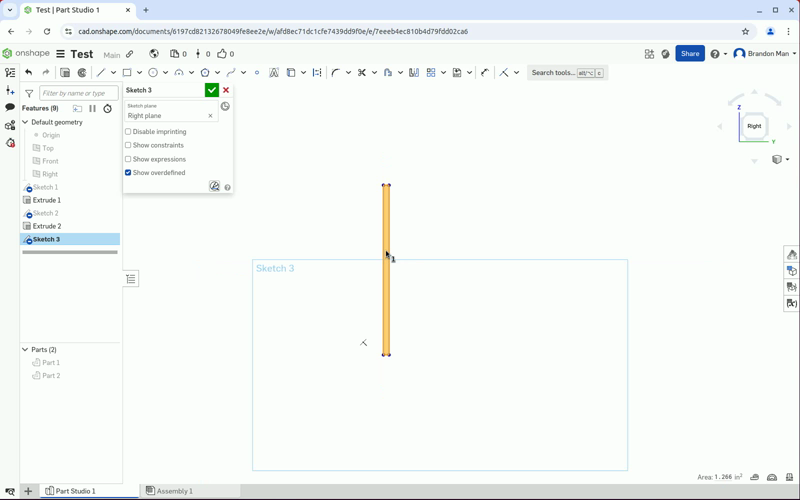
scroll(-6)
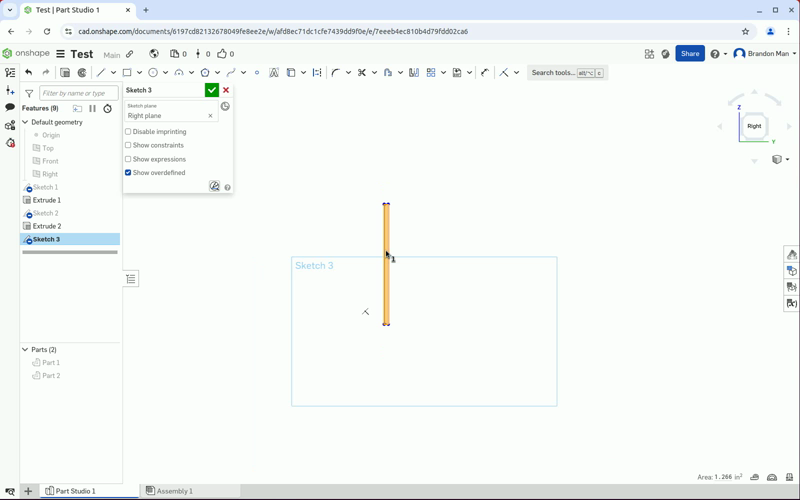
scroll(-6)
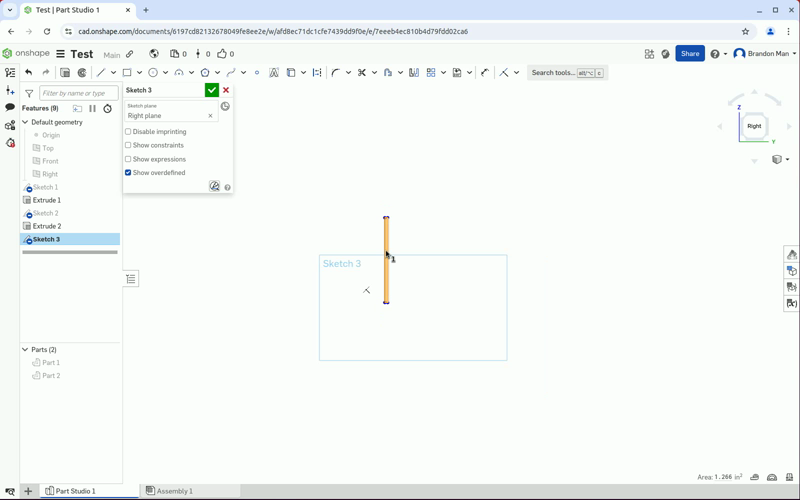
scroll(-6)
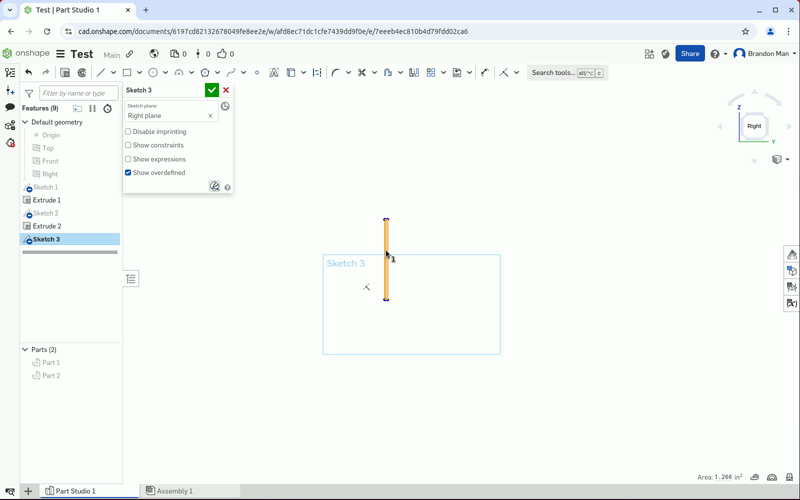
scroll(-6)
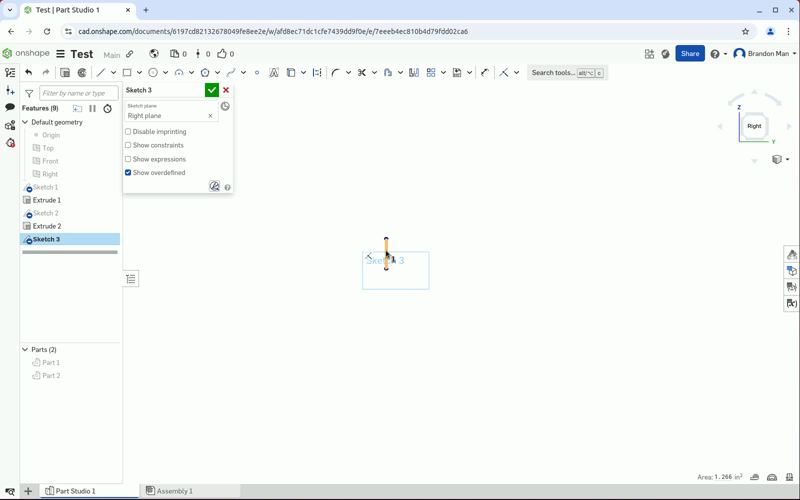
mouse_move(73, 352)
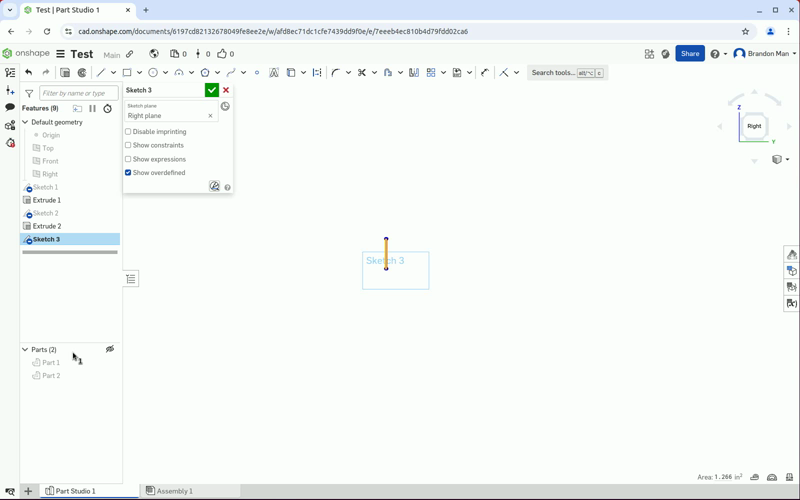
key(shift+y)
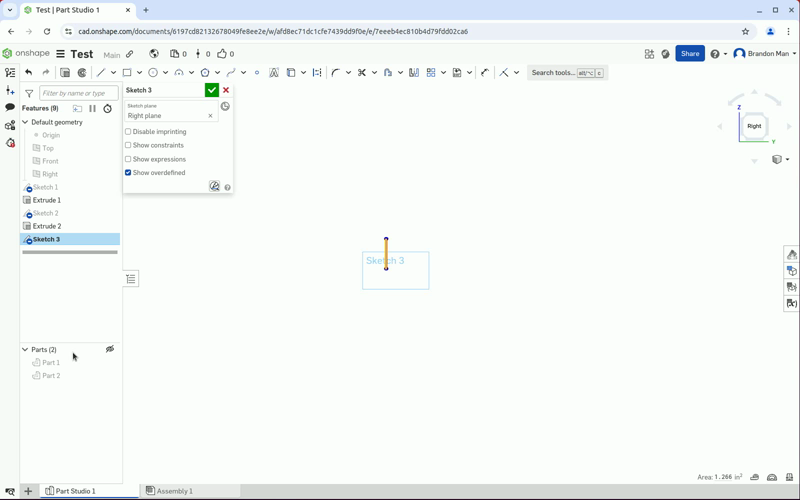
key(shift+e)
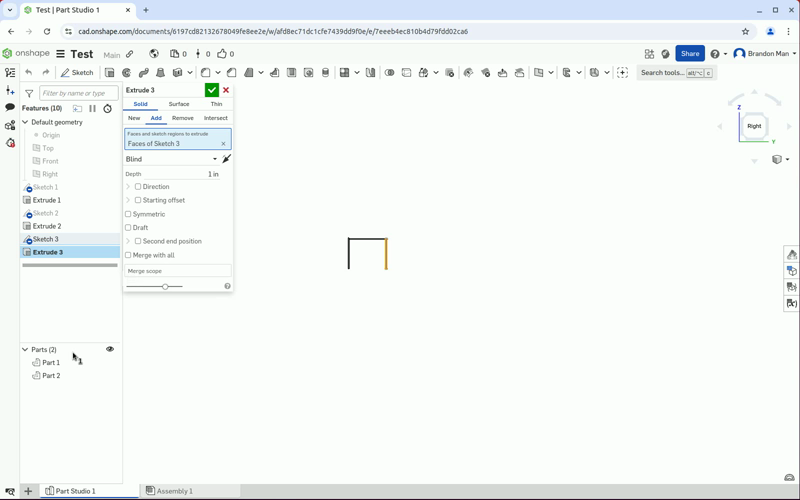
mouse_move(143, 106)
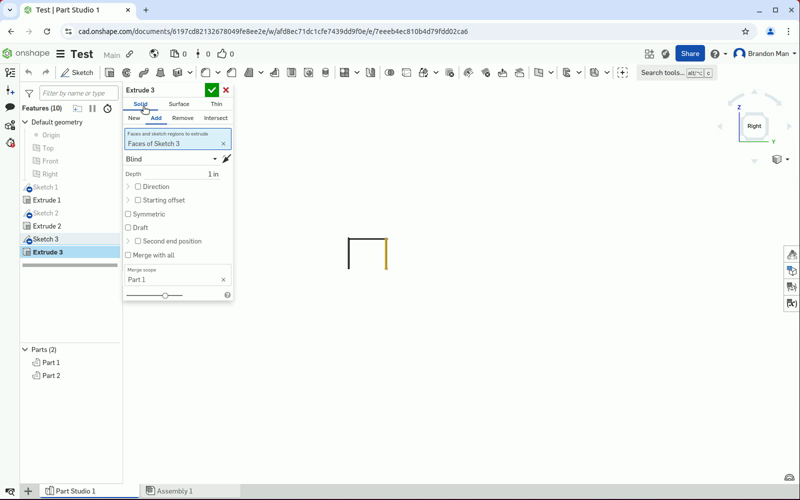
click(143, 106)
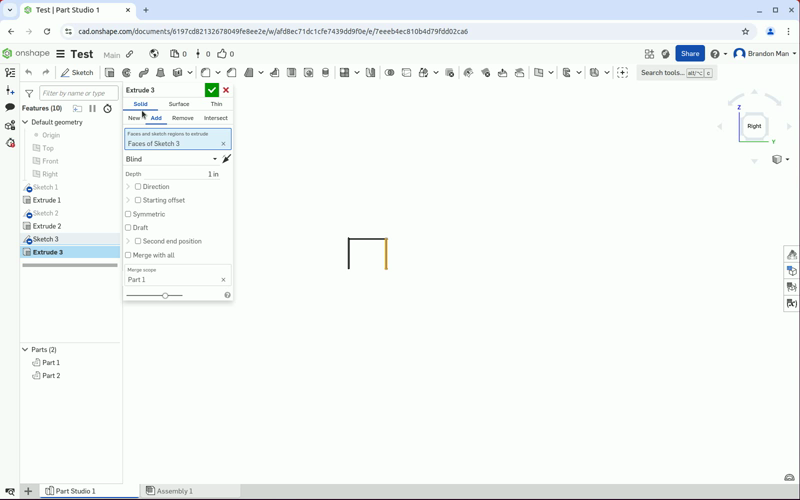
mouse_move(137, 120)
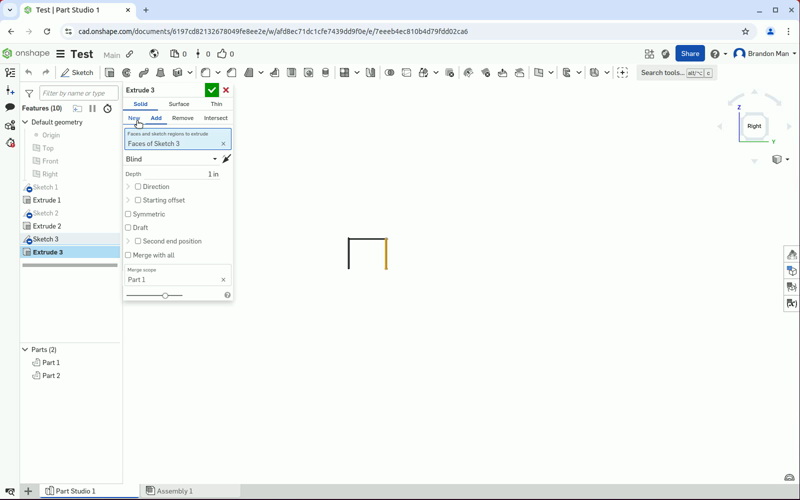
click(137, 120)
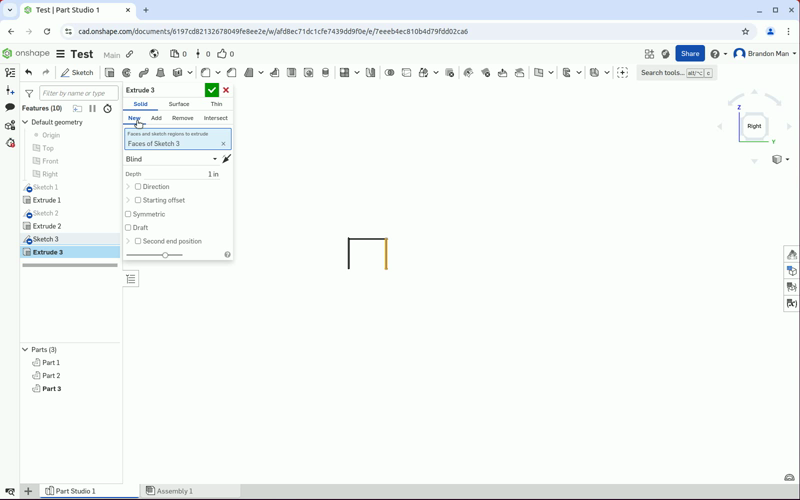
key(tab, 4)
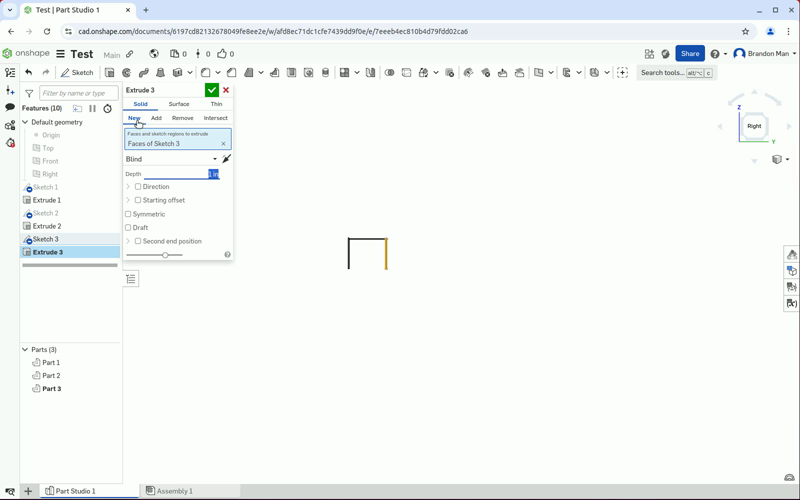
text(0.241)
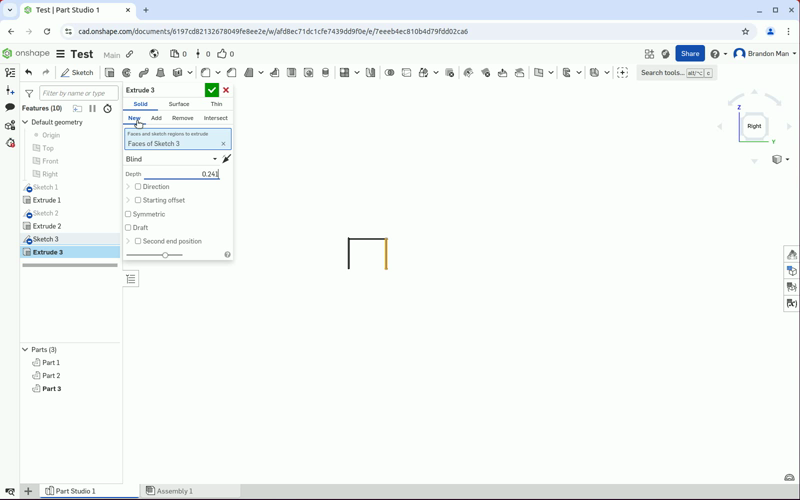
key(enter)
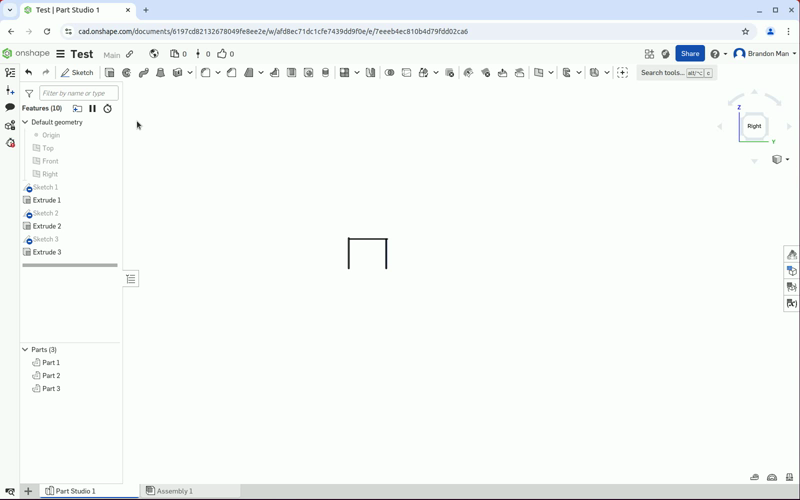
key(shift+h)
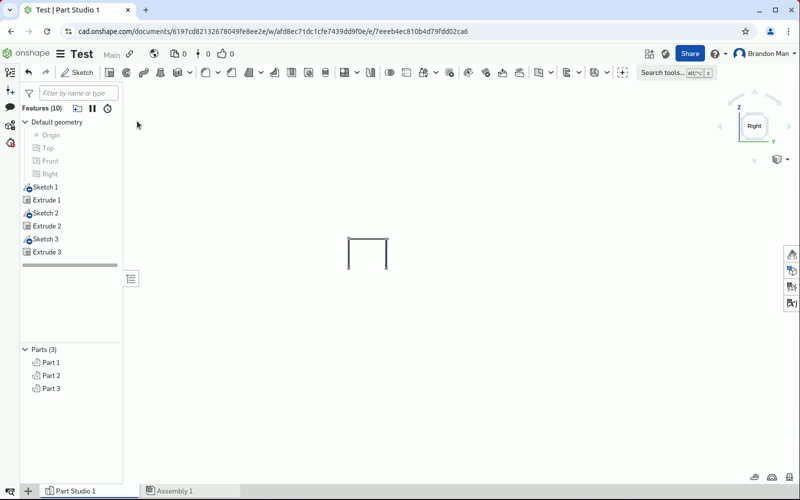
key(shift+h)
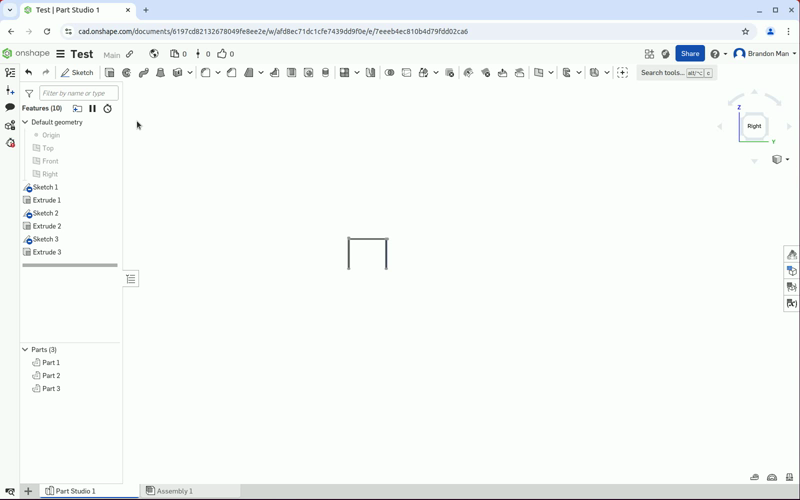
key(shift+7)
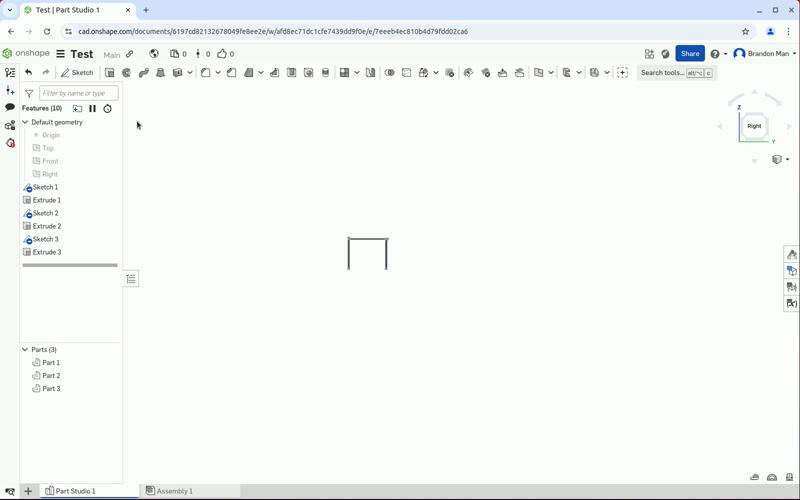
key(right, 2)
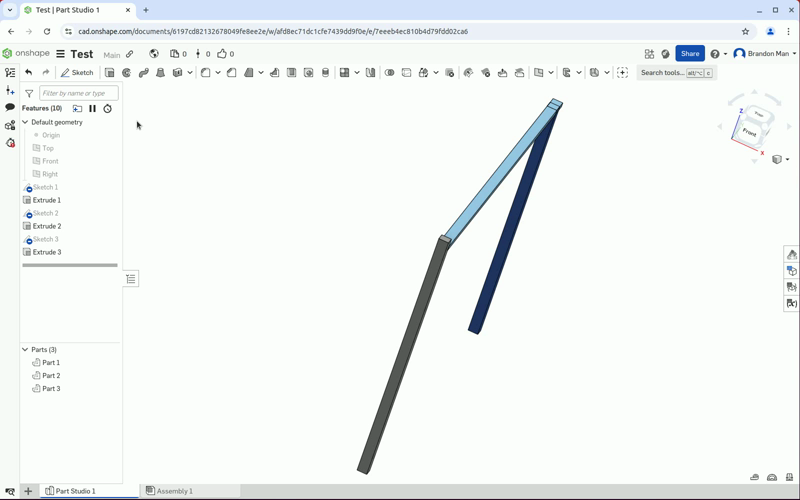
key(down, 2)
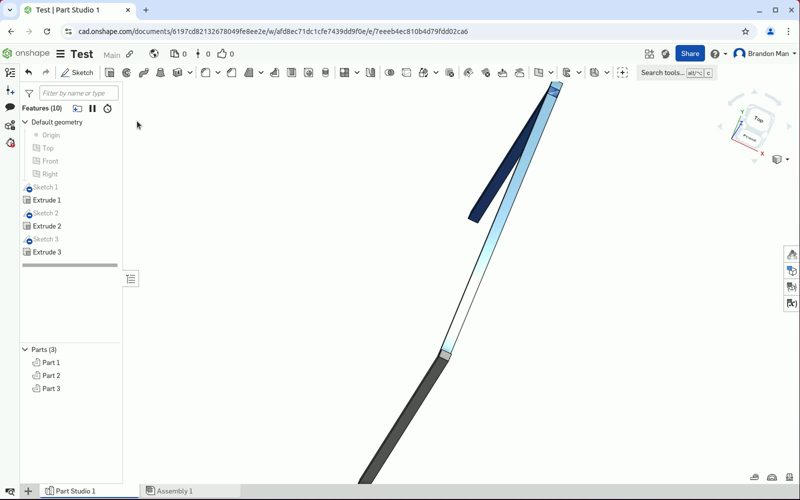
key(up, 2)
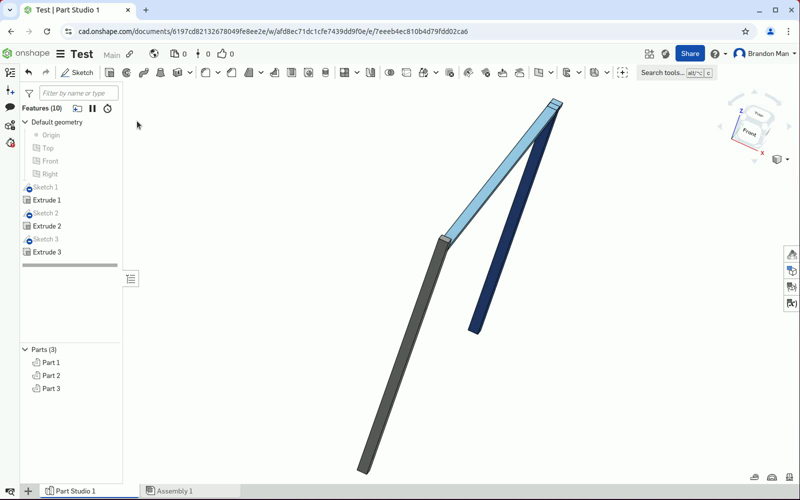
key(left, 2)
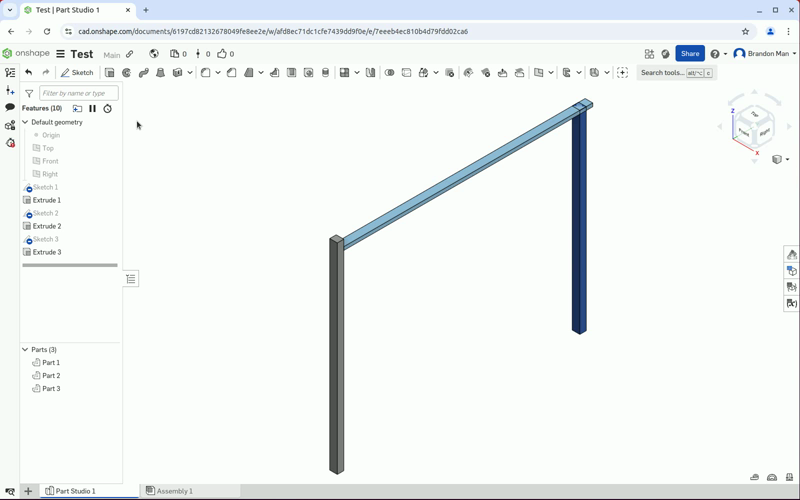
mouse_move(73, 189)
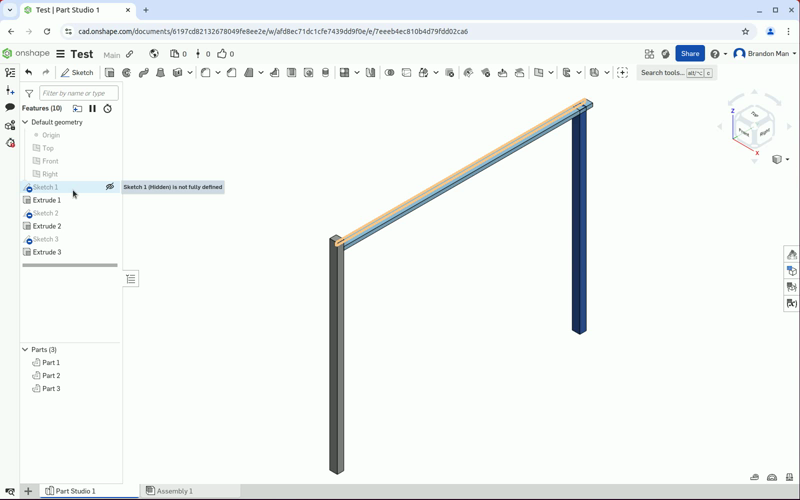
click(73, 189)